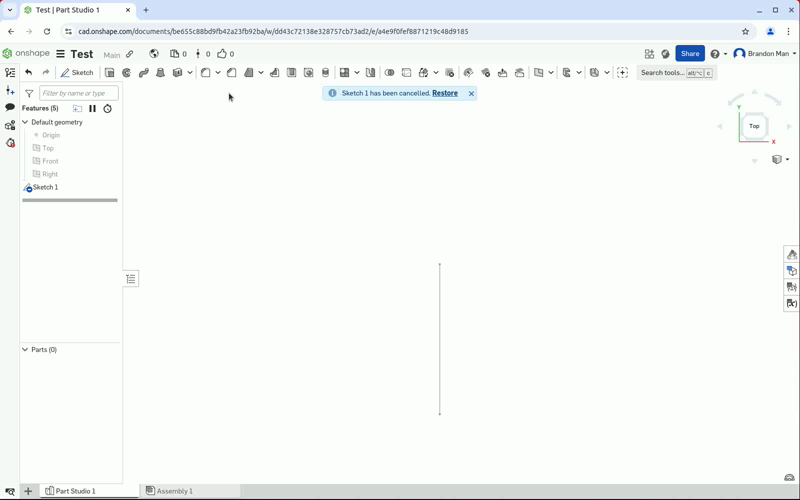
key(shift+h)
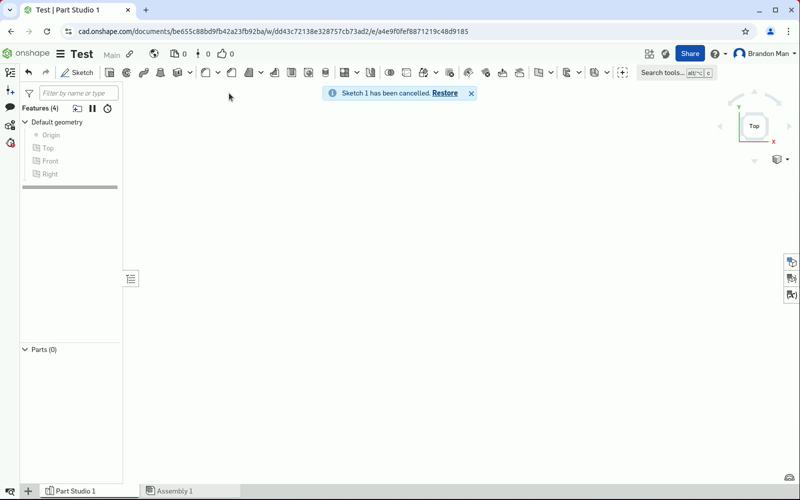
mouse_move(73, 352)
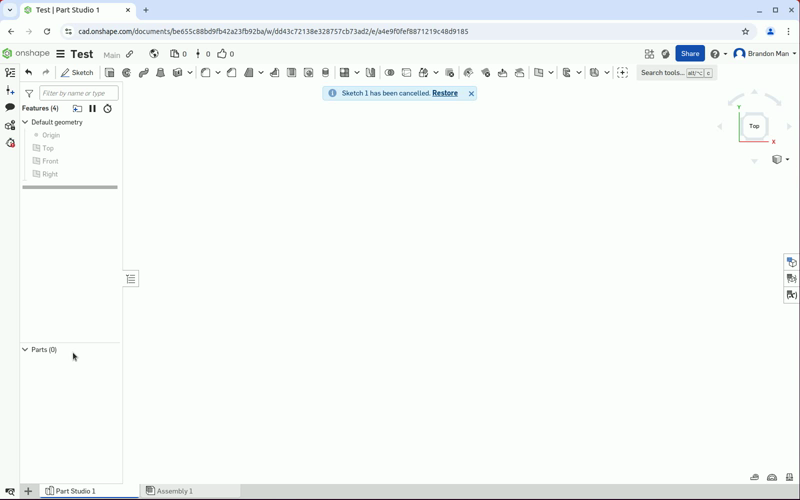
key(y)
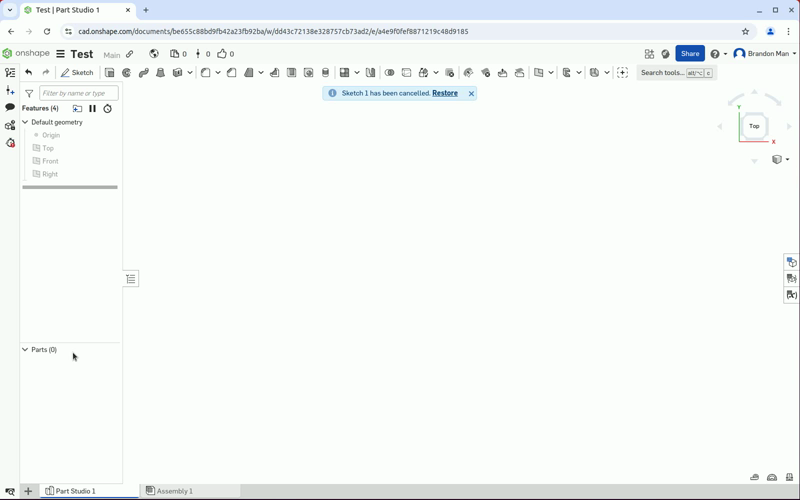
key(shift+p)
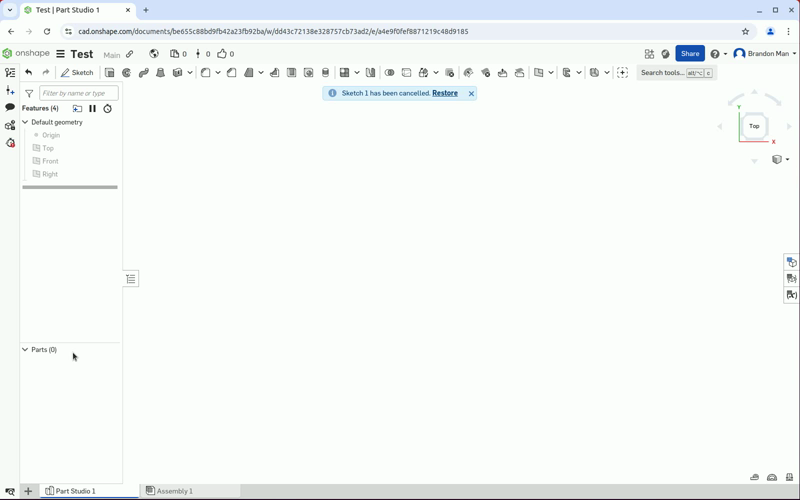
key(space)
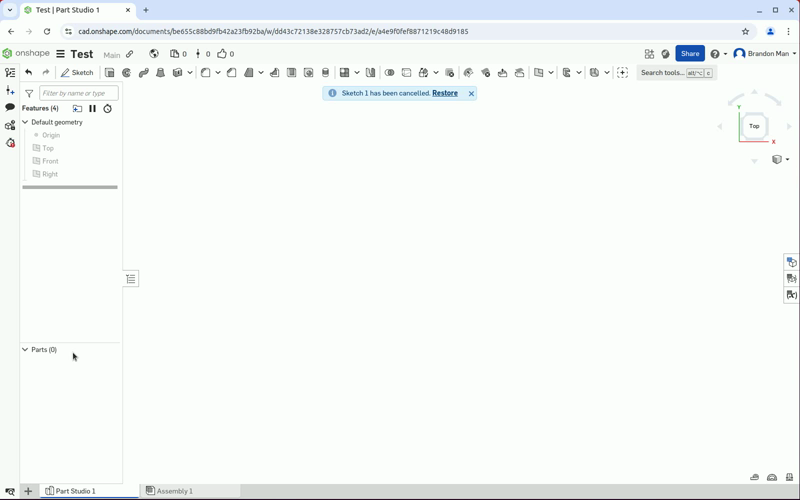
key_down(shift)
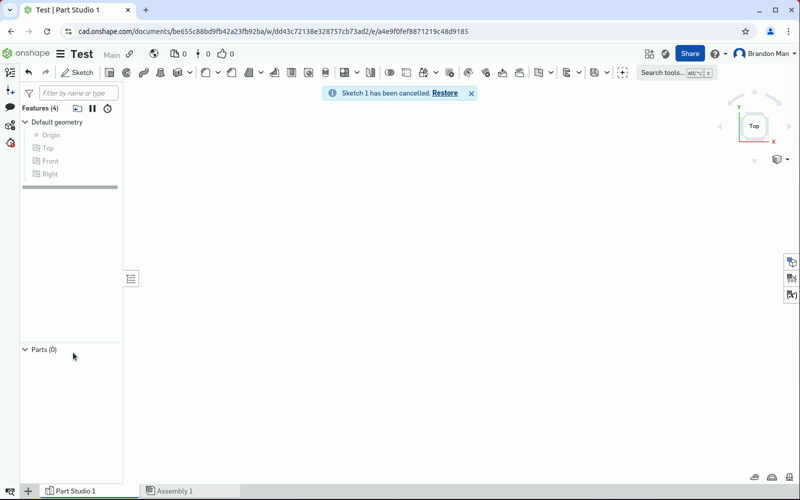
key(up)
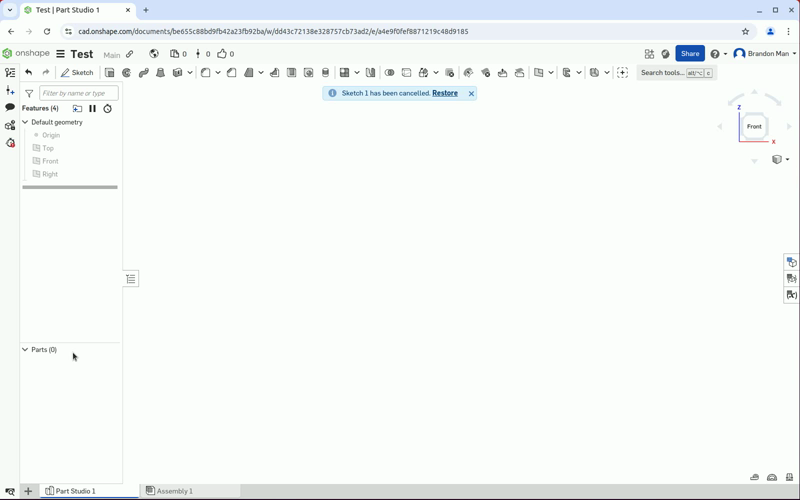
key_up(shift)
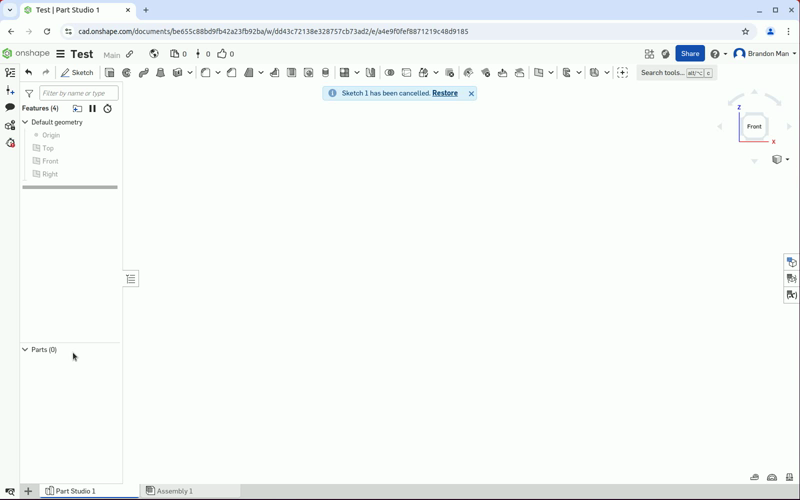
key(space)
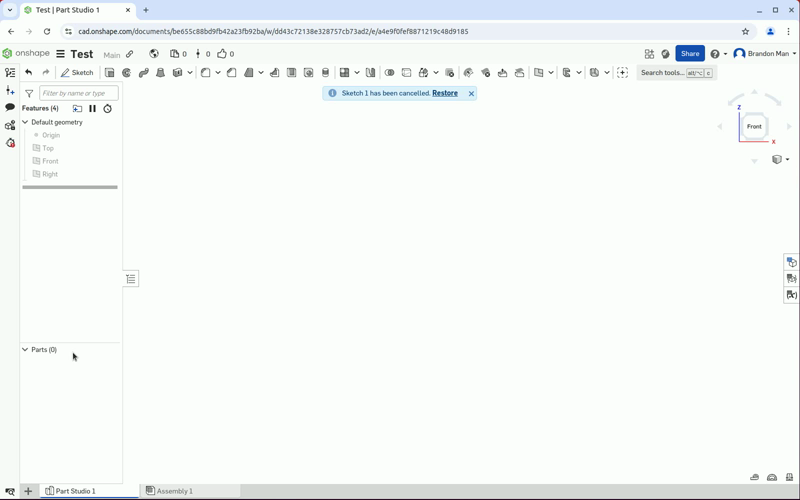
key_down(shift)
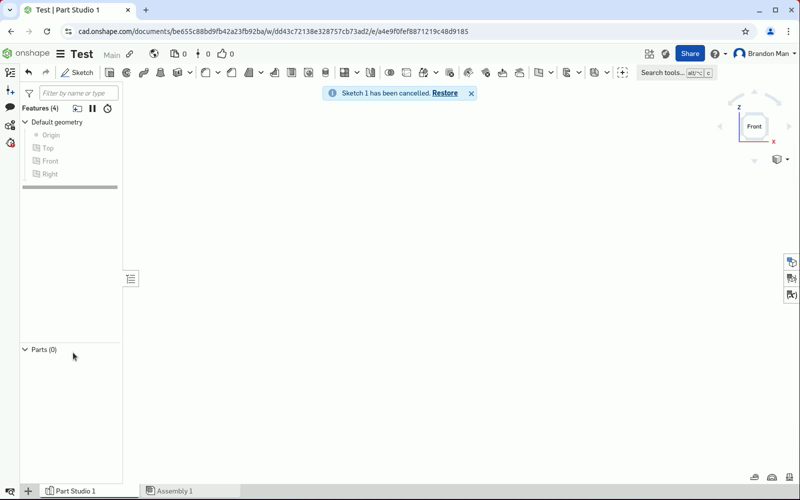
key(left)
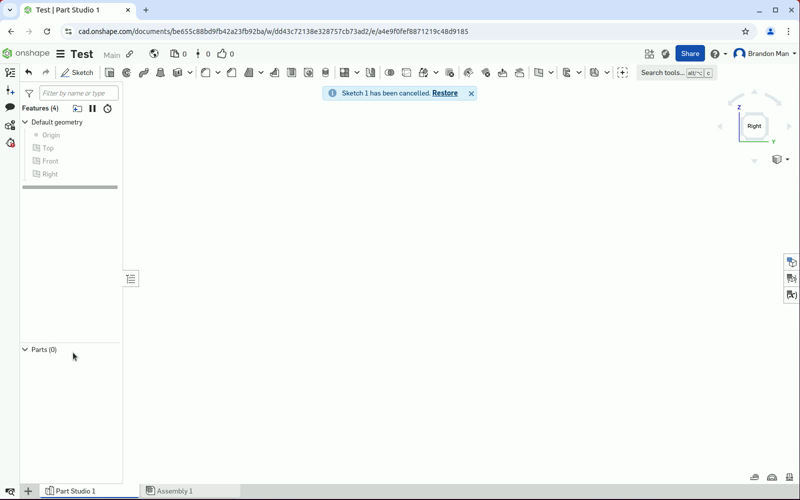
key_up(shift)
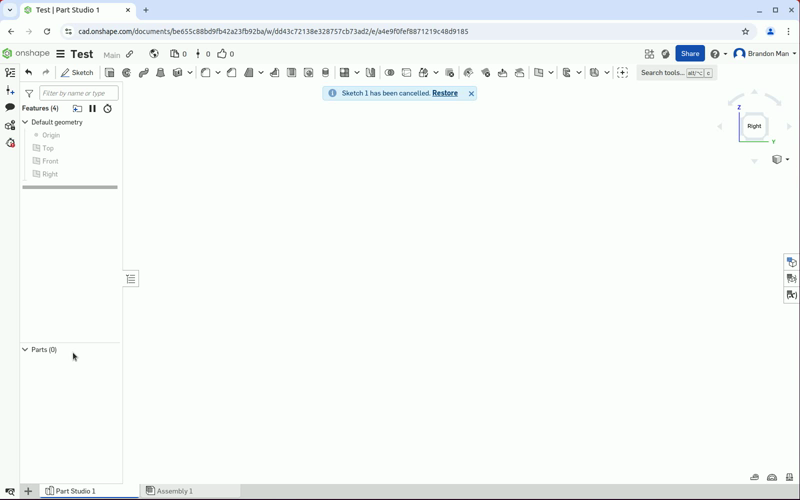
mouse_move(73, 352)
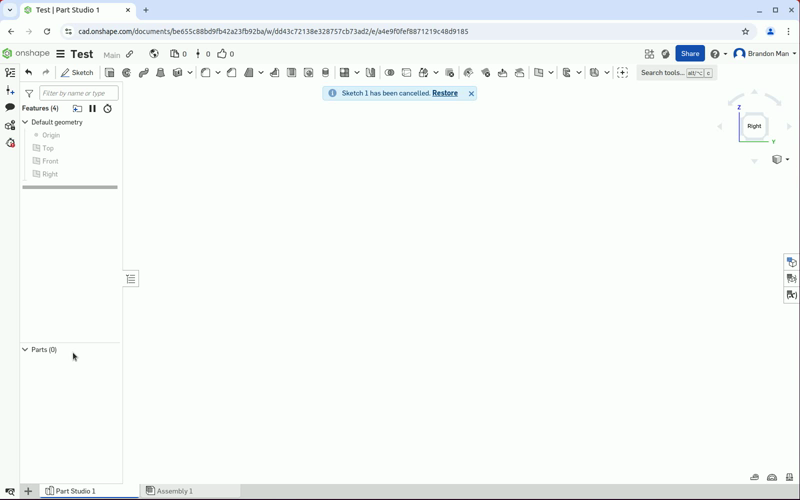
key(shift+y)
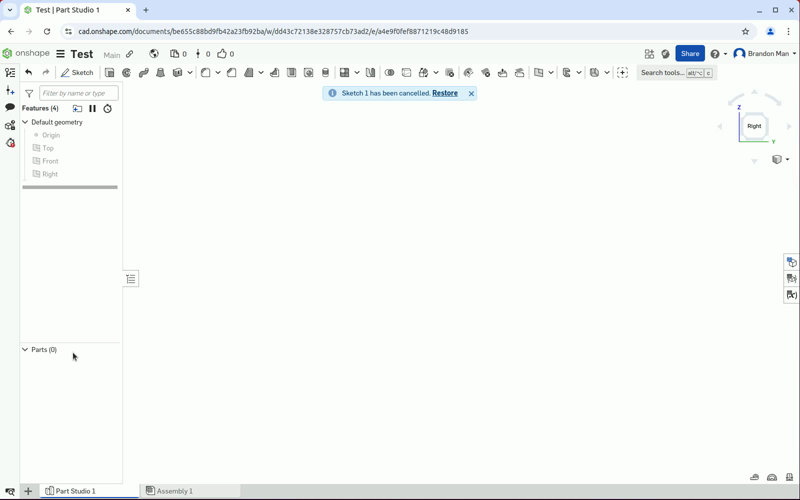
key(shift+s)
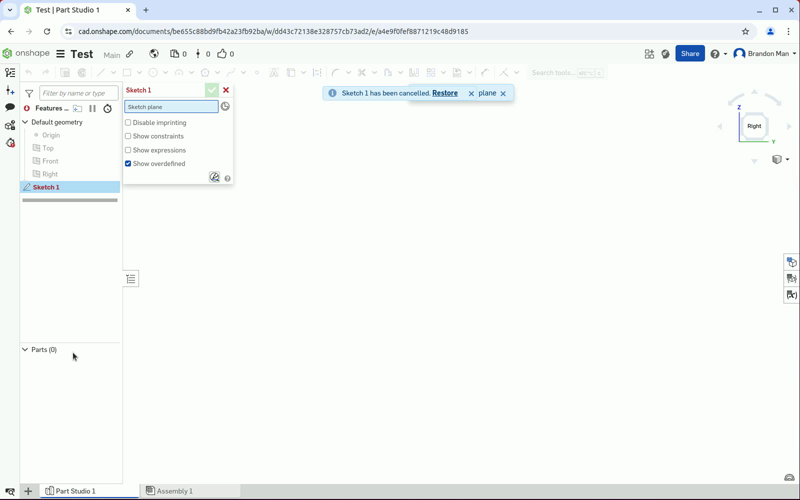
mouse_move(73, 176)
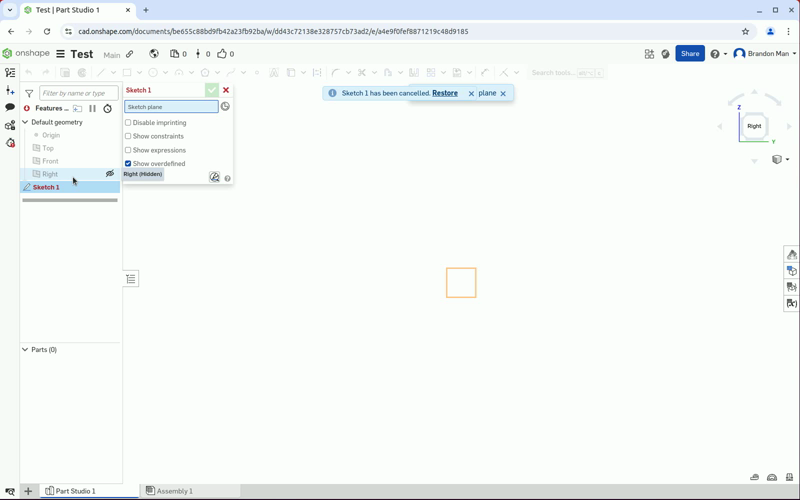
click(73, 176)
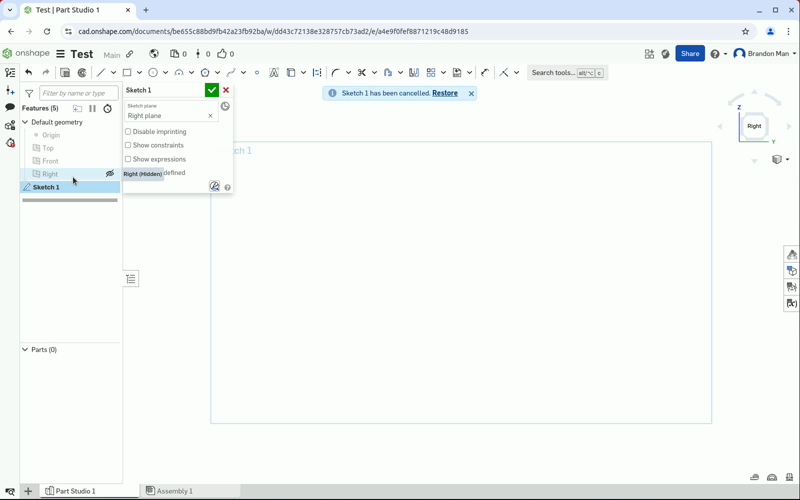
mouse_move(73, 352)
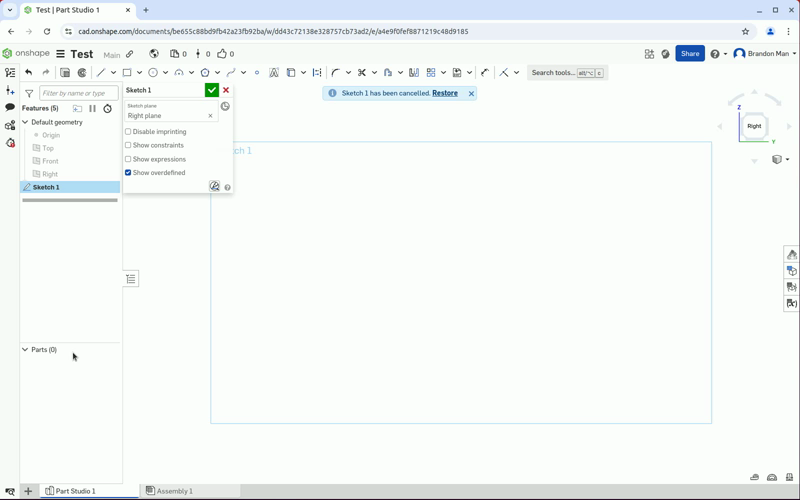
key(y)
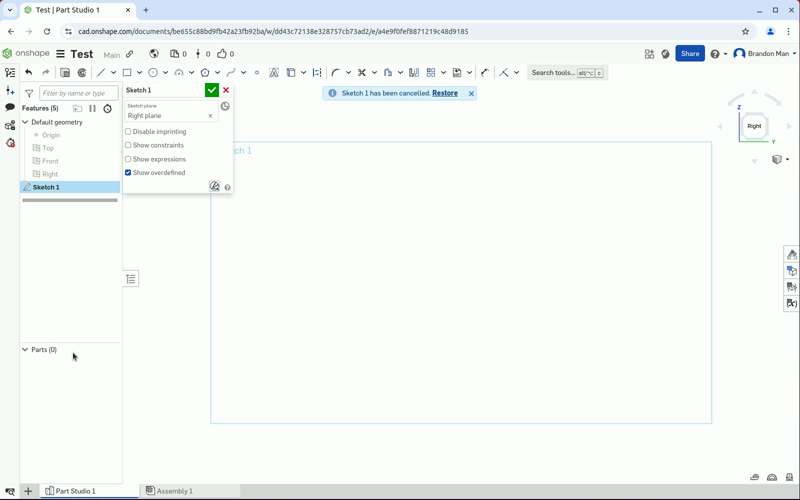
key(l)
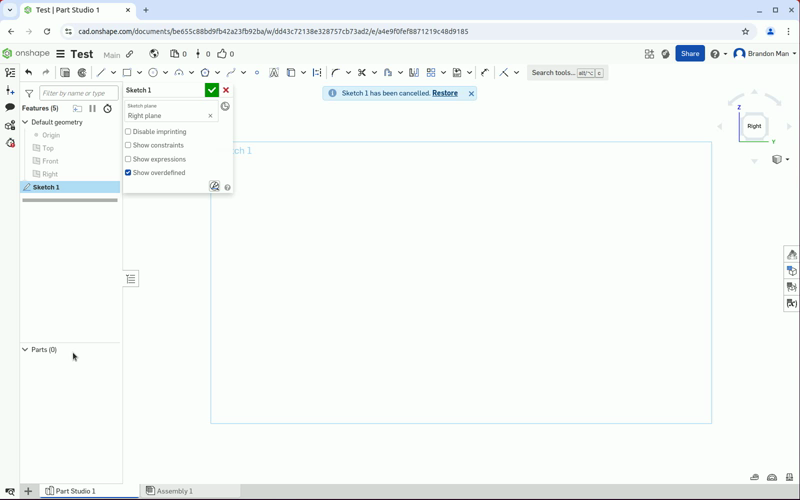
key_down(shift)
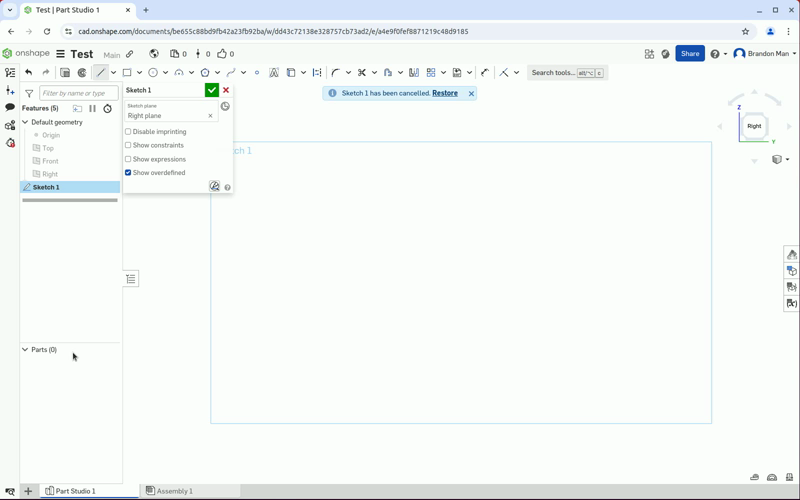
mouse_move(451, 226)
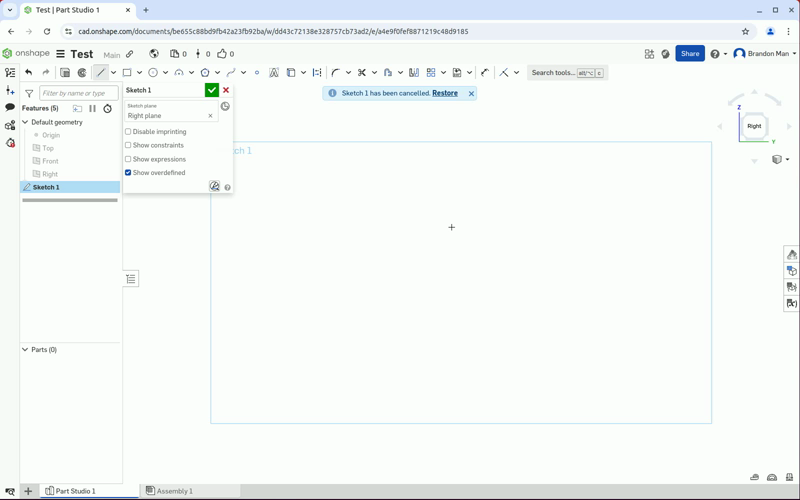
click(451, 226)
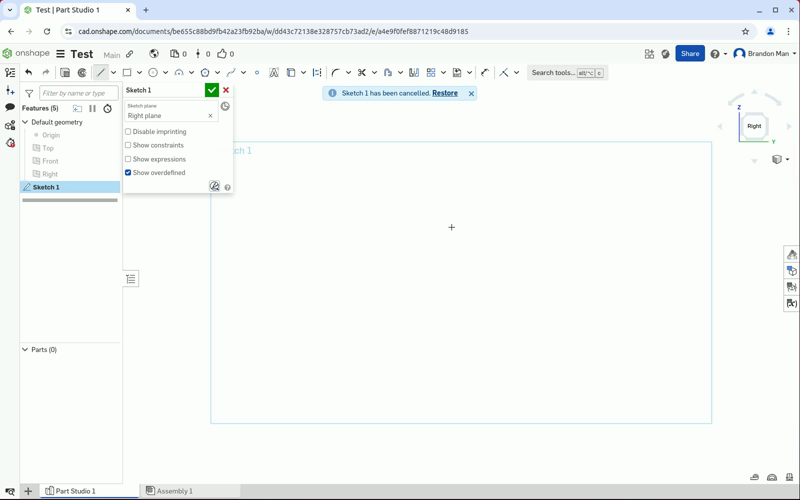
key_up(shift)
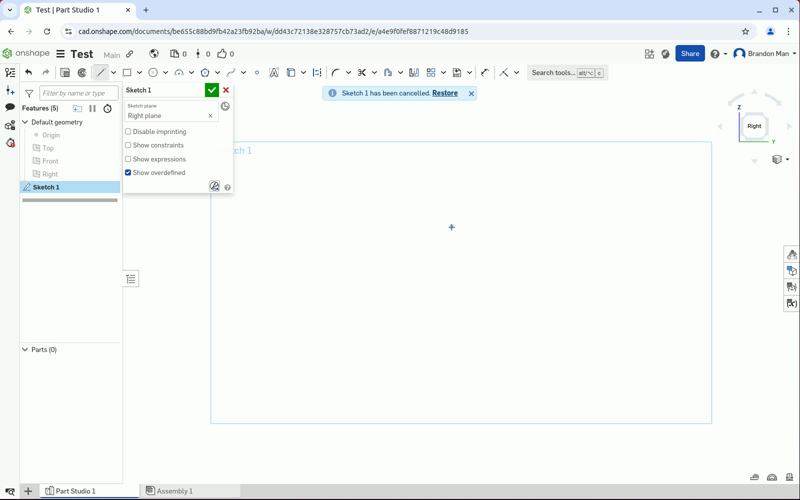
key_down(shift)
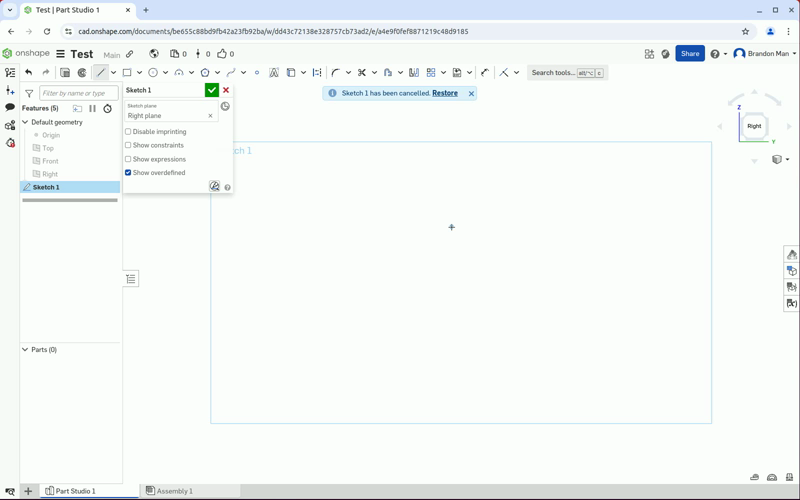
mouse_move(481, 226)
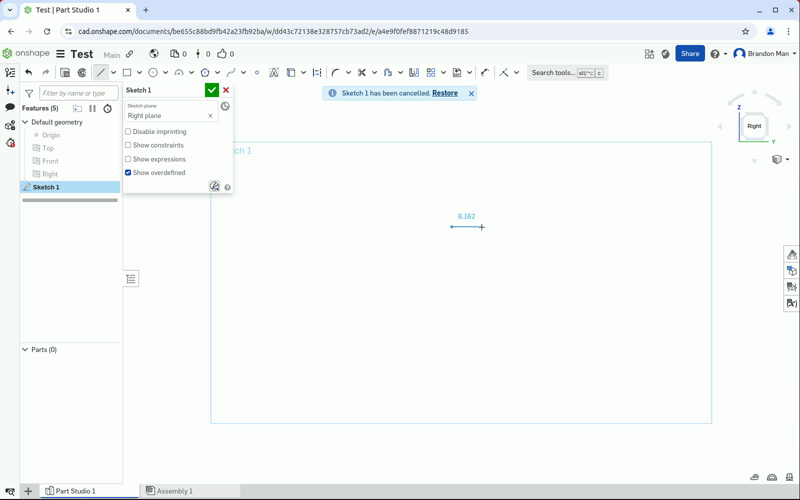
mouse_move(454, 232)
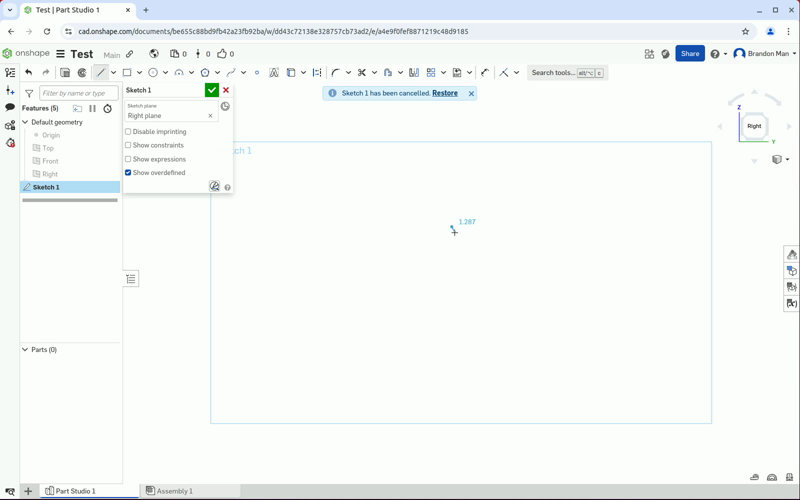
scroll(6)
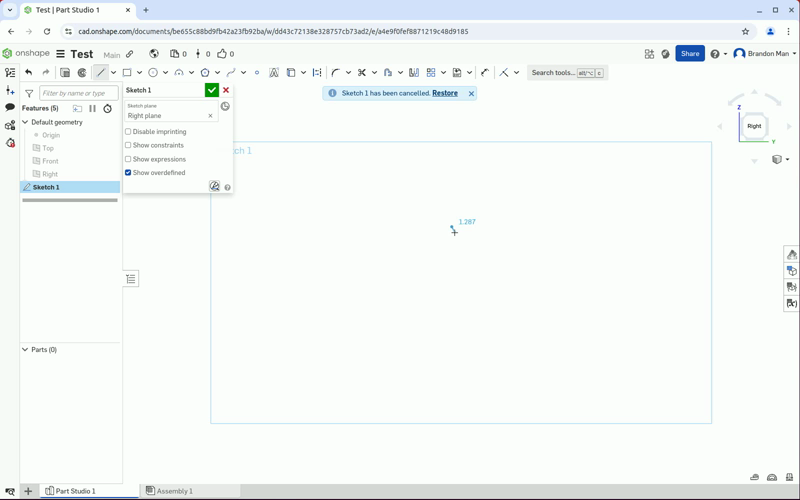
scroll(6)
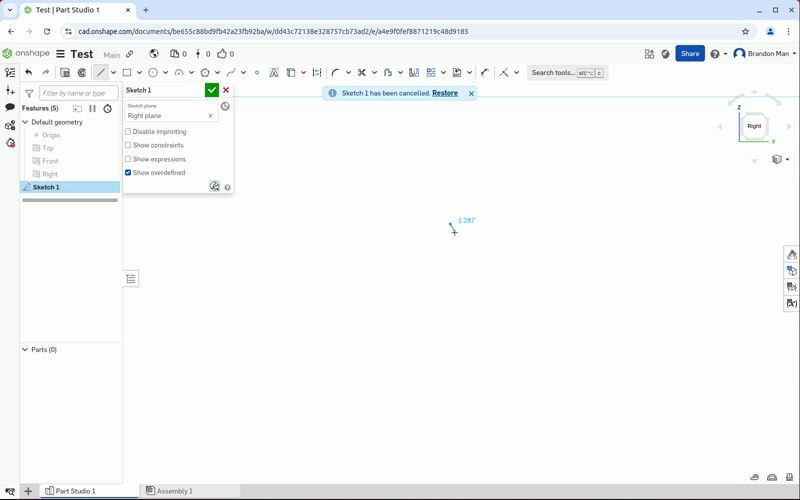
scroll(6)
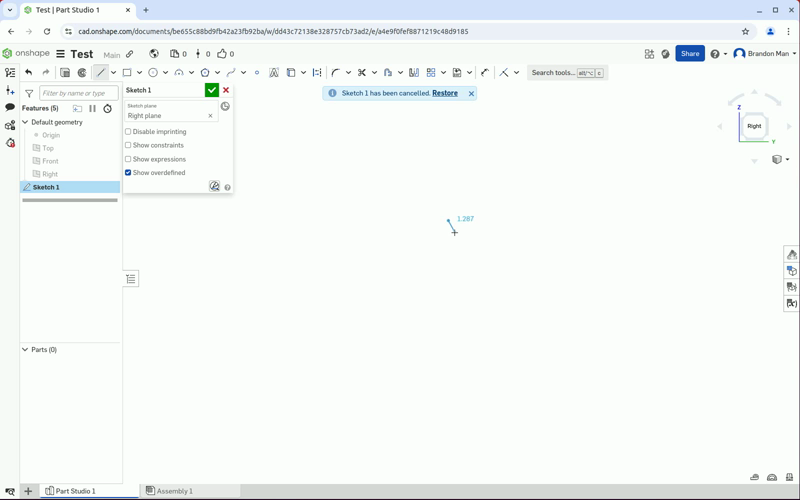
scroll(6)
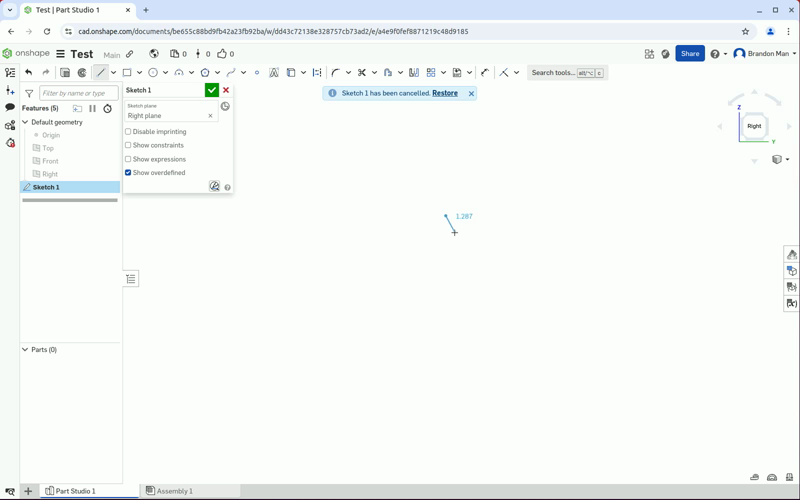
scroll(6)
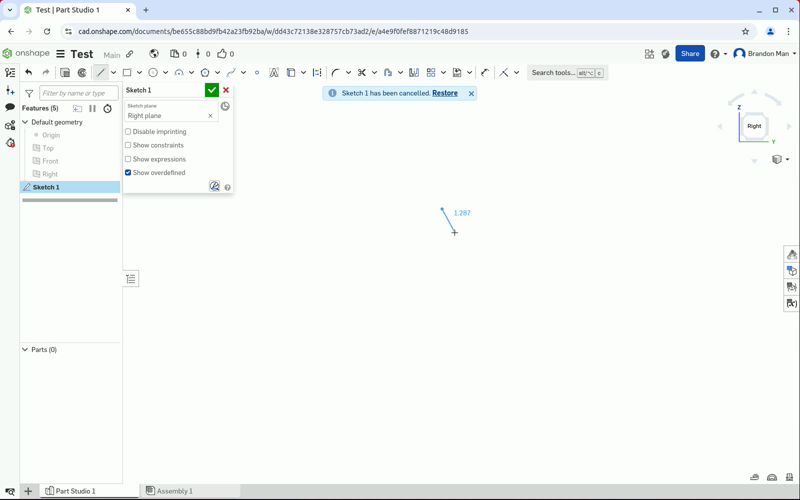
scroll(6)
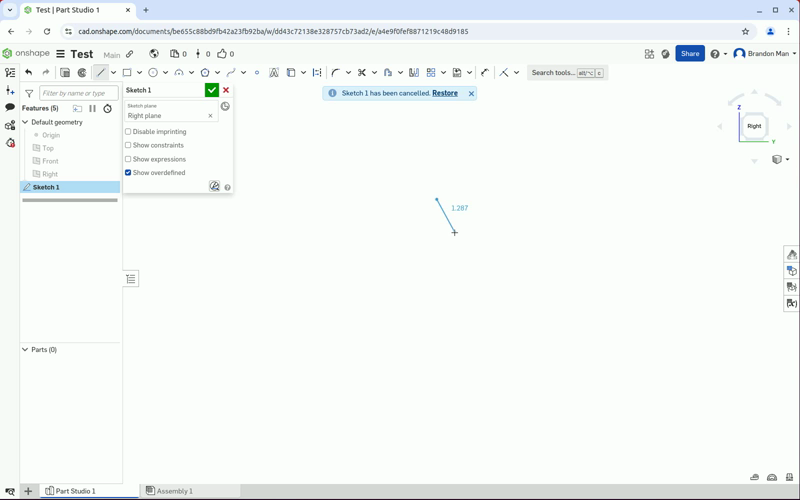
scroll(6)
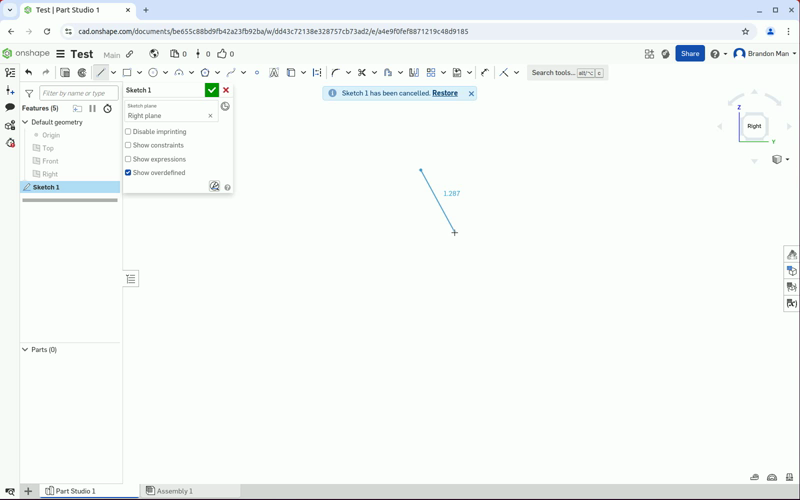
click(454, 232)
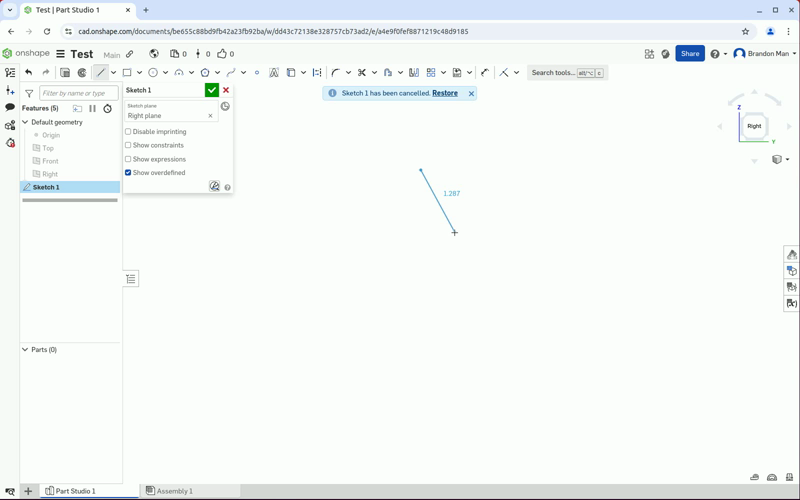
scroll(-6)
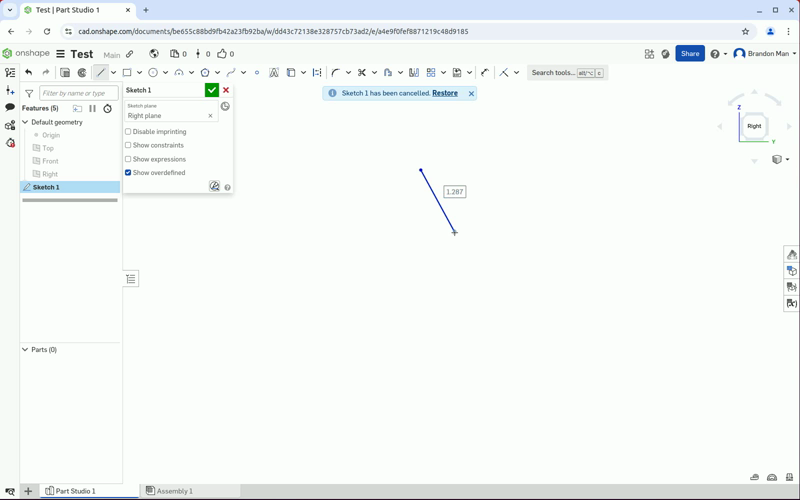
scroll(-6)
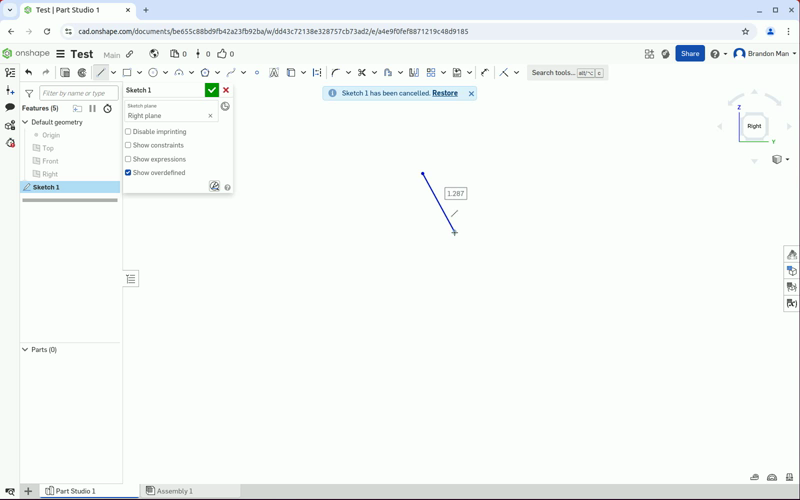
scroll(-6)
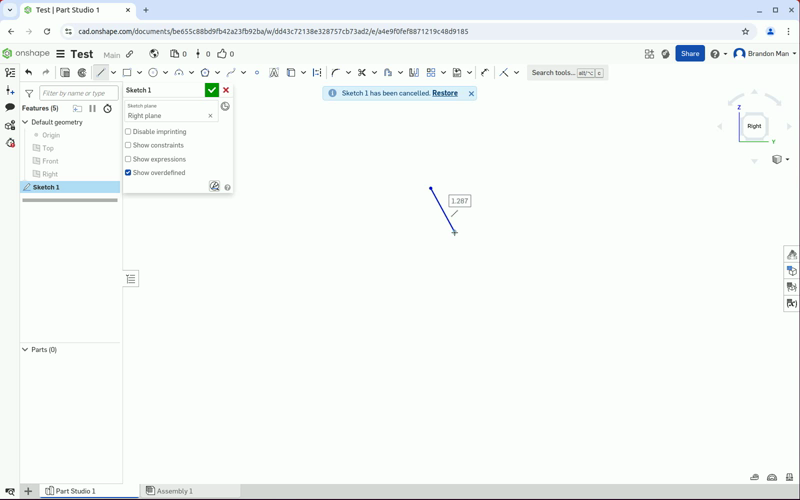
scroll(-6)
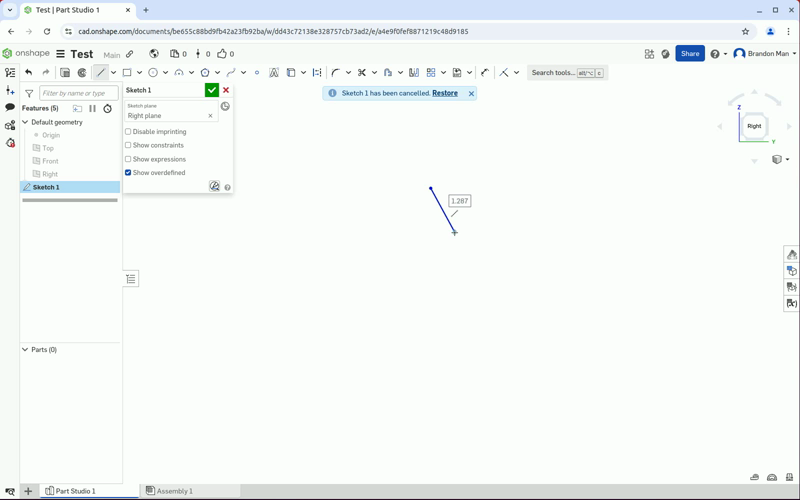
scroll(-6)
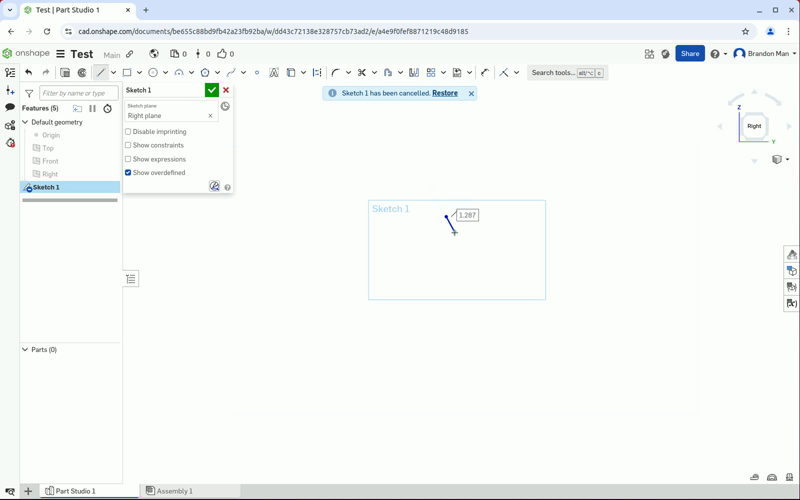
scroll(-6)
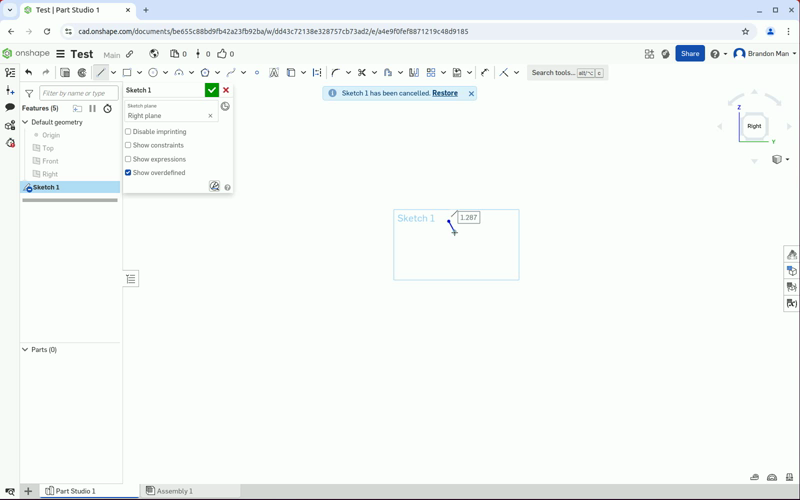
scroll(-6)
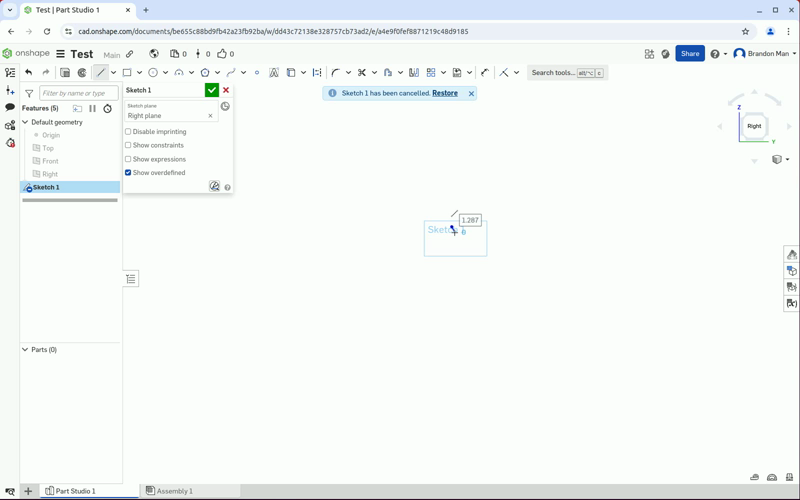
key_up(shift)
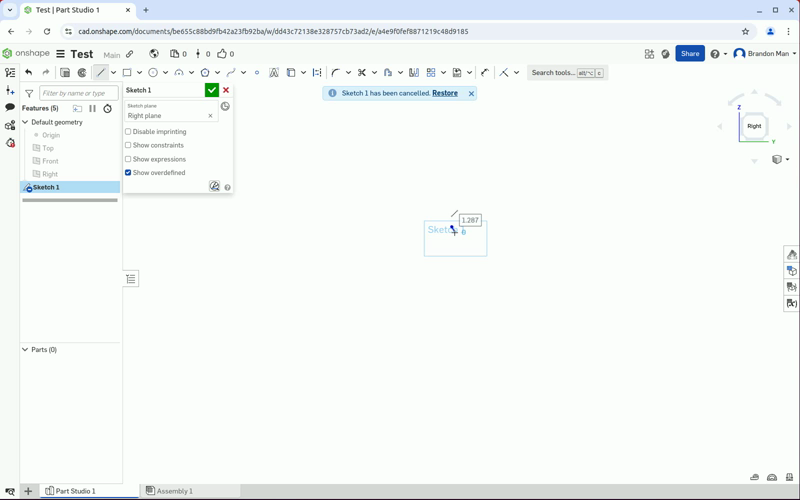
key_down(shift)
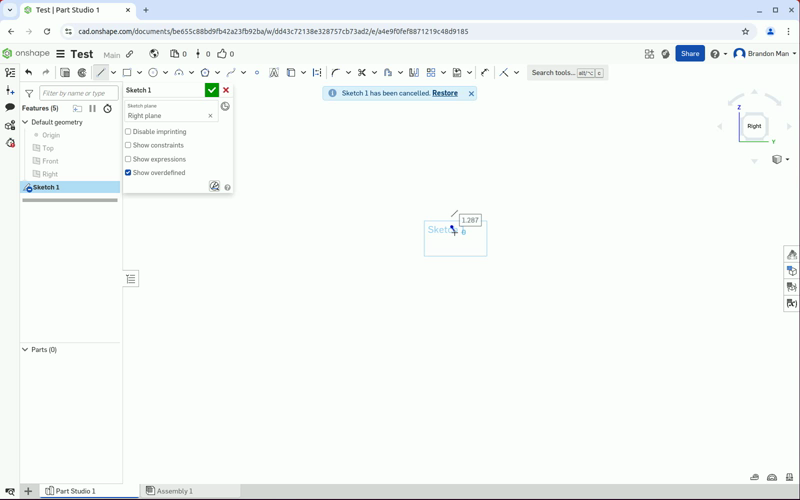
mouse_move(484, 232)
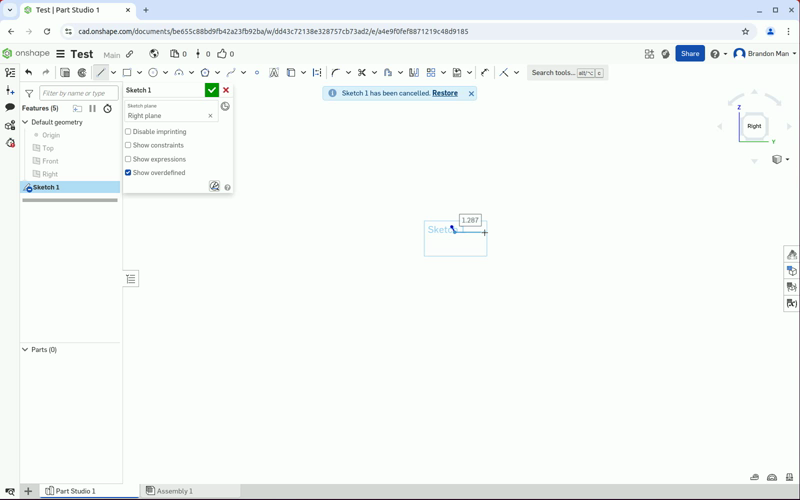
mouse_move(469, 232)
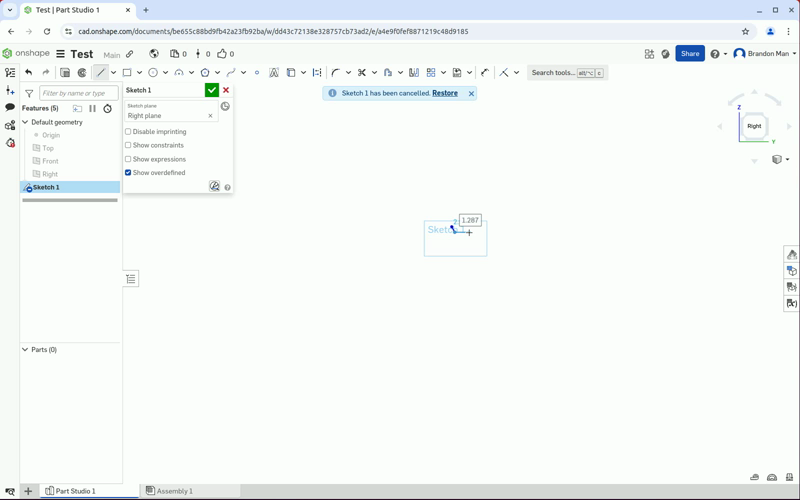
click(469, 232)
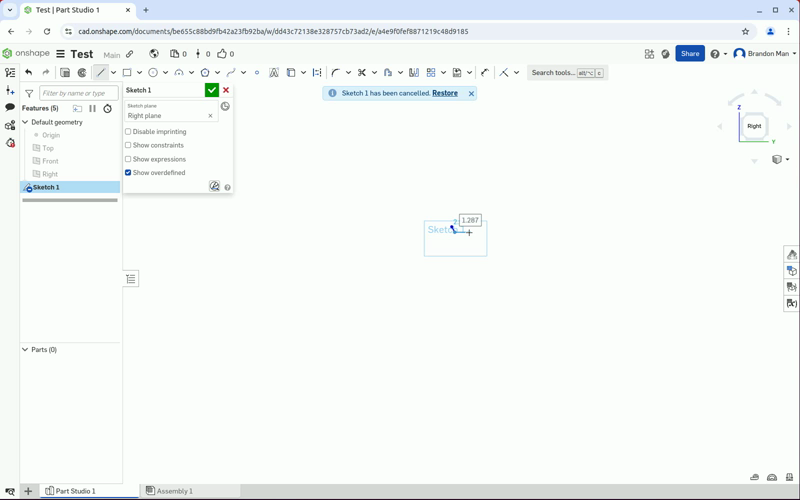
key_up(shift)
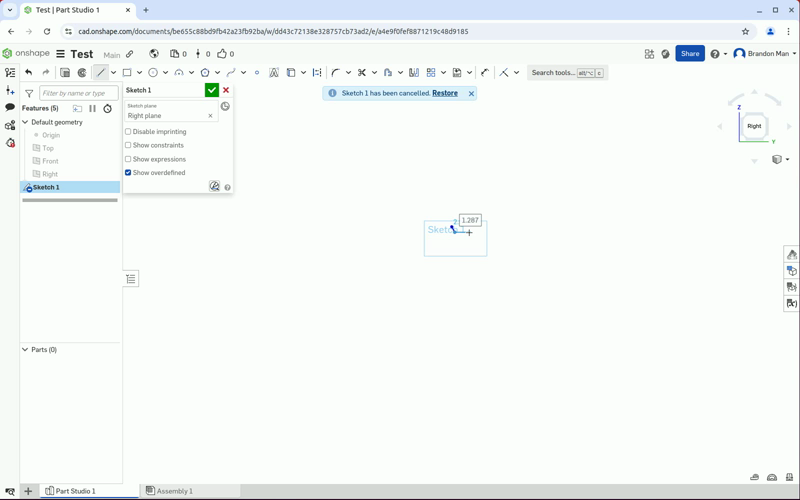
key_down(shift)
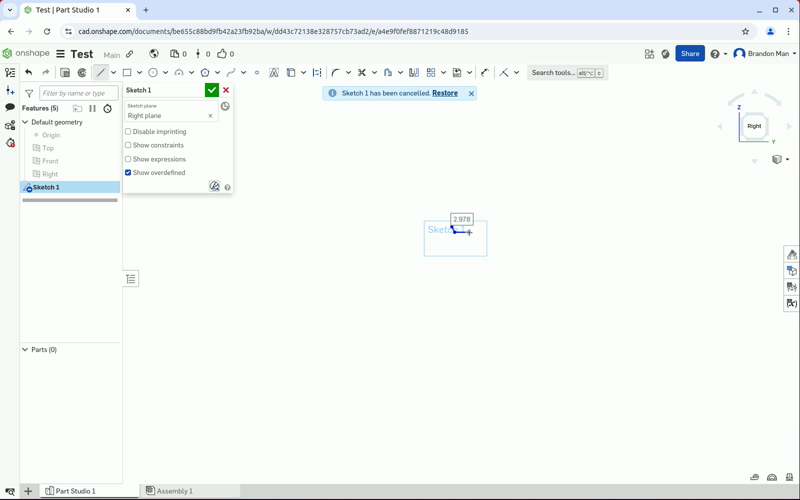
mouse_move(499, 232)
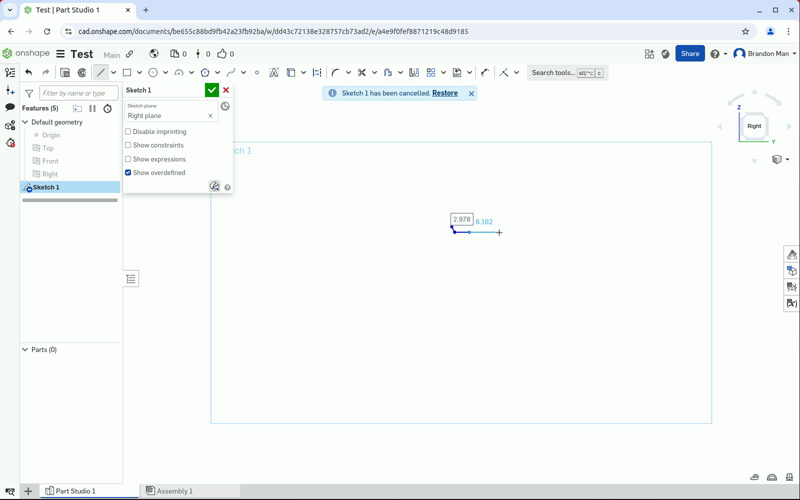
mouse_move(474, 226)
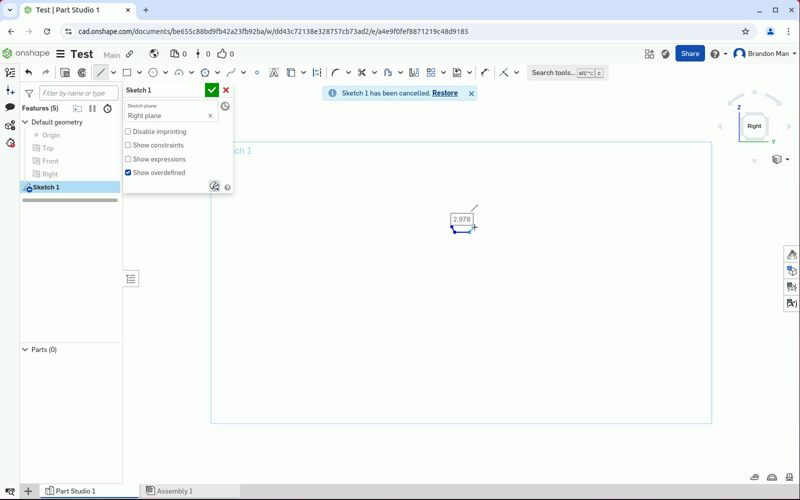
click(474, 226)
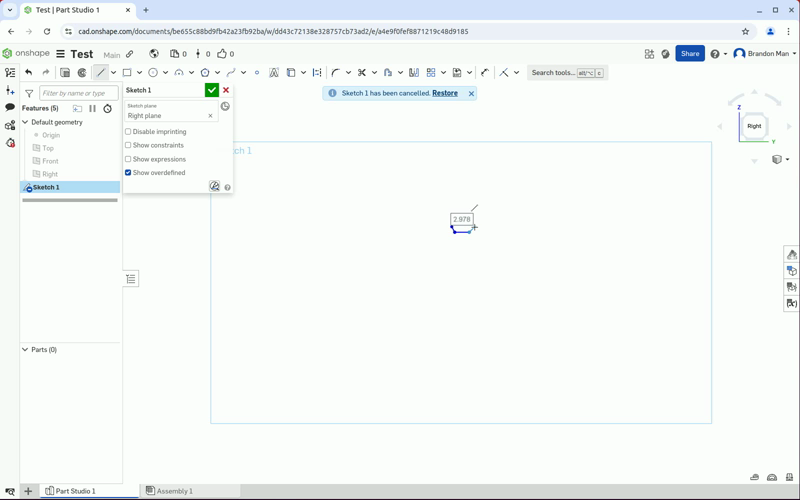
key_up(shift)
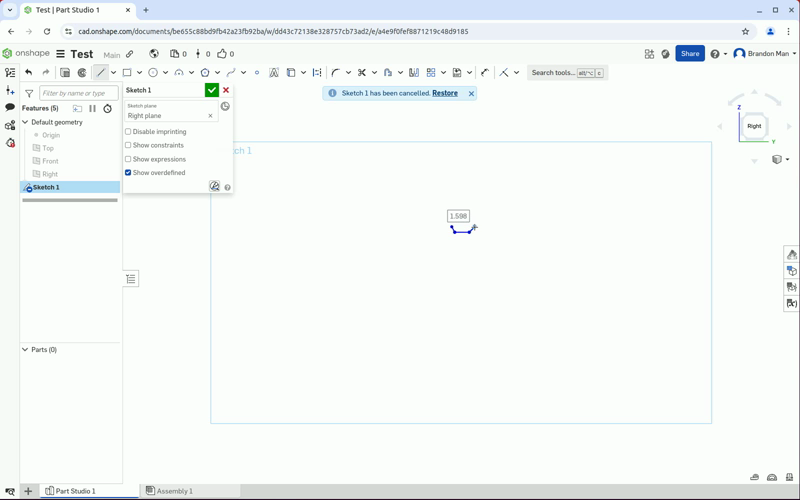
mouse_move(504, 226)
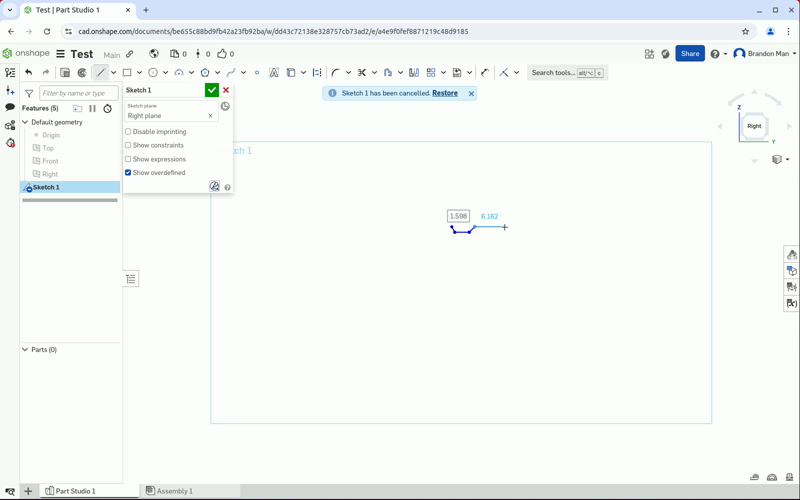
key_down(shift)
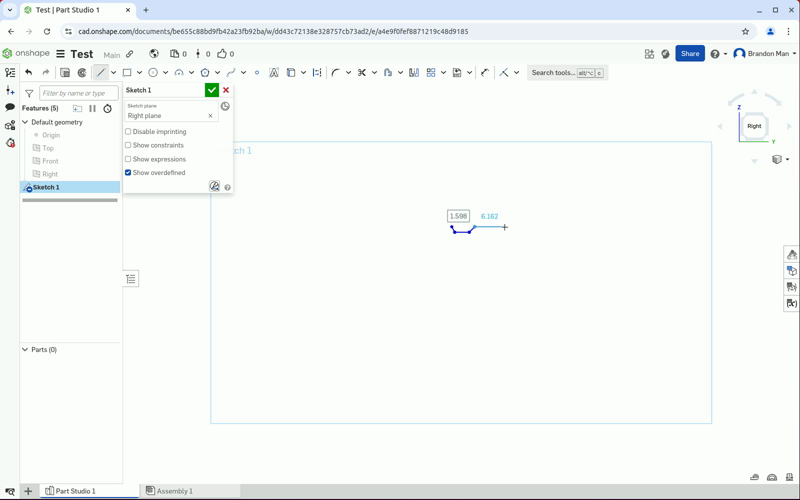
mouse_move(451, 226)
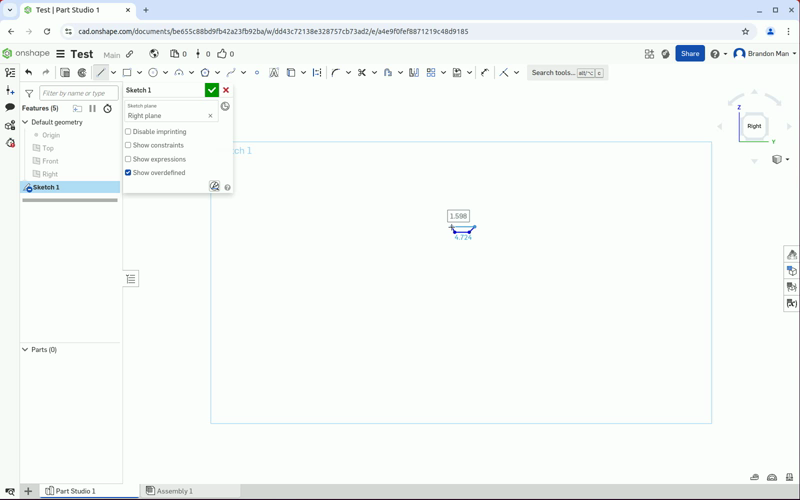
key_up(shift)
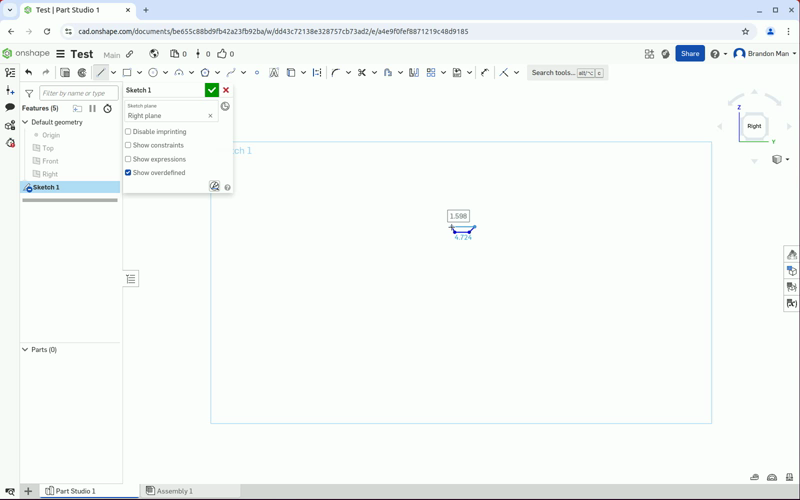
click(451, 226)
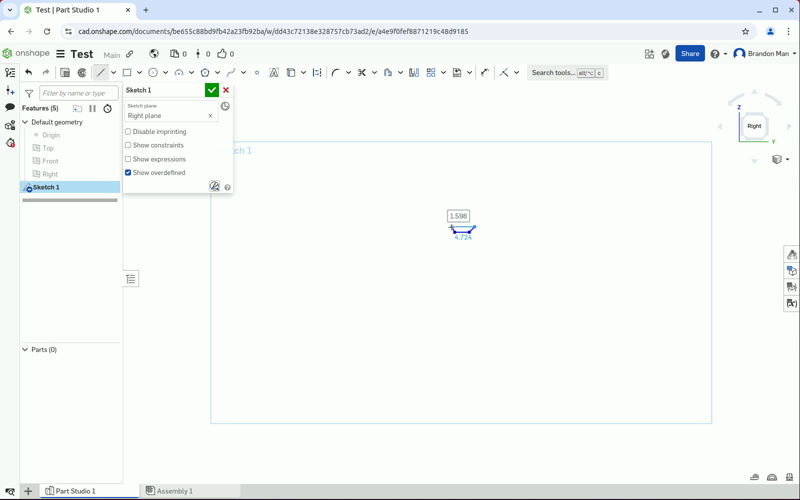
key(esc)
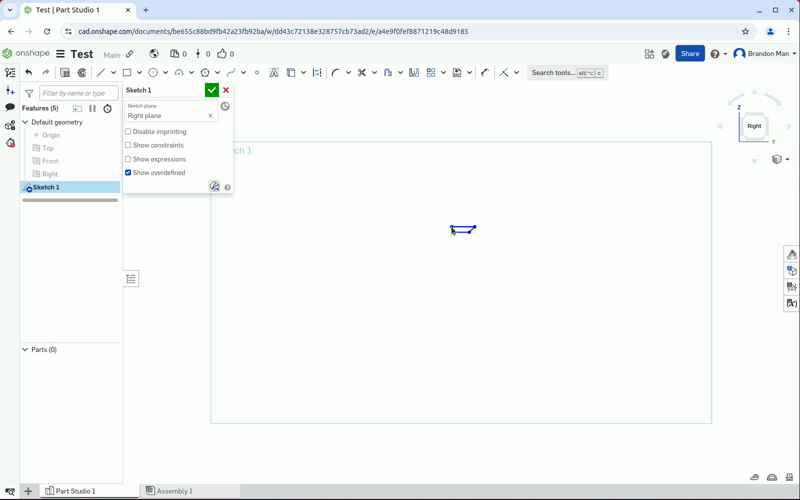
mouse_move(458, 228)
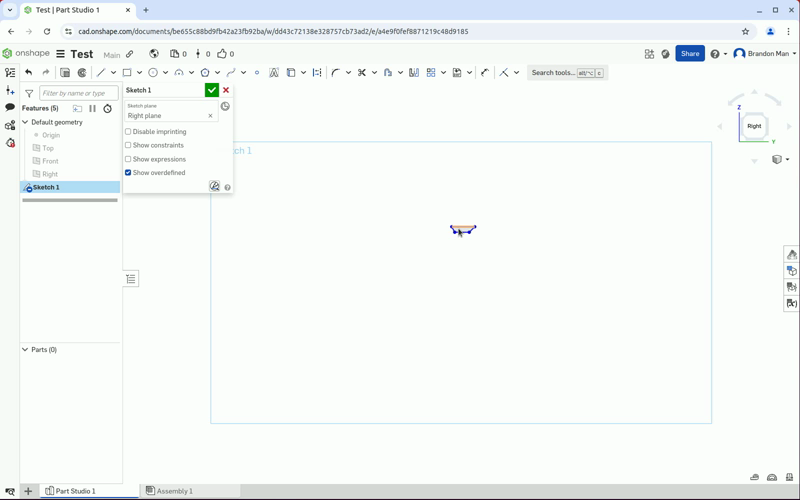
scroll(6)
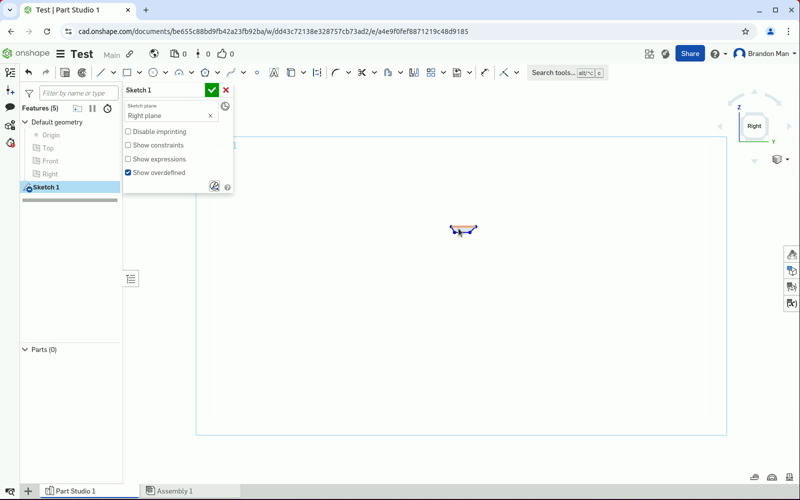
scroll(6)
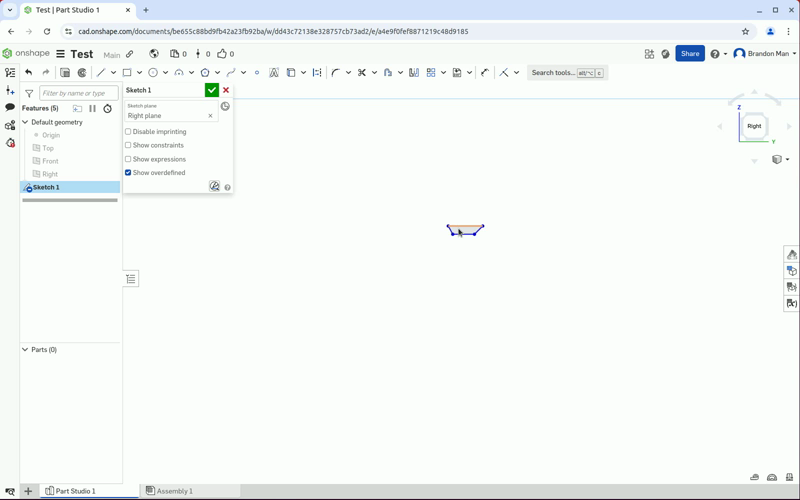
scroll(6)
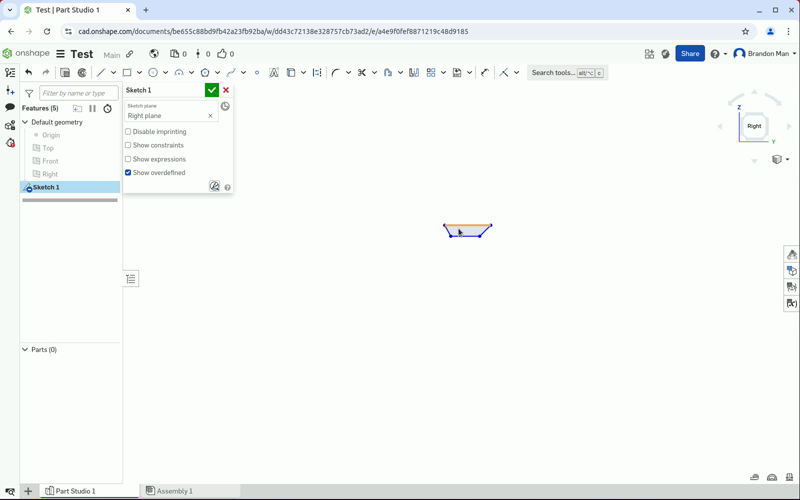
scroll(6)
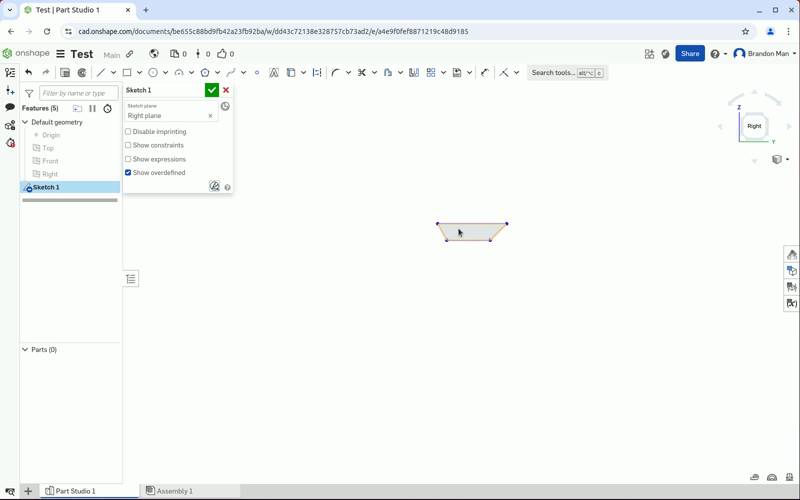
scroll(6)
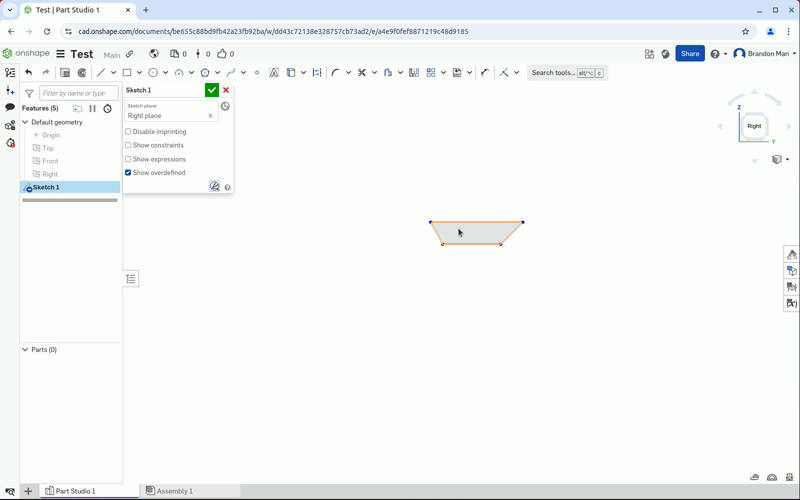
scroll(6)
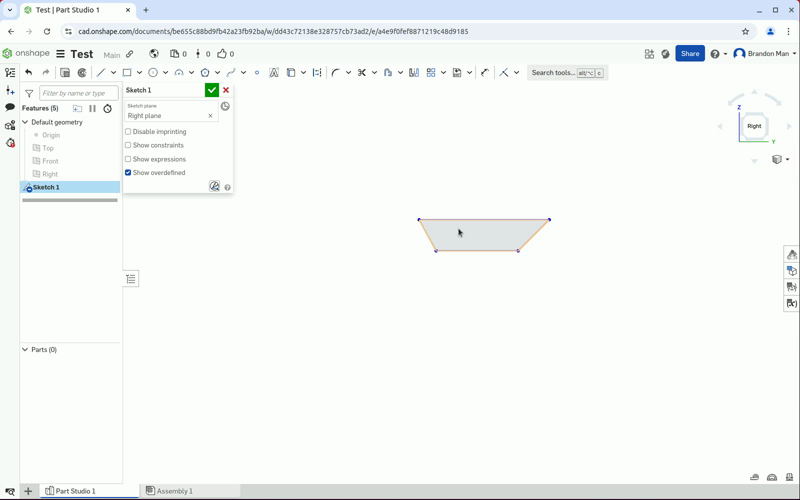
scroll(6)
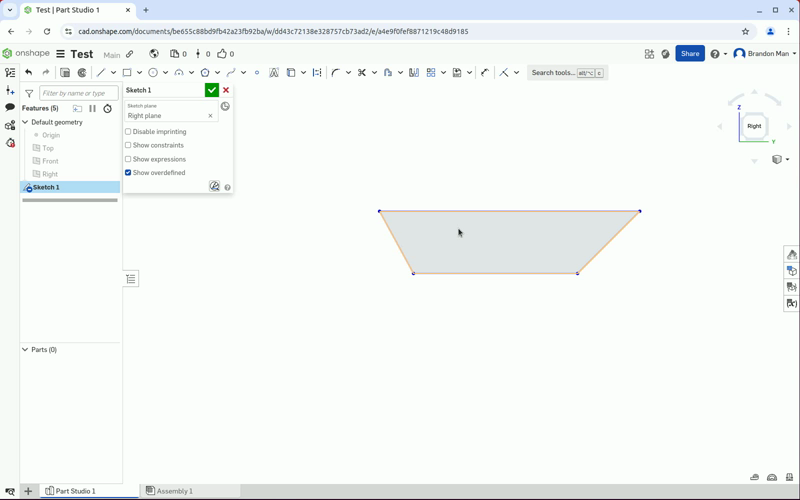
click(458, 228)
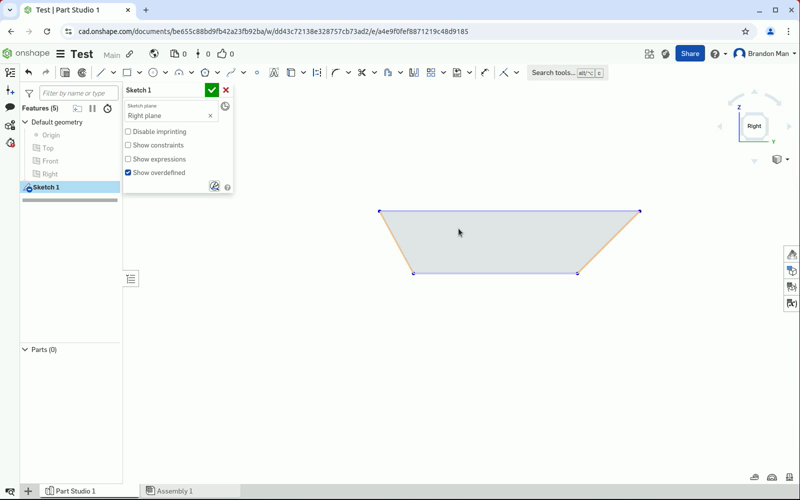
scroll(-6)
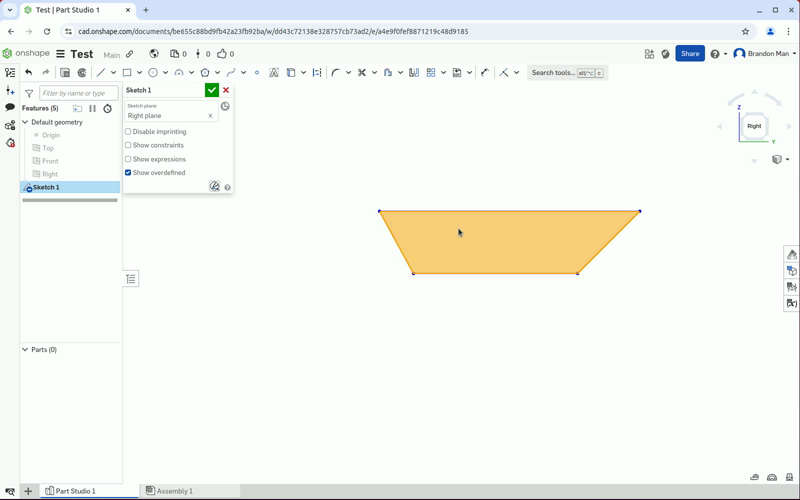
scroll(-6)
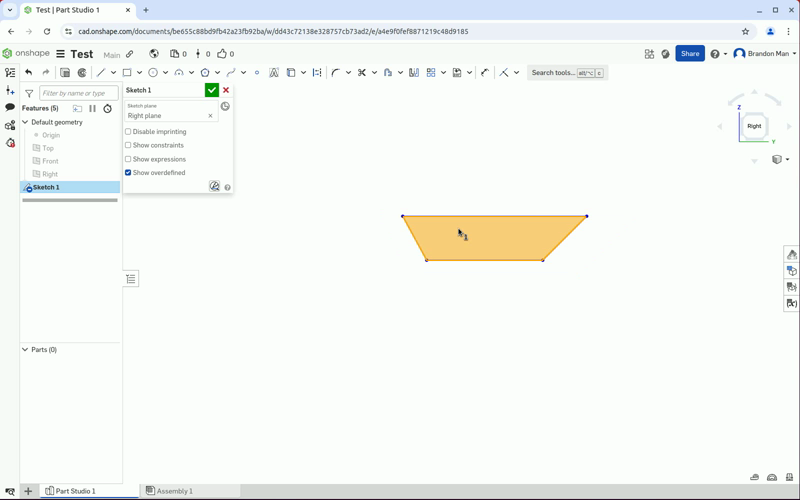
scroll(-6)
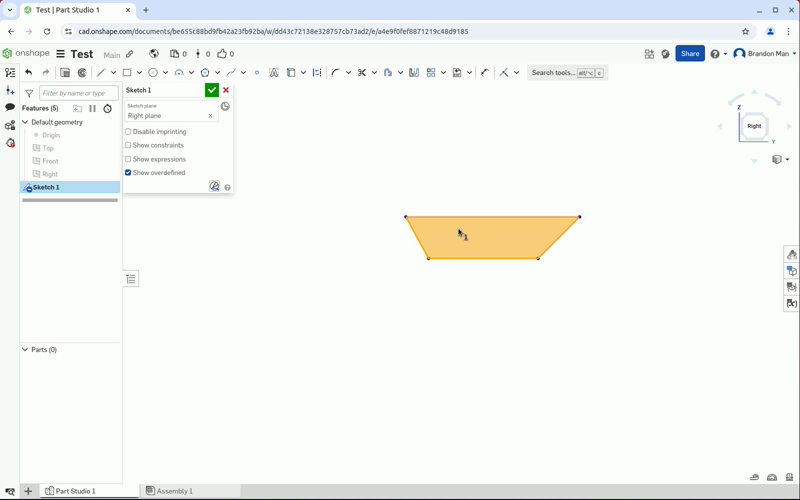
scroll(-6)
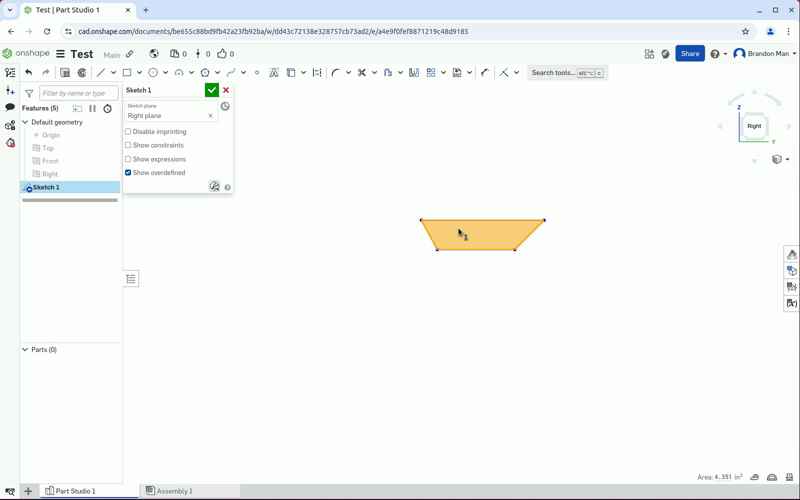
scroll(-6)
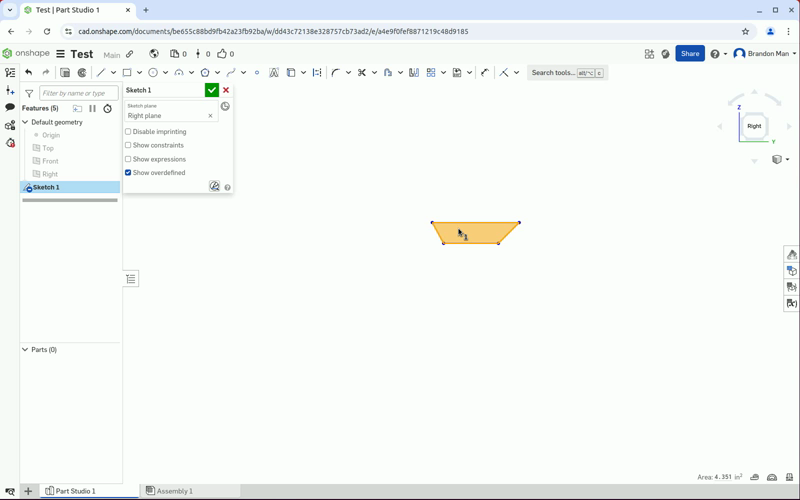
scroll(-6)
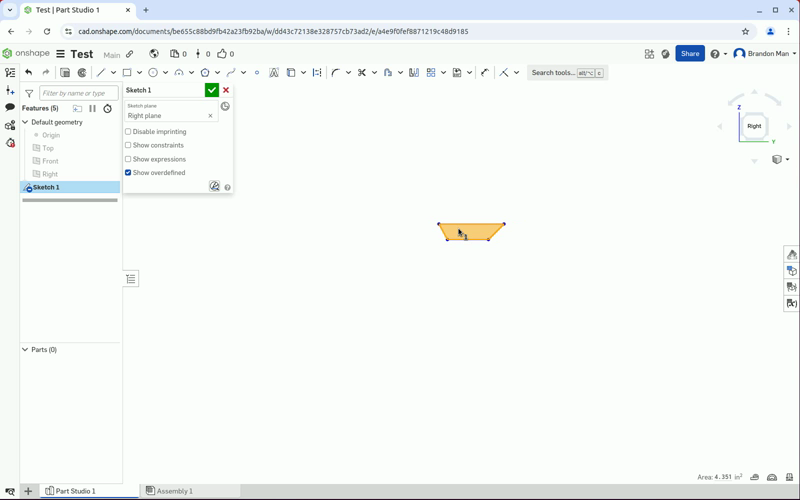
scroll(-6)
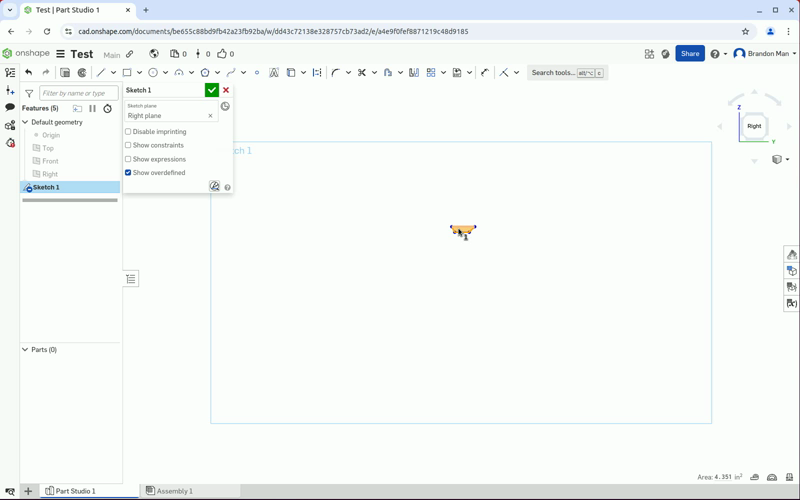
mouse_move(73, 352)
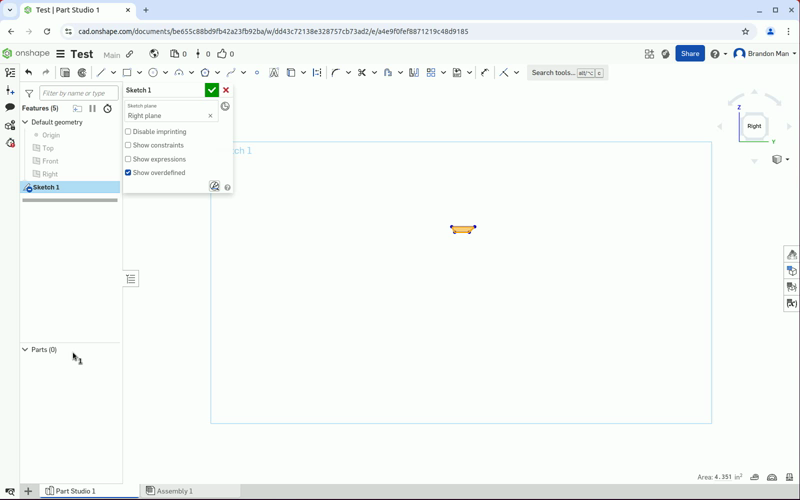
key(shift+y)
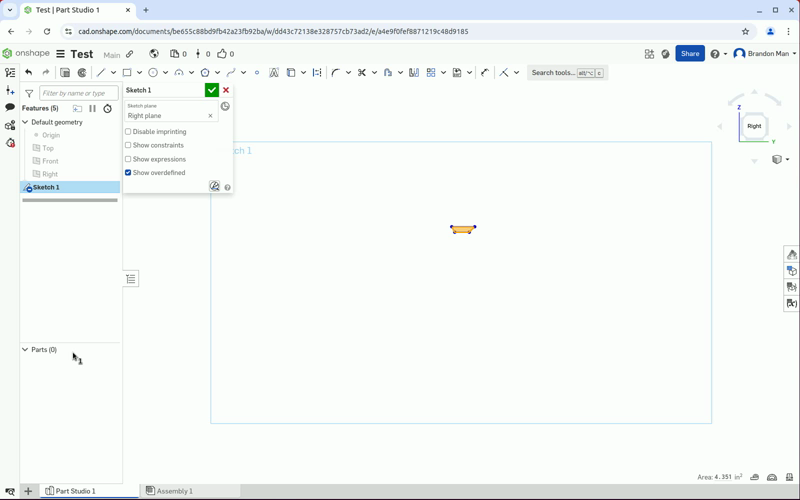
key(shift+e)
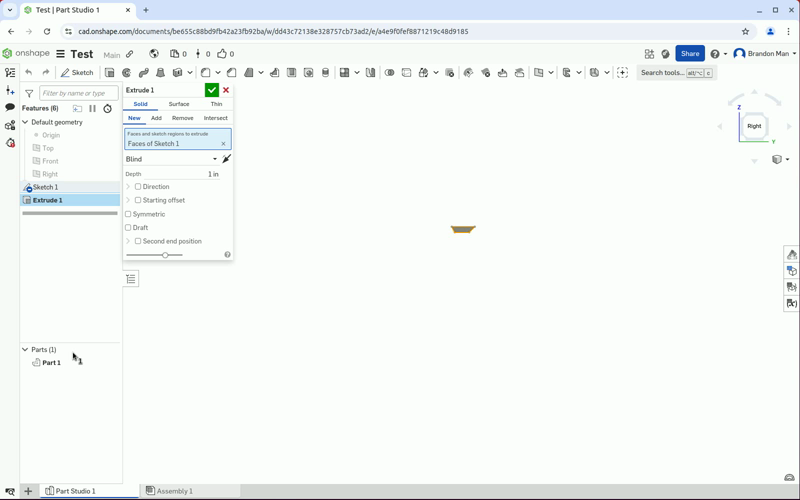
mouse_move(143, 106)
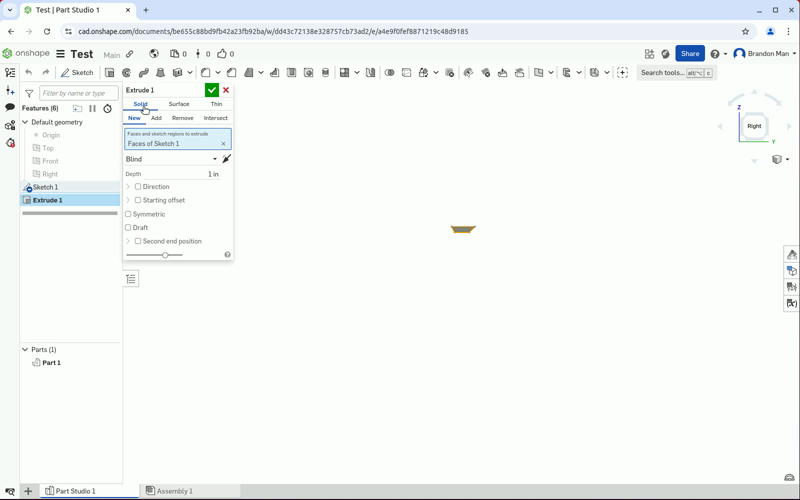
click(143, 106)
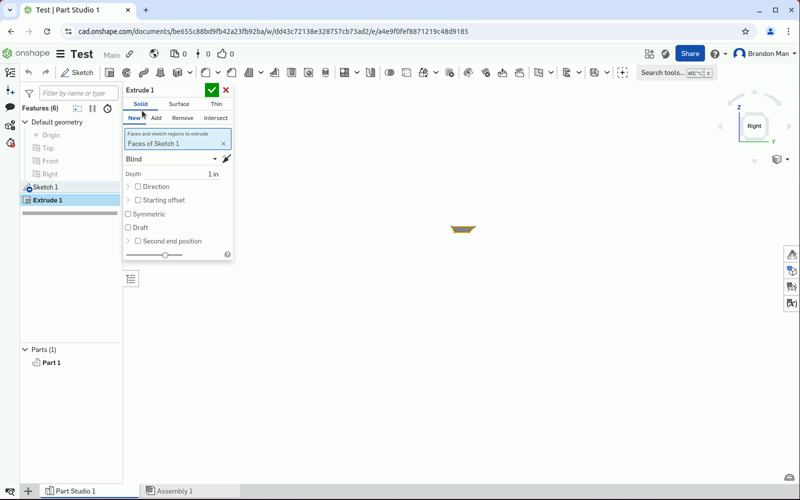
mouse_move(137, 120)
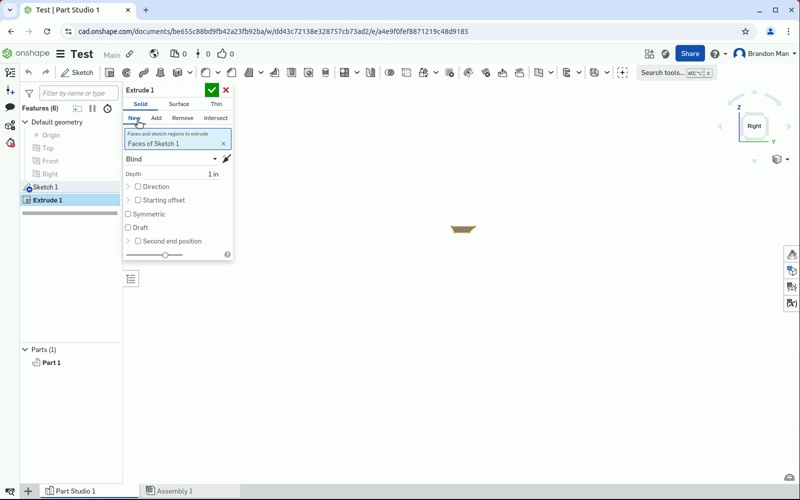
click(137, 120)
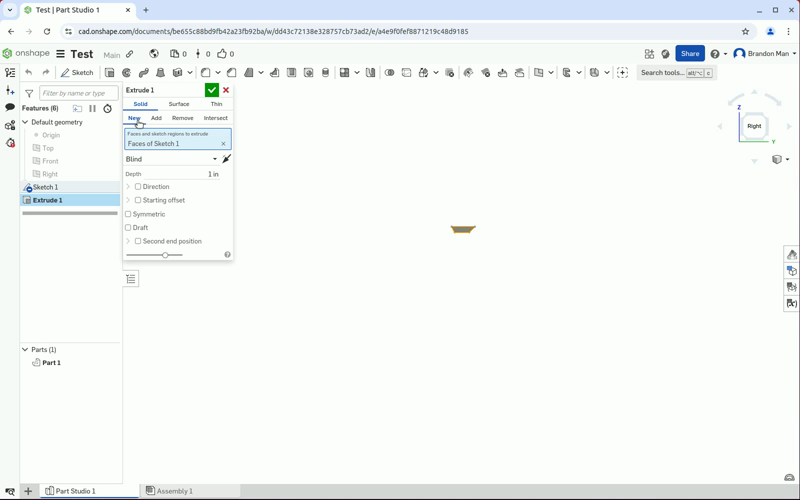
key(tab, 4)
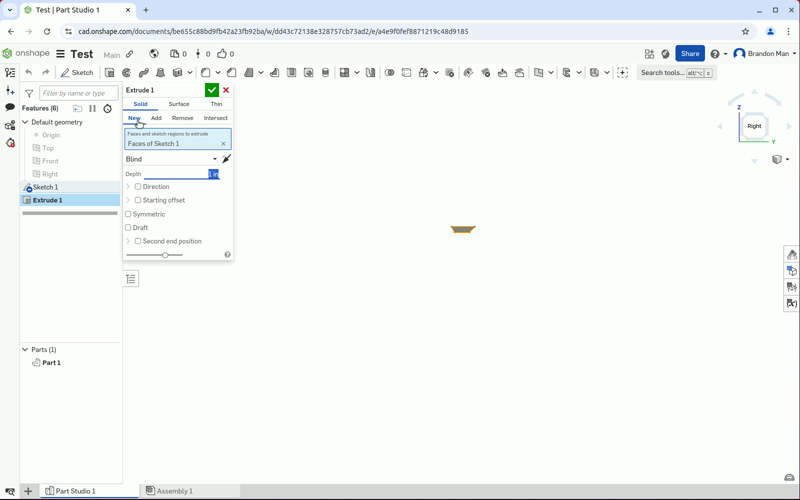
text(1.204)
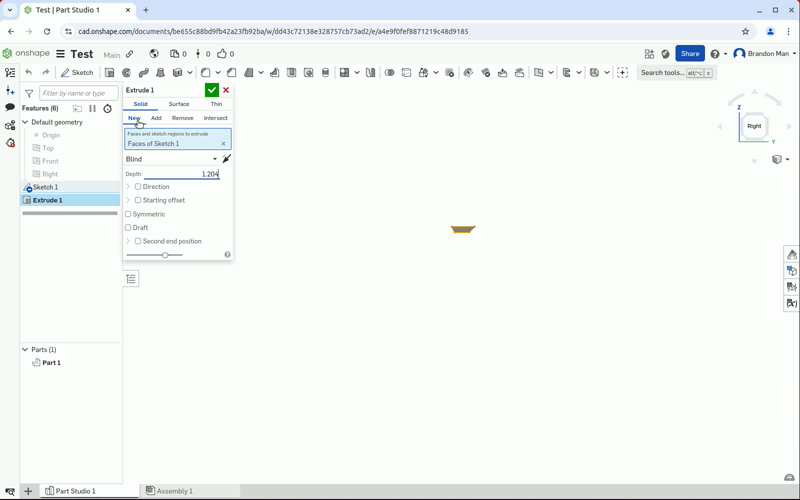
key(enter)
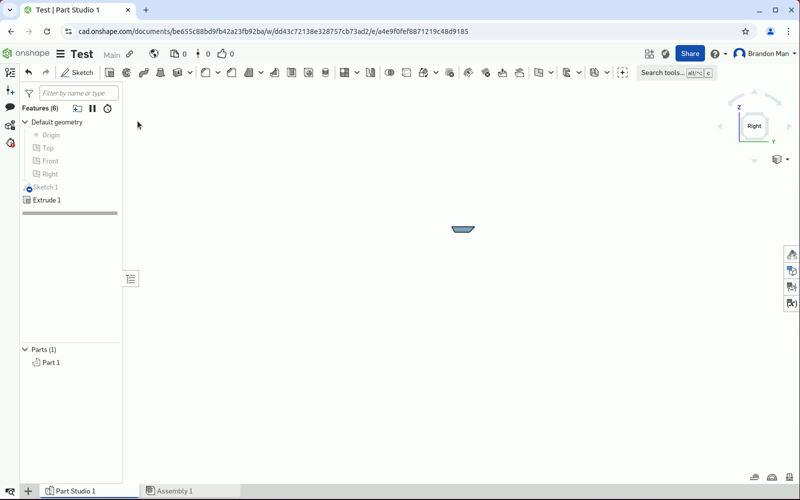
key(shift+h)
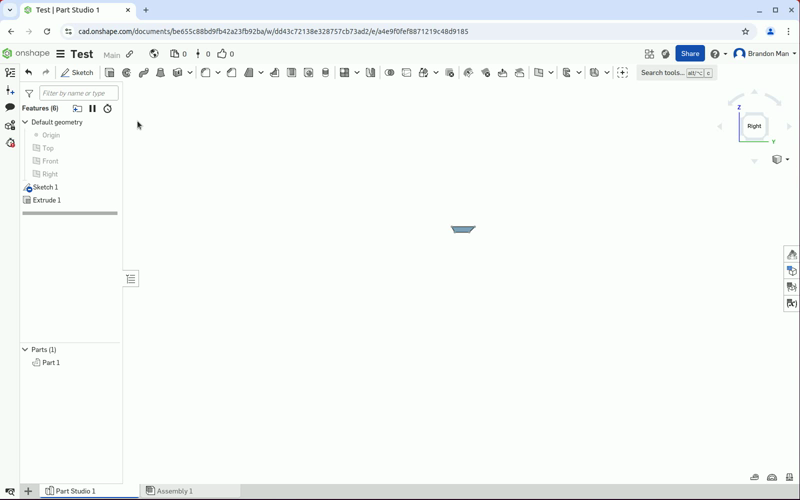
key(shift+h)
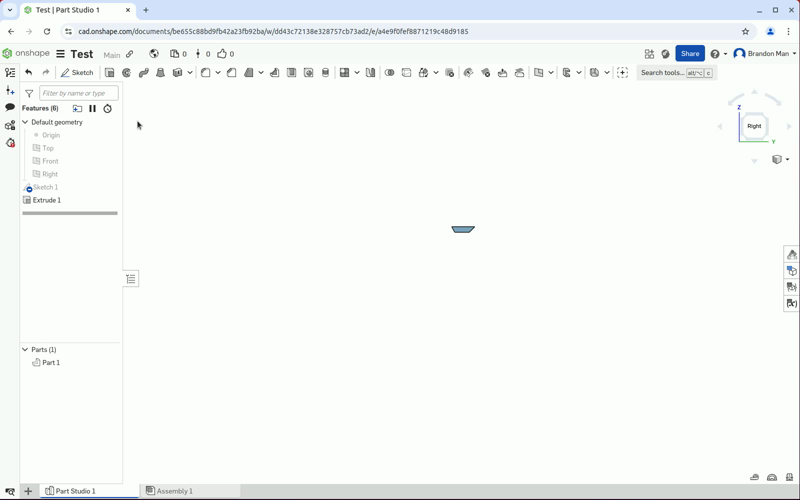
mouse_move(73, 189)
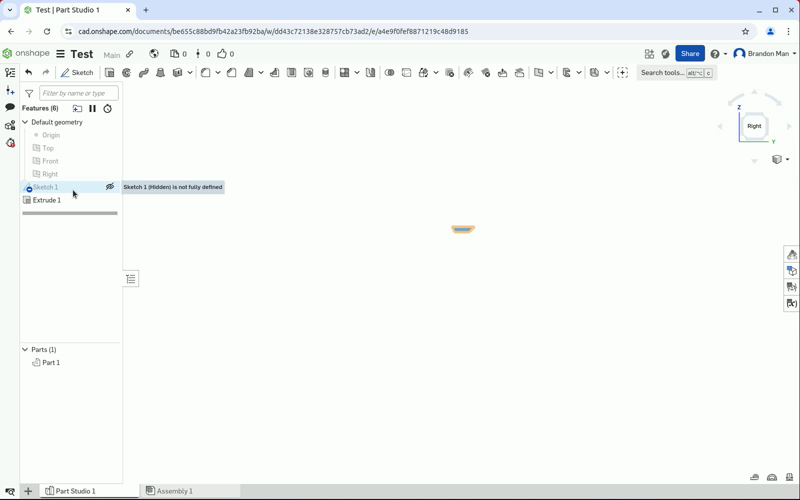
click(73, 189)
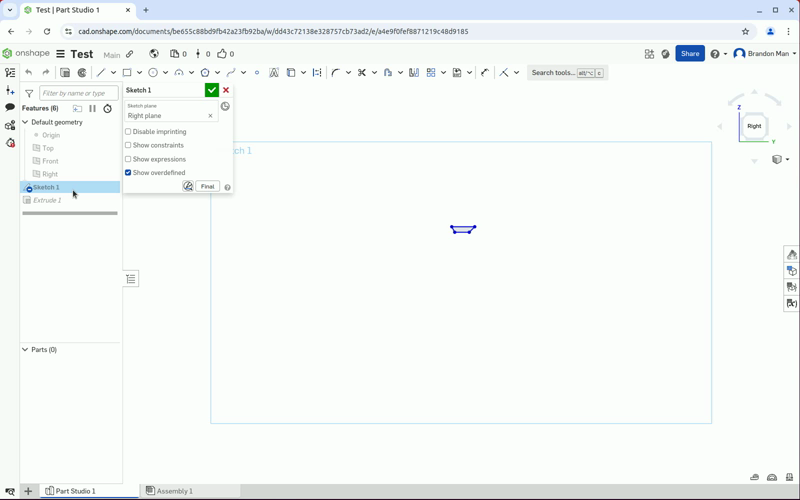
mouse_move(229, 92)
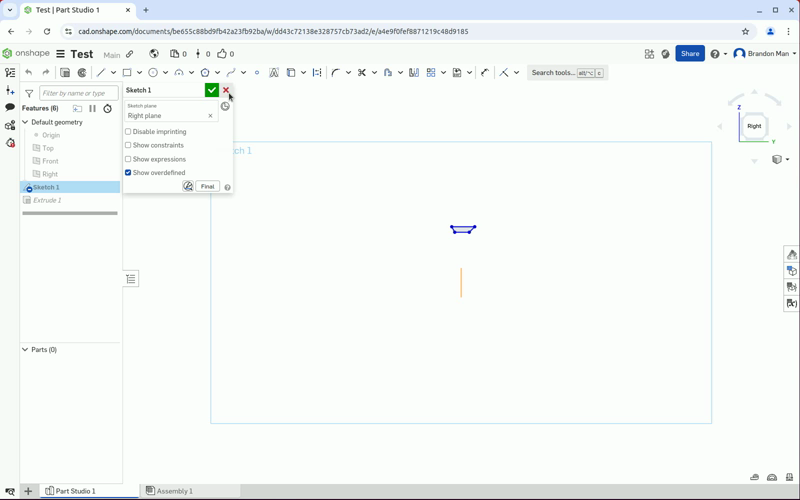
click(229, 92)
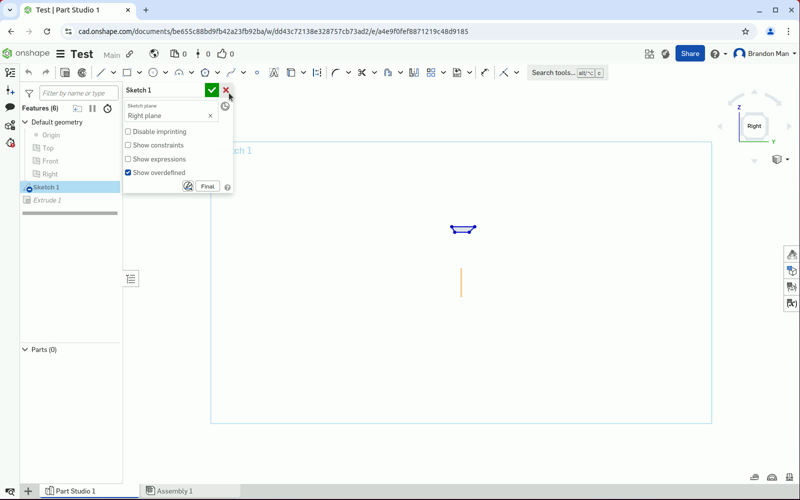
key(shift+s)
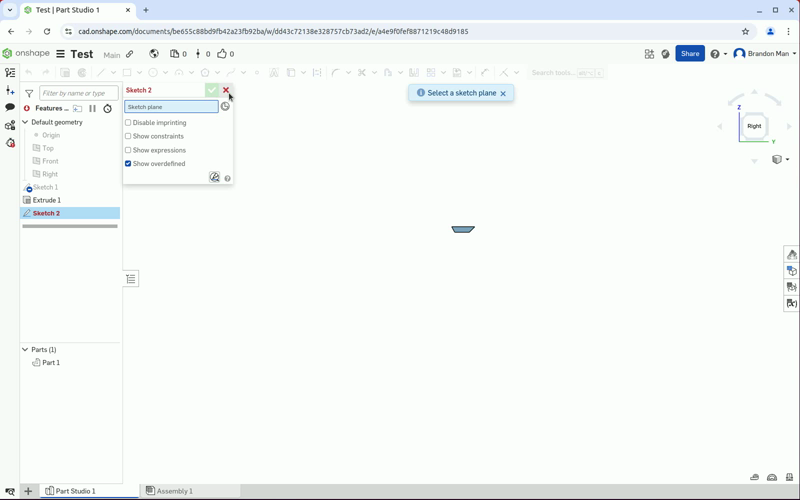
mouse_move(73, 176)
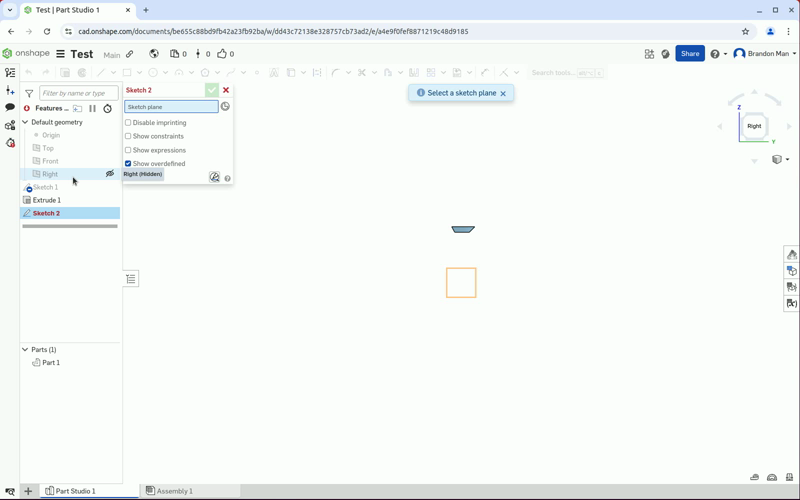
click(73, 176)
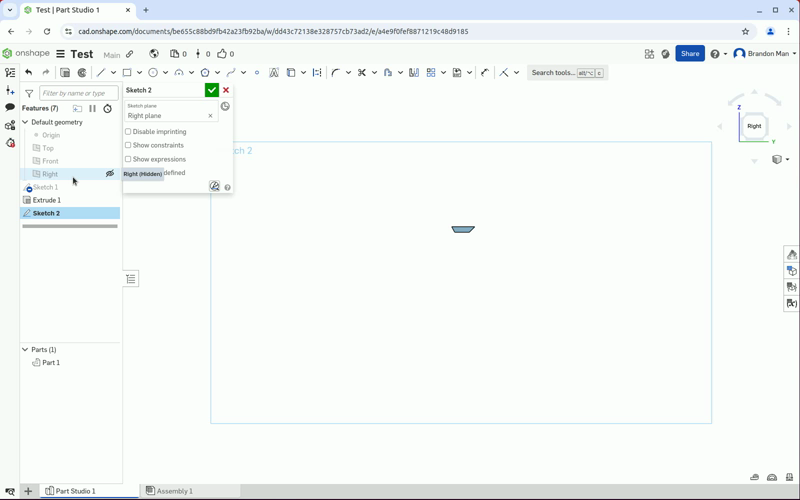
mouse_move(73, 352)
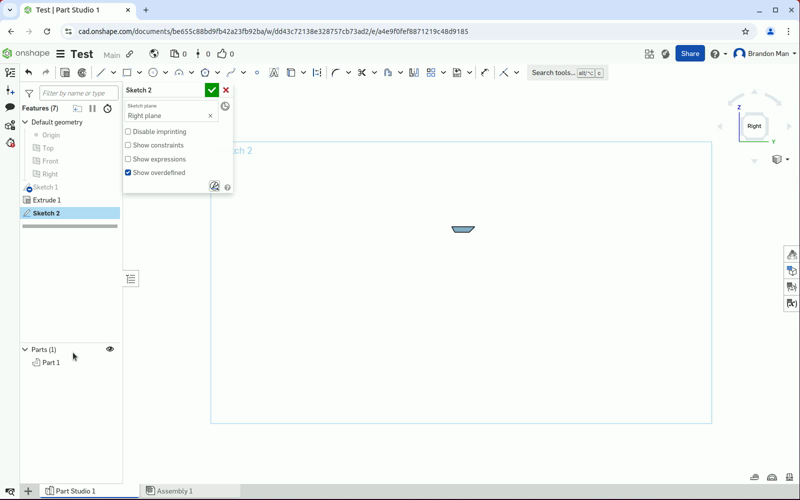
key(y)
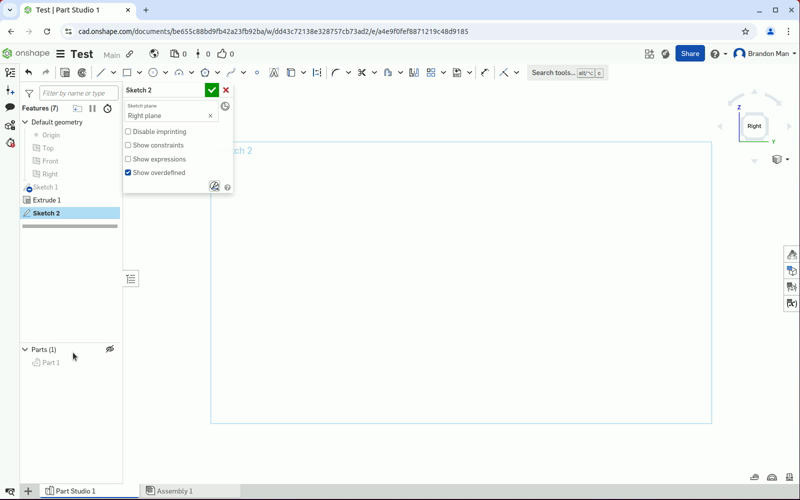
key(l)
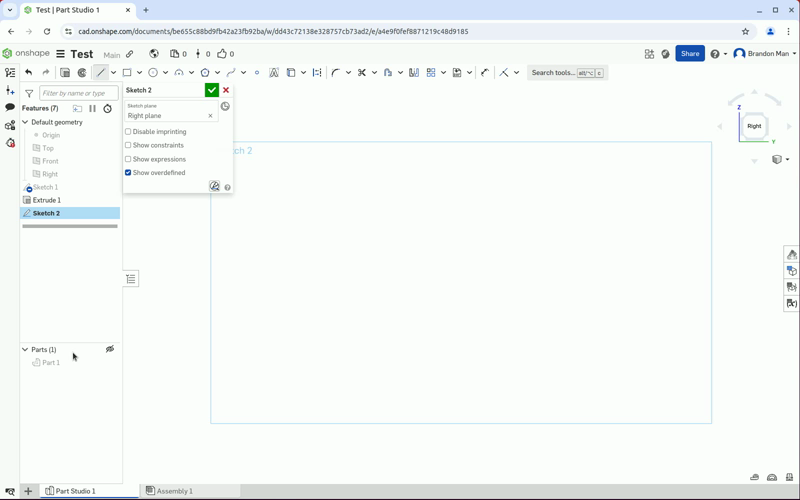
key_down(shift)
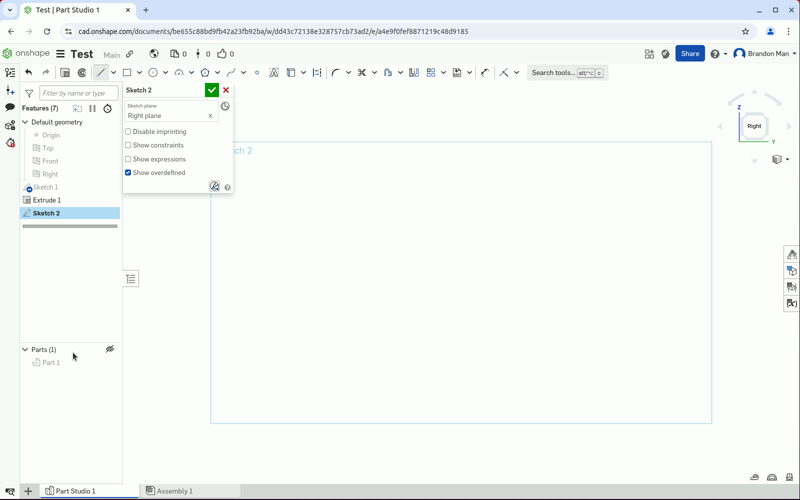
mouse_move(403, 306)
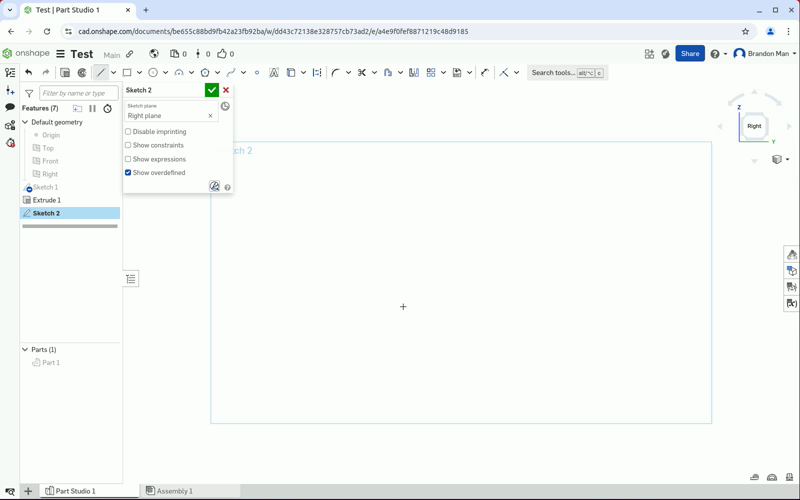
click(403, 306)
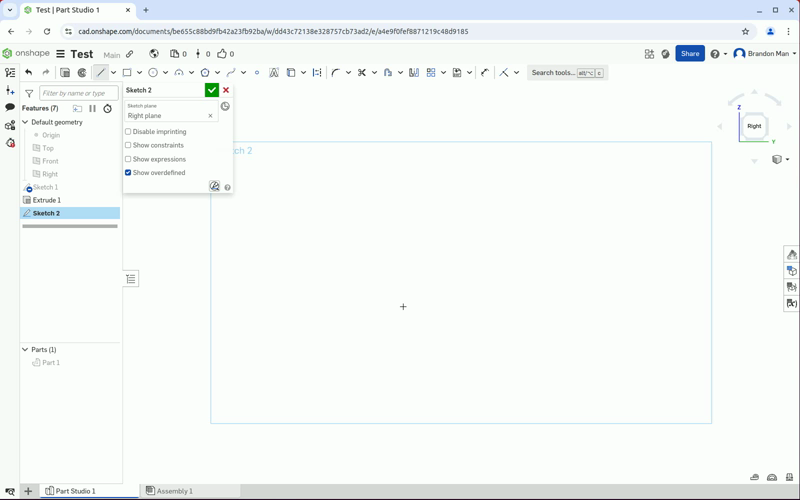
key_up(shift)
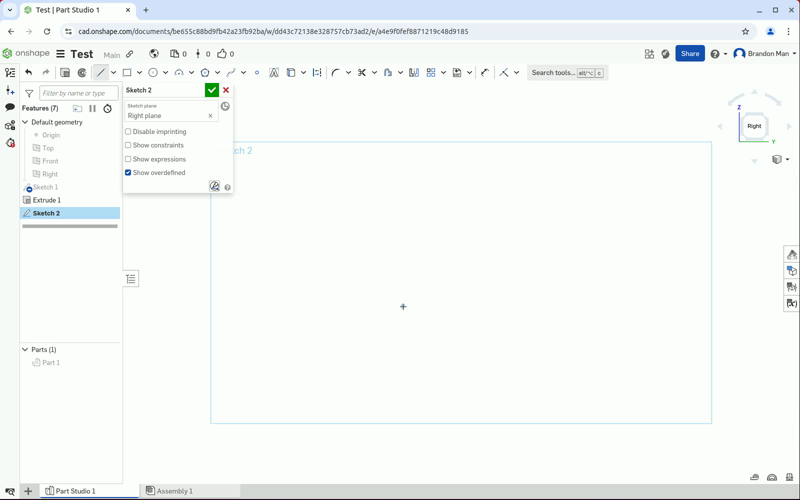
key_down(shift)
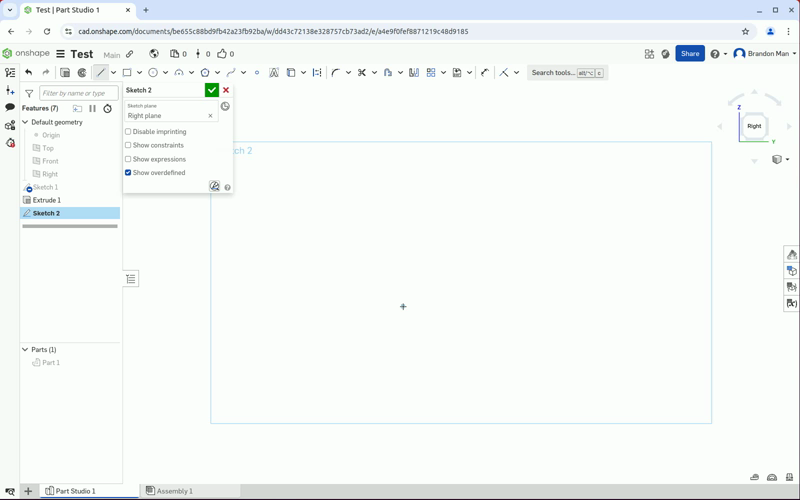
mouse_move(433, 306)
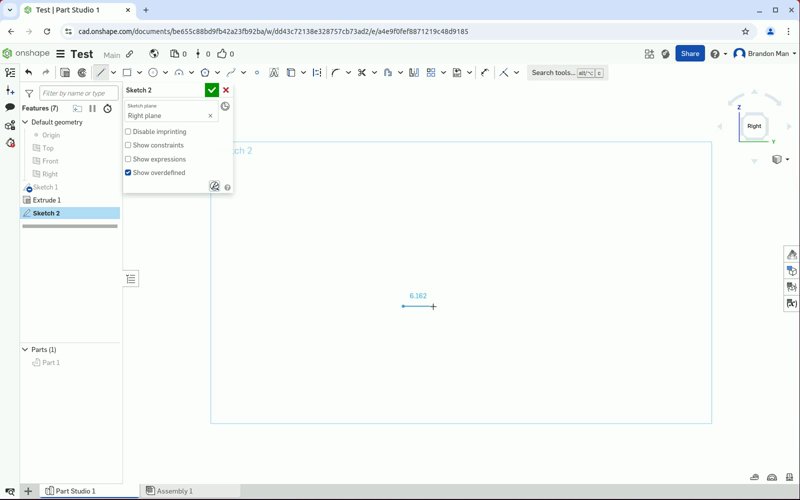
mouse_move(406, 312)
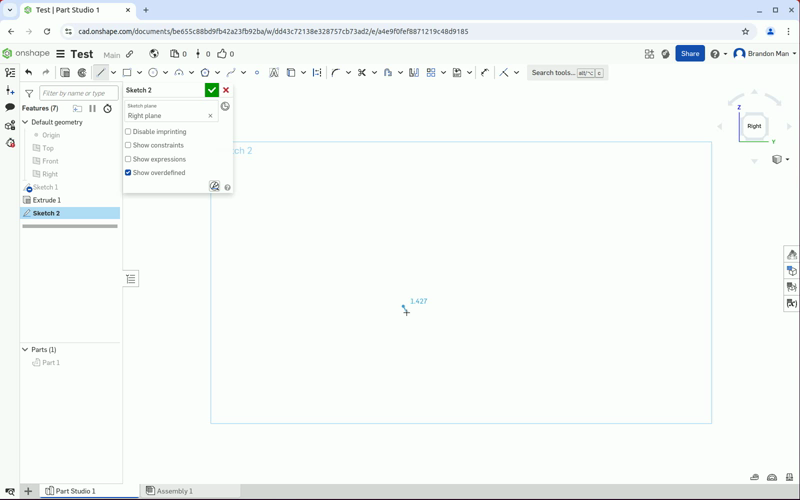
scroll(6)
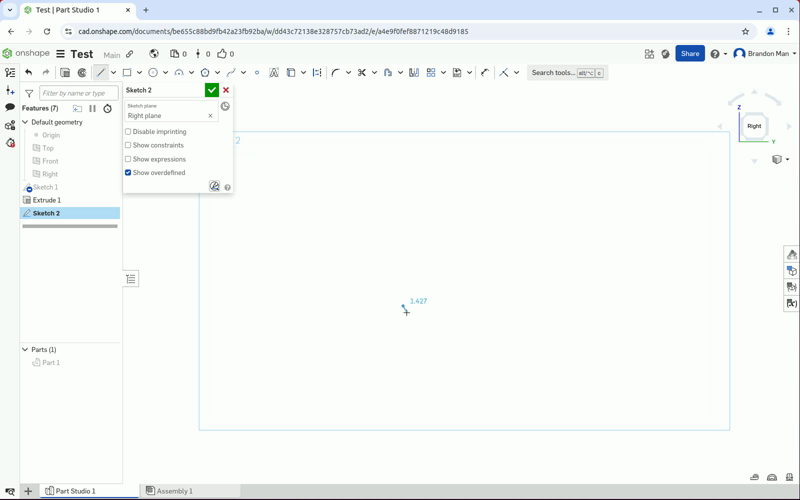
scroll(6)
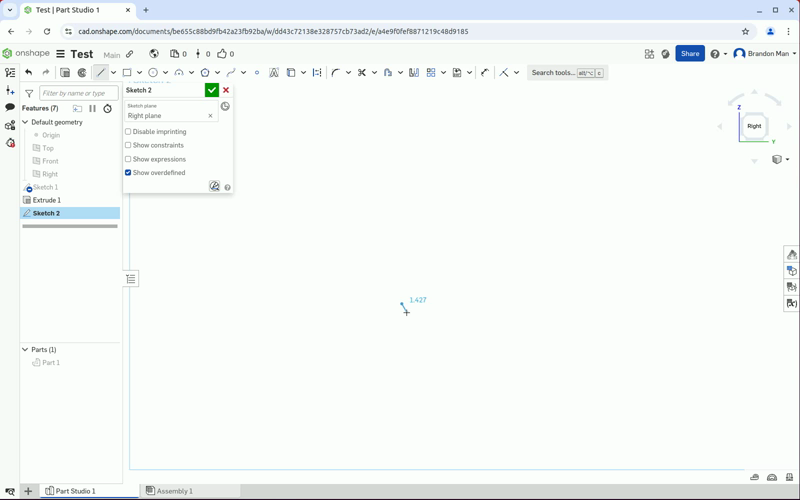
scroll(6)
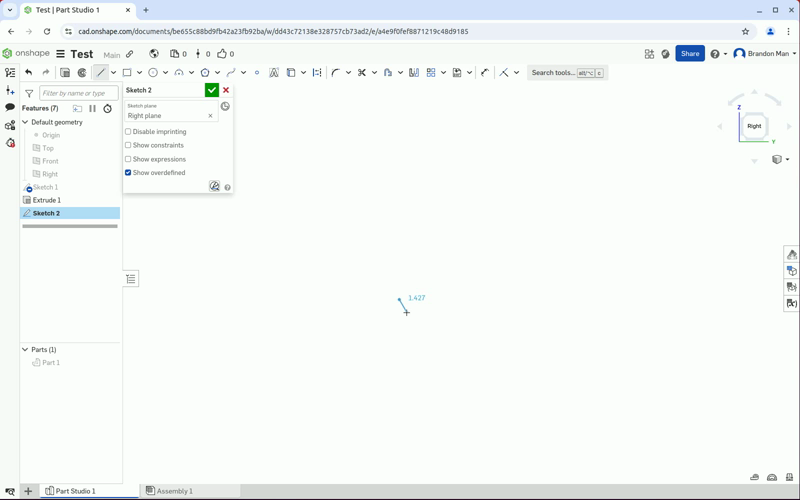
scroll(6)
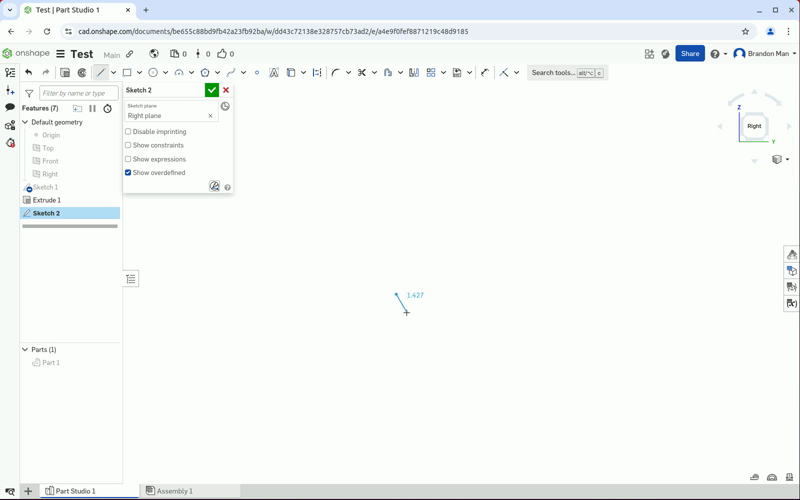
scroll(6)
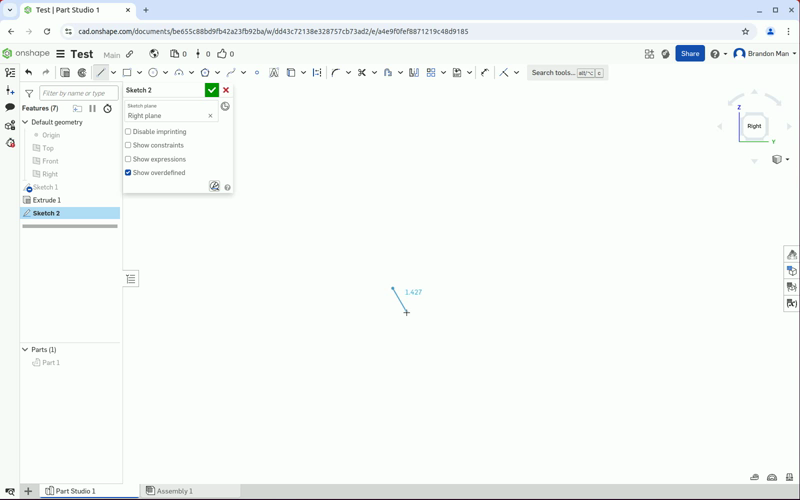
scroll(6)
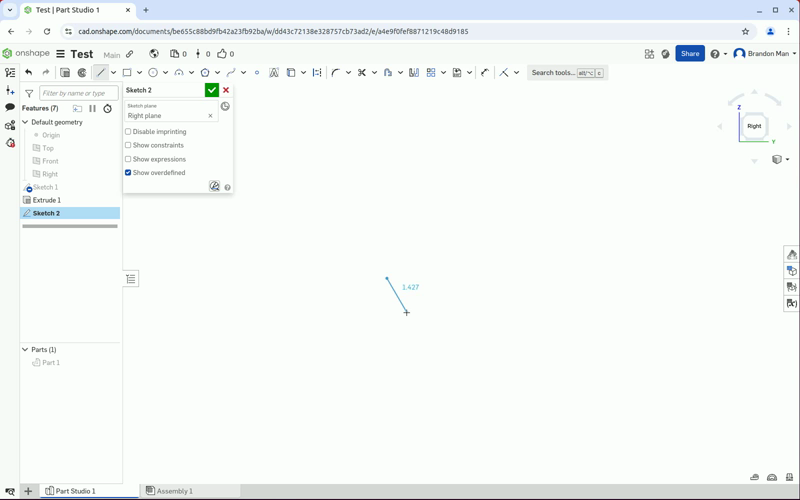
scroll(6)
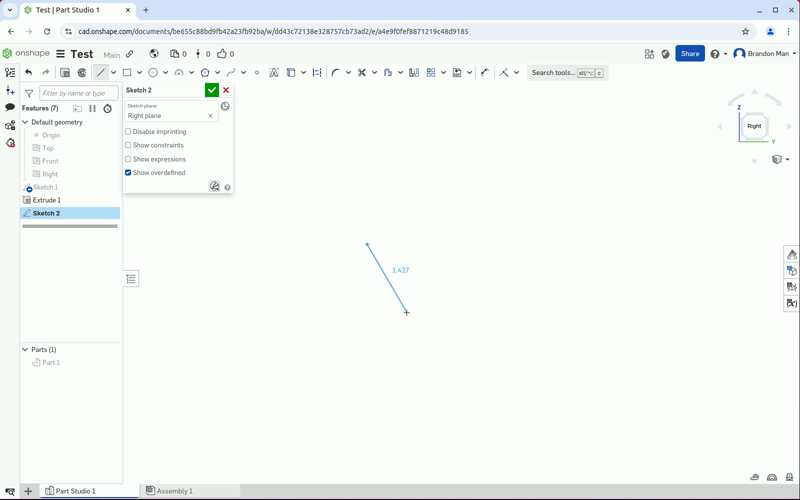
click(406, 312)
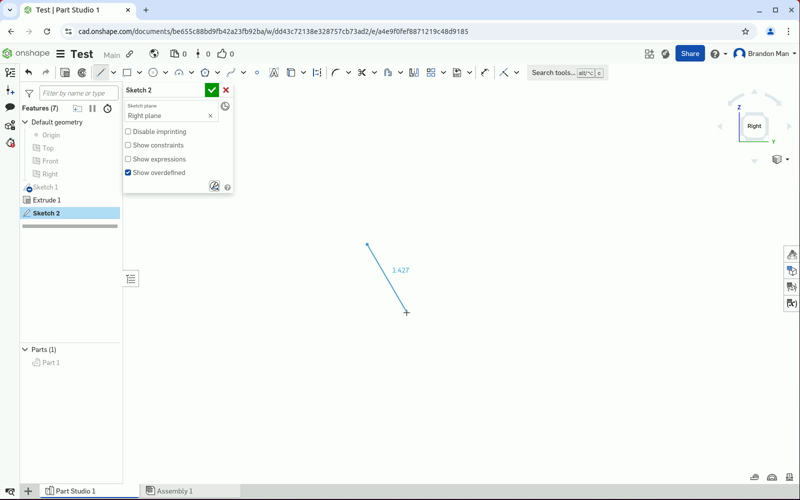
scroll(-6)
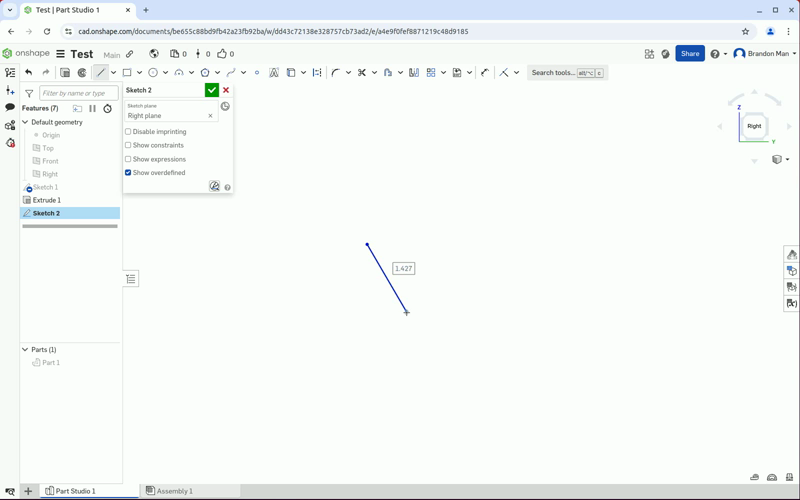
scroll(-6)
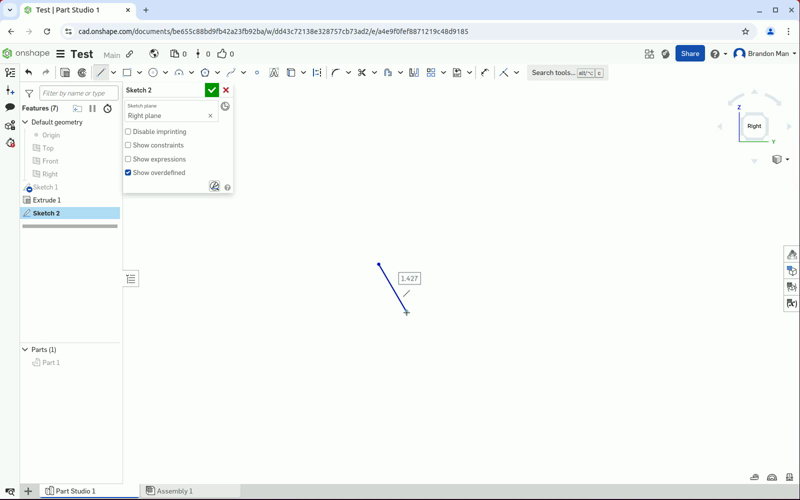
scroll(-6)
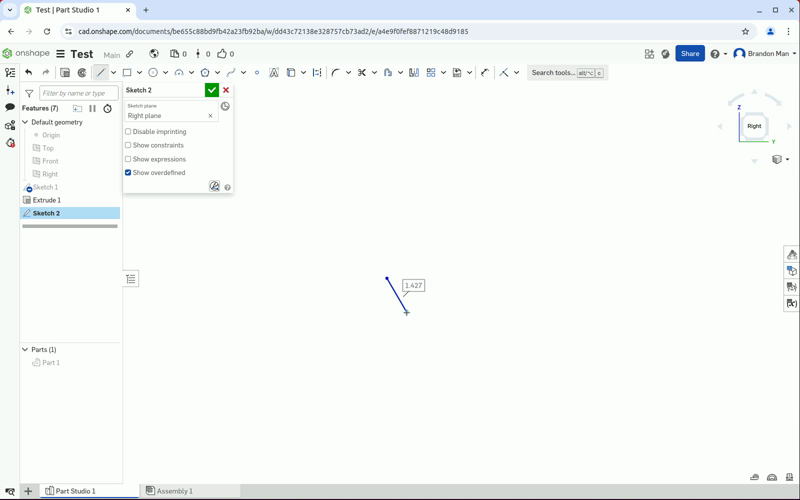
scroll(-6)
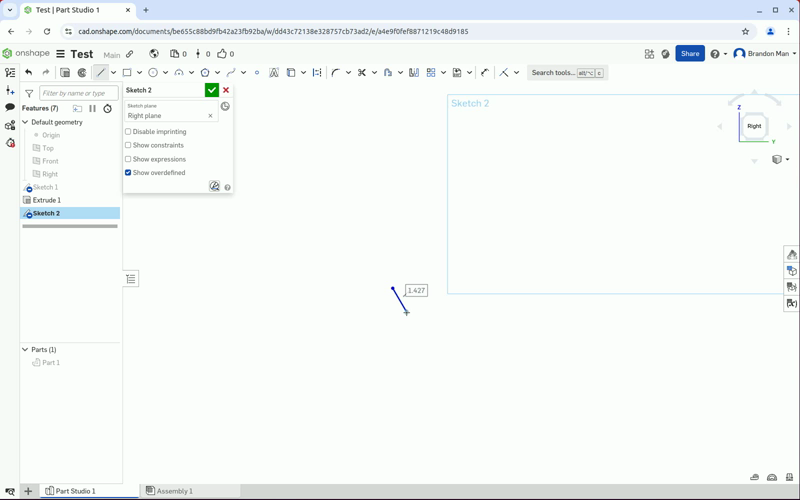
scroll(-6)
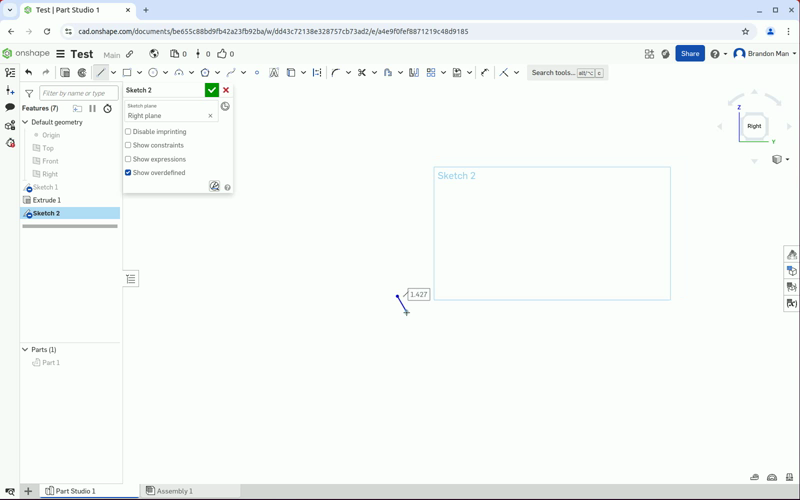
scroll(-6)
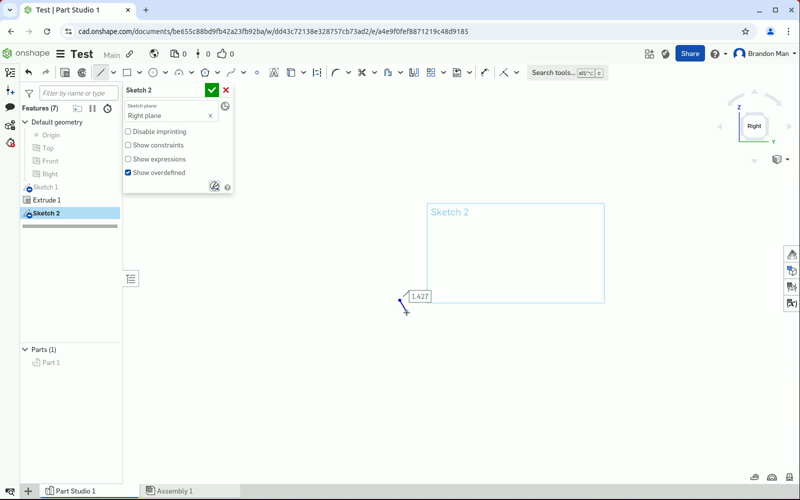
scroll(-6)
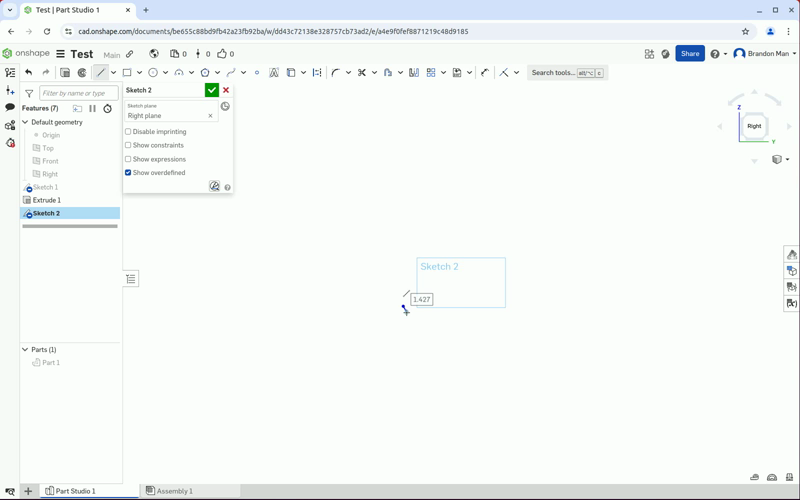
key_up(shift)
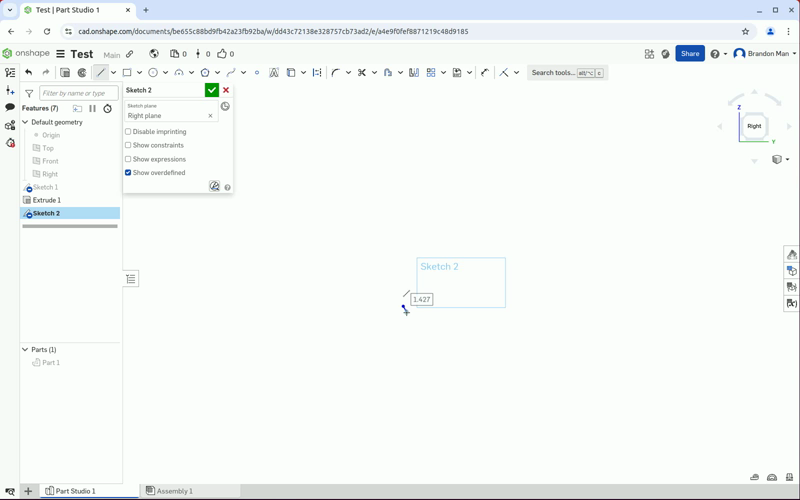
key_down(shift)
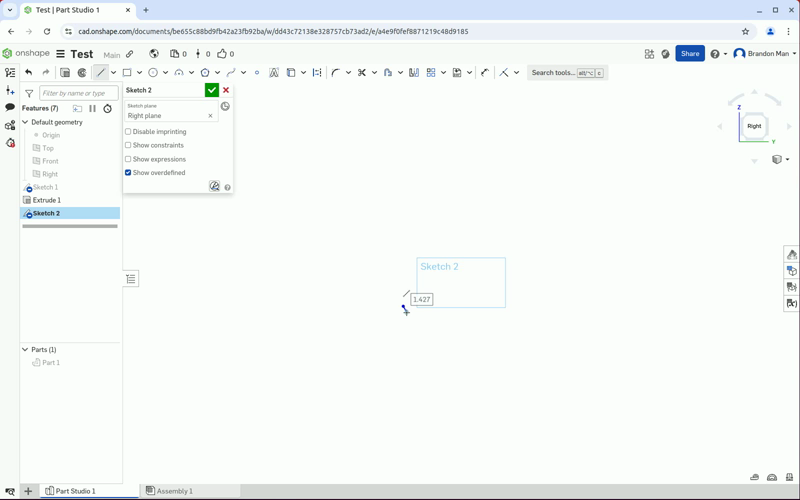
mouse_move(454, 233)
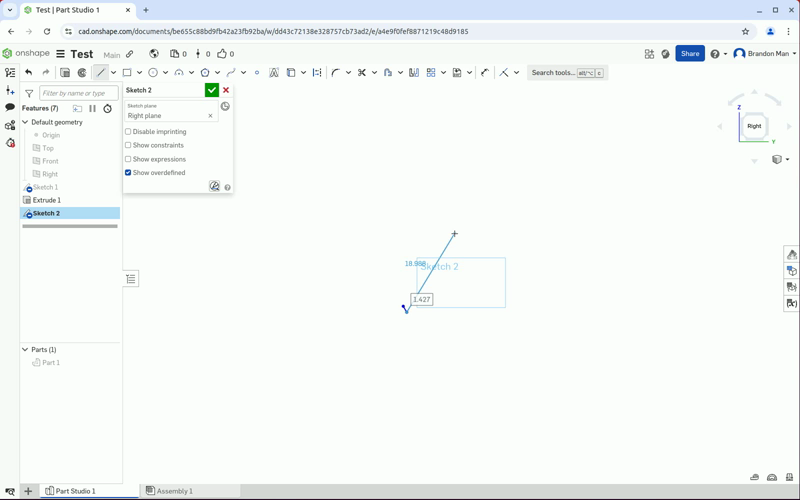
click(454, 233)
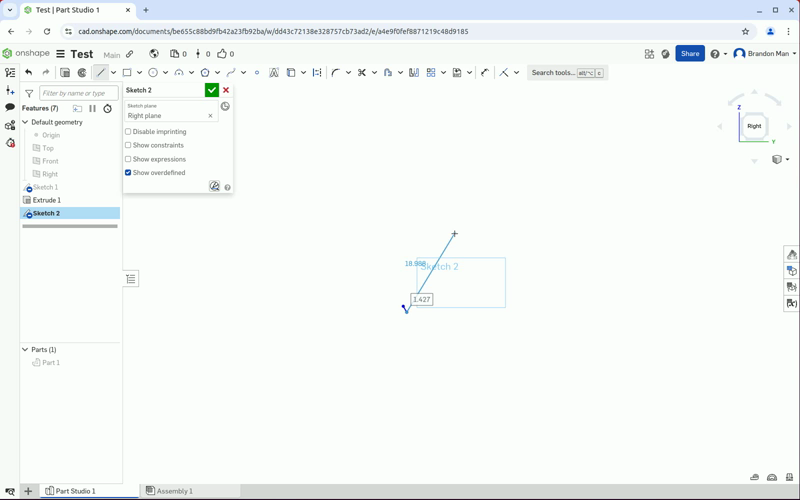
key_up(shift)
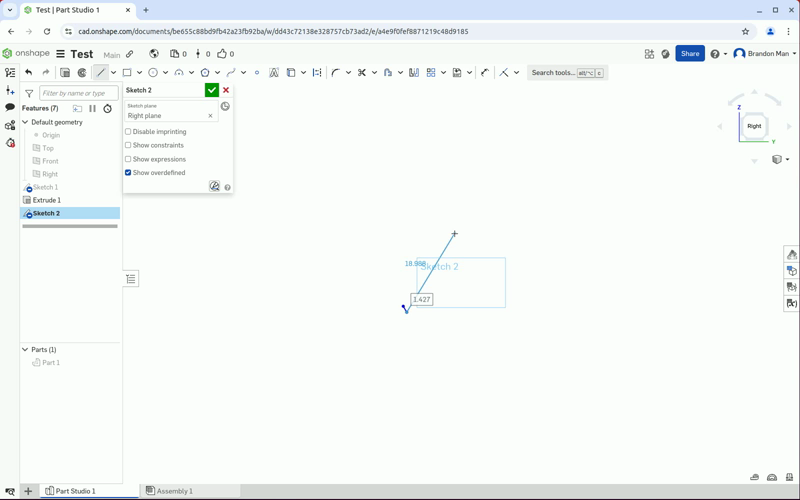
key_down(shift)
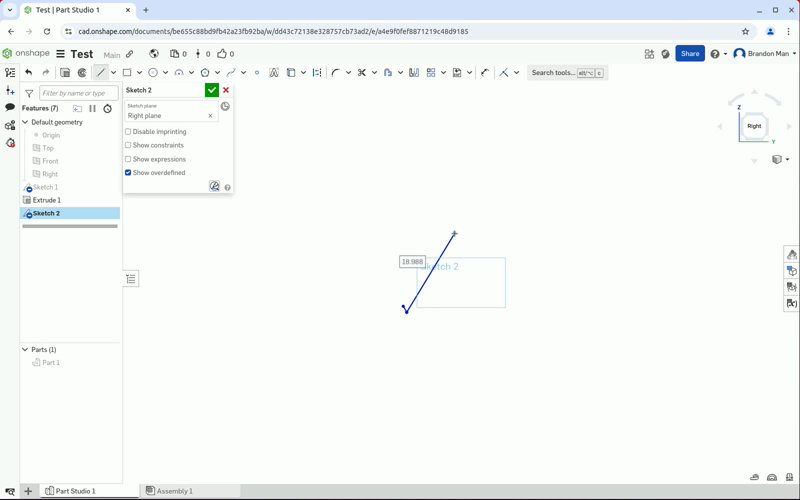
mouse_move(484, 233)
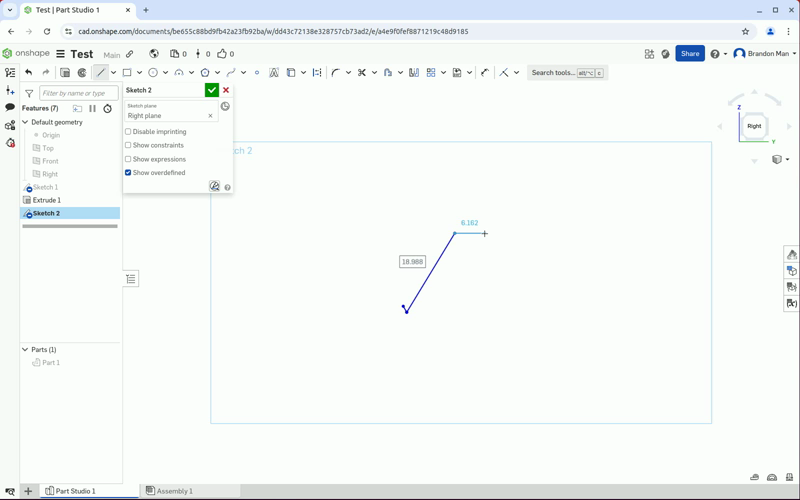
mouse_move(452, 227)
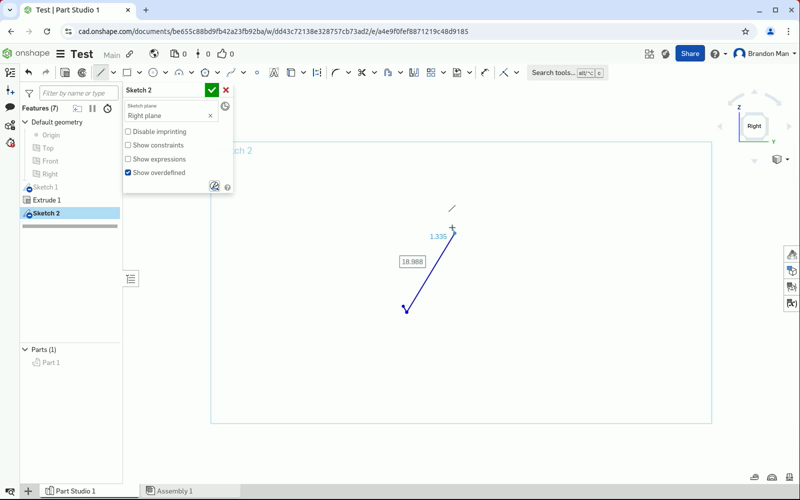
scroll(6)
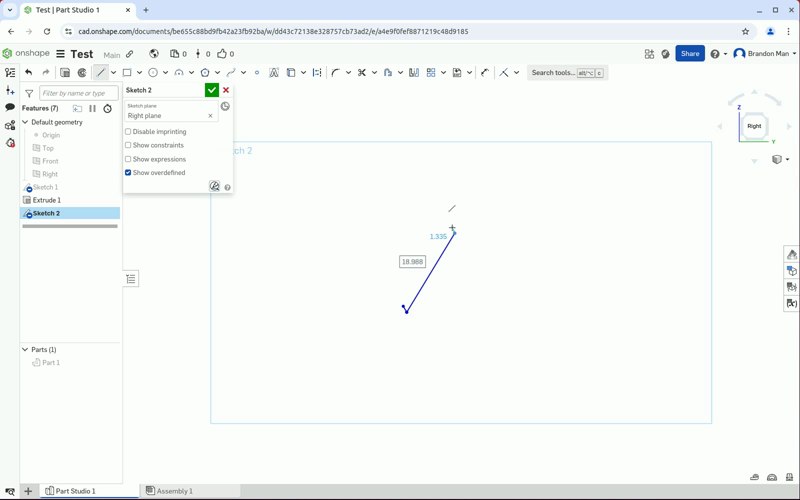
scroll(6)
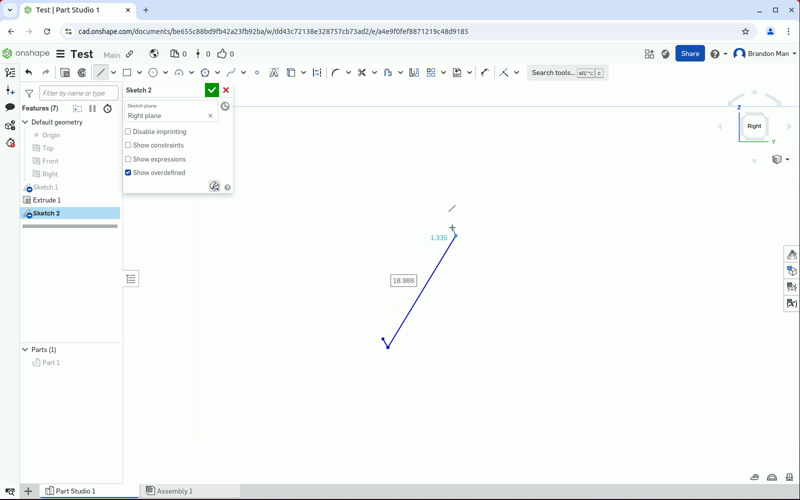
scroll(6)
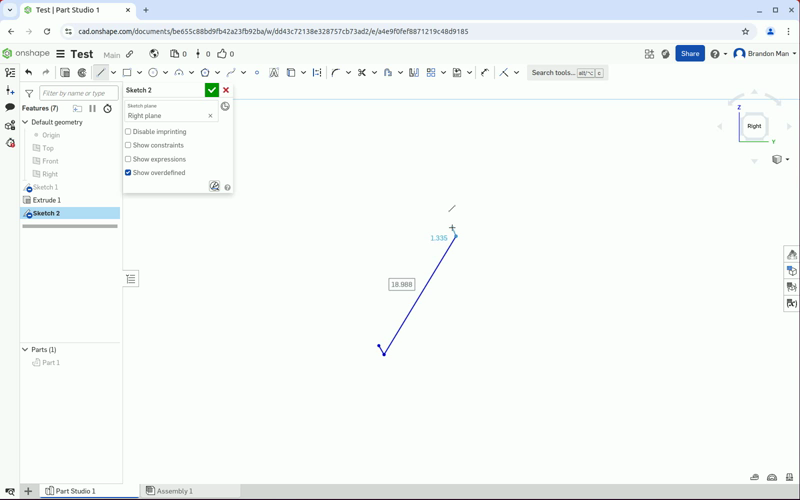
scroll(6)
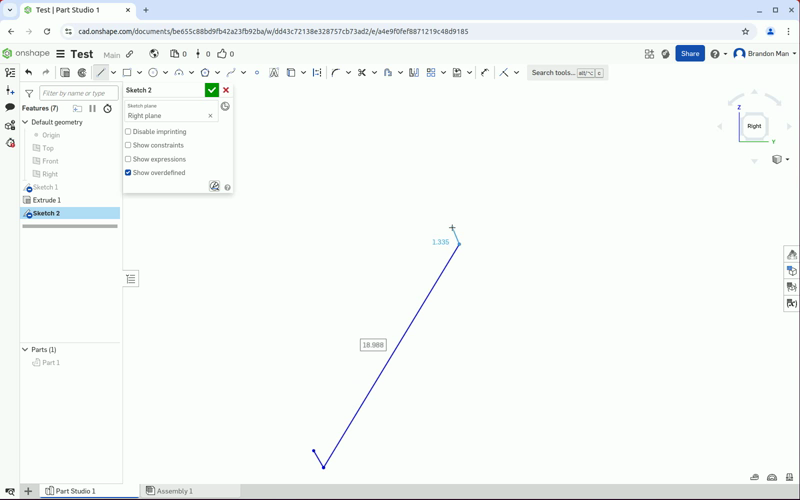
scroll(6)
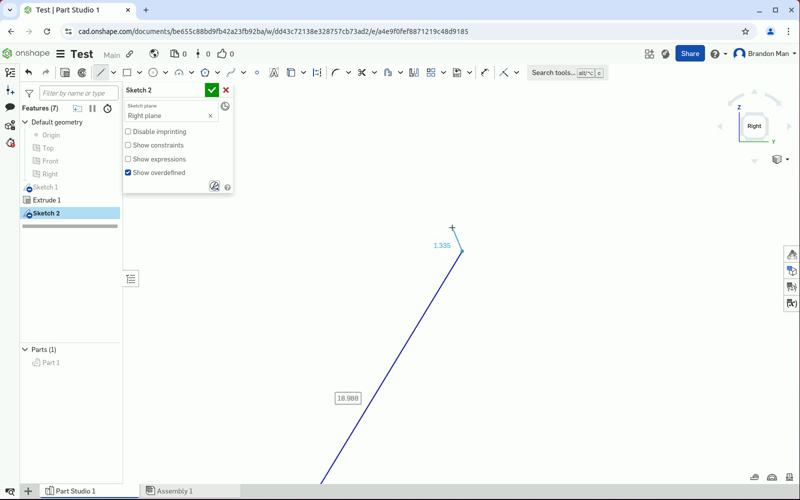
scroll(6)
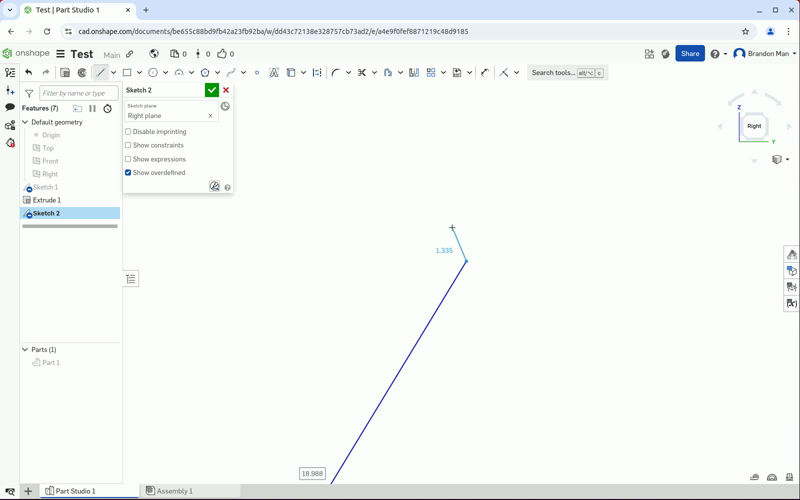
scroll(6)
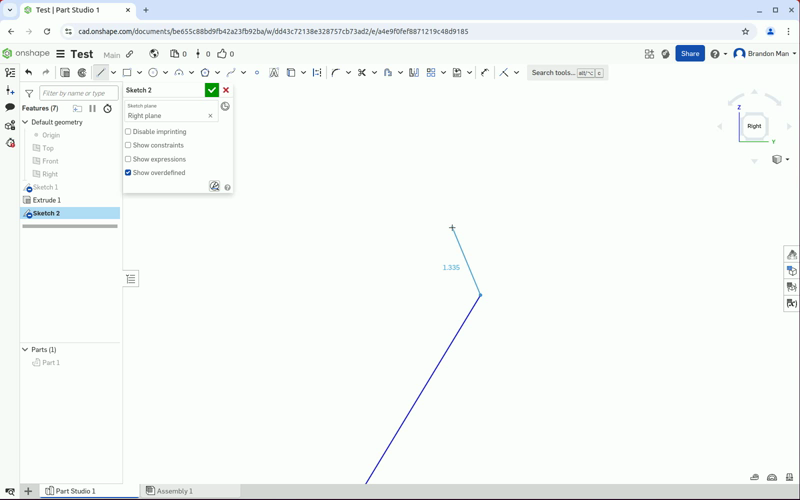
click(452, 227)
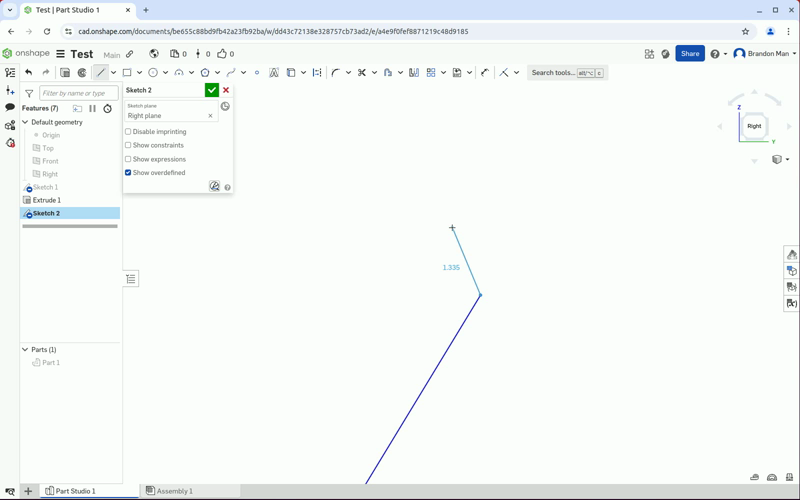
scroll(-6)
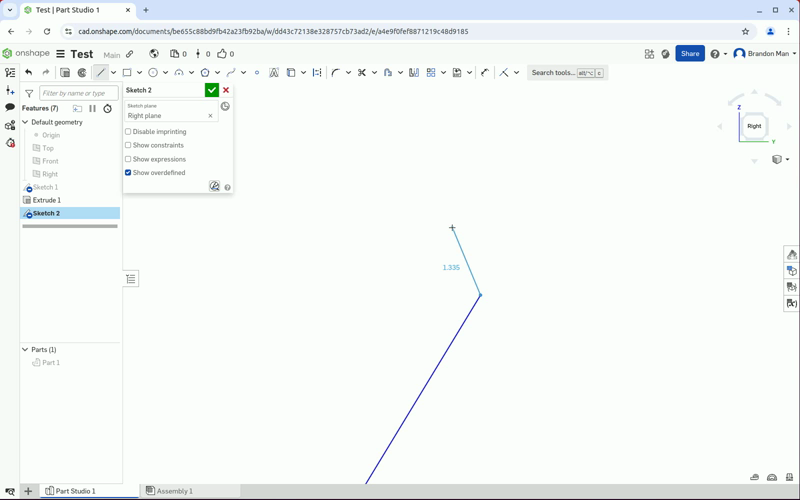
scroll(-6)
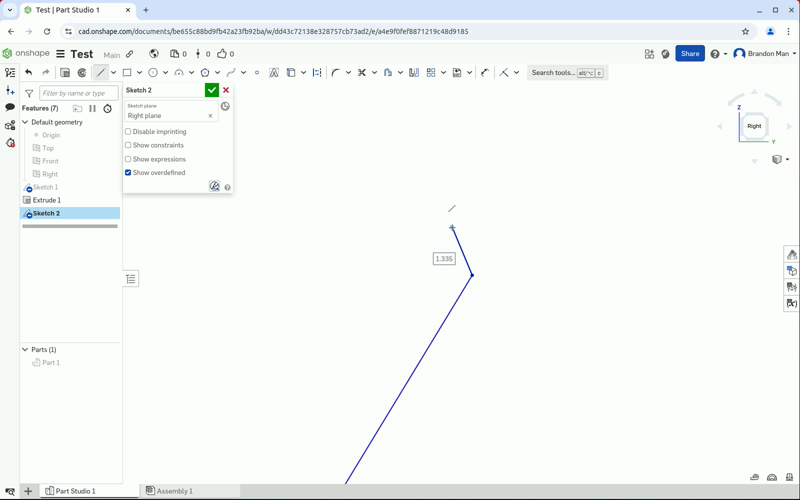
scroll(-6)
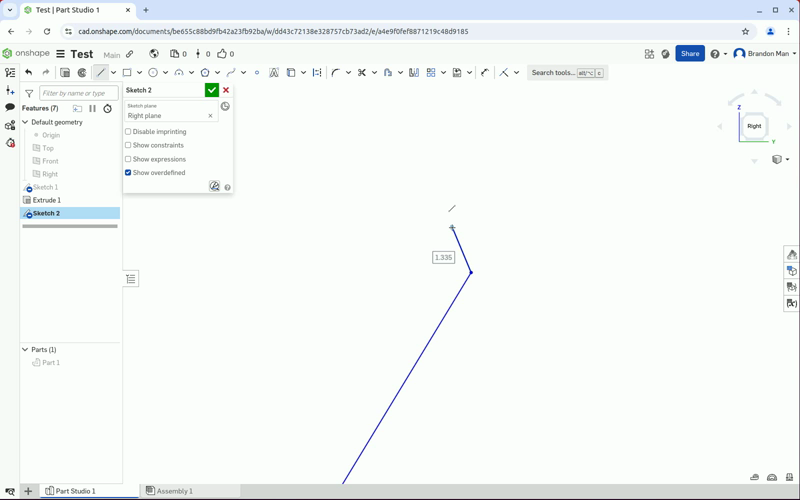
scroll(-6)
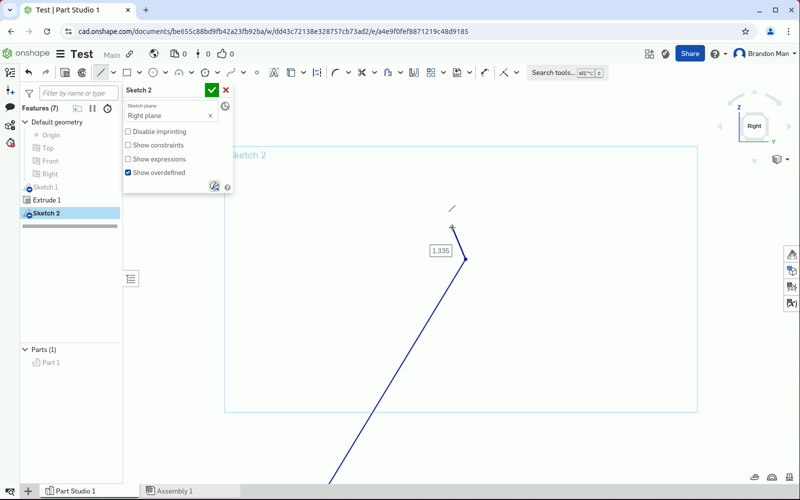
scroll(-6)
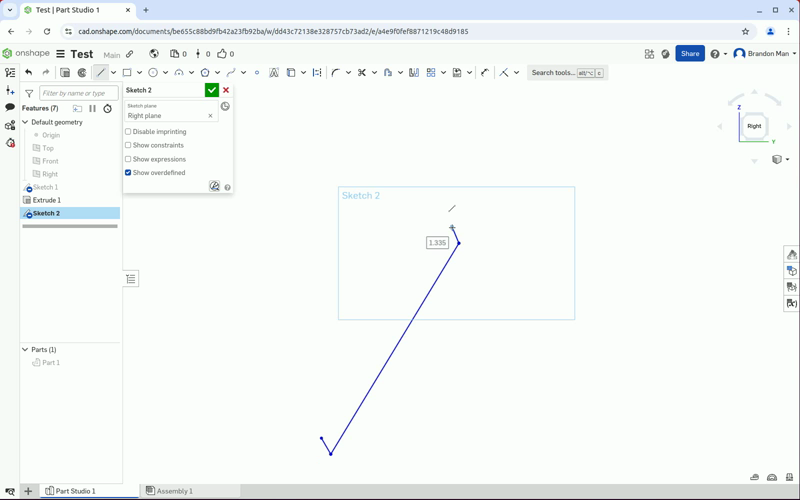
scroll(-6)
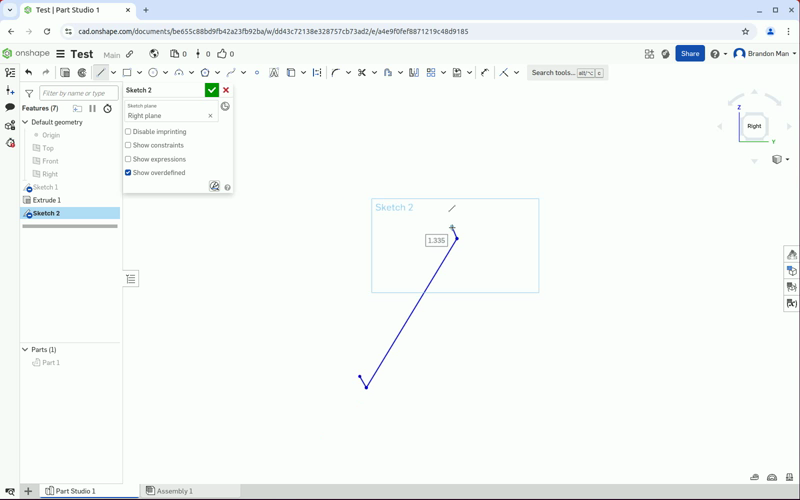
scroll(-6)
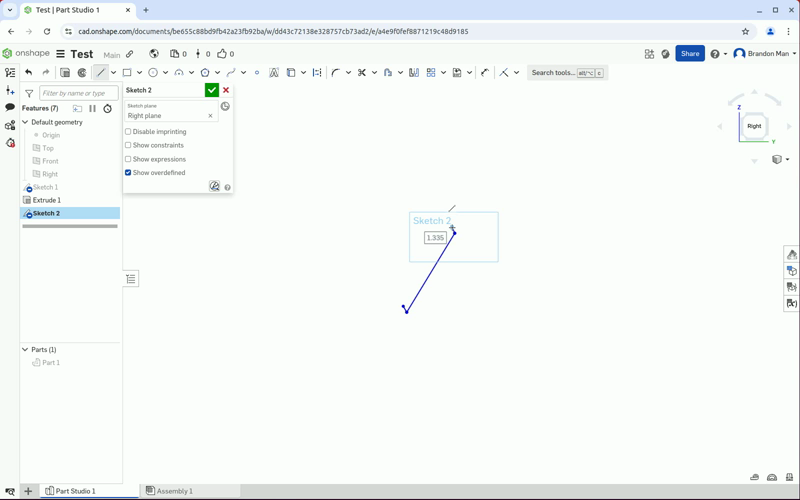
key_up(shift)
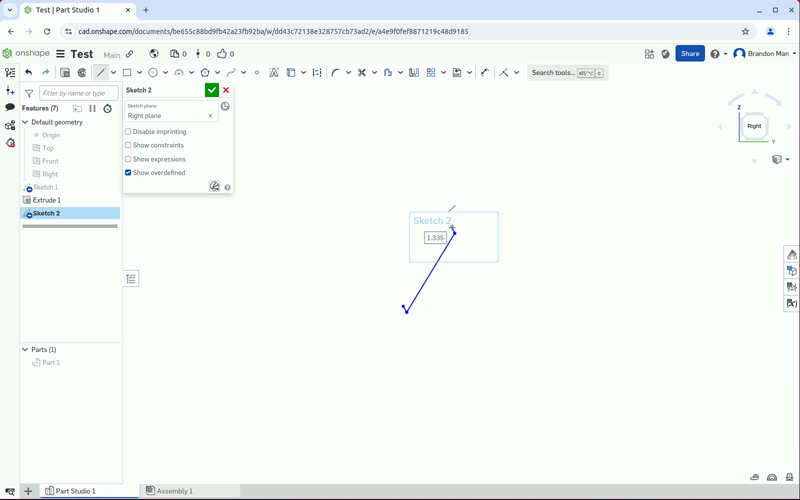
key_down(shift)
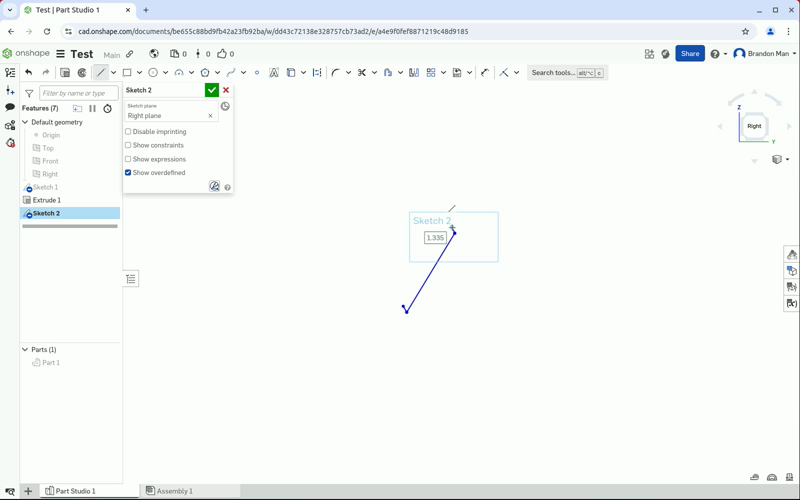
mouse_move(403, 306)
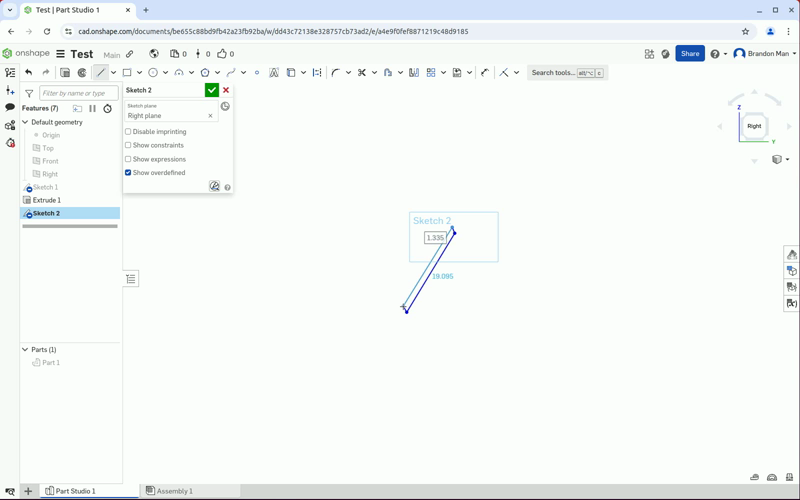
key_up(shift)
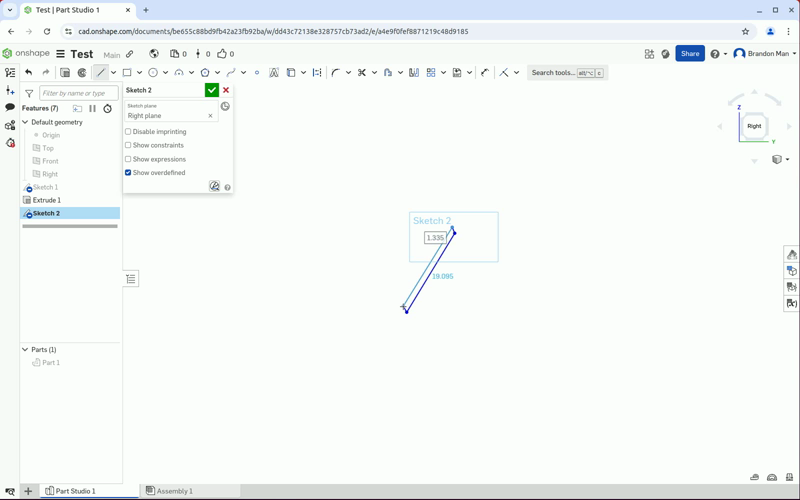
click(403, 306)
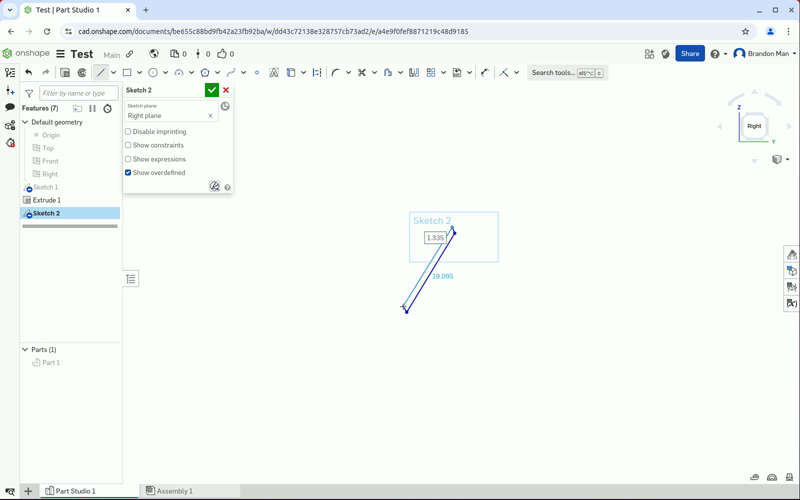
key(esc)
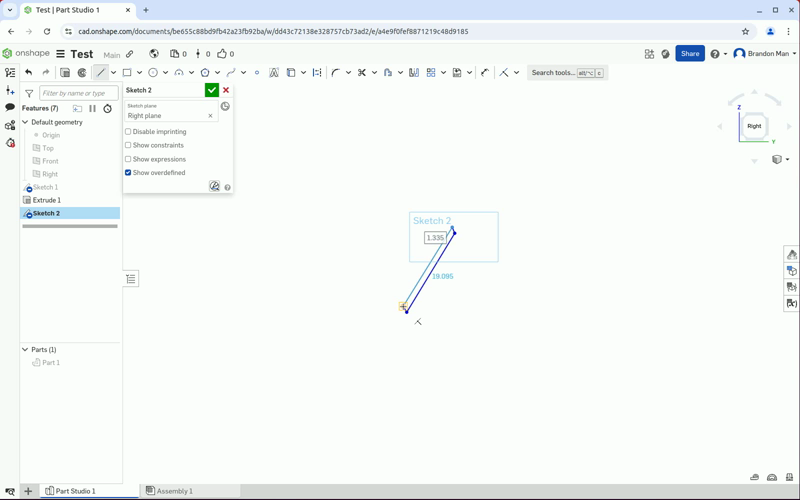
mouse_move(452, 233)
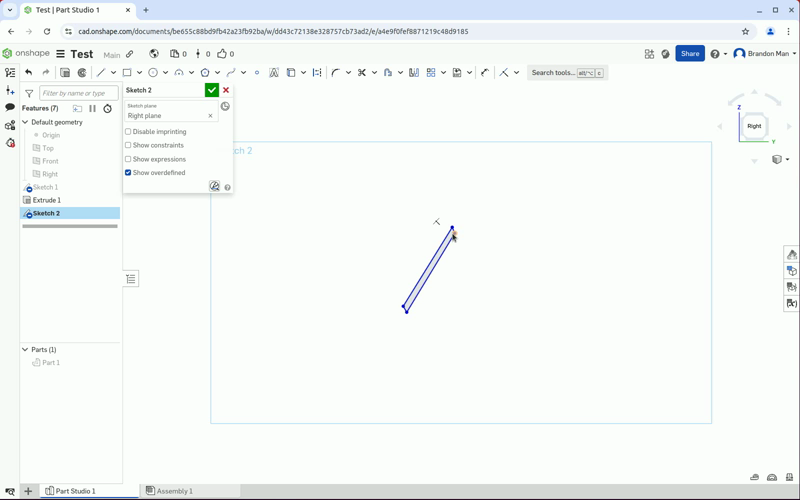
scroll(6)
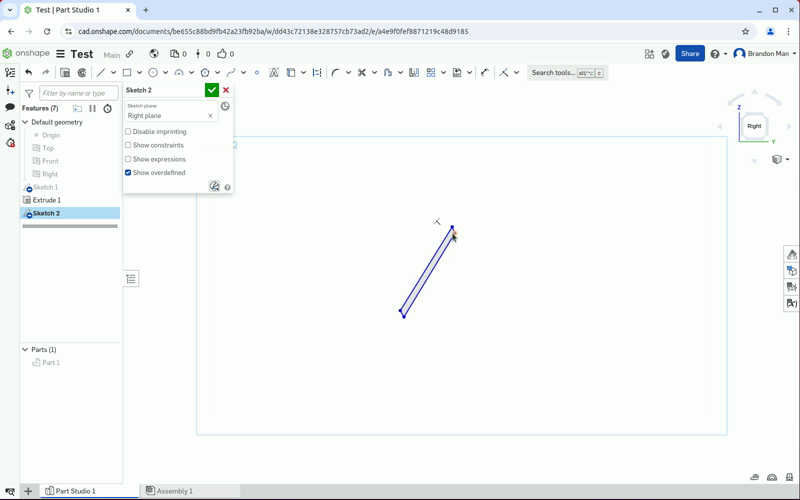
scroll(6)
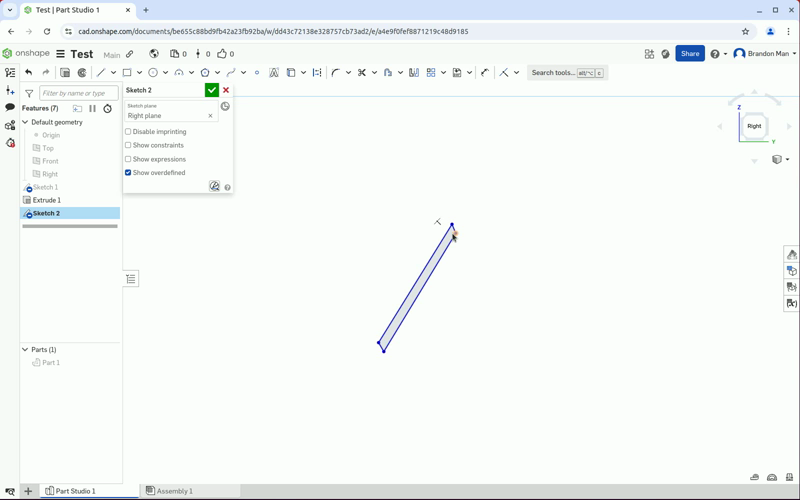
scroll(6)
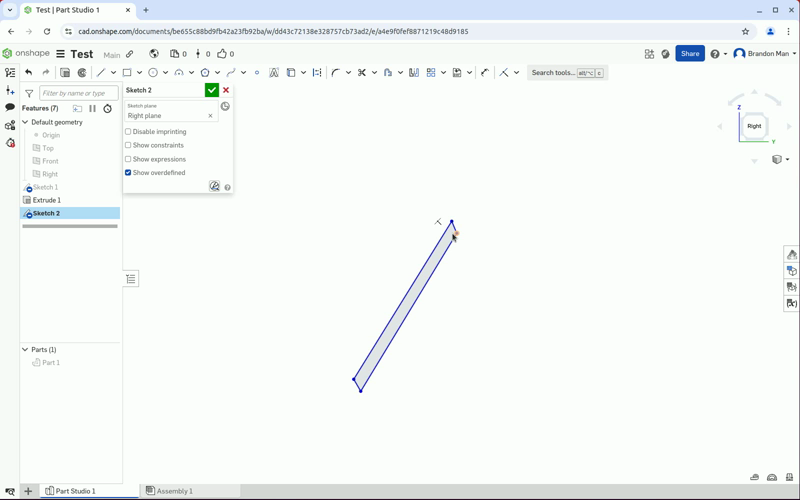
scroll(6)
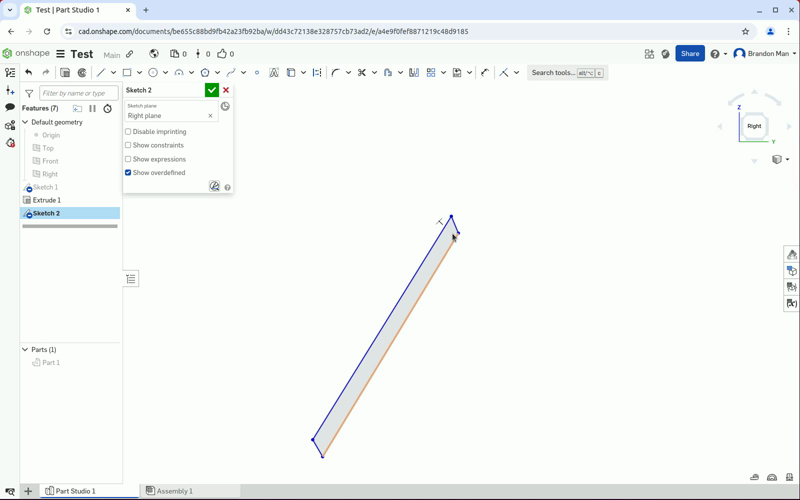
scroll(6)
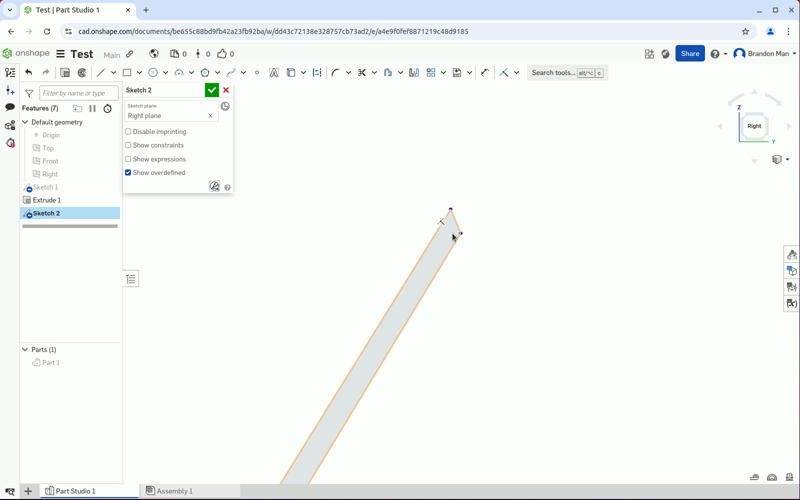
scroll(6)
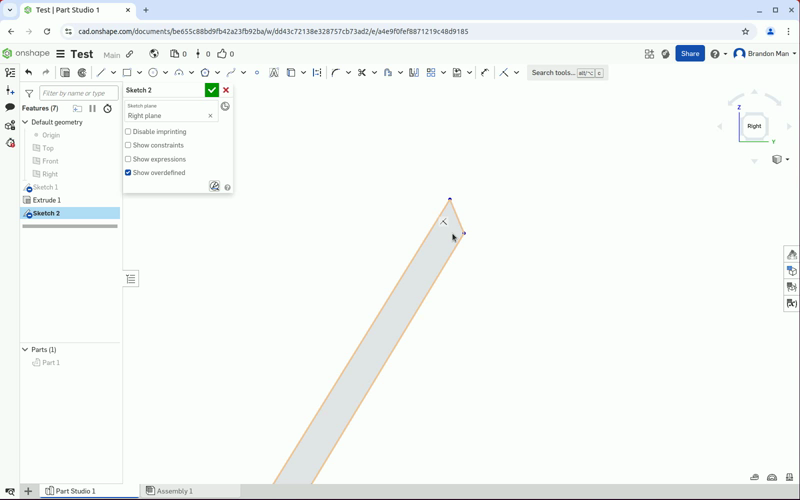
scroll(6)
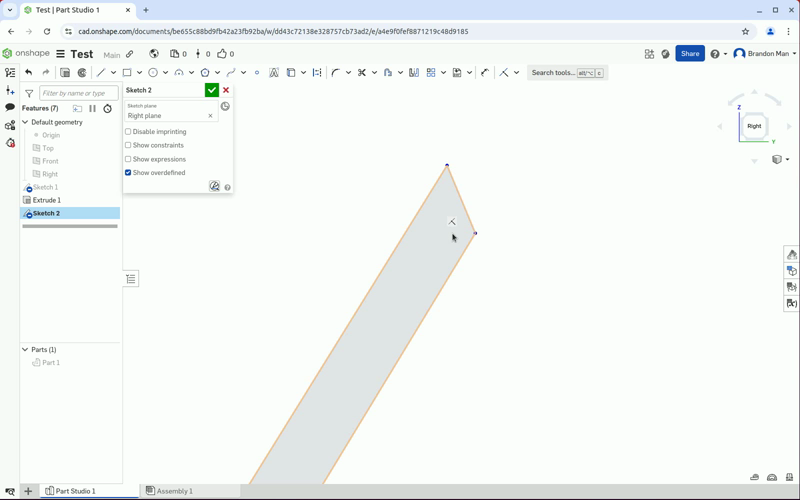
click(452, 233)
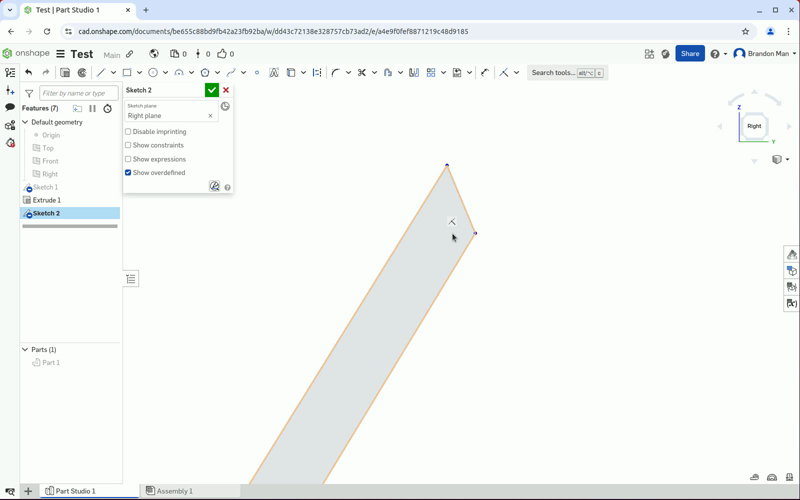
scroll(-6)
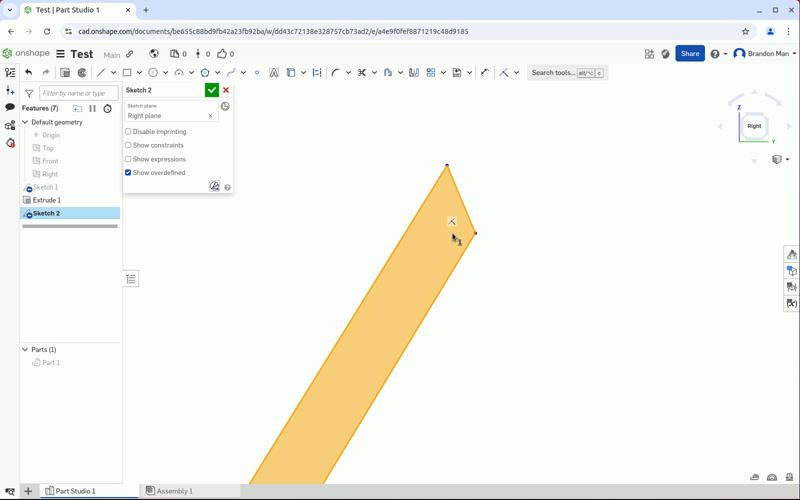
scroll(-6)
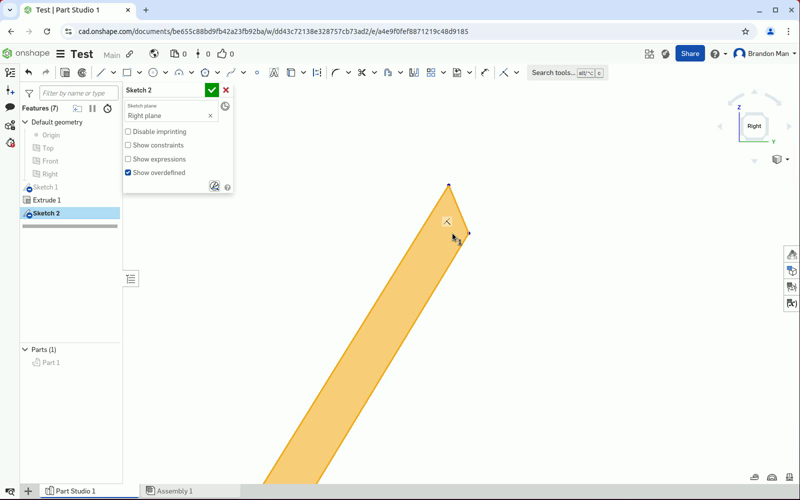
scroll(-6)
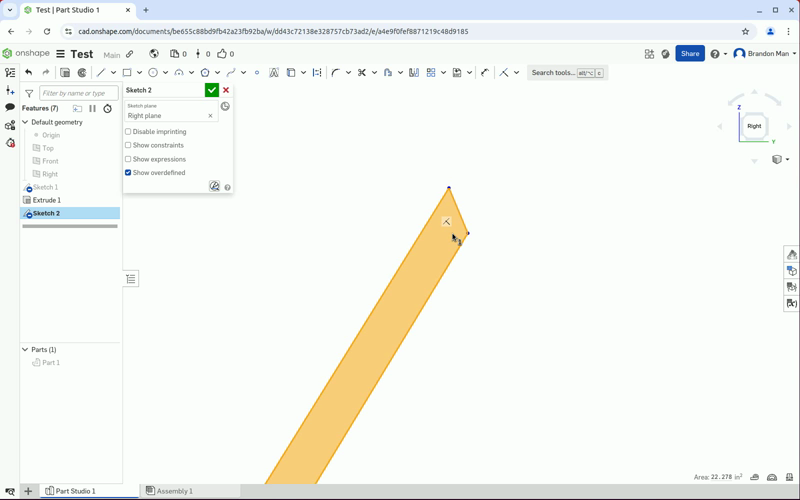
scroll(-6)
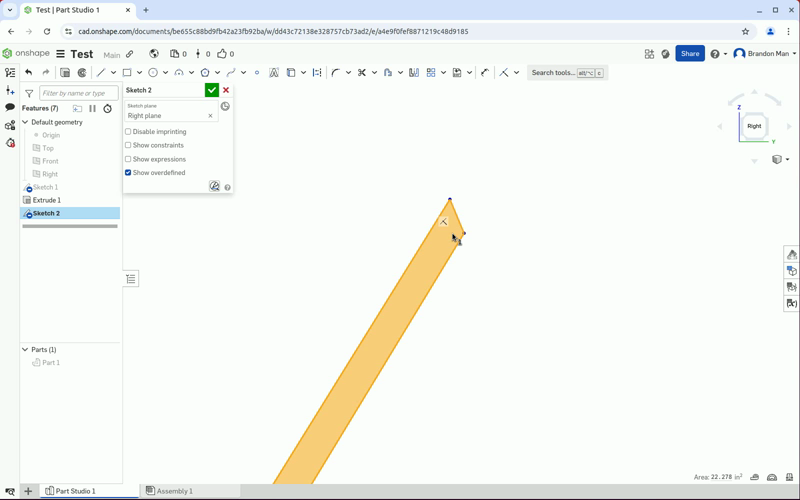
scroll(-6)
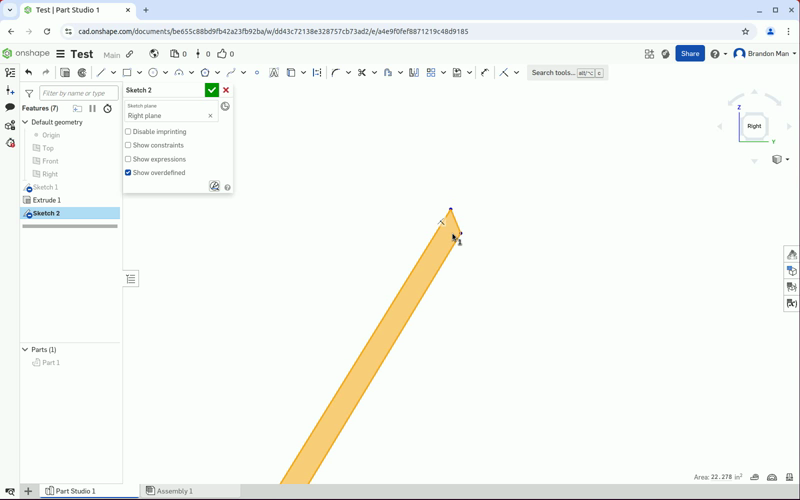
scroll(-6)
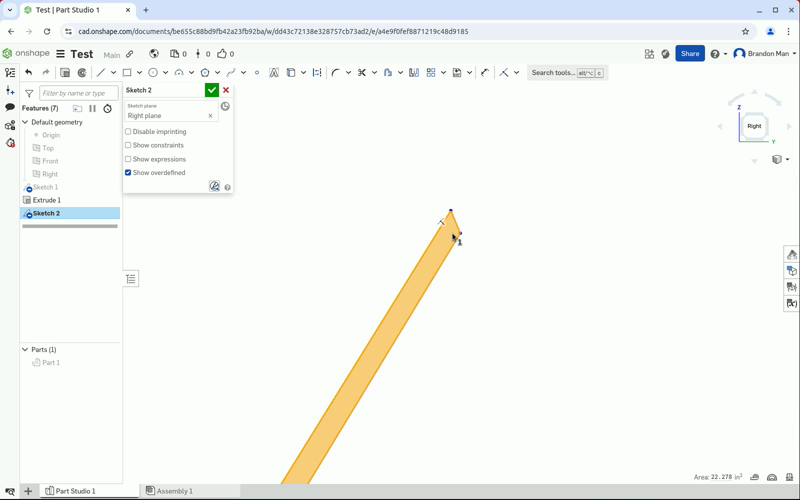
scroll(-6)
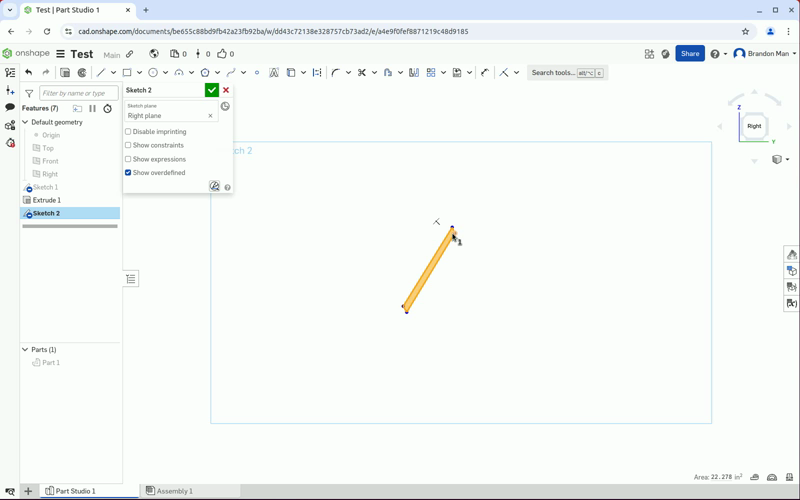
mouse_move(73, 352)
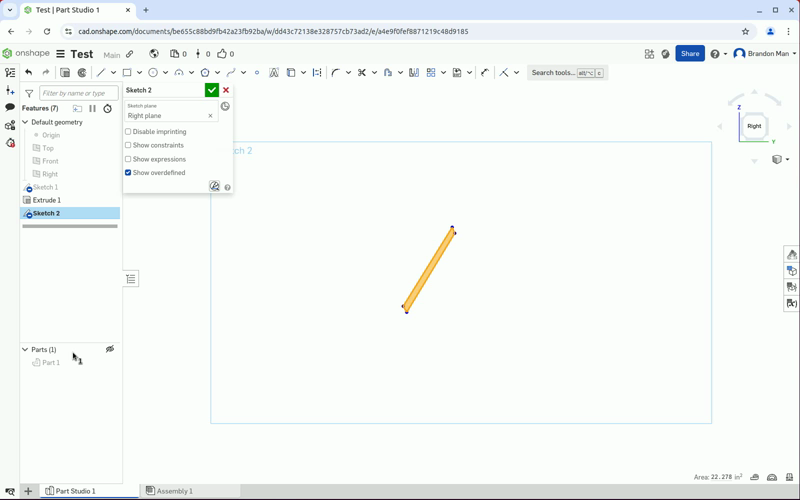
key(shift+y)
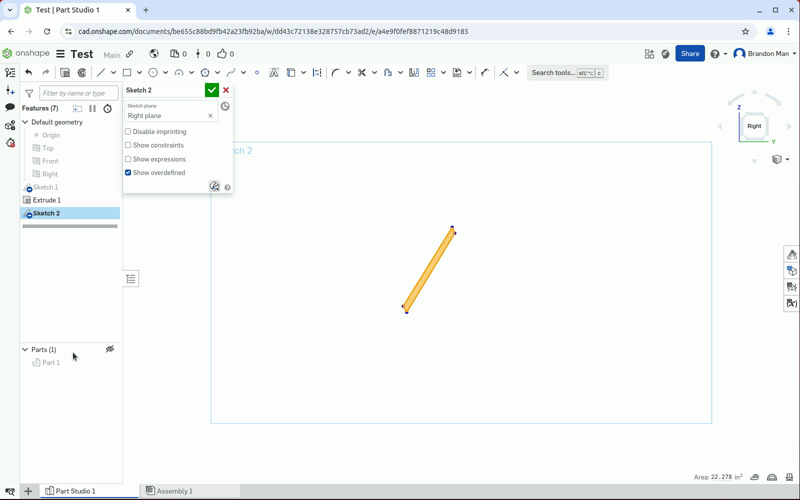
key(shift+e)
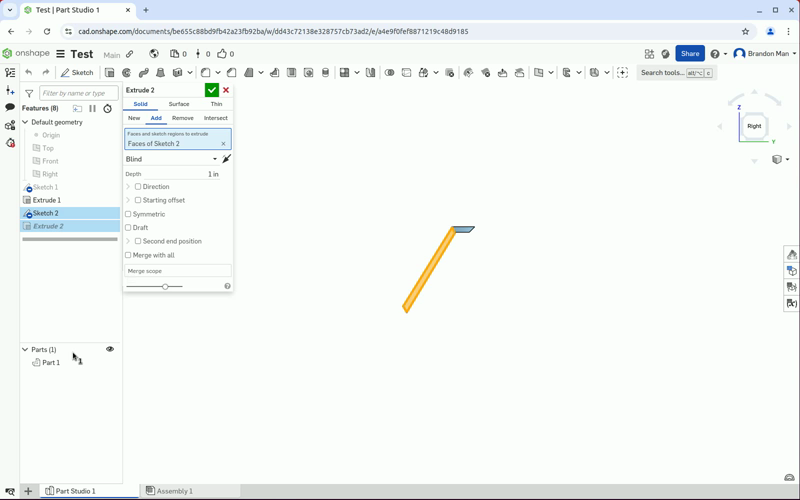
mouse_move(143, 106)
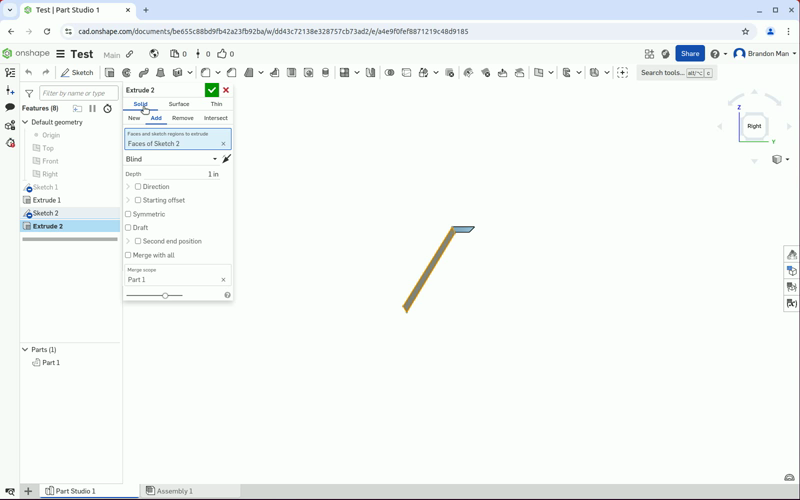
click(143, 106)
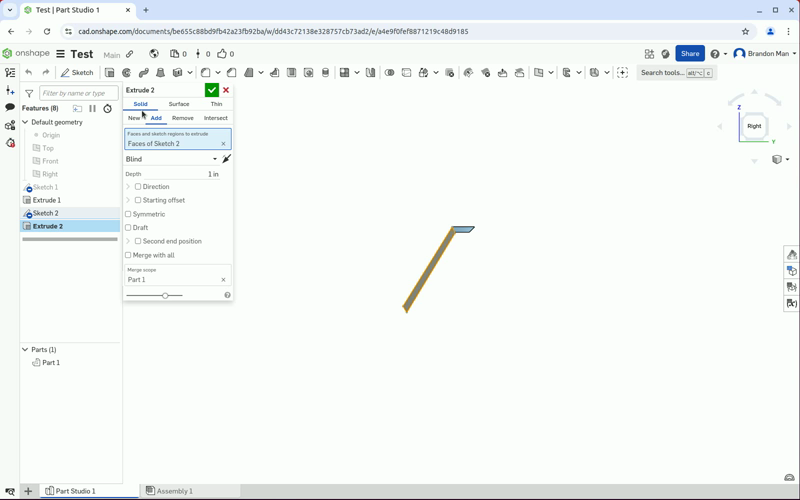
mouse_move(137, 120)
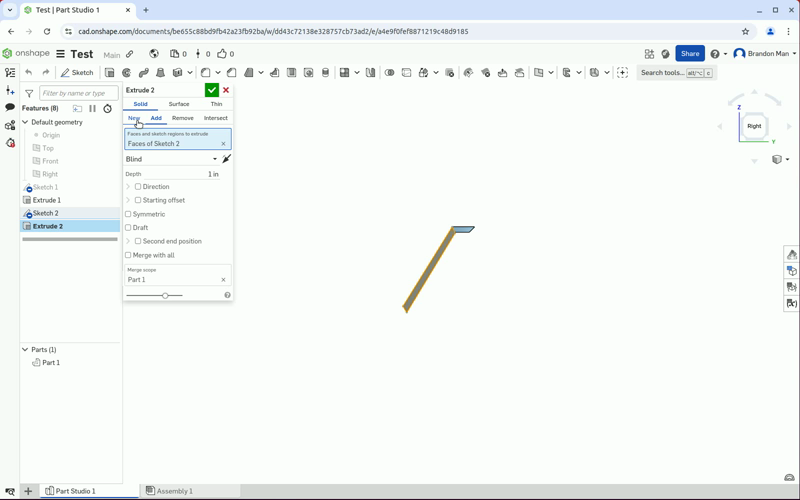
click(137, 120)
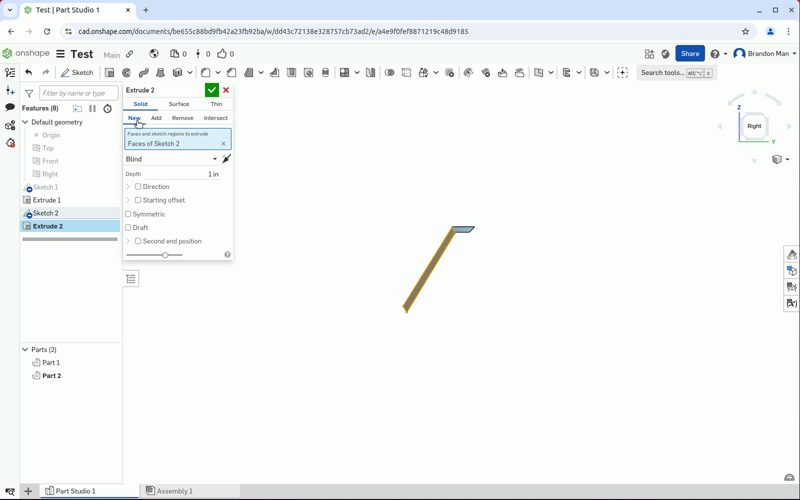
key(tab, 4)
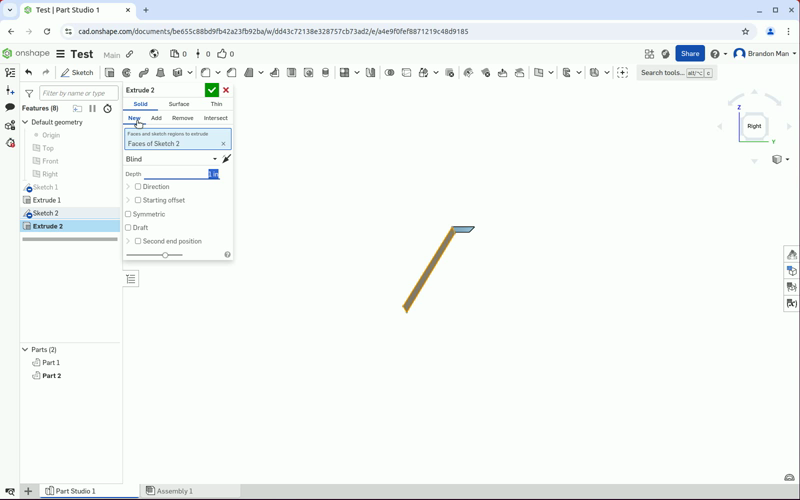
text(1.204)
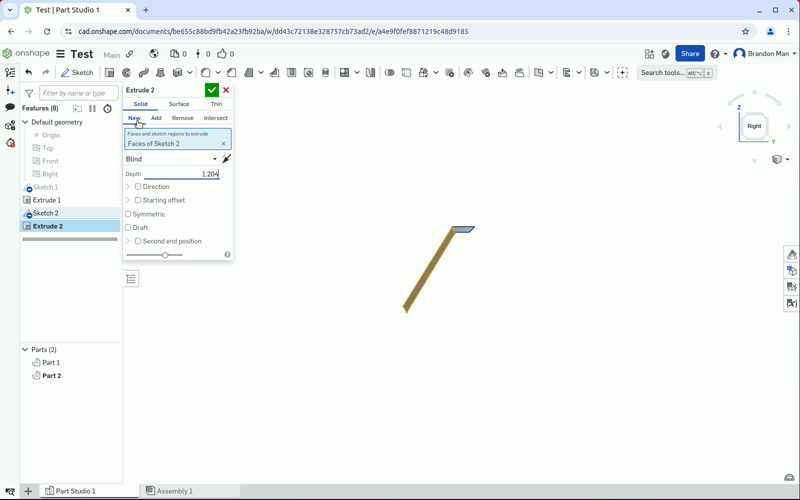
key(enter)
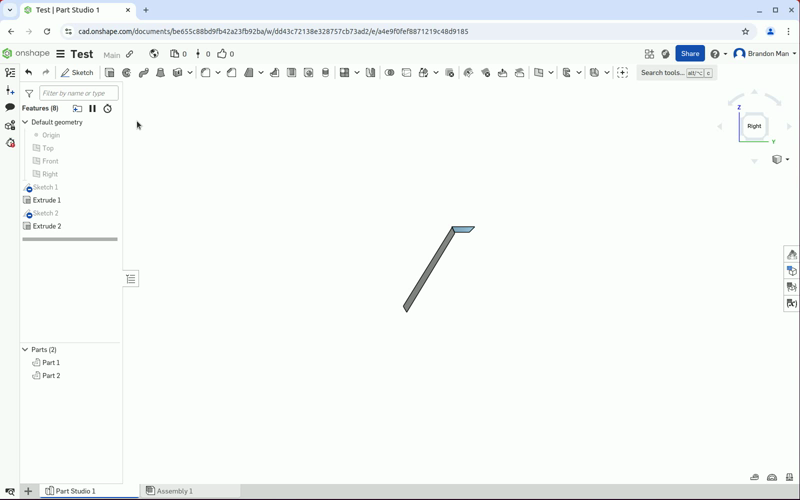
key(shift+h)
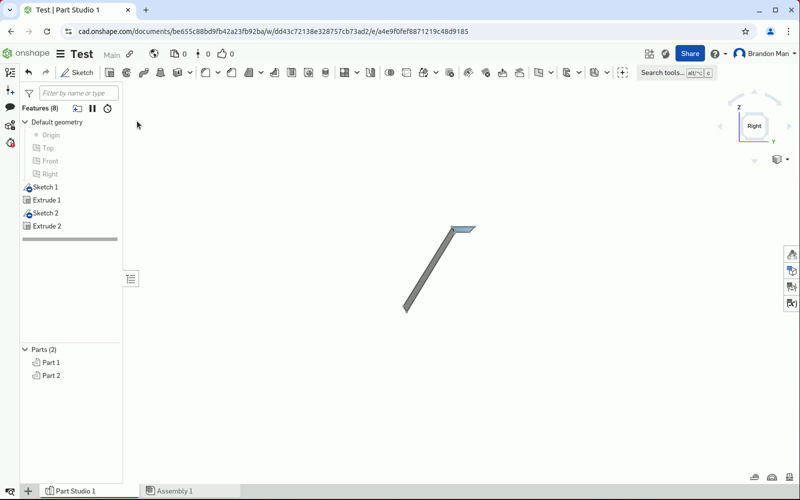
key(shift+h)
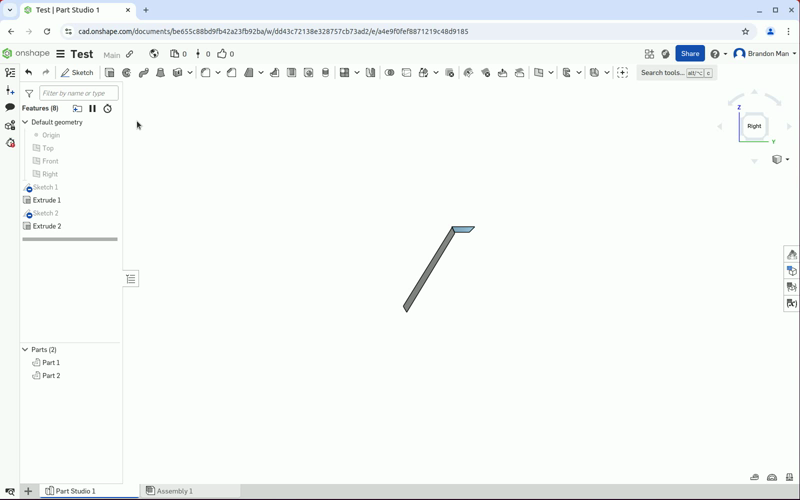
mouse_move(73, 189)
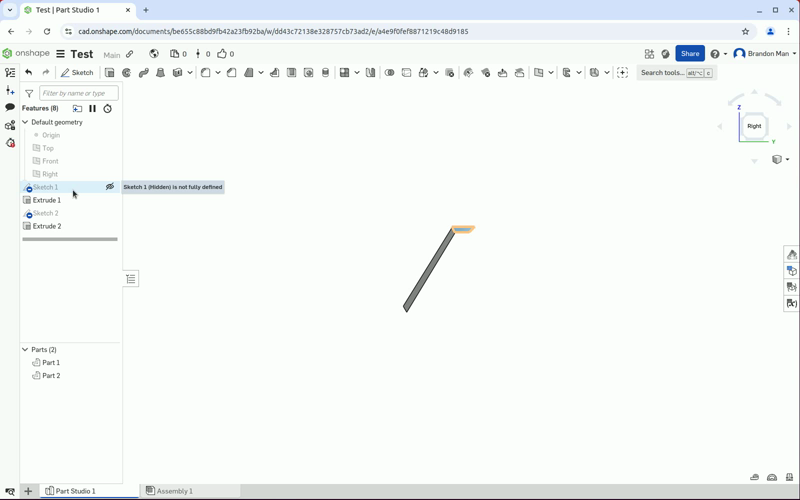
click(73, 189)
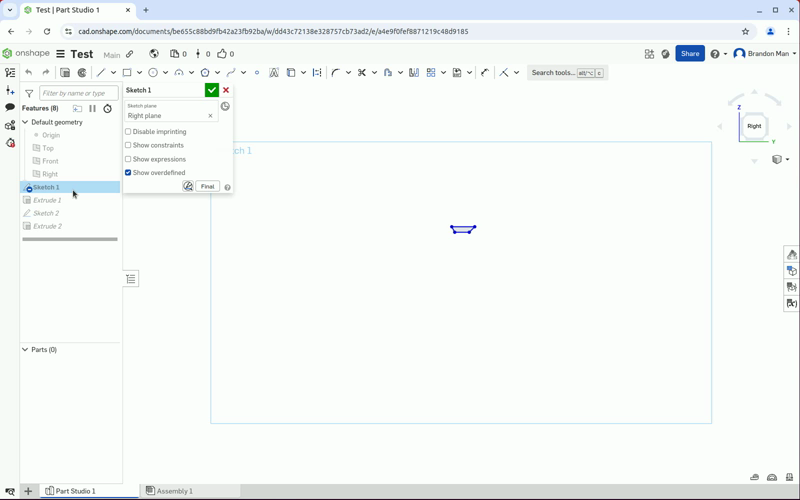
mouse_move(229, 92)
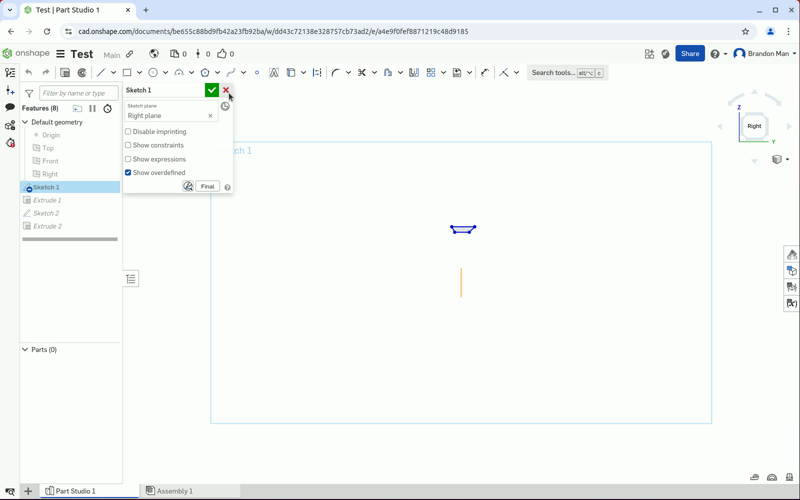
click(229, 92)
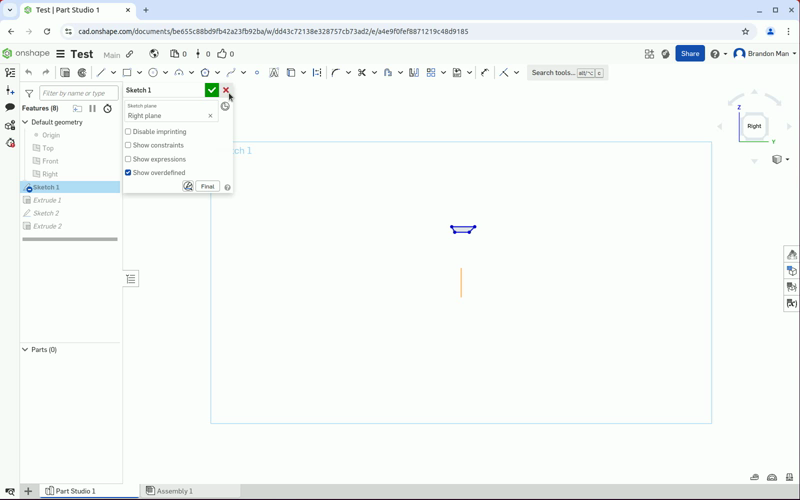
key(shift+s)
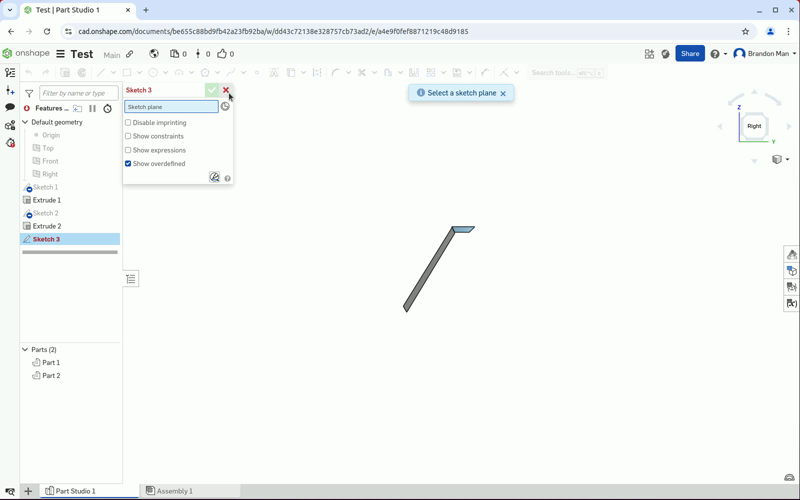
mouse_move(73, 176)
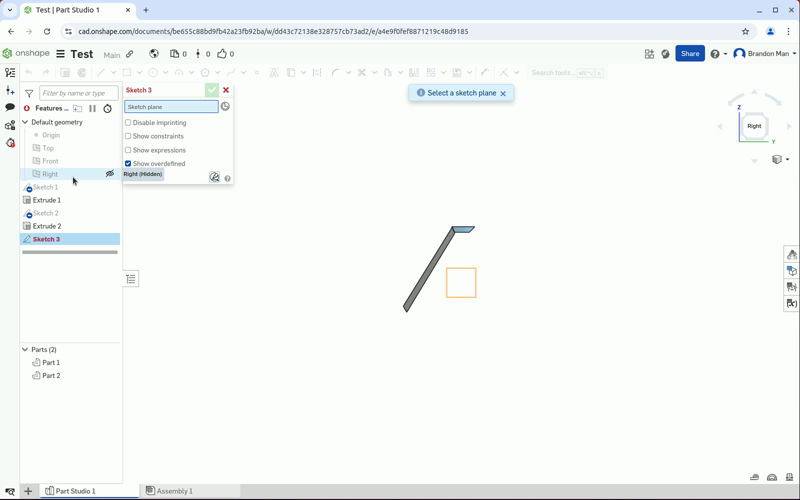
click(73, 176)
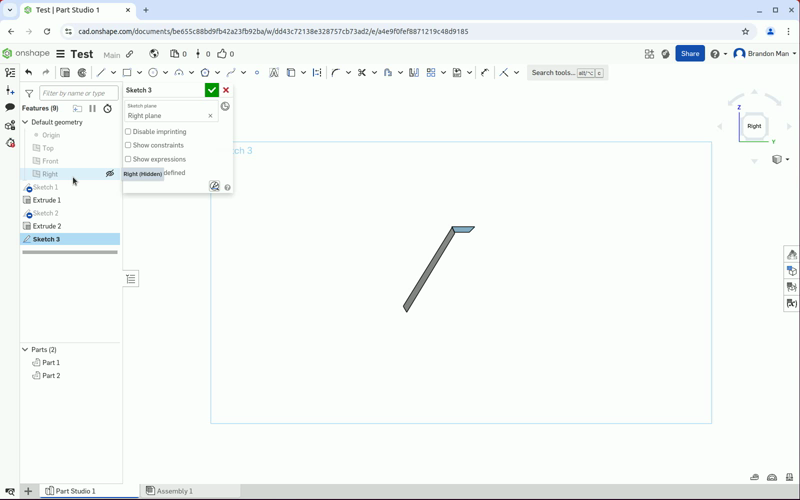
mouse_move(73, 352)
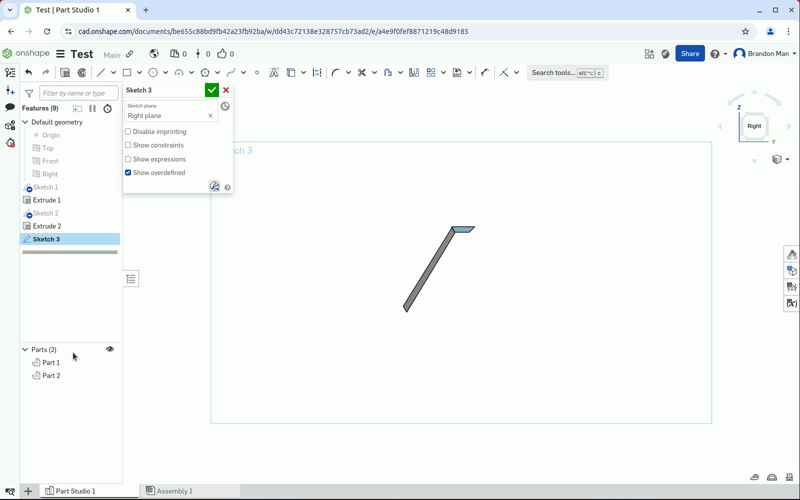
key(y)
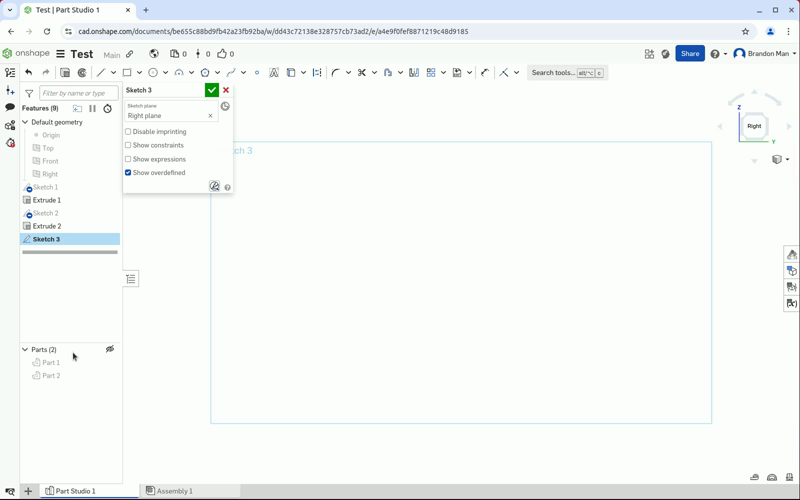
key(l)
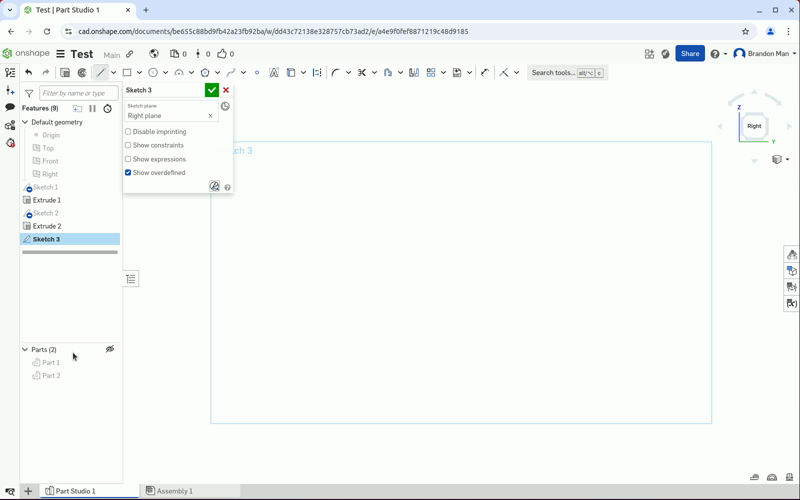
key_down(shift)
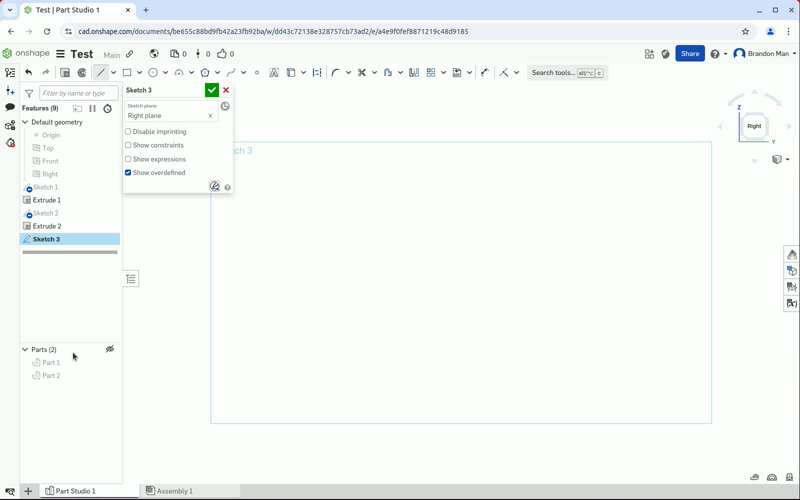
mouse_move(348, 306)
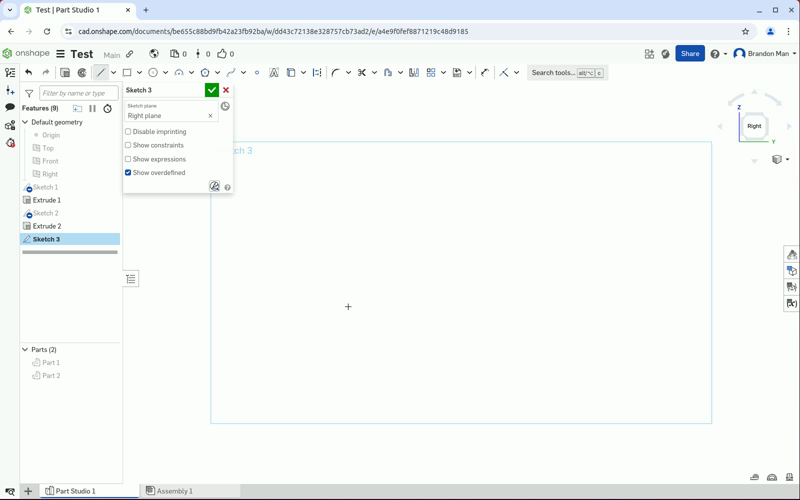
click(348, 306)
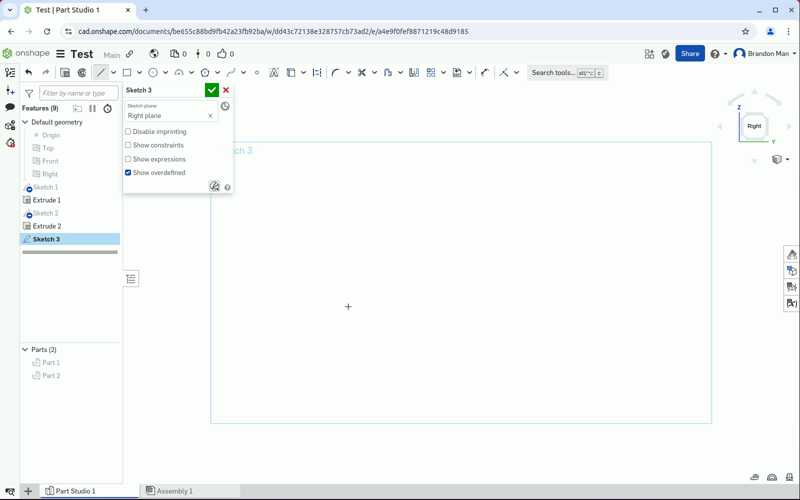
key_up(shift)
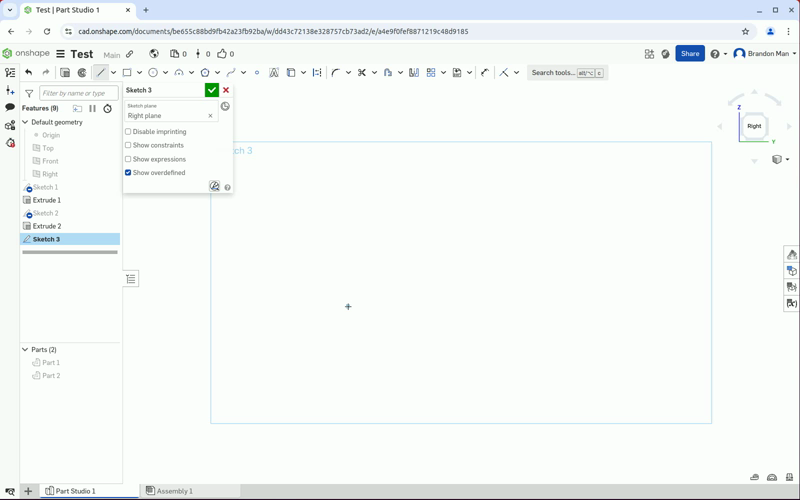
key_down(shift)
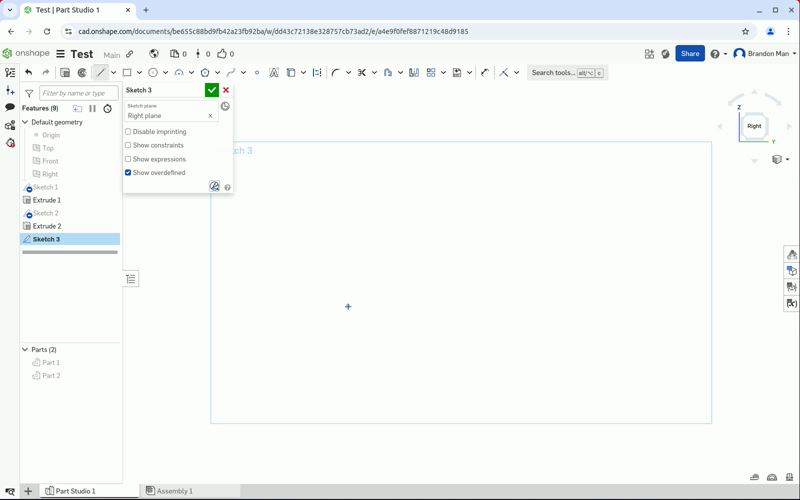
mouse_move(378, 306)
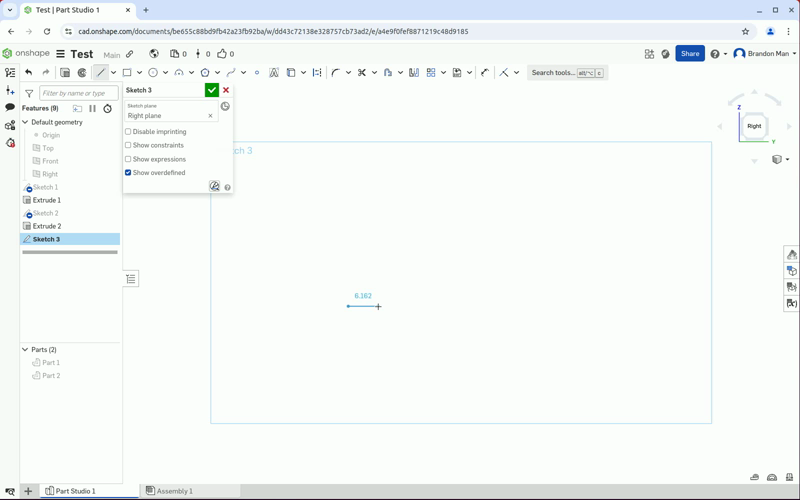
mouse_move(353, 311)
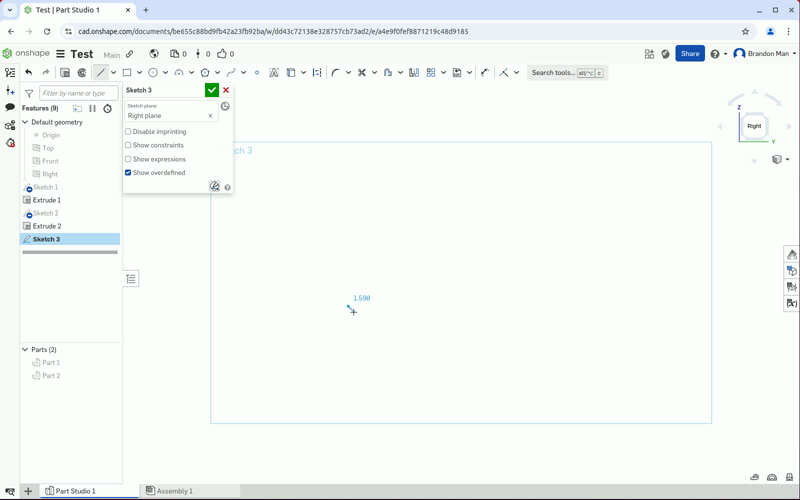
click(353, 311)
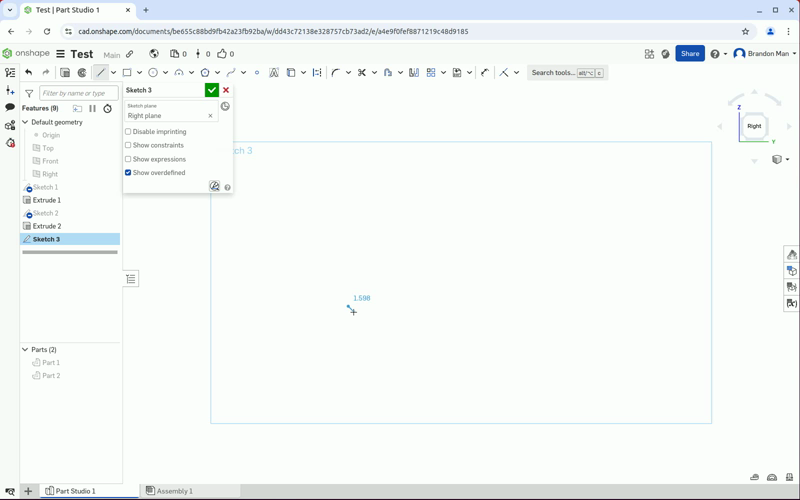
key_up(shift)
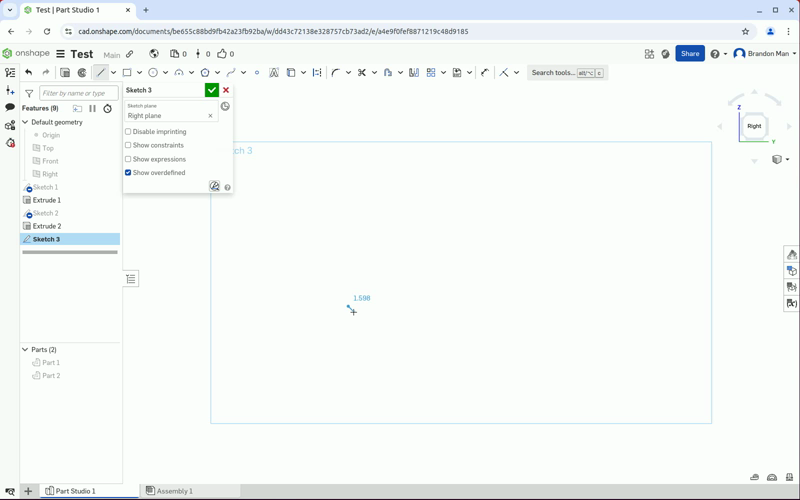
key_down(shift)
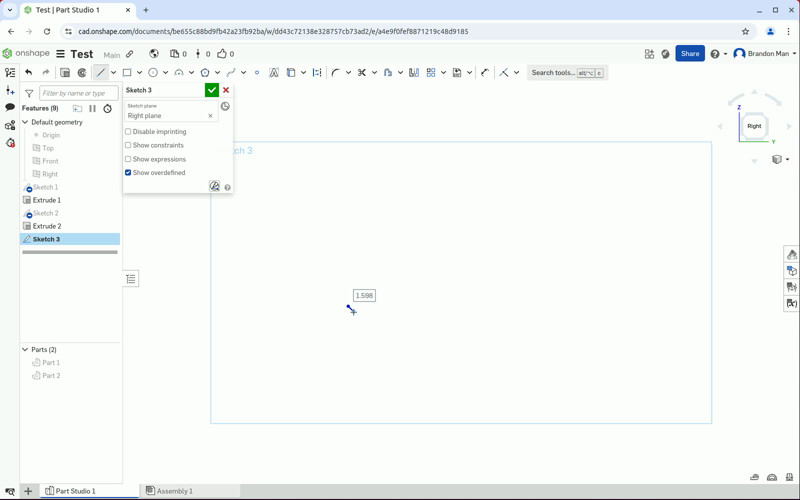
mouse_move(383, 311)
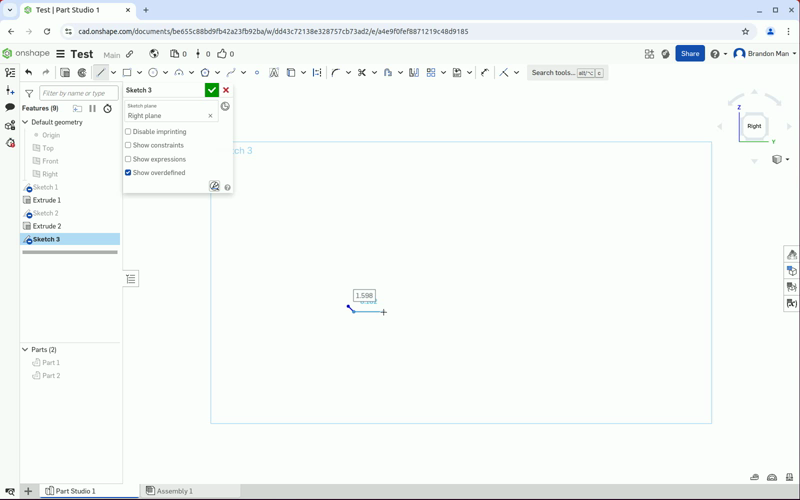
mouse_move(406, 311)
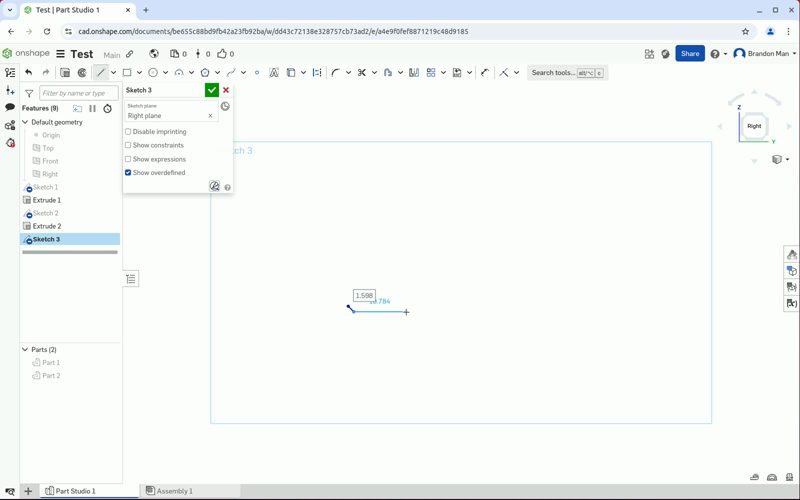
click(406, 311)
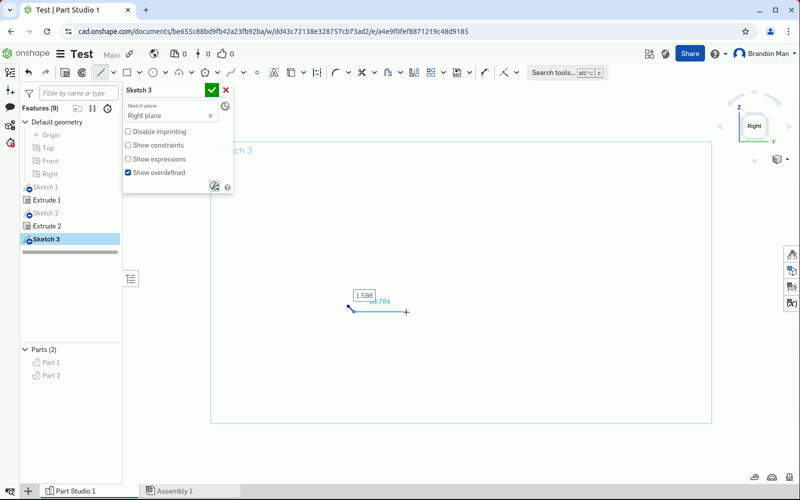
key_up(shift)
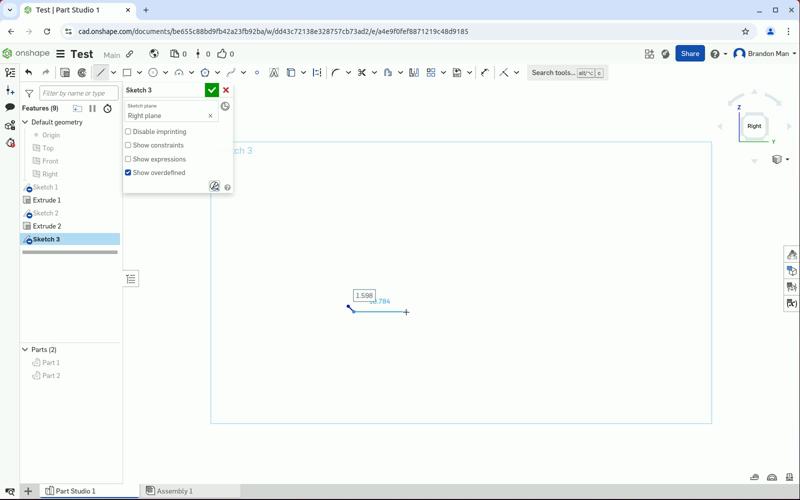
key_down(shift)
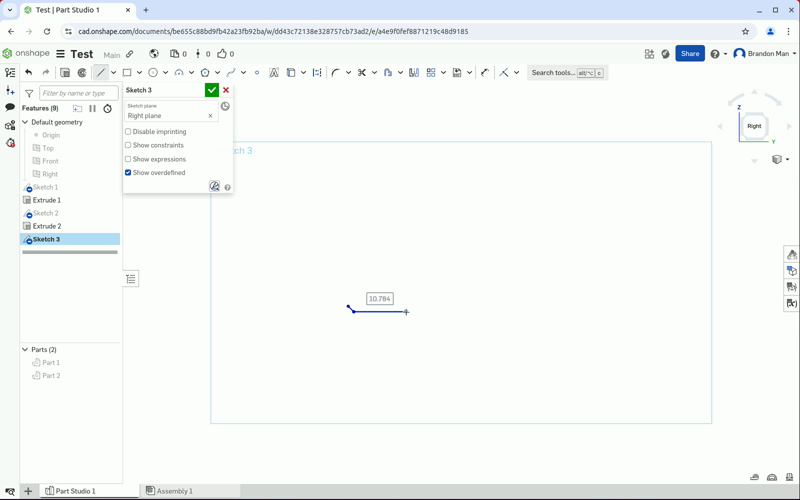
mouse_move(436, 311)
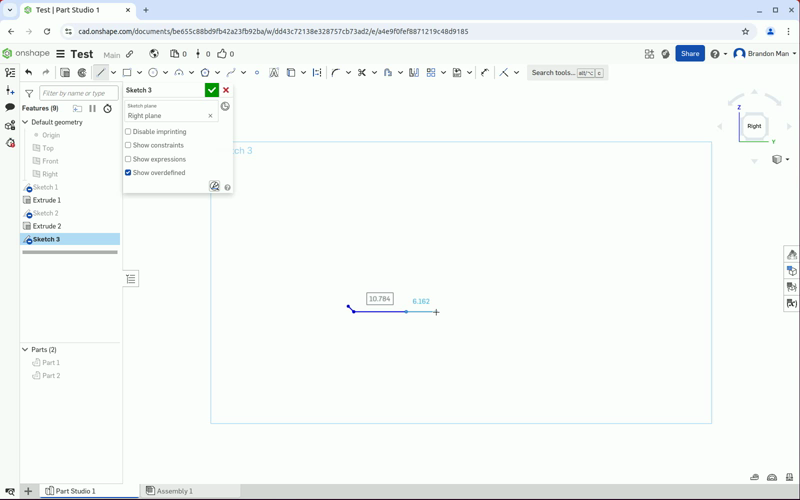
mouse_move(403, 306)
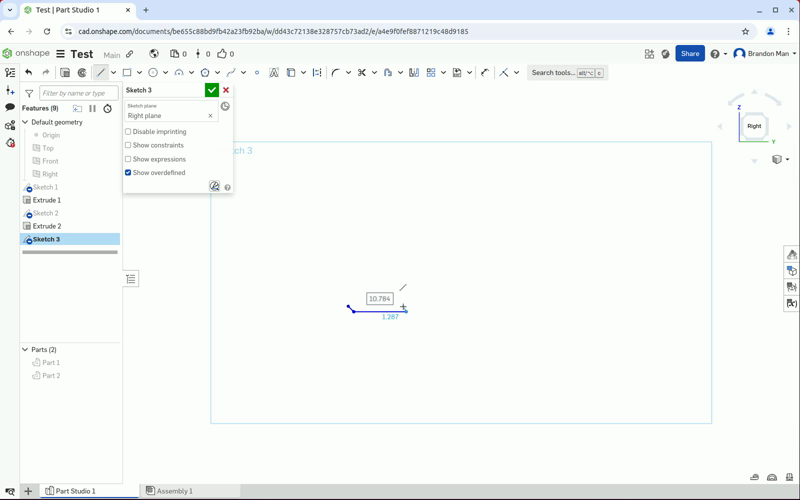
scroll(6)
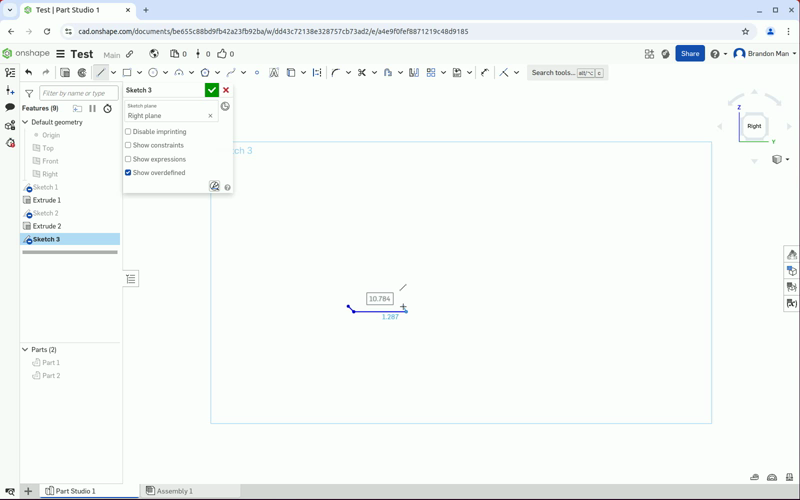
scroll(6)
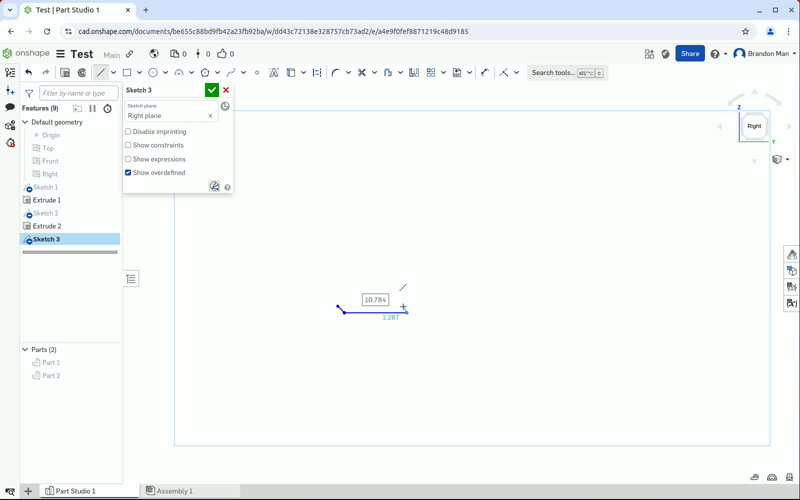
scroll(6)
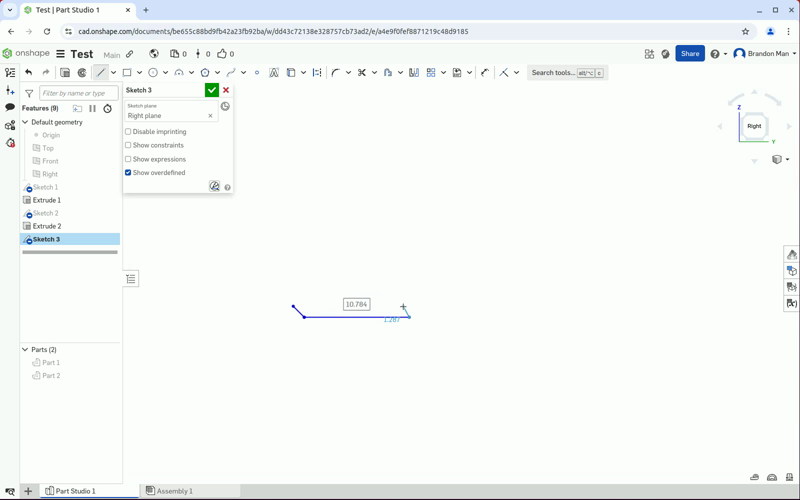
scroll(6)
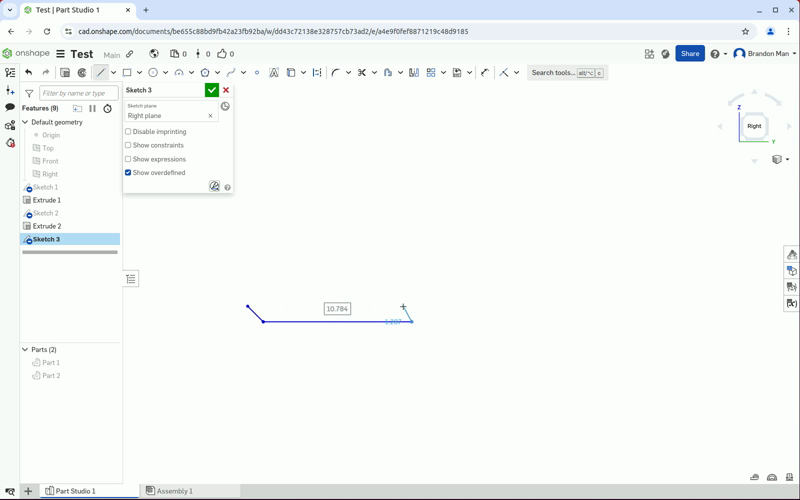
scroll(6)
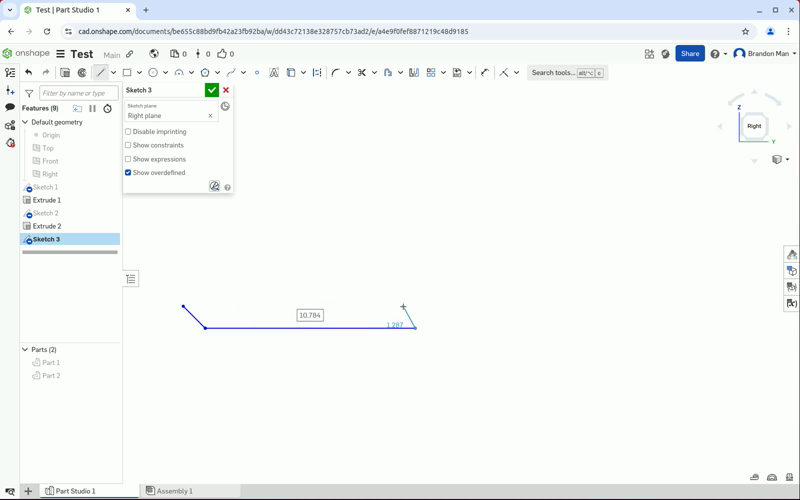
scroll(6)
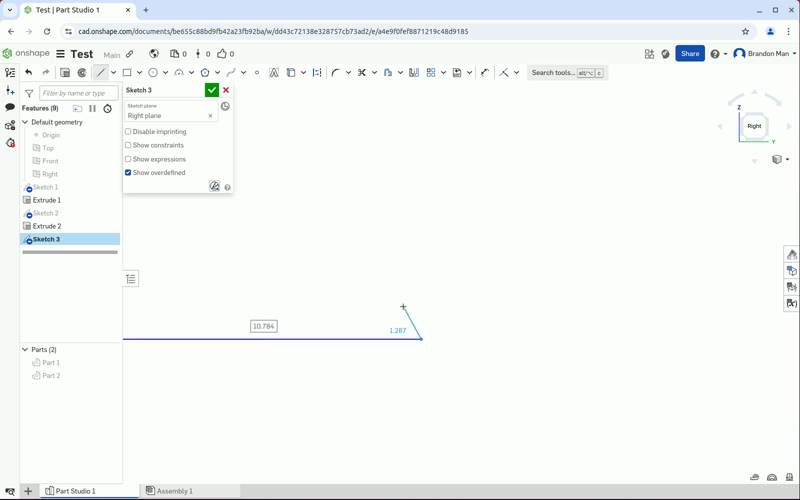
scroll(6)
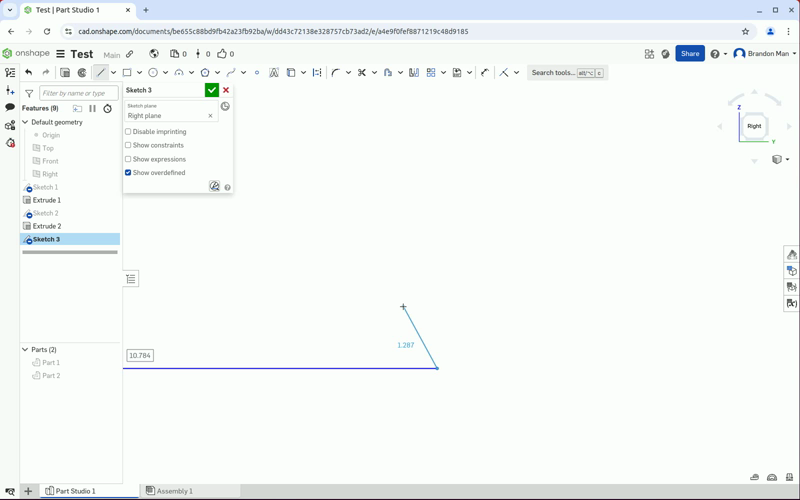
click(403, 306)
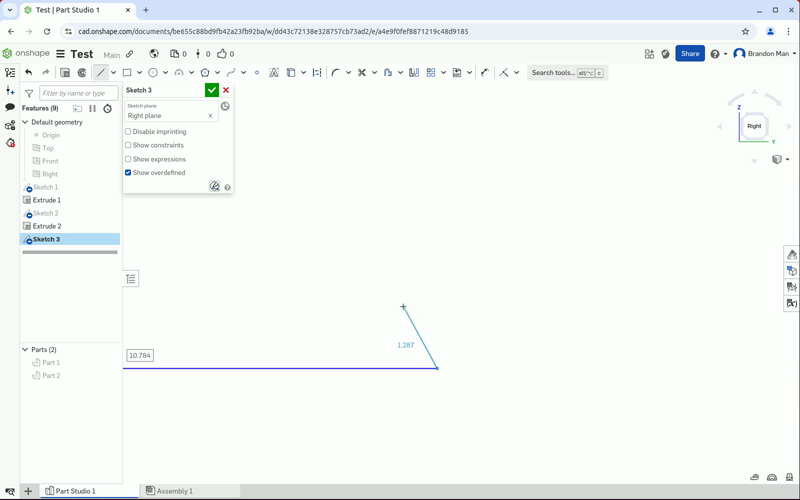
scroll(-6)
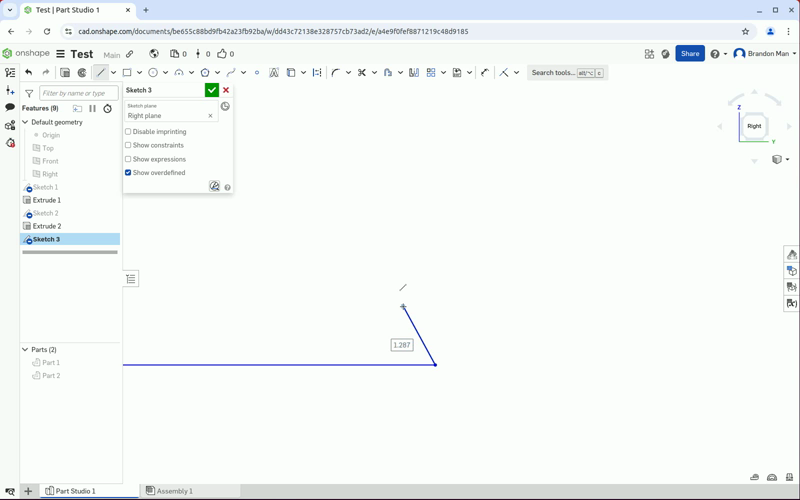
scroll(-6)
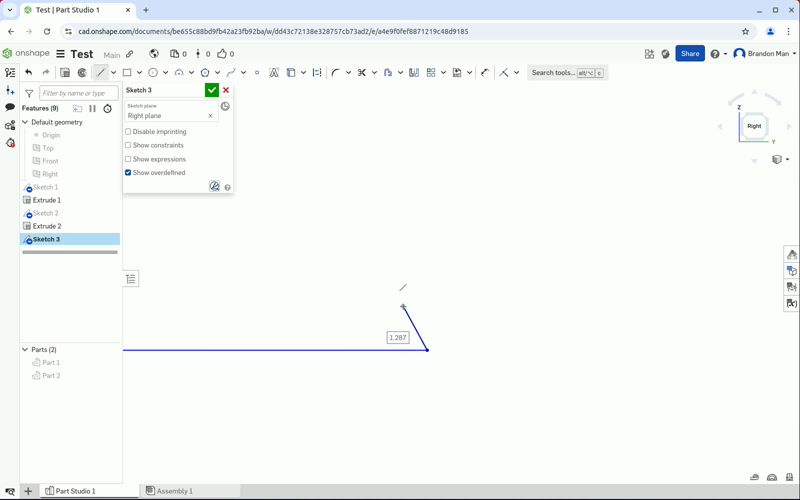
scroll(-6)
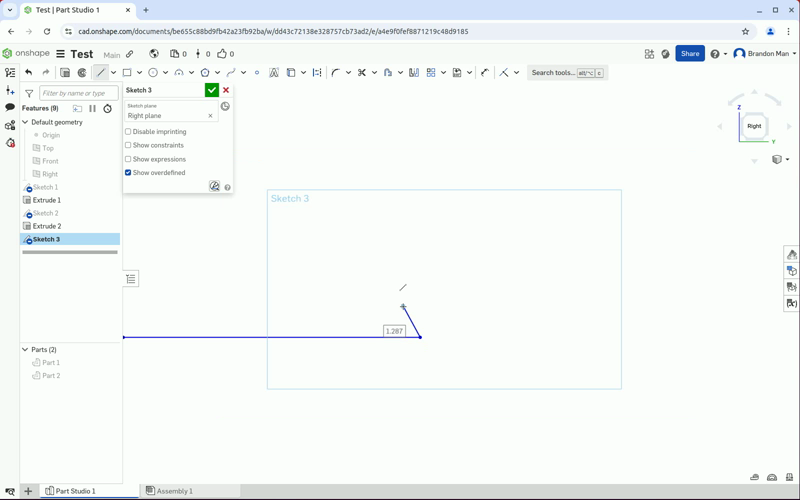
scroll(-6)
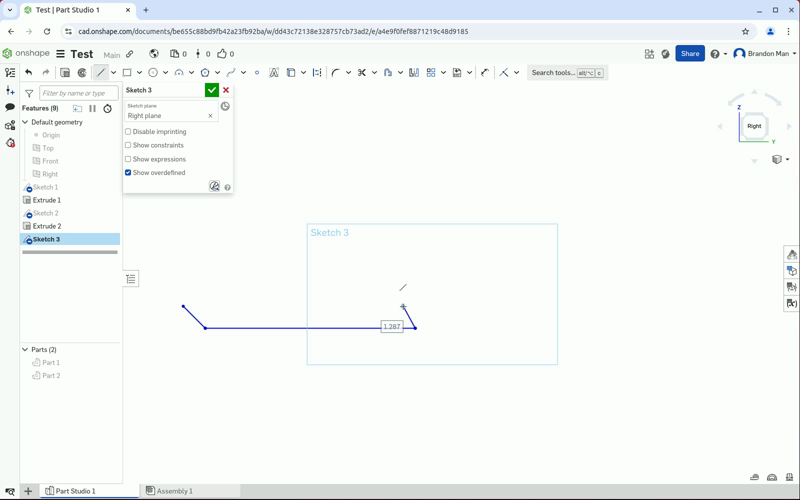
scroll(-6)
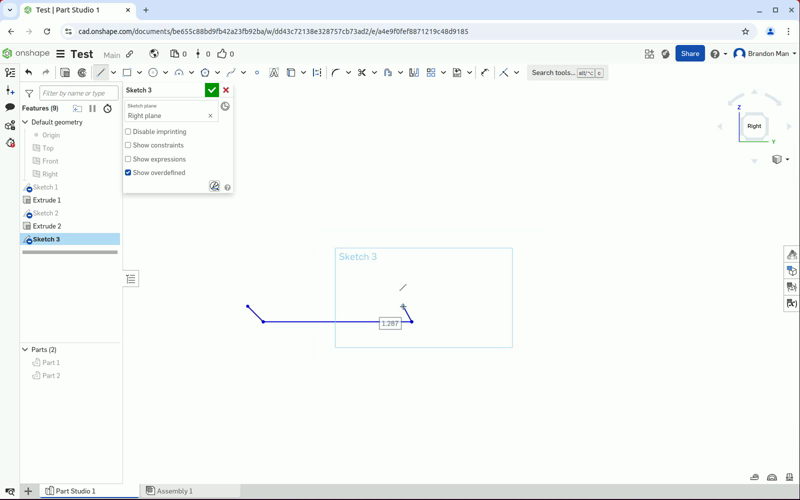
scroll(-6)
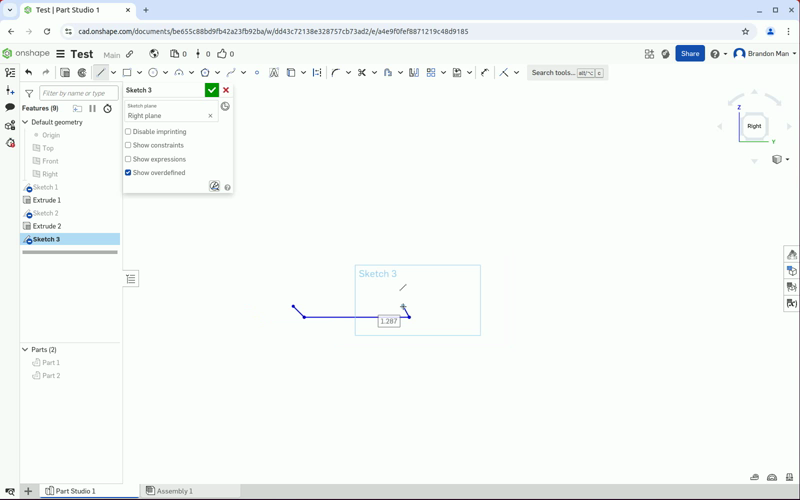
scroll(-6)
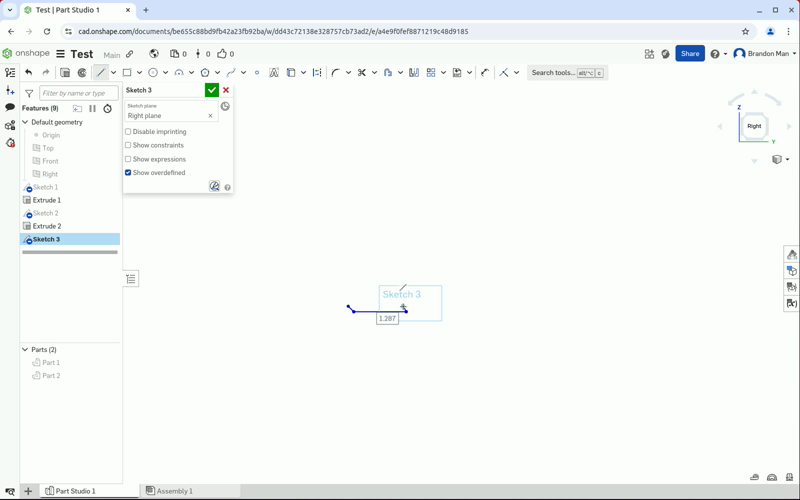
key_up(shift)
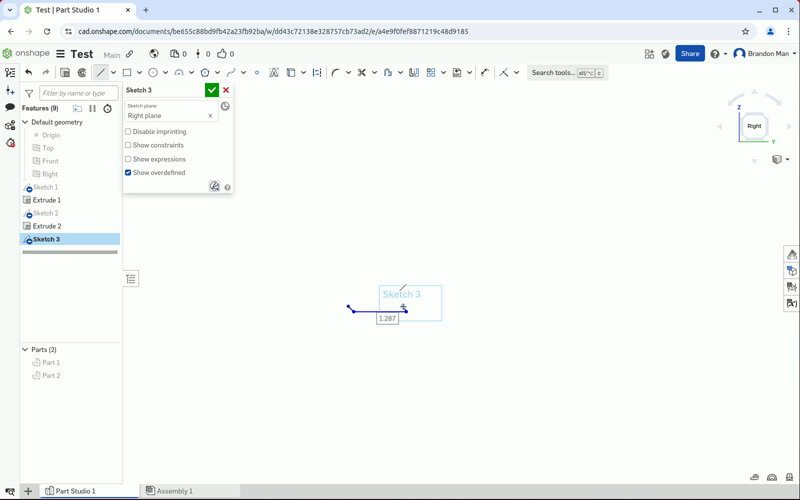
mouse_move(433, 306)
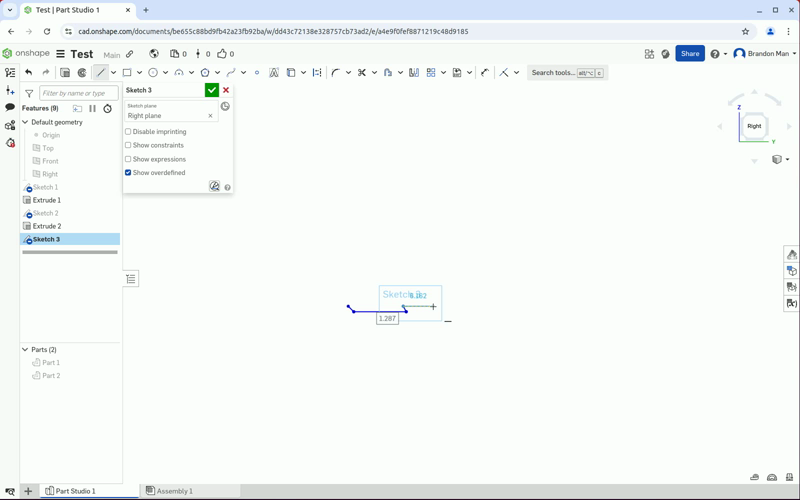
key_down(shift)
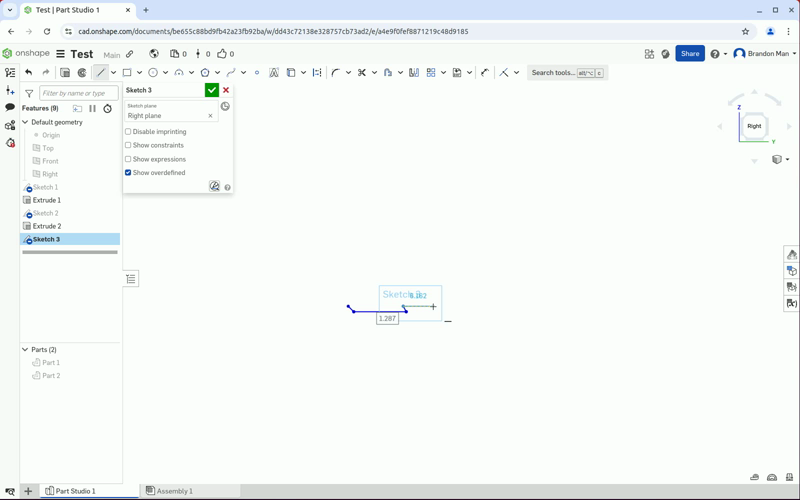
mouse_move(348, 306)
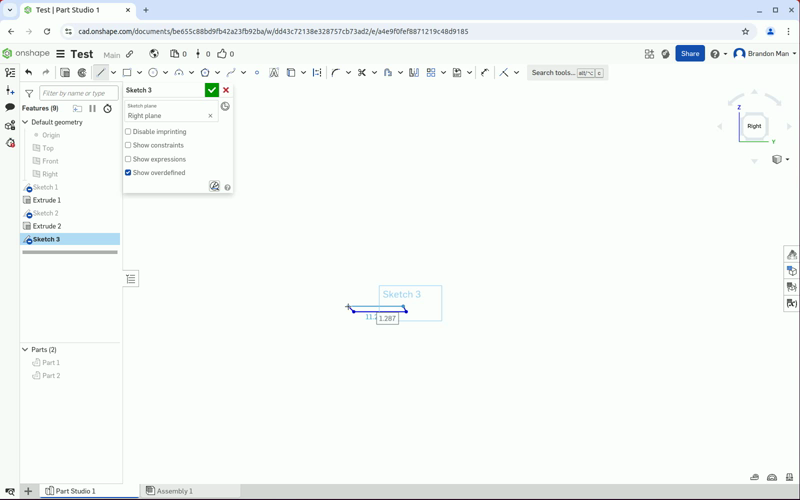
key_up(shift)
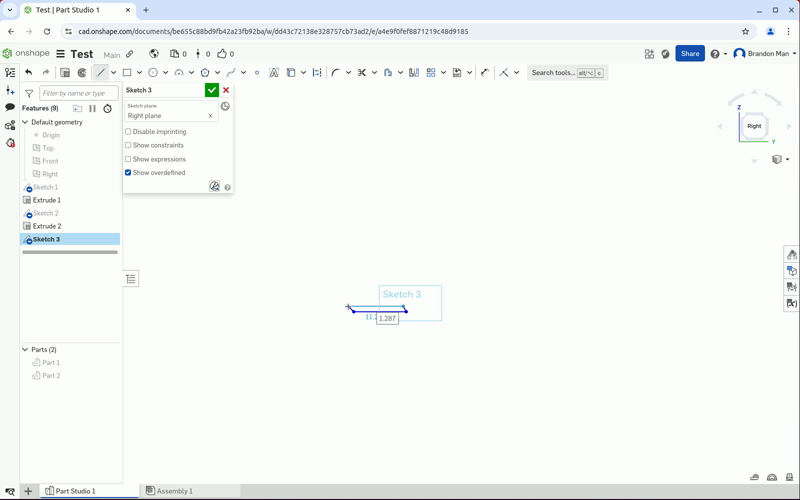
click(348, 306)
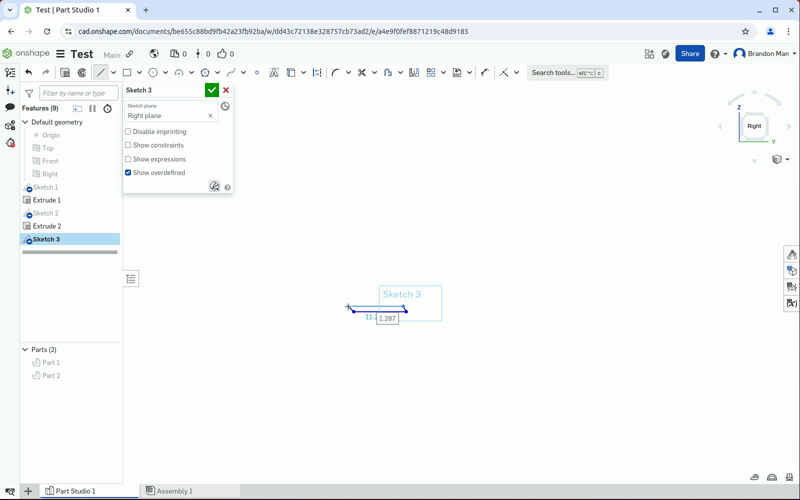
key(esc)
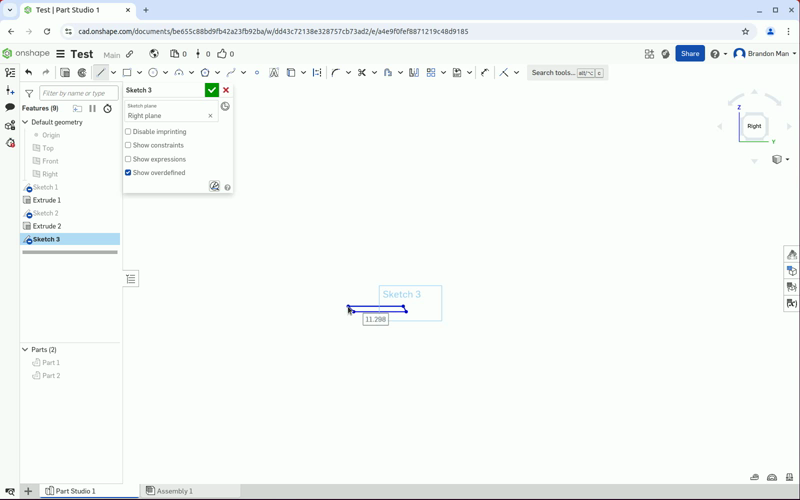
mouse_move(351, 308)
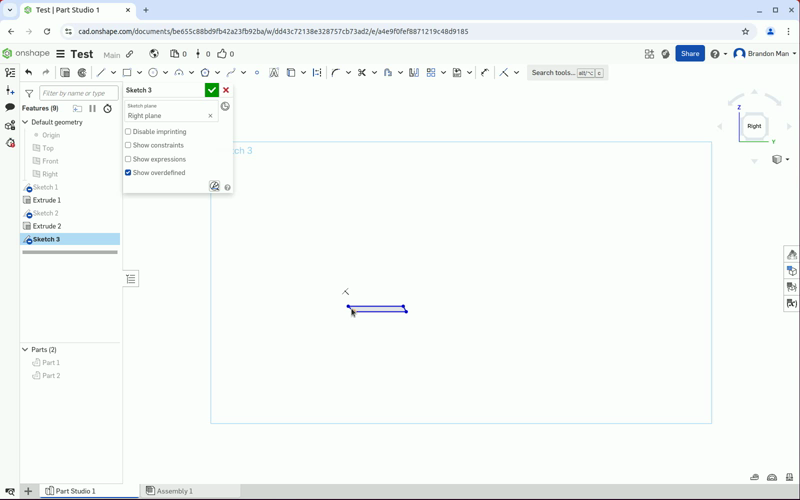
scroll(6)
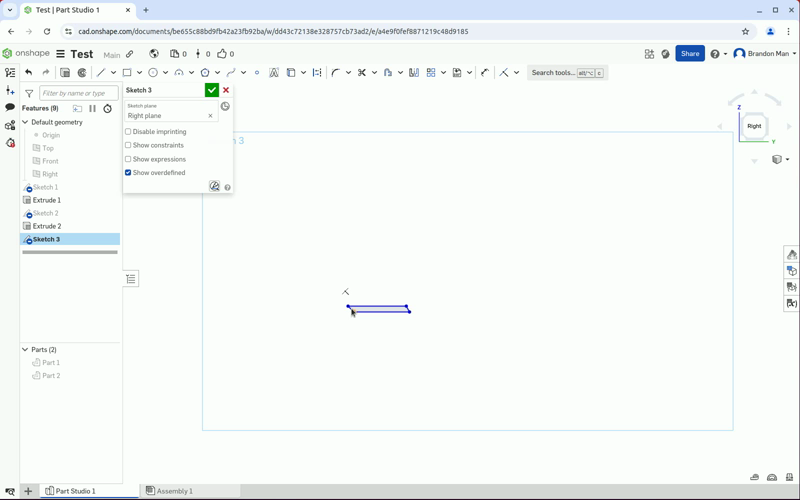
scroll(6)
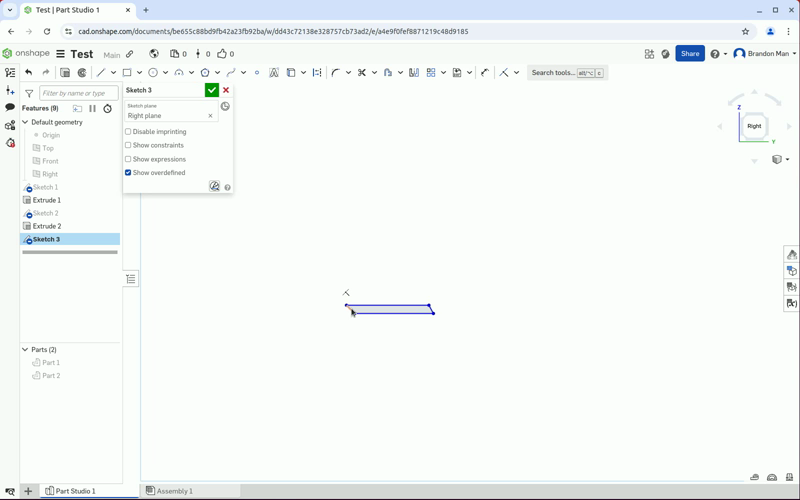
scroll(6)
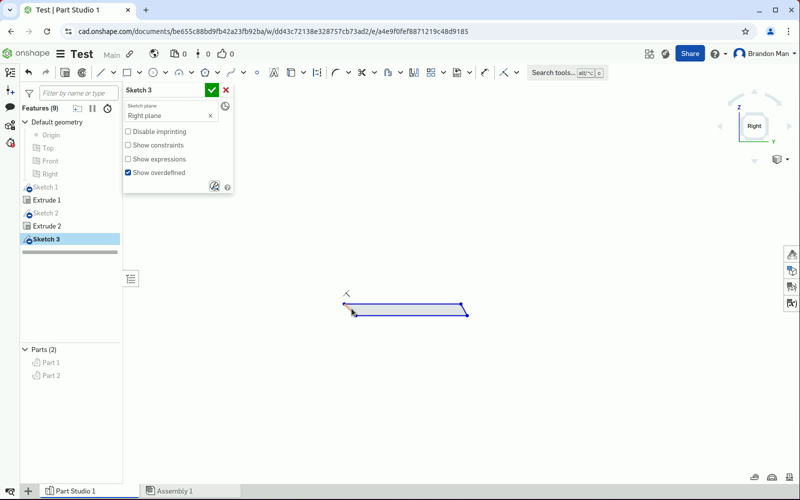
scroll(6)
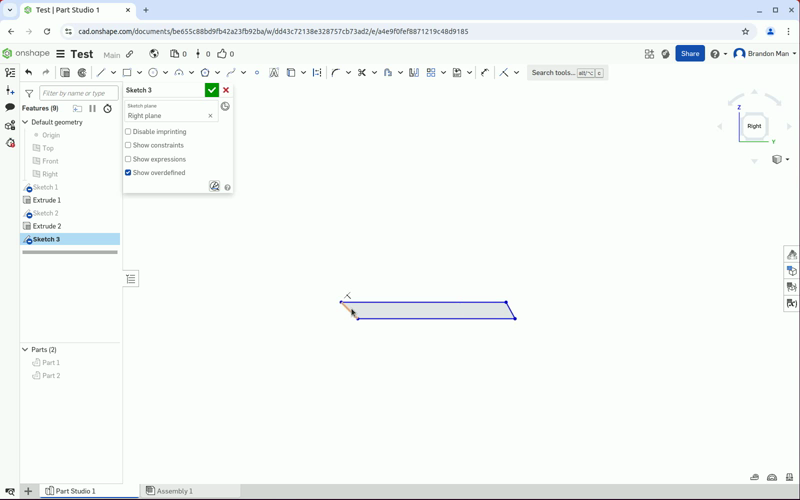
scroll(6)
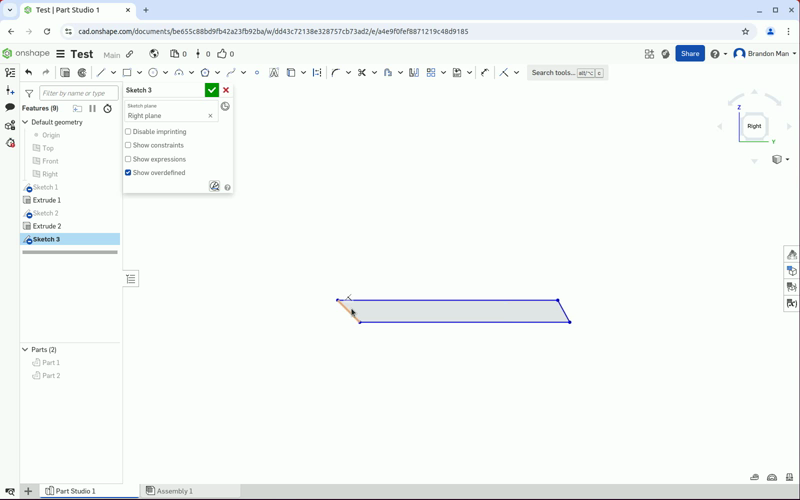
scroll(6)
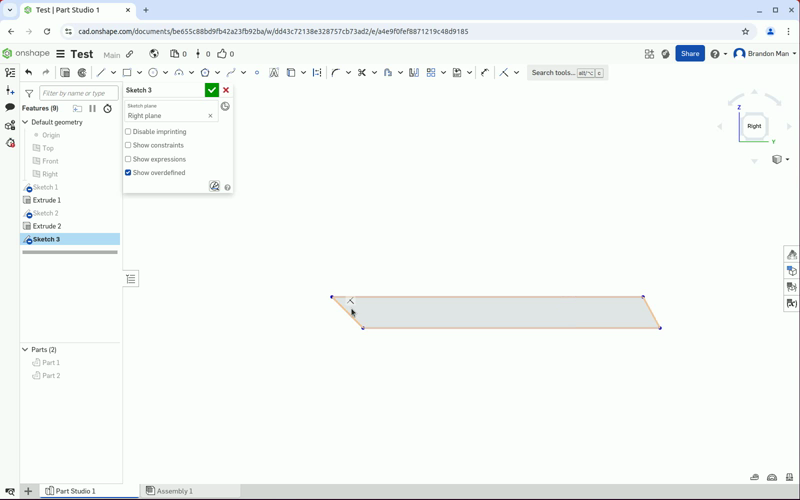
scroll(6)
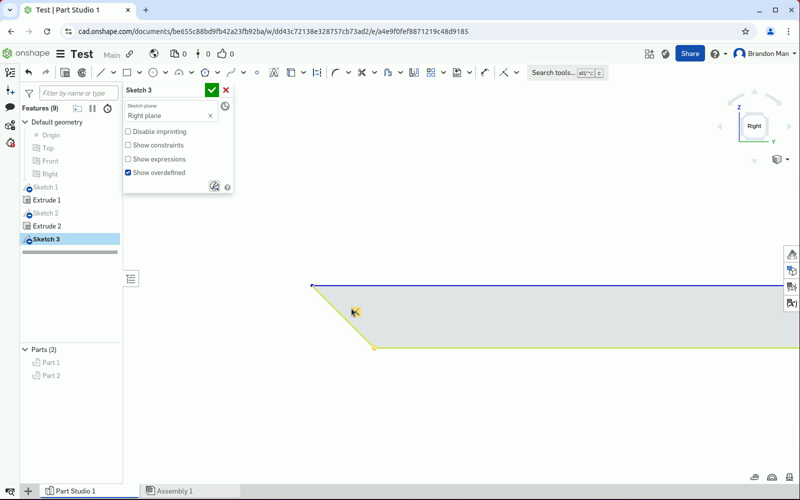
click(351, 308)
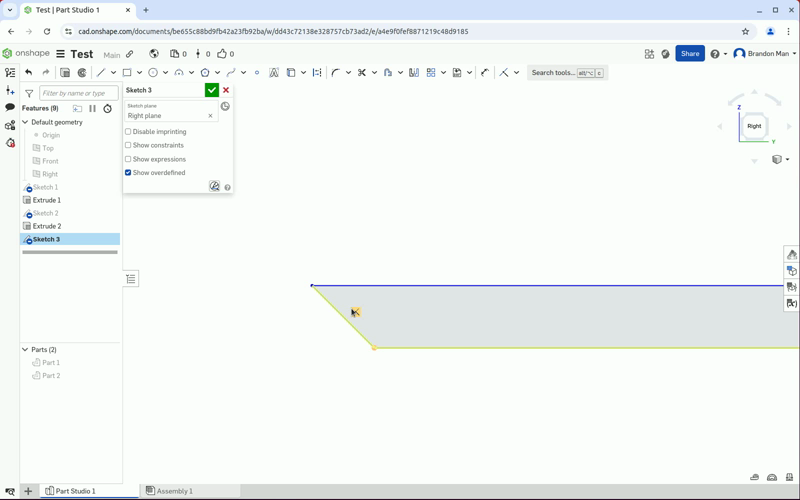
scroll(-6)
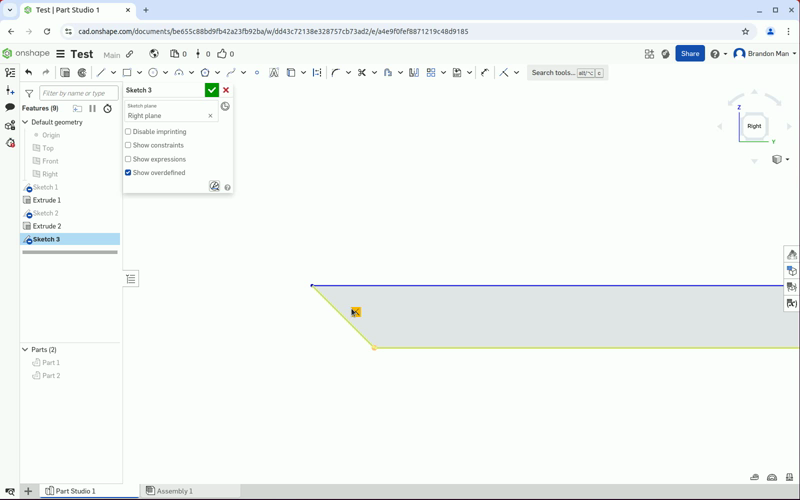
scroll(-6)
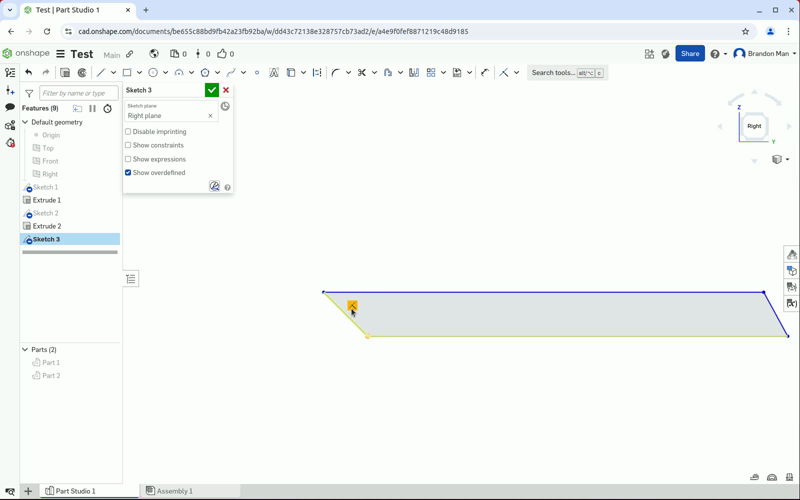
scroll(-6)
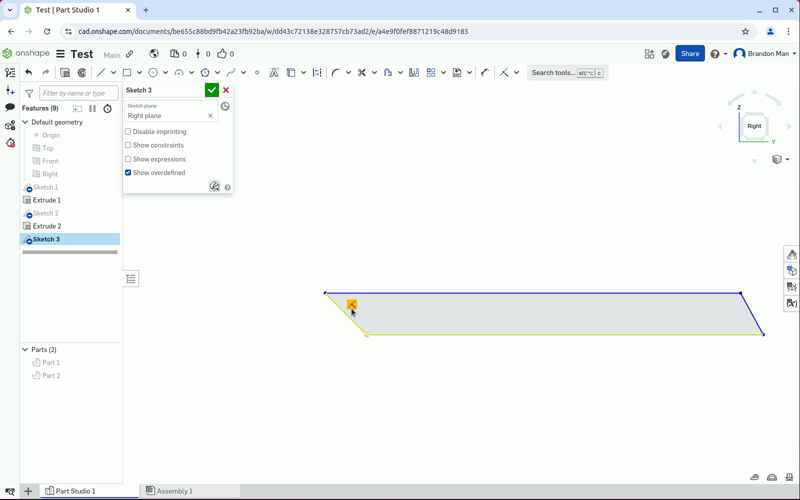
scroll(-6)
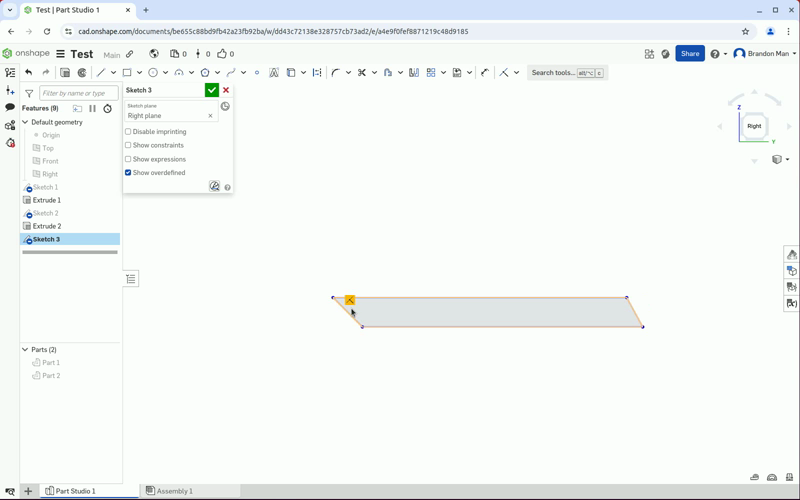
scroll(-6)
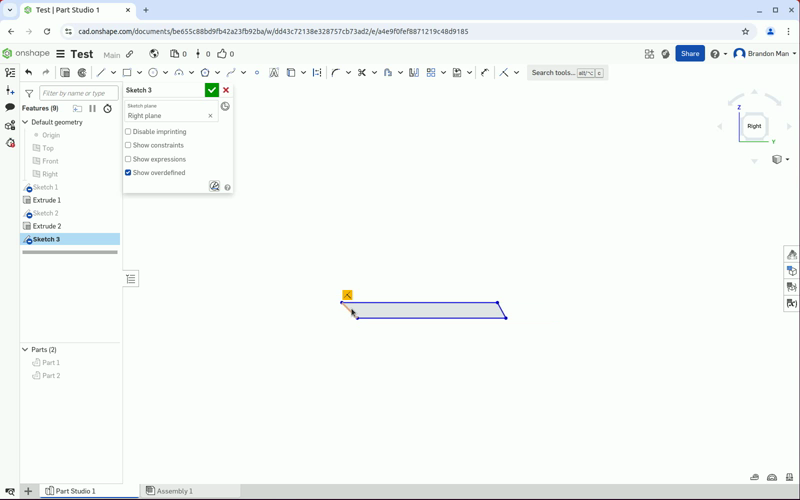
scroll(-6)
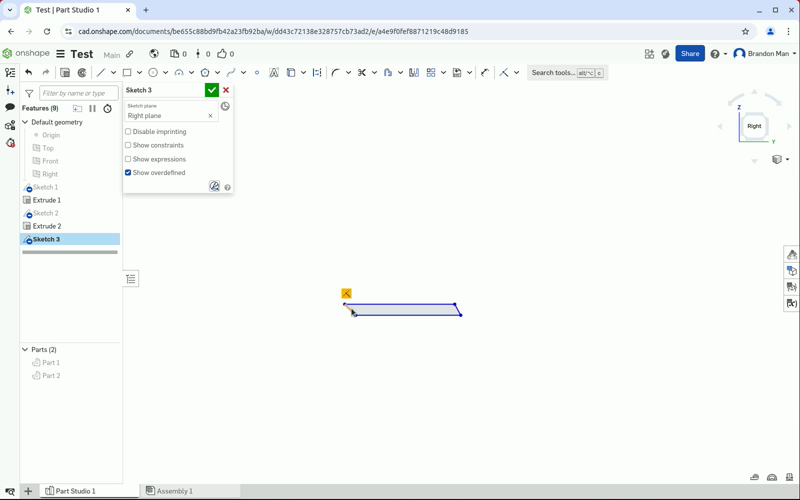
scroll(-6)
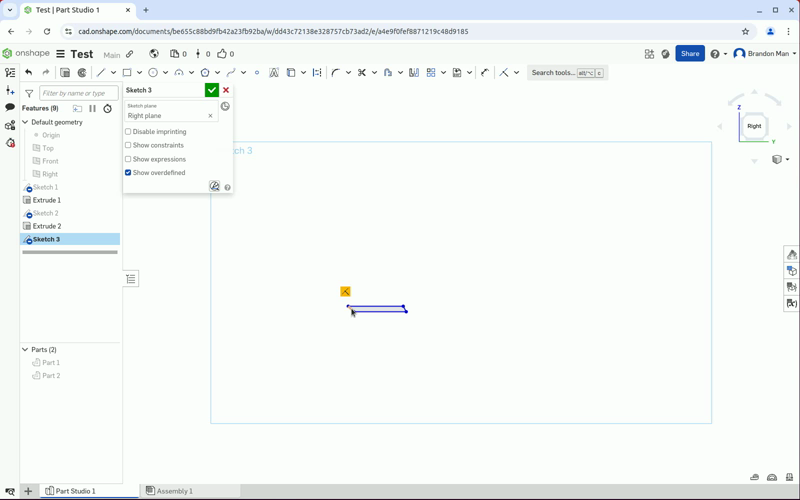
mouse_move(73, 352)
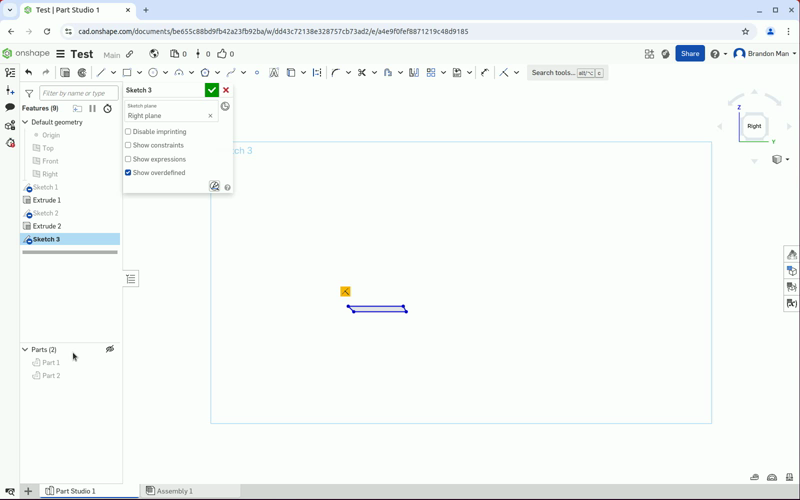
key(shift+y)
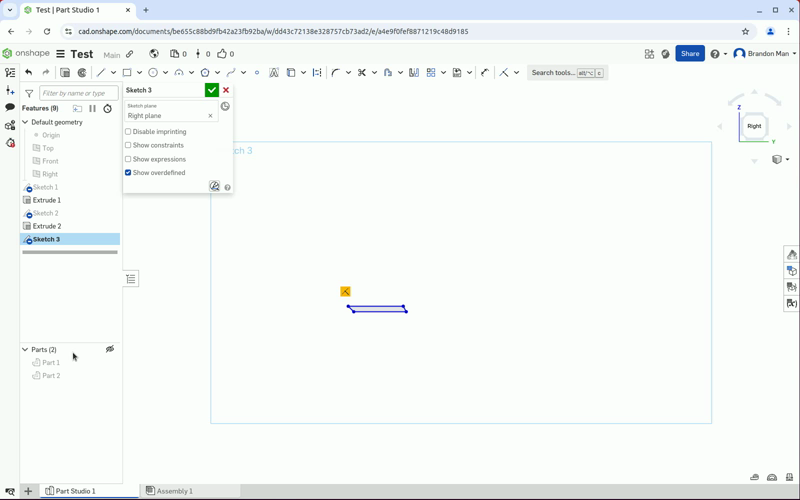
key(shift+e)
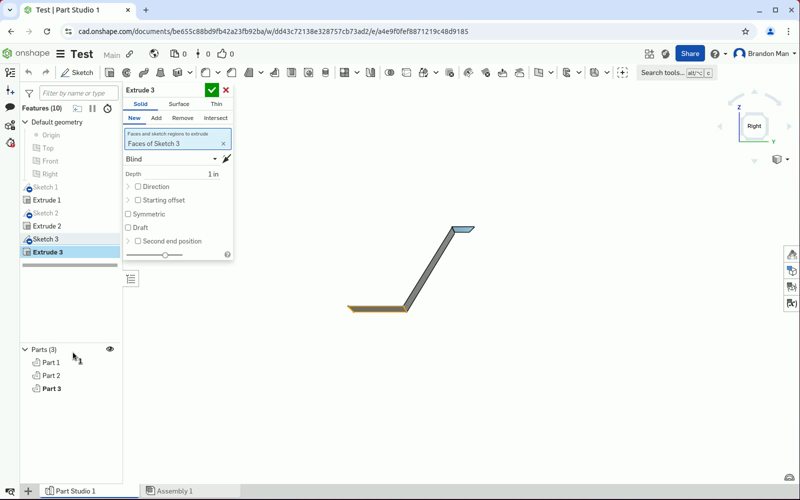
mouse_move(143, 106)
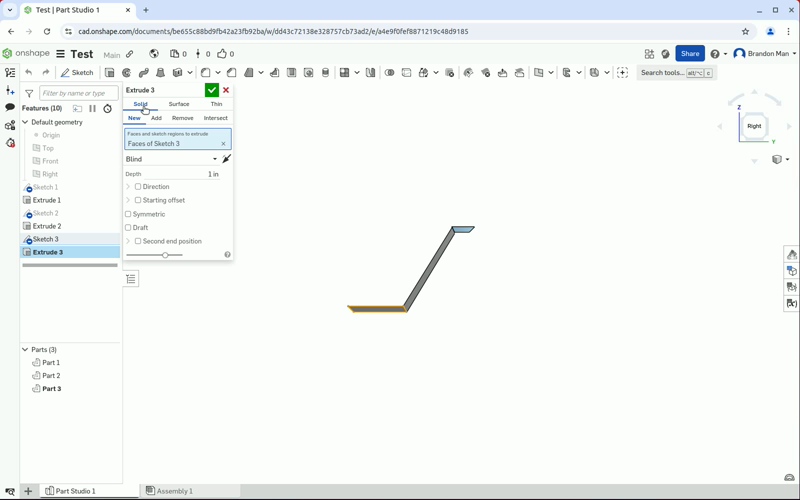
click(143, 106)
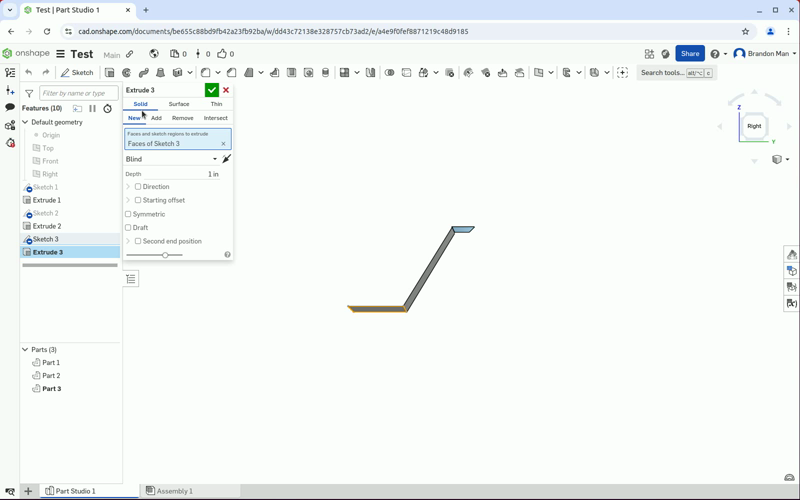
mouse_move(137, 120)
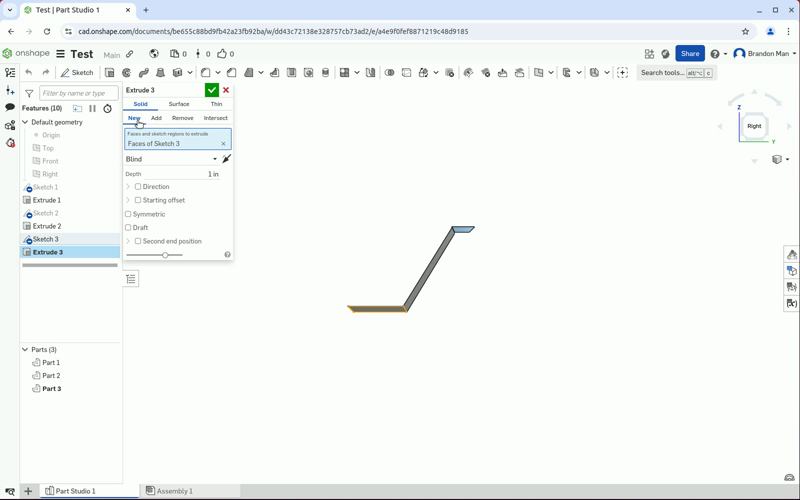
click(137, 120)
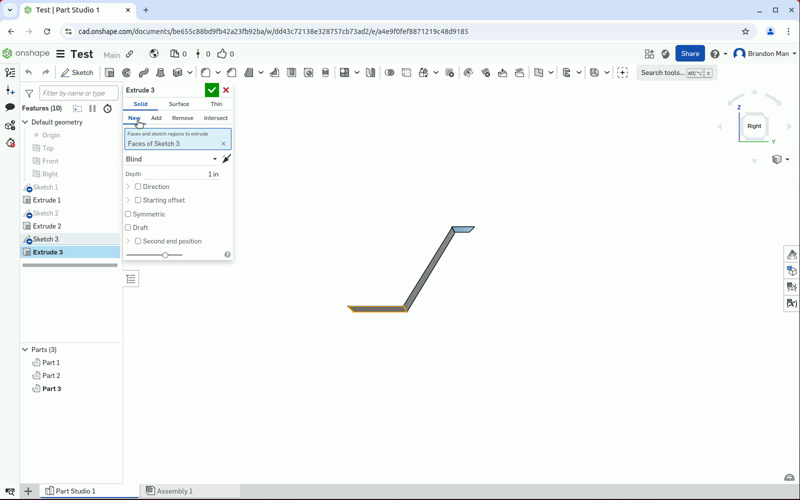
key(tab, 4)
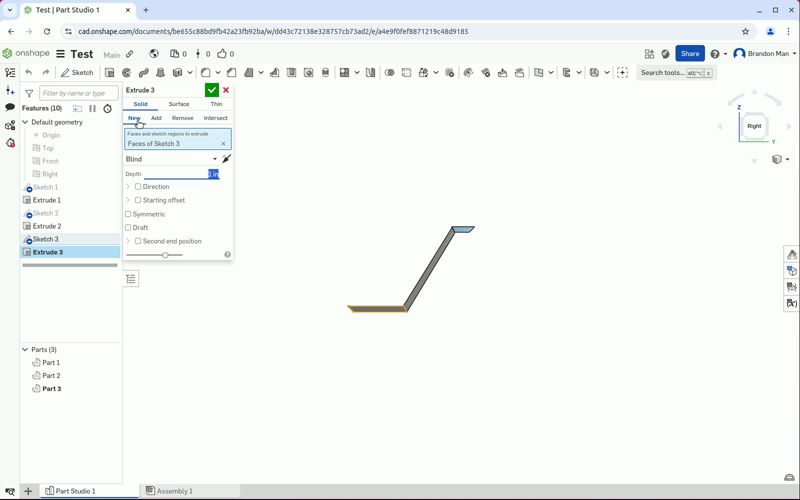
text(1.204)
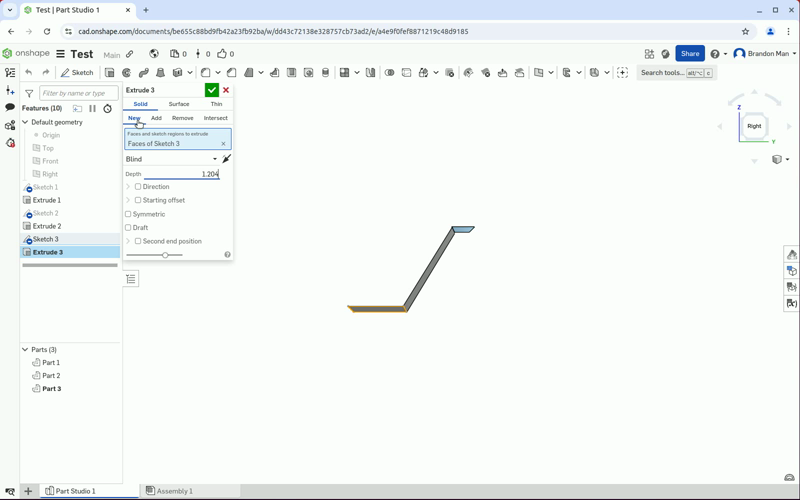
key(enter)
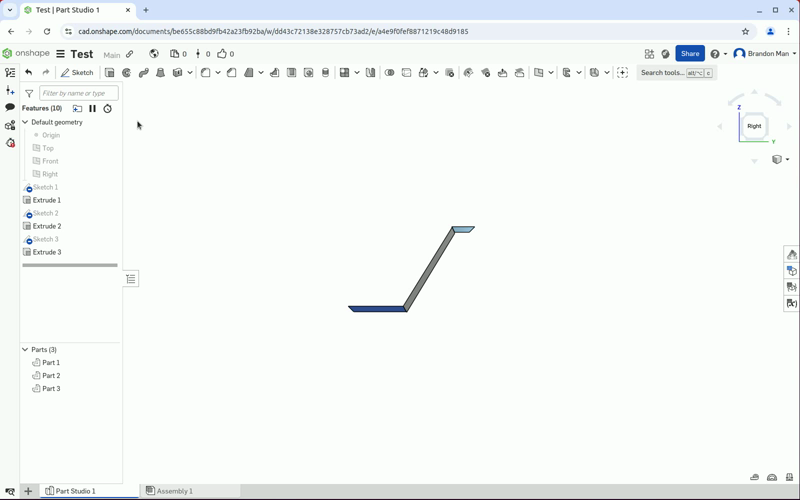
key(shift+h)
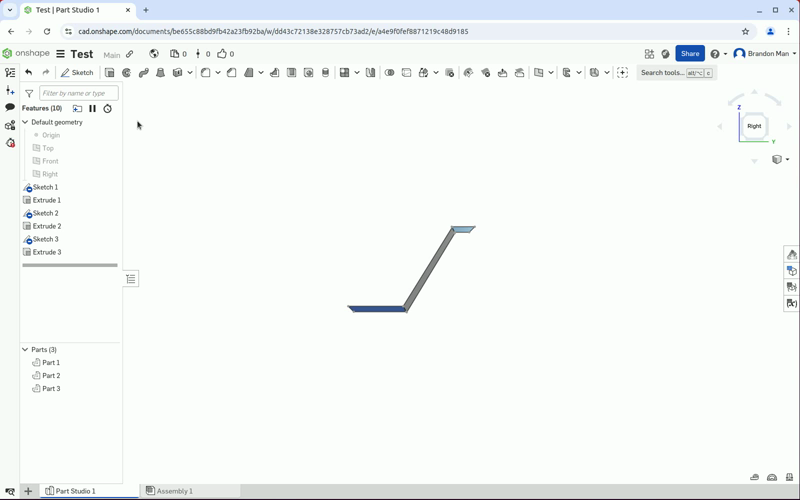
key(shift+h)
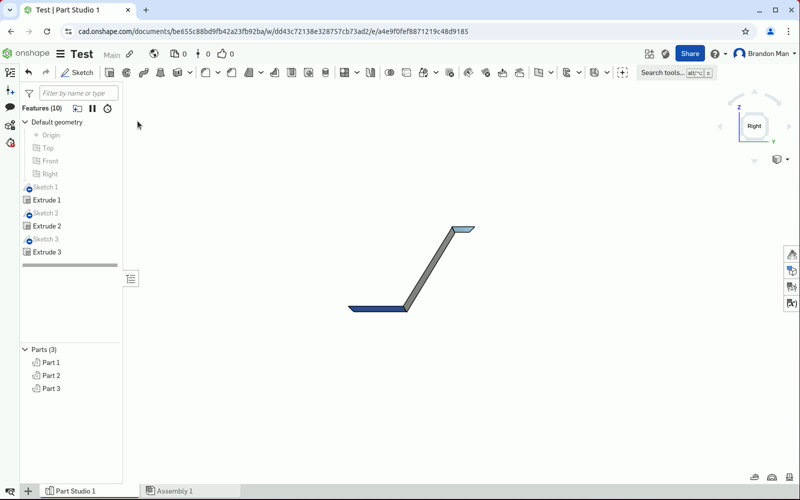
mouse_move(73, 189)
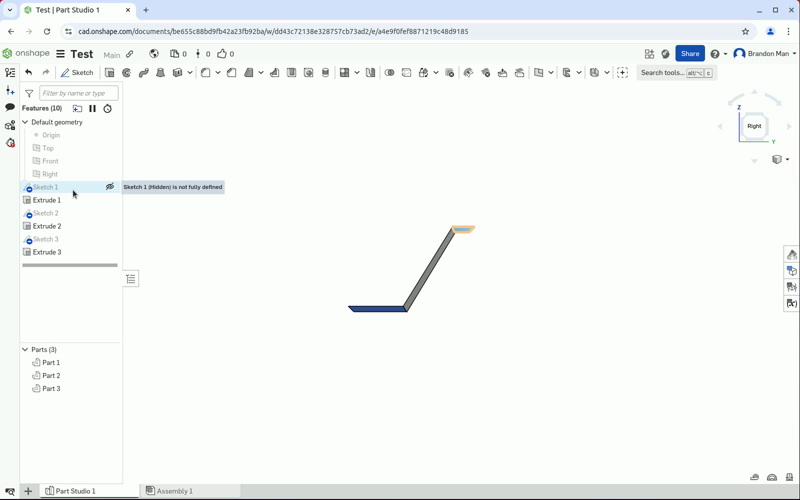
click(73, 189)
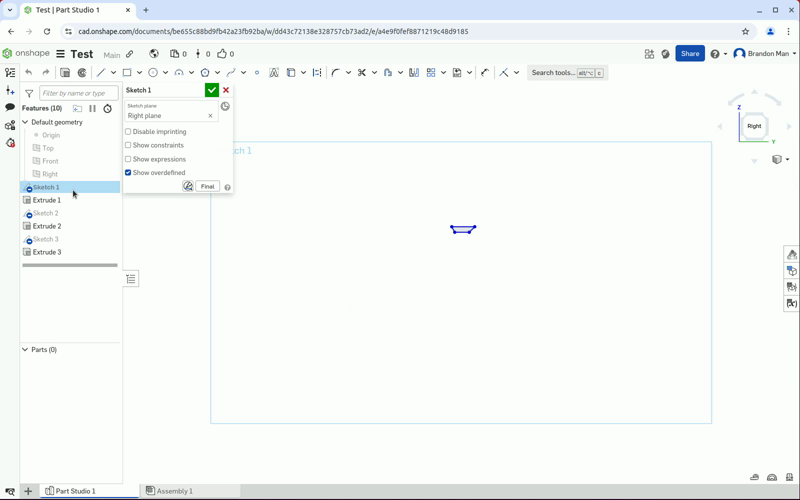
mouse_move(229, 92)
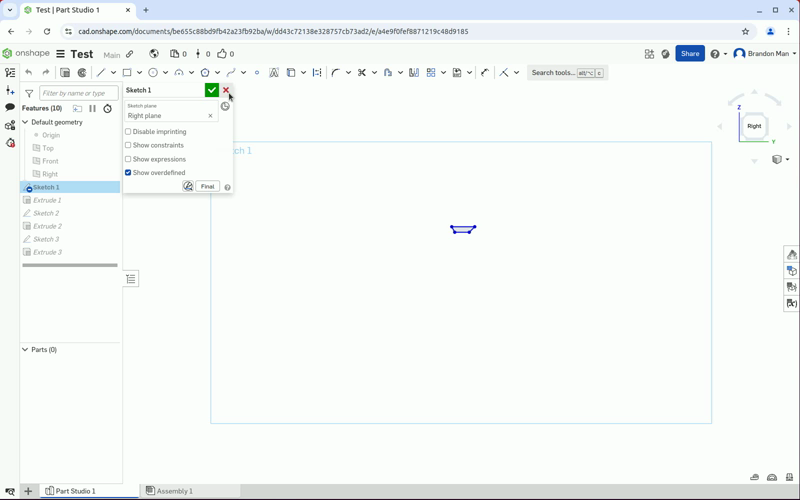
click(229, 92)
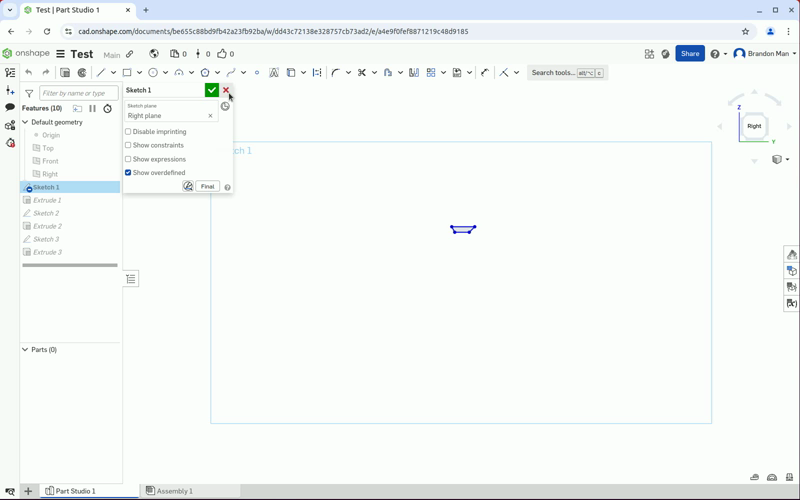
key(shift+s)
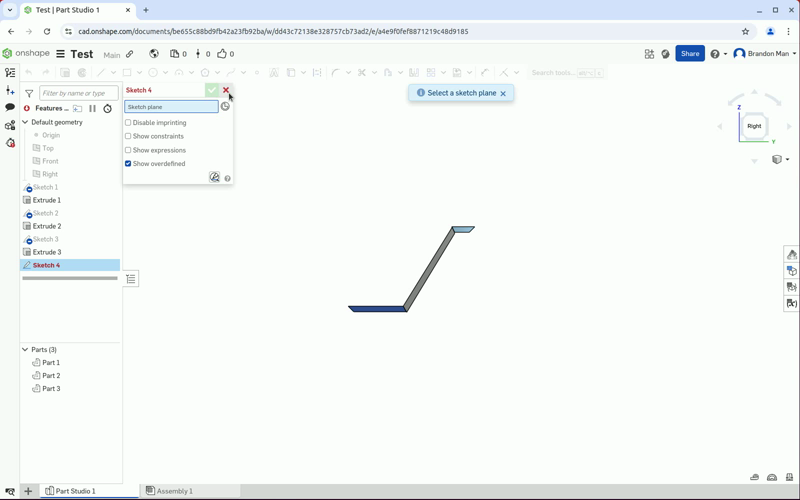
mouse_move(73, 176)
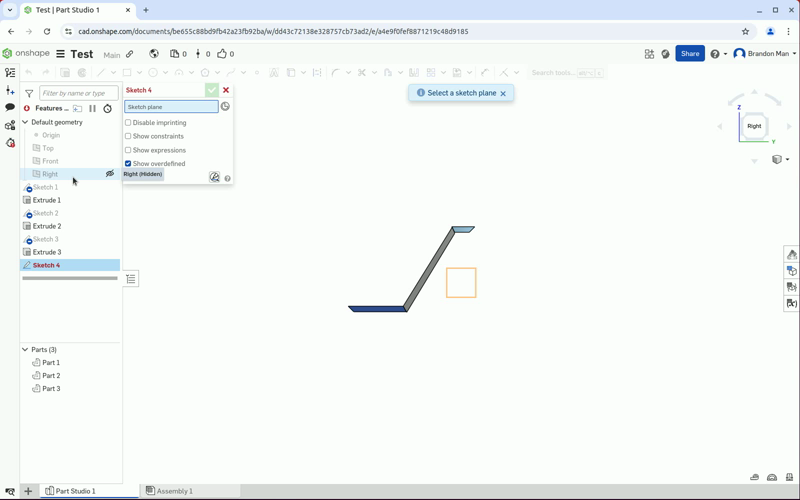
click(73, 176)
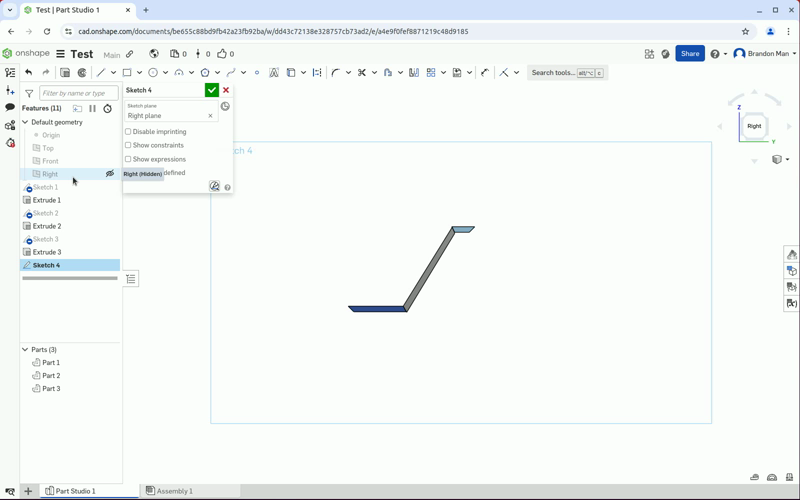
mouse_move(73, 352)
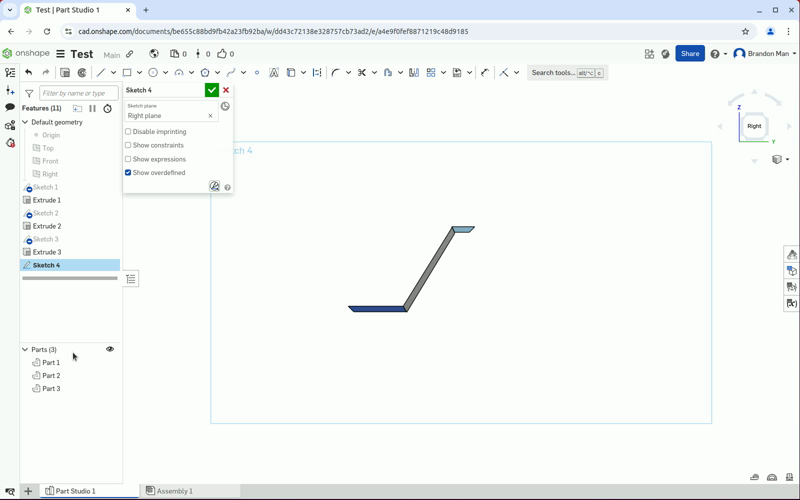
key(y)
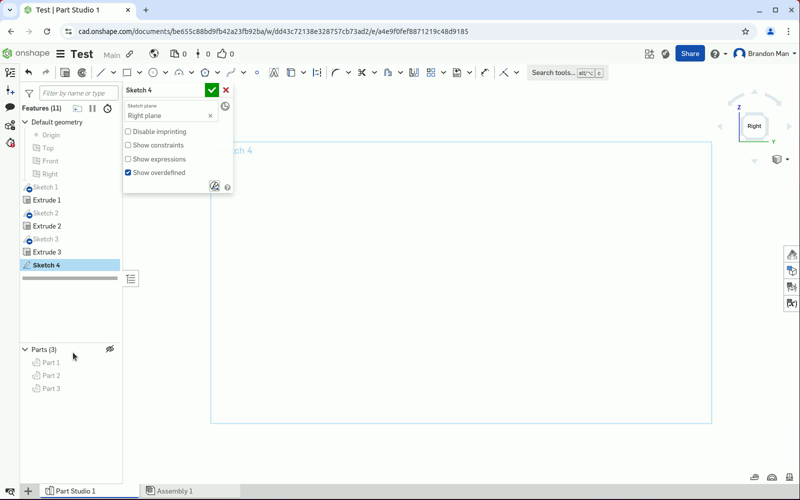
key(l)
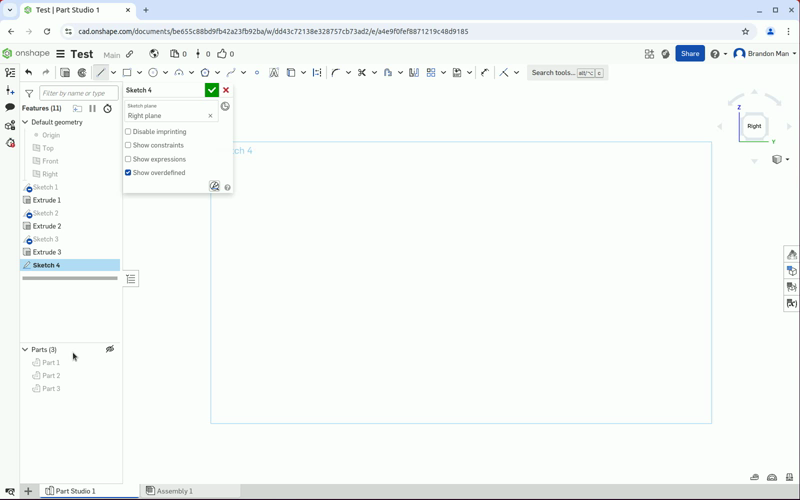
key_down(shift)
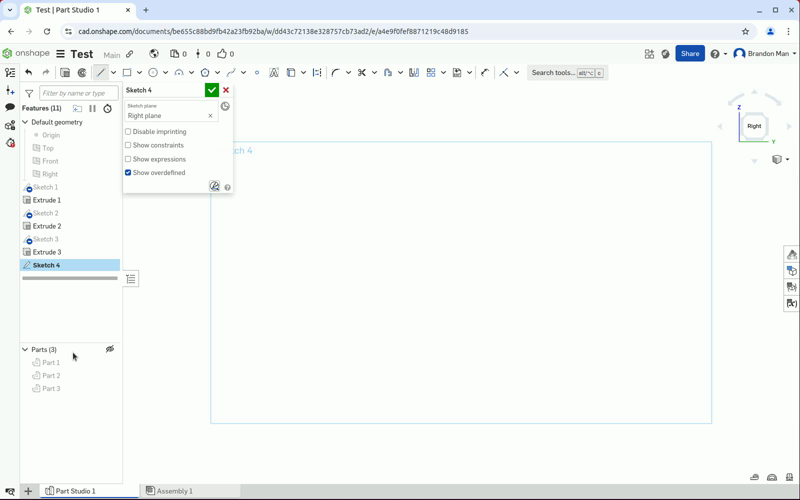
mouse_move(348, 330)
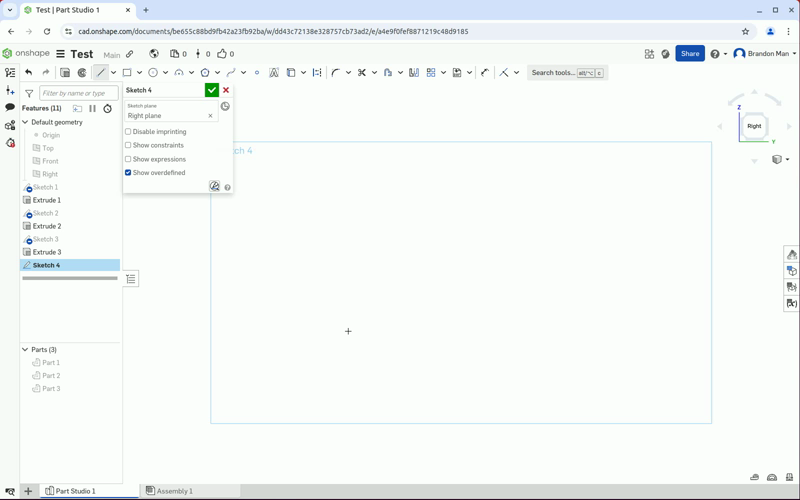
click(348, 330)
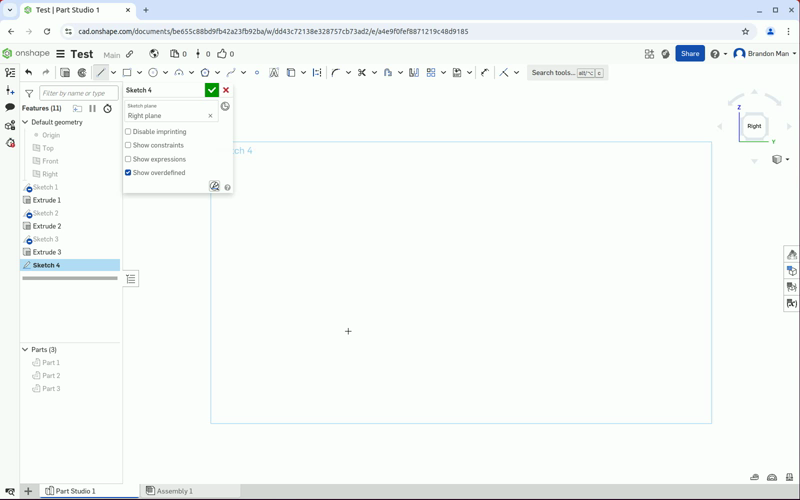
key_up(shift)
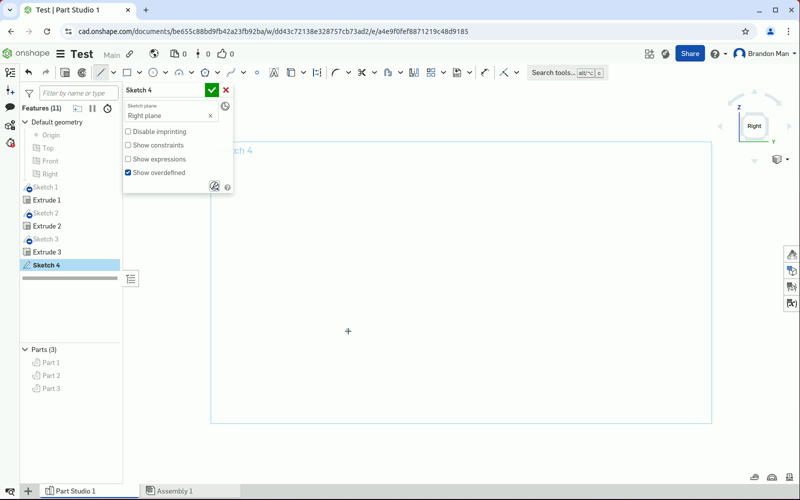
key_down(shift)
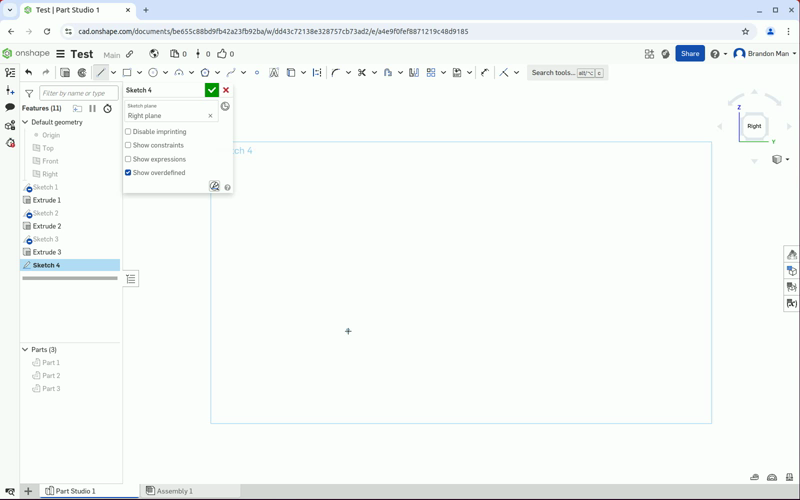
mouse_move(378, 330)
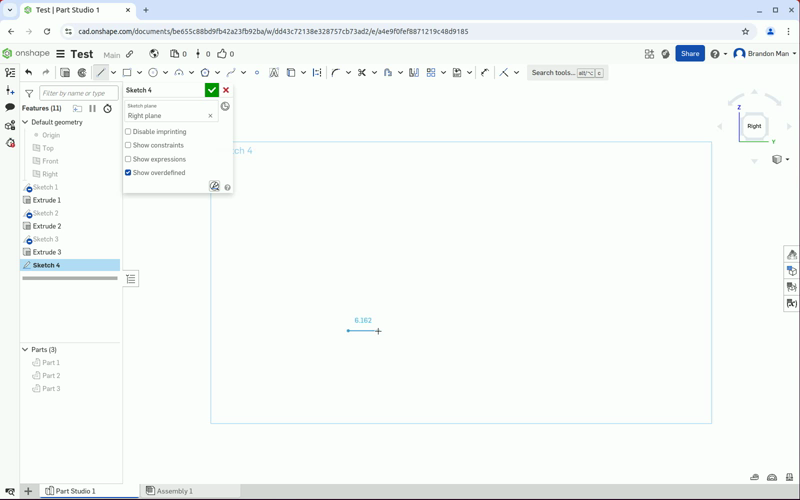
mouse_move(353, 325)
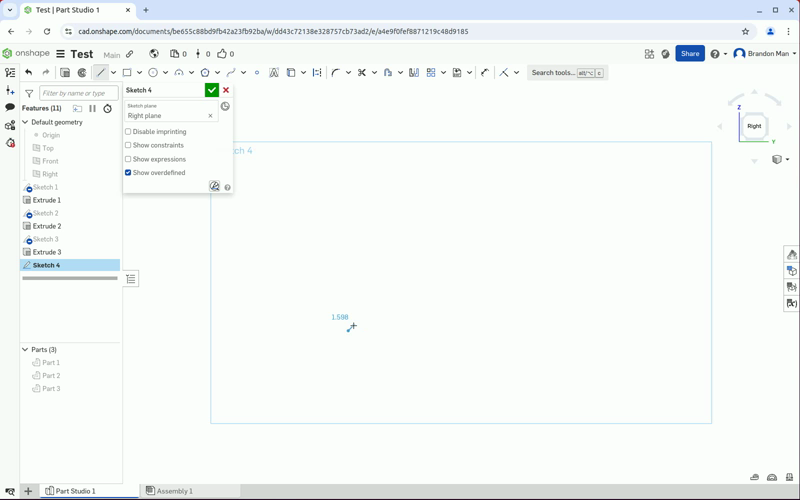
click(353, 325)
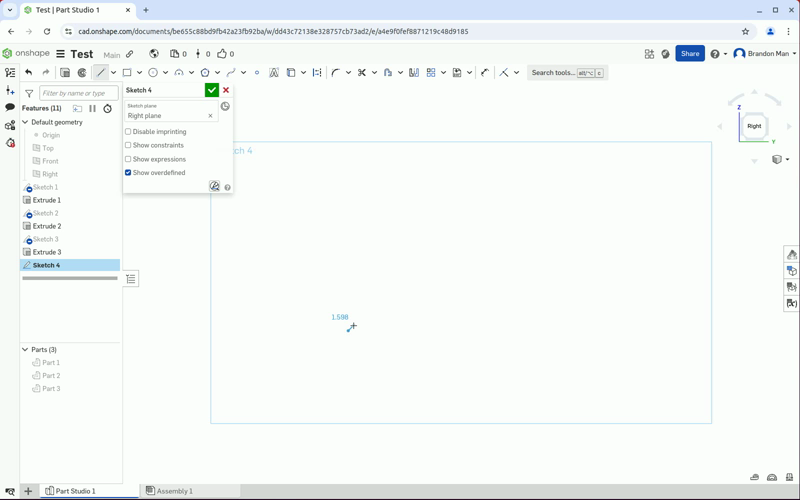
key_up(shift)
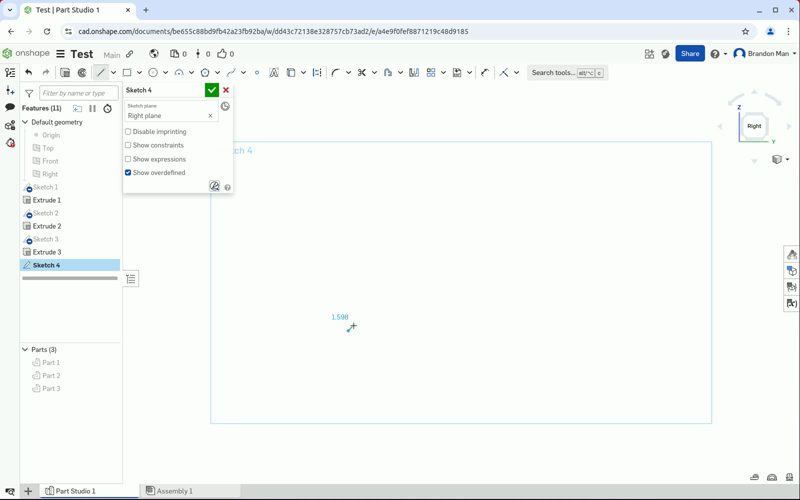
key_down(shift)
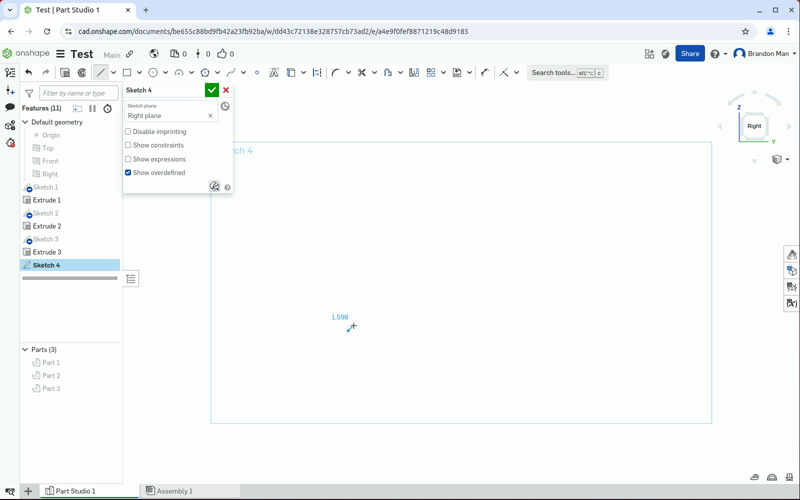
mouse_move(383, 325)
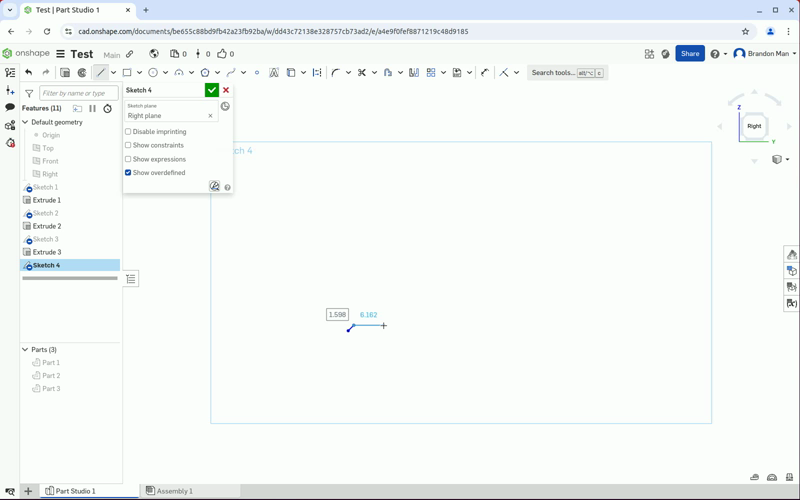
mouse_move(353, 311)
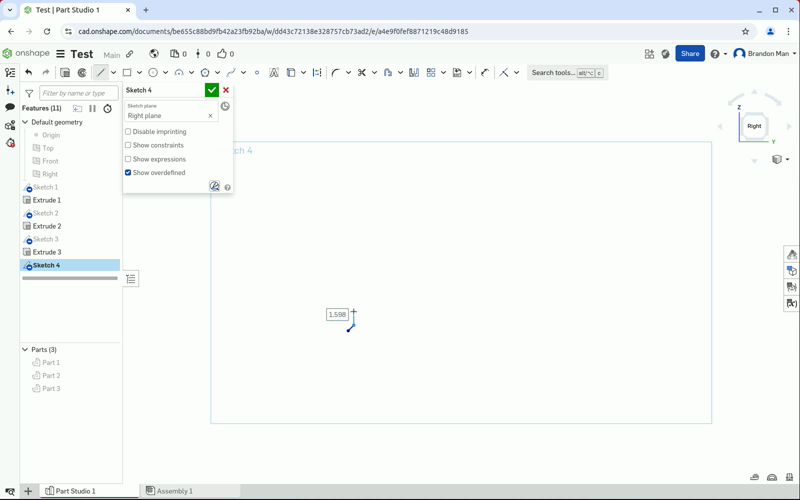
click(353, 311)
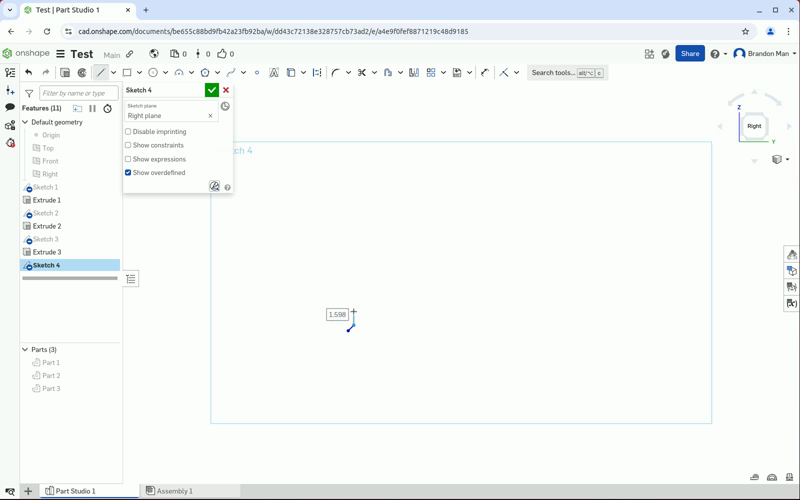
key_up(shift)
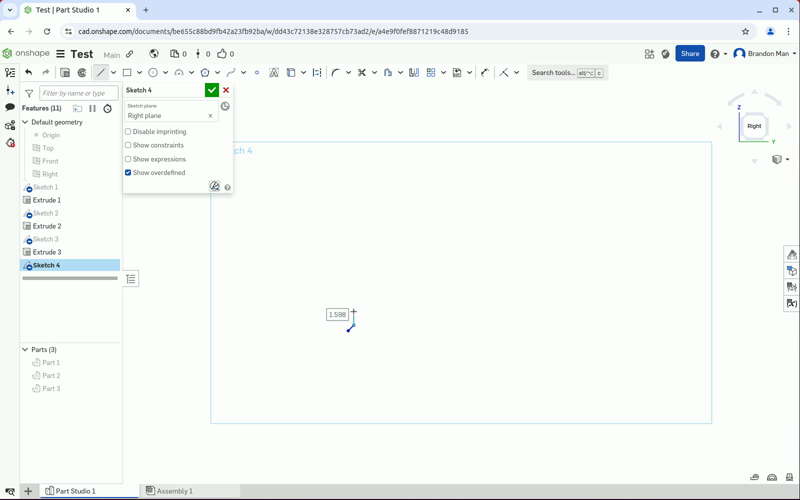
key_down(shift)
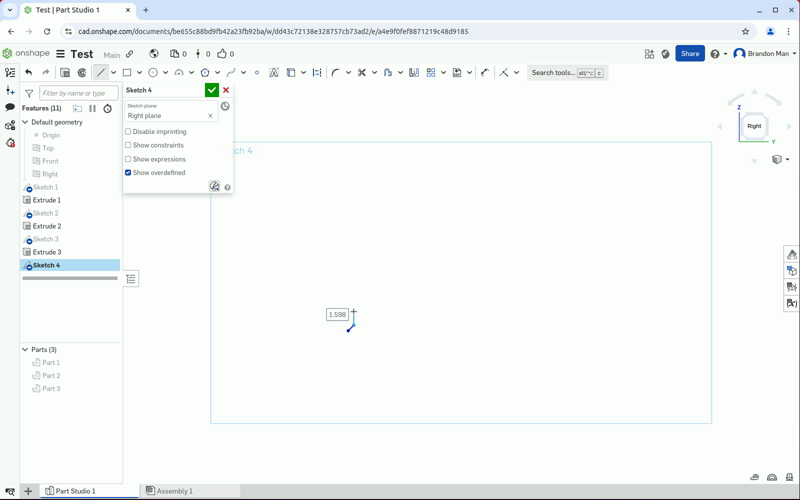
mouse_move(383, 311)
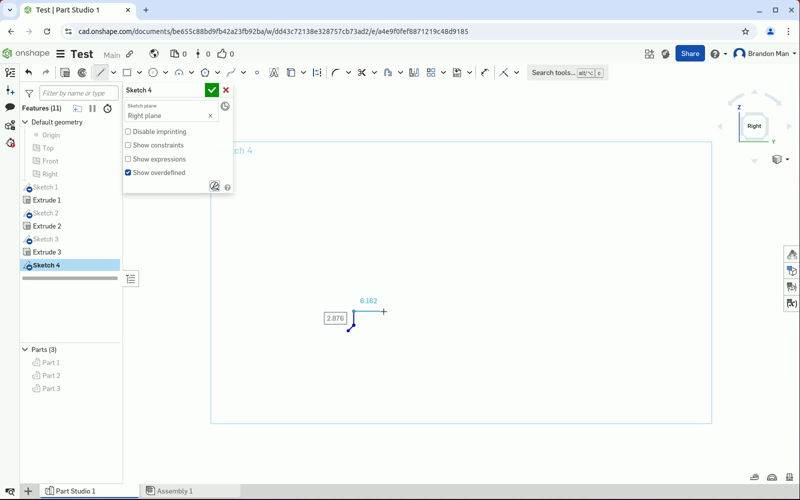
mouse_move(348, 305)
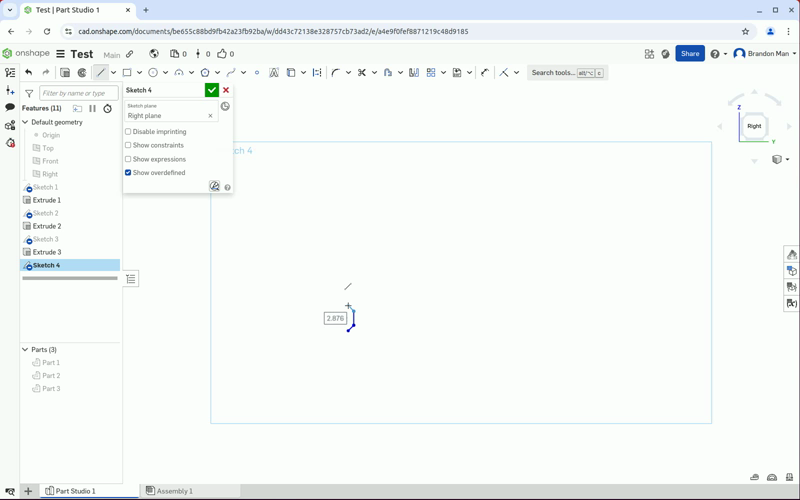
click(348, 305)
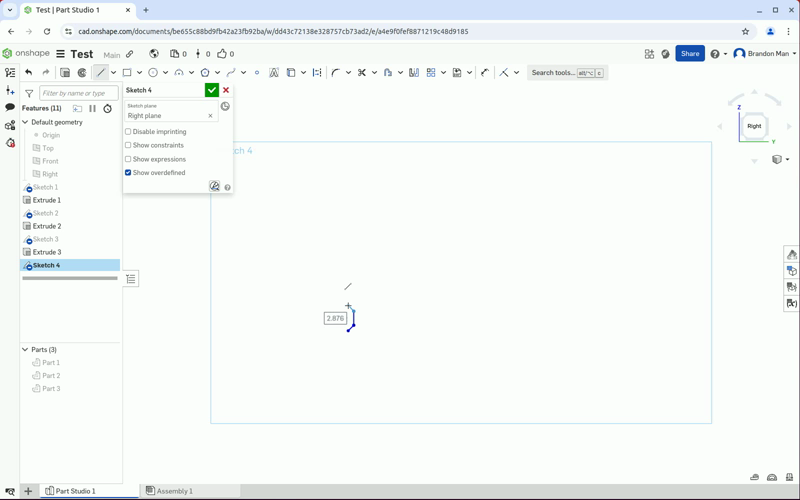
key_up(shift)
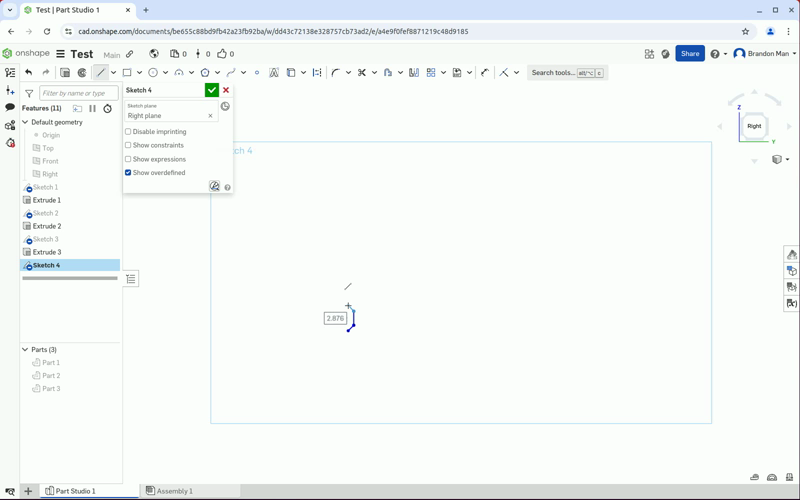
mouse_move(378, 305)
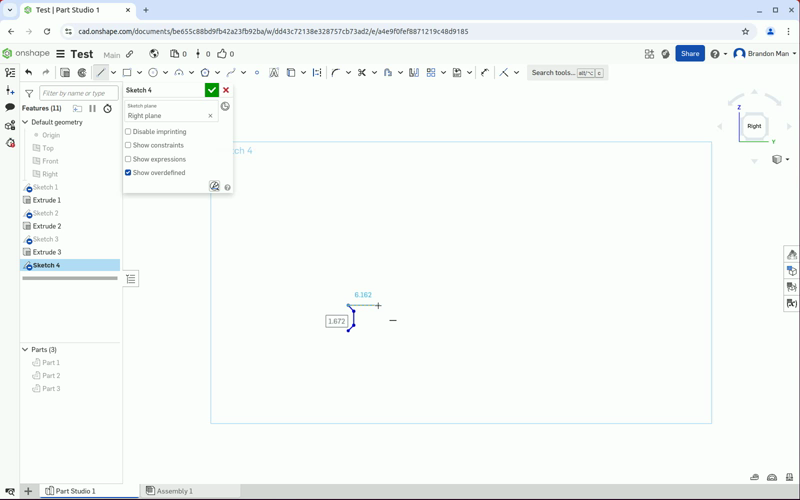
key_down(shift)
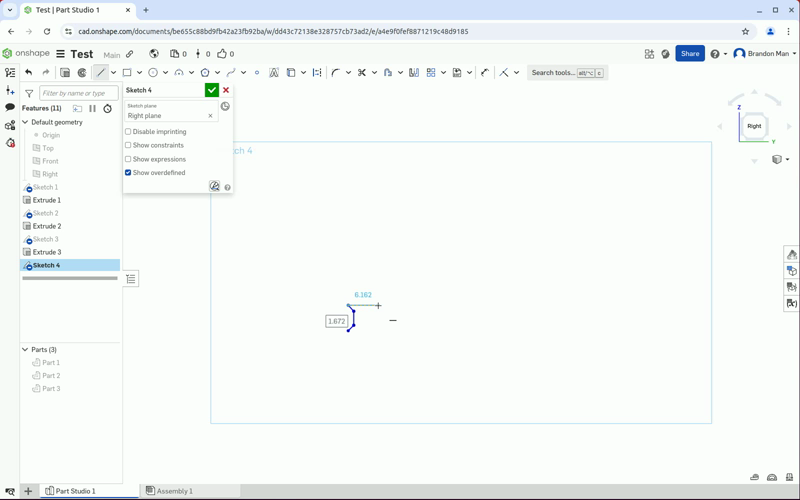
mouse_move(348, 330)
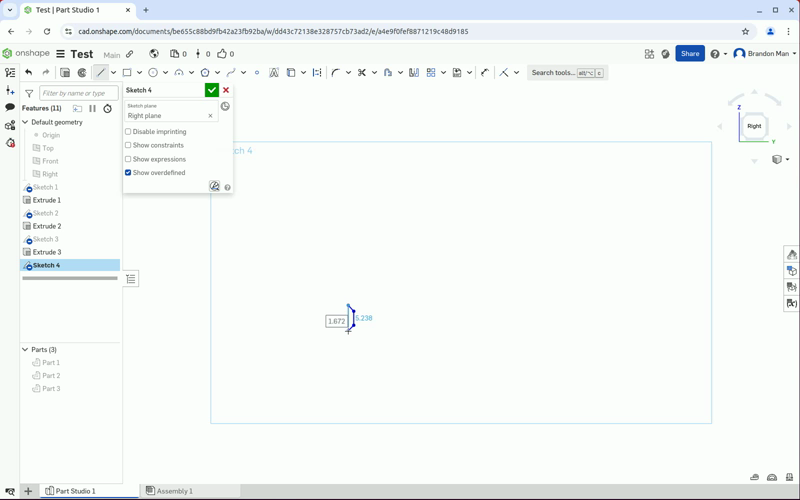
key_up(shift)
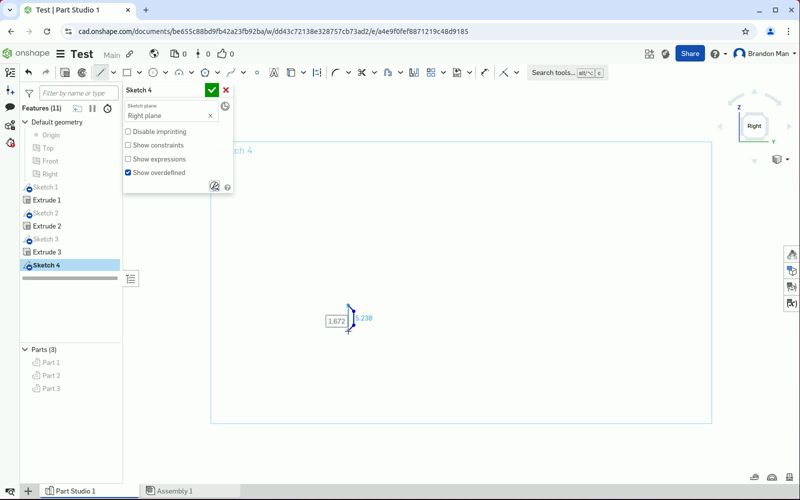
click(348, 330)
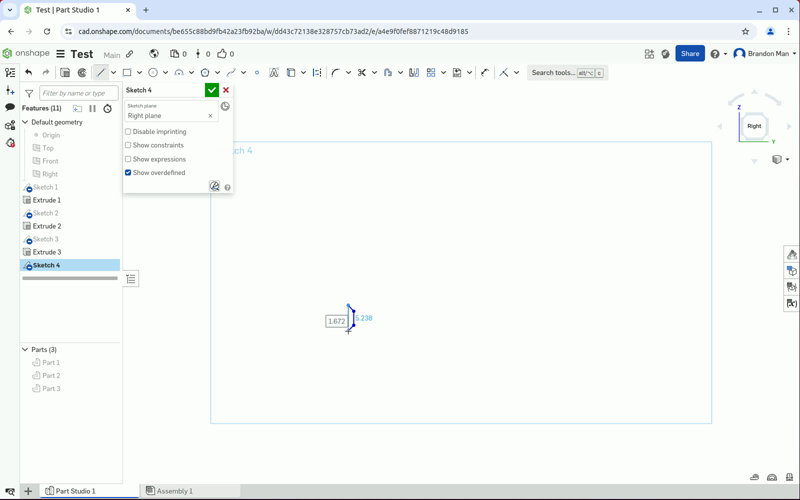
key(esc)
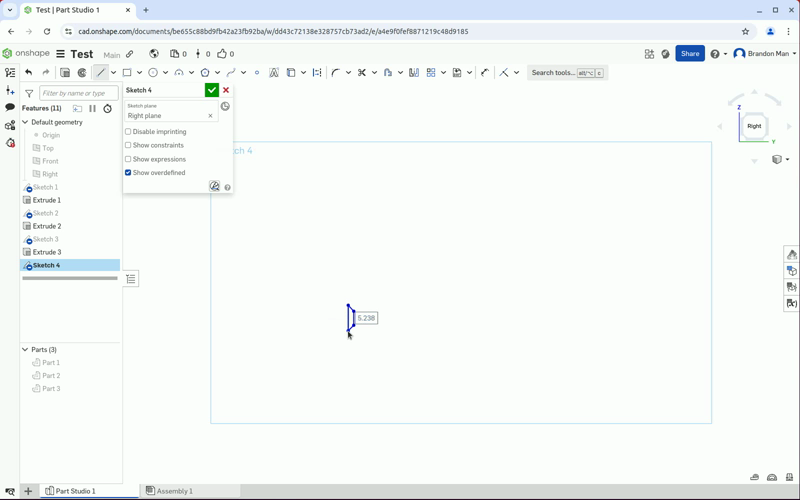
mouse_move(349, 315)
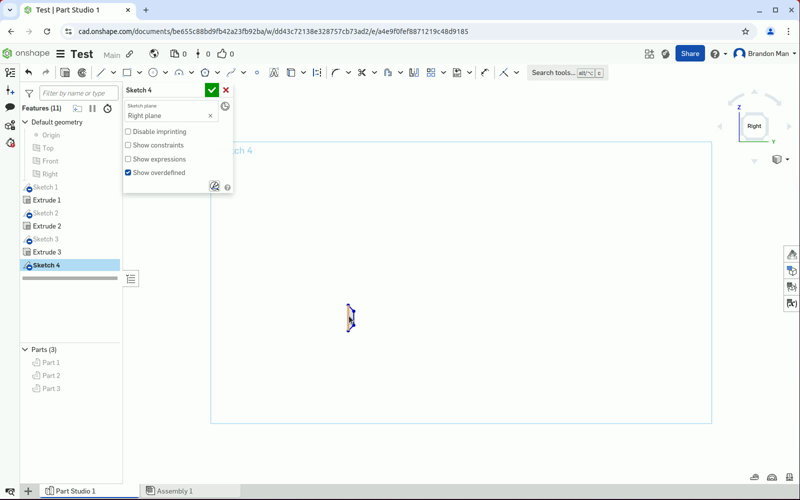
scroll(6)
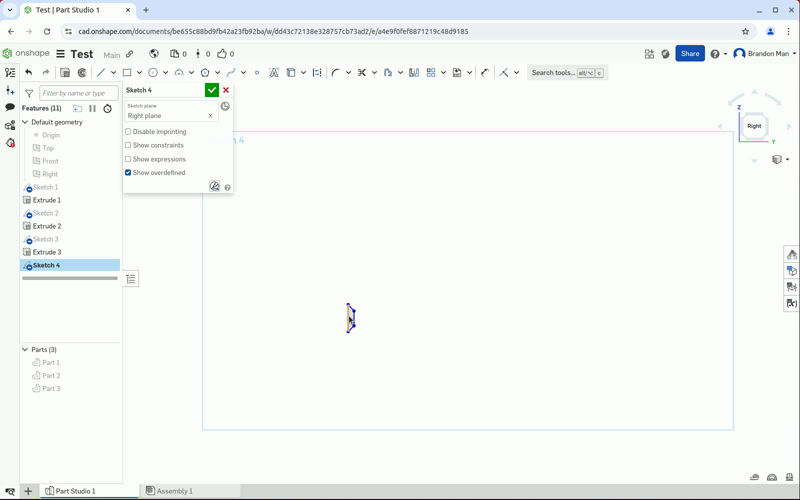
scroll(6)
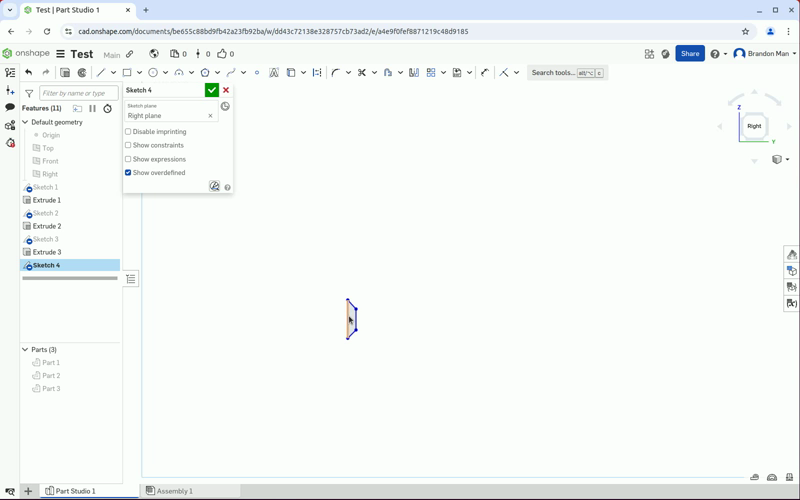
scroll(6)
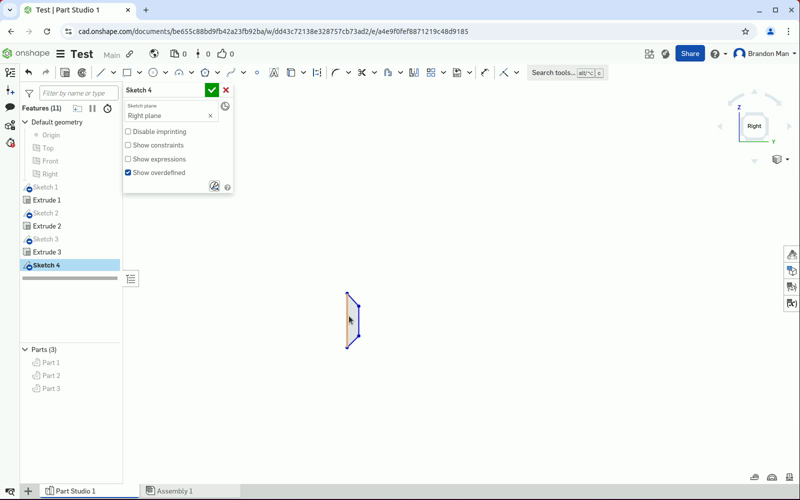
scroll(6)
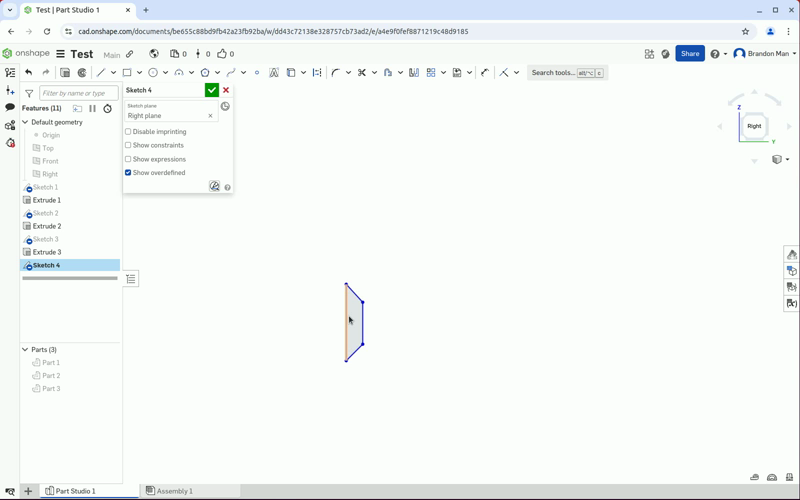
scroll(6)
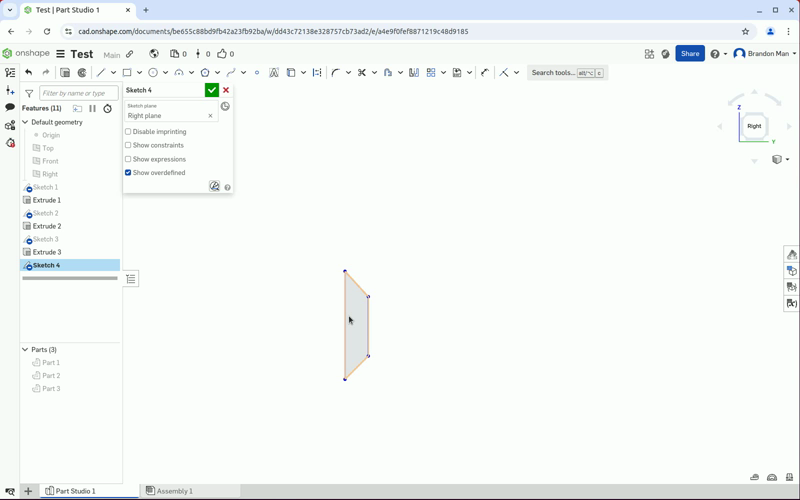
scroll(6)
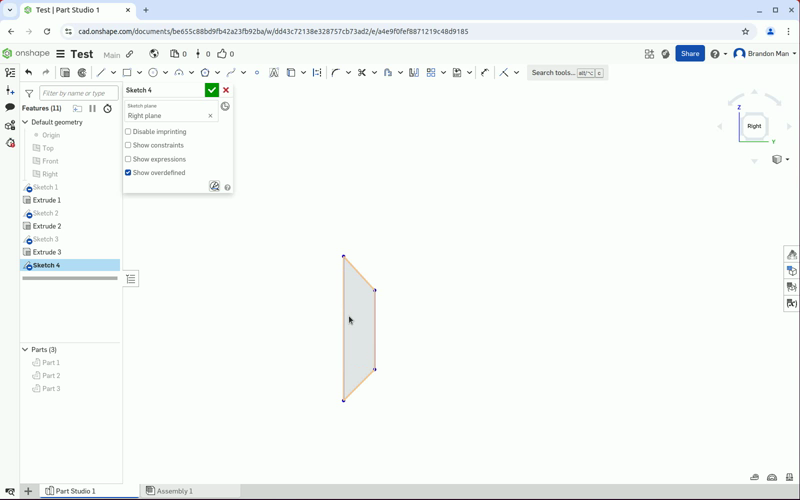
scroll(6)
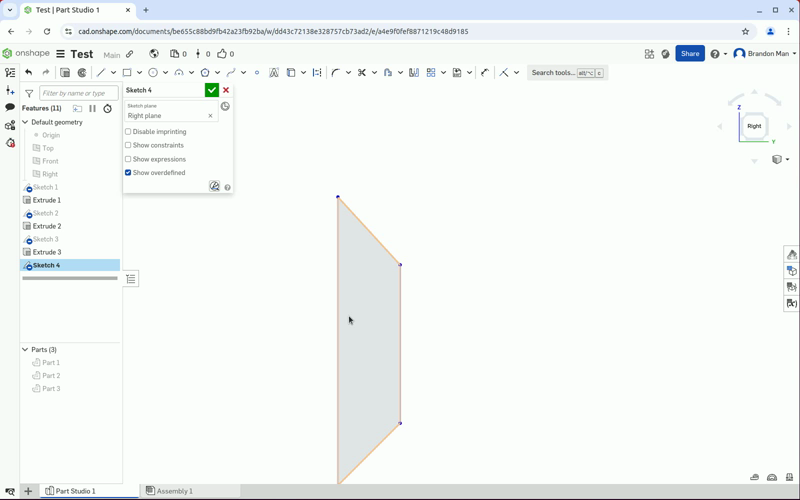
click(349, 315)
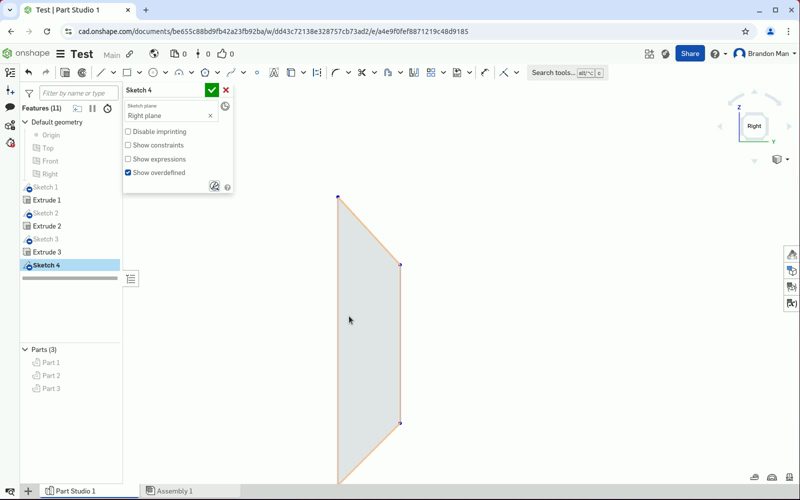
scroll(-6)
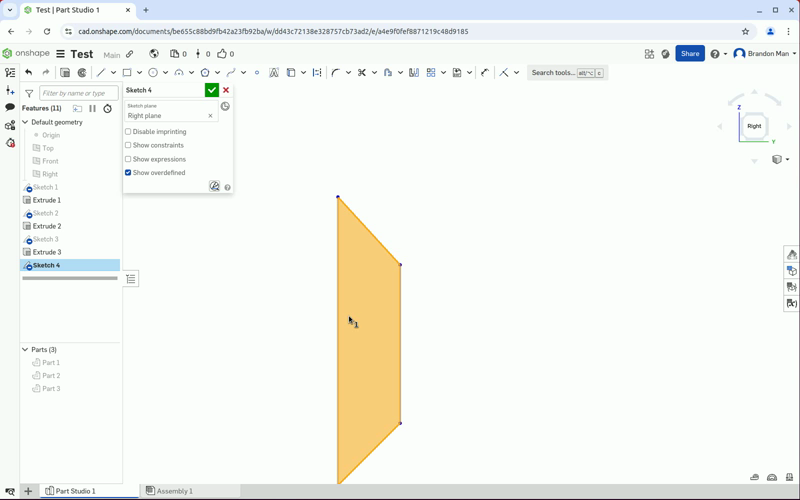
scroll(-6)
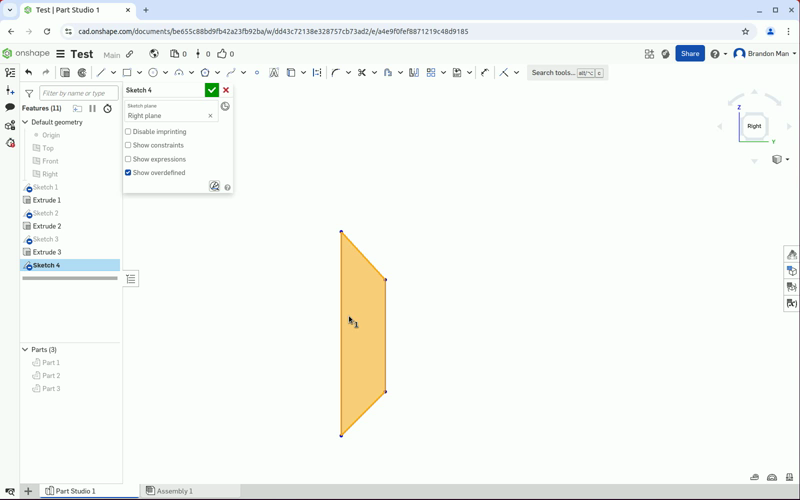
scroll(-6)
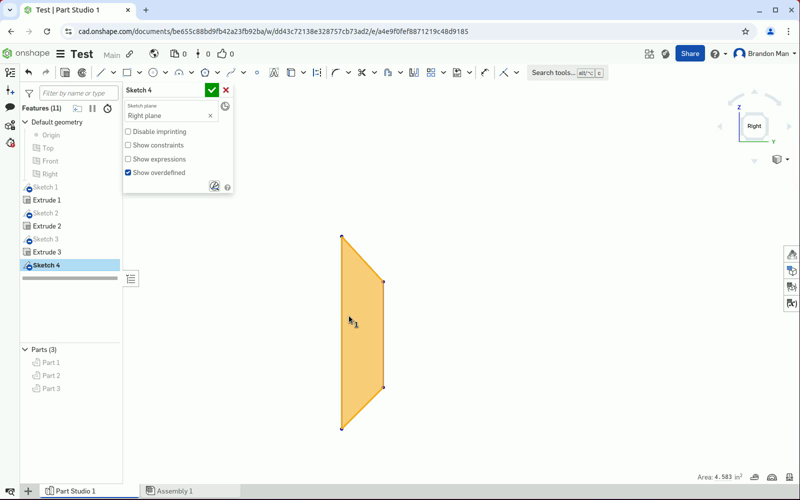
scroll(-6)
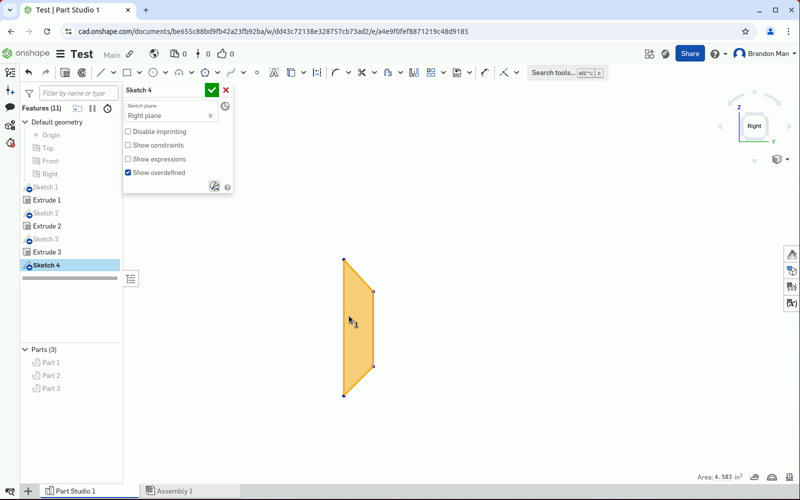
scroll(-6)
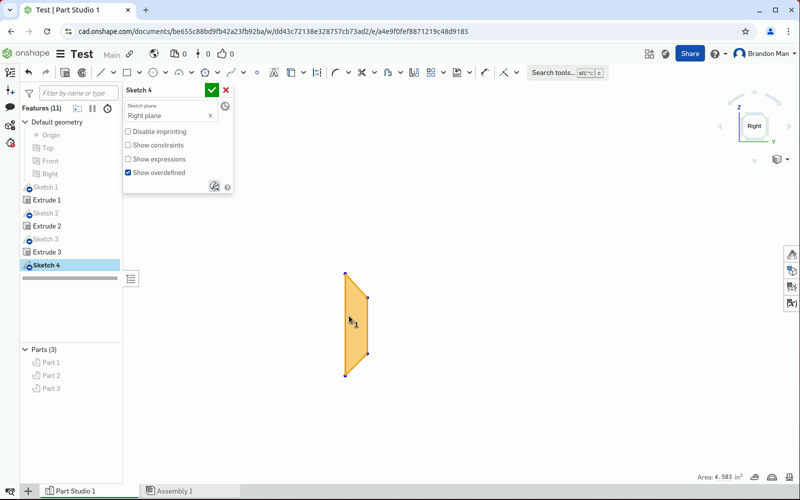
scroll(-6)
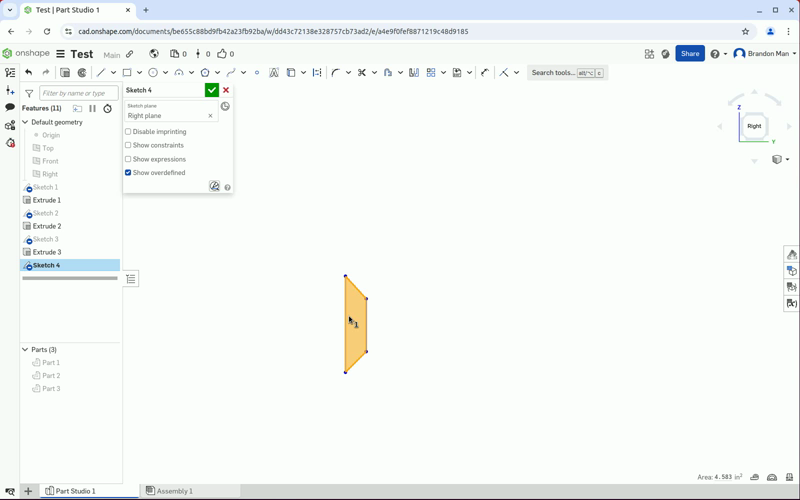
scroll(-6)
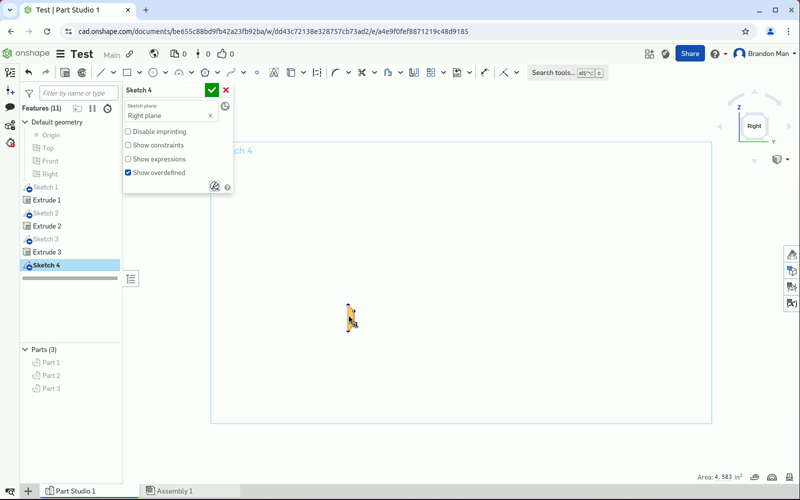
mouse_move(73, 352)
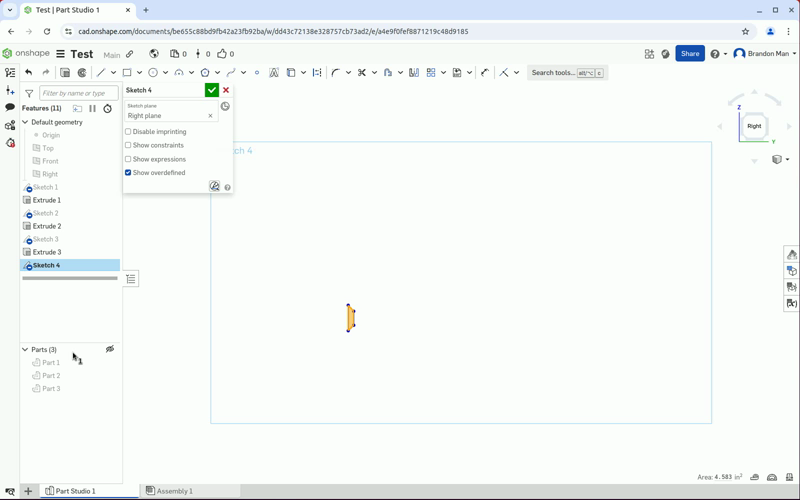
key(shift+y)
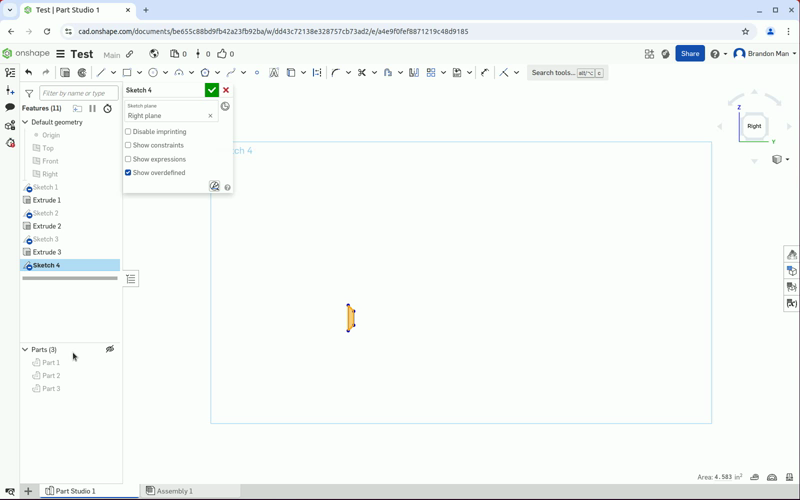
key(shift+e)
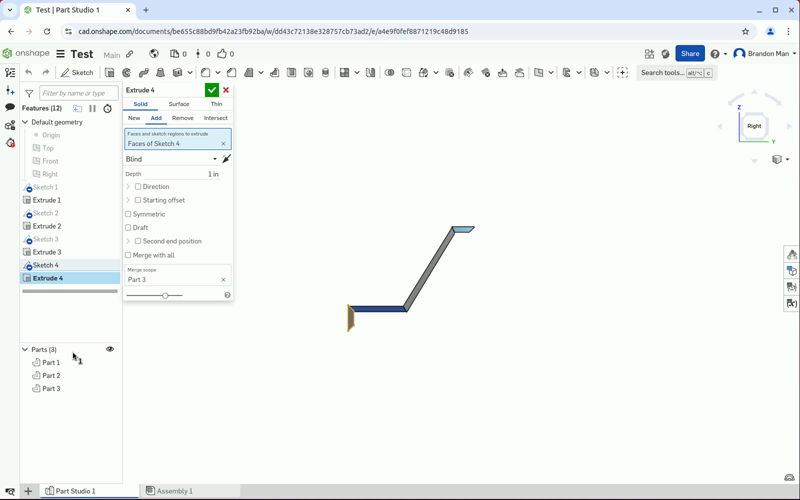
mouse_move(143, 106)
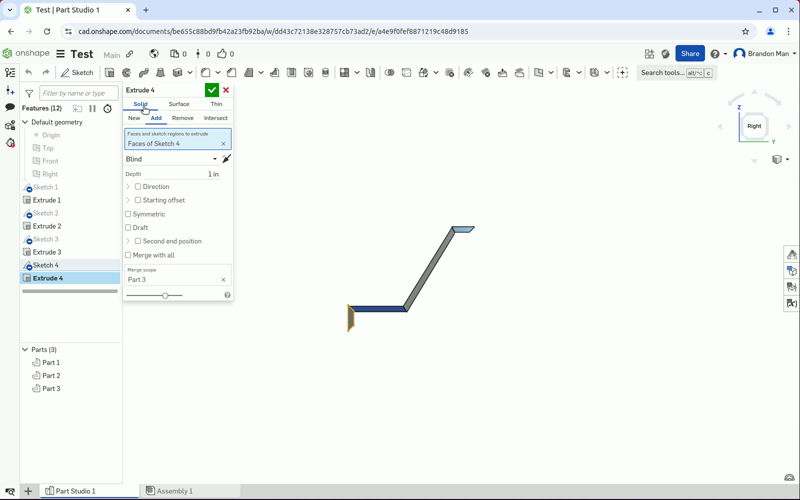
click(143, 106)
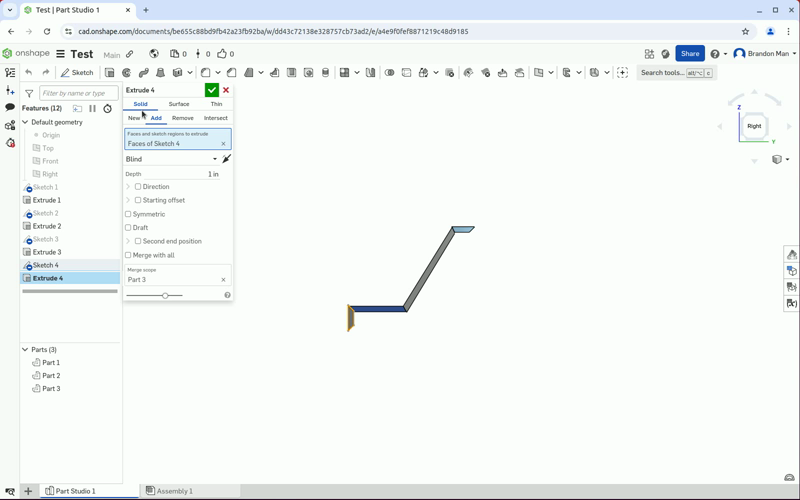
mouse_move(137, 120)
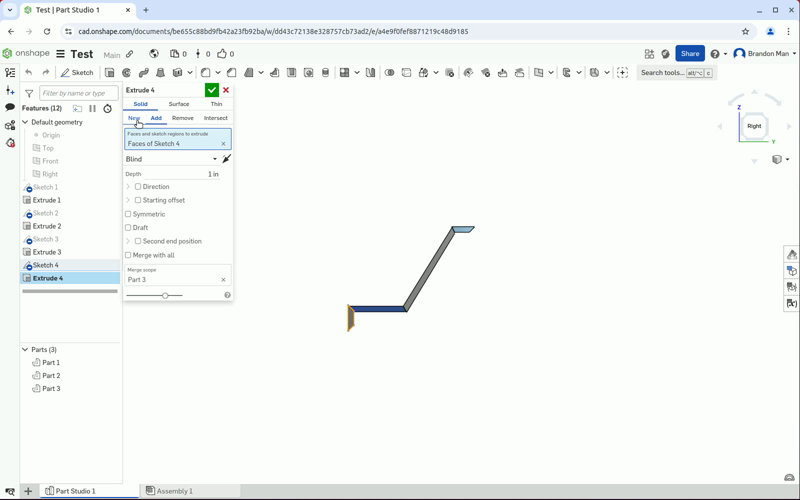
click(137, 120)
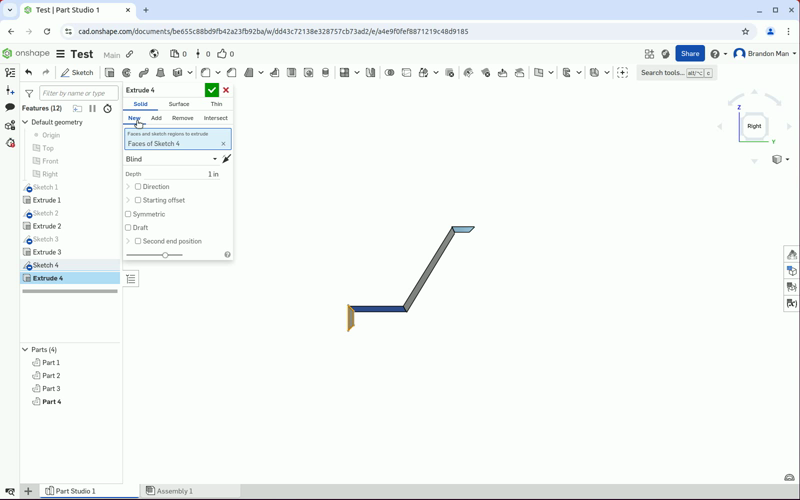
key(tab, 4)
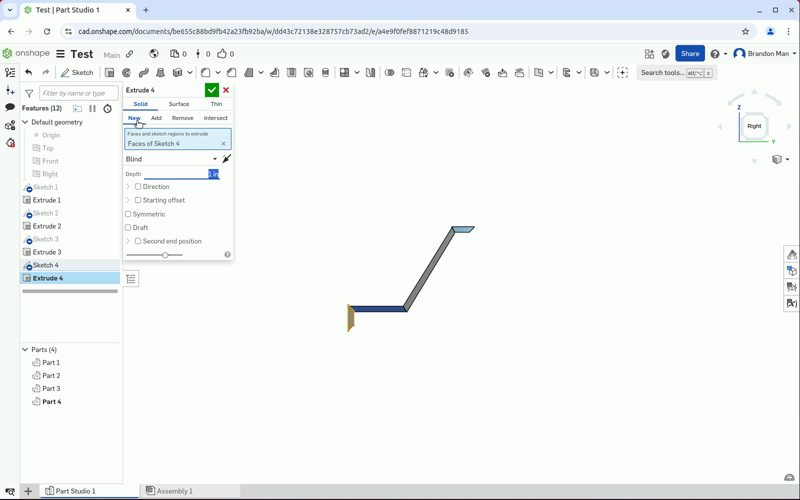
text(1.204)
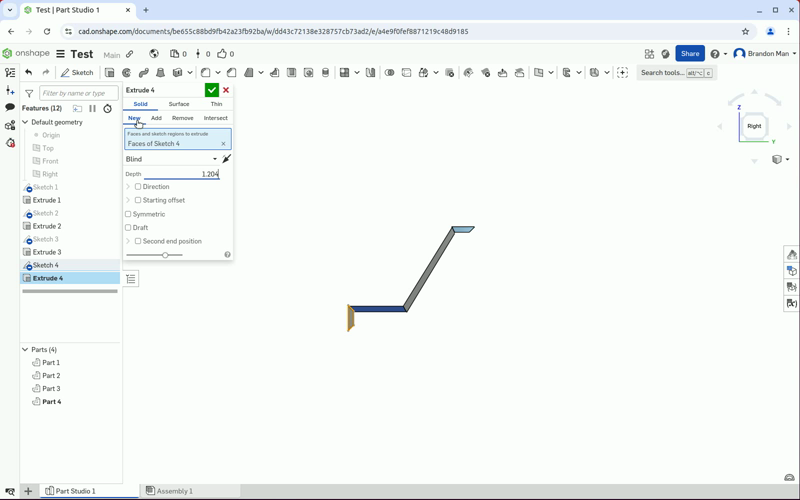
key(enter)
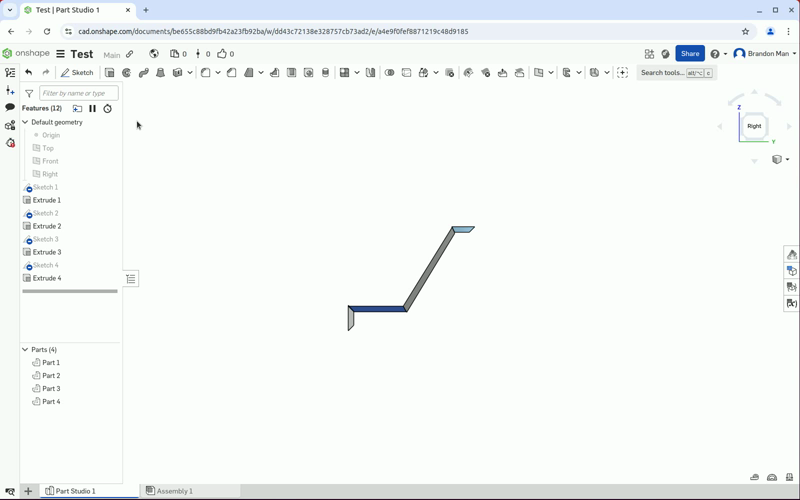
key(shift+h)
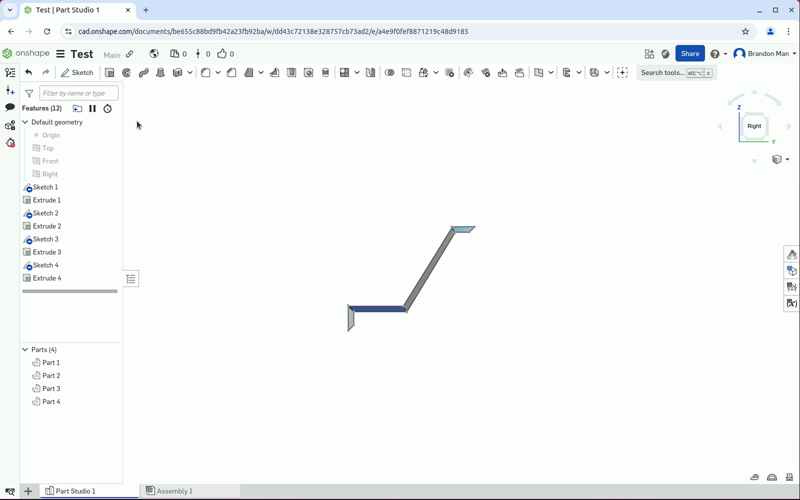
key(shift+h)
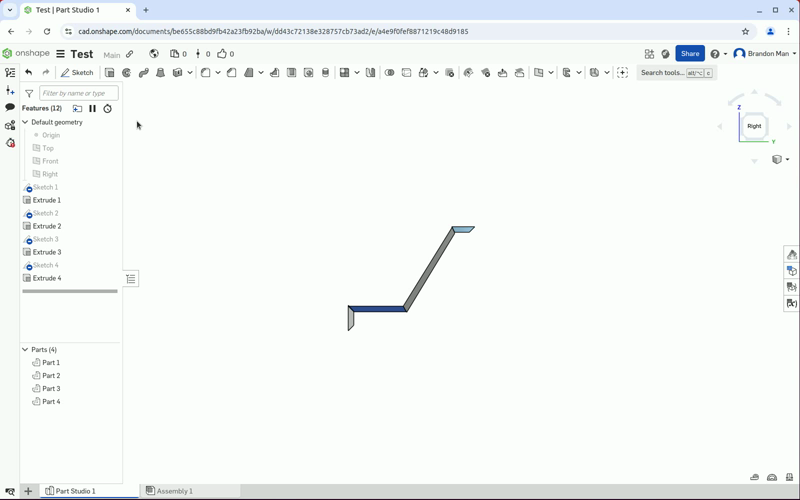
mouse_move(73, 189)
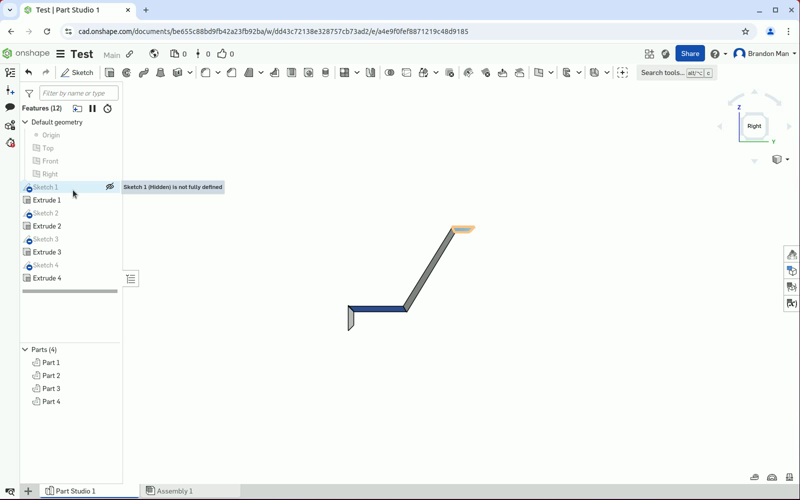
click(73, 189)
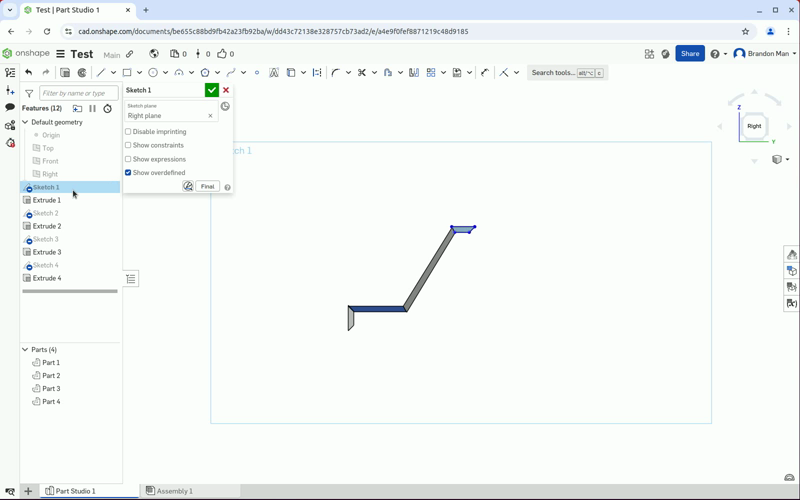
mouse_move(229, 92)
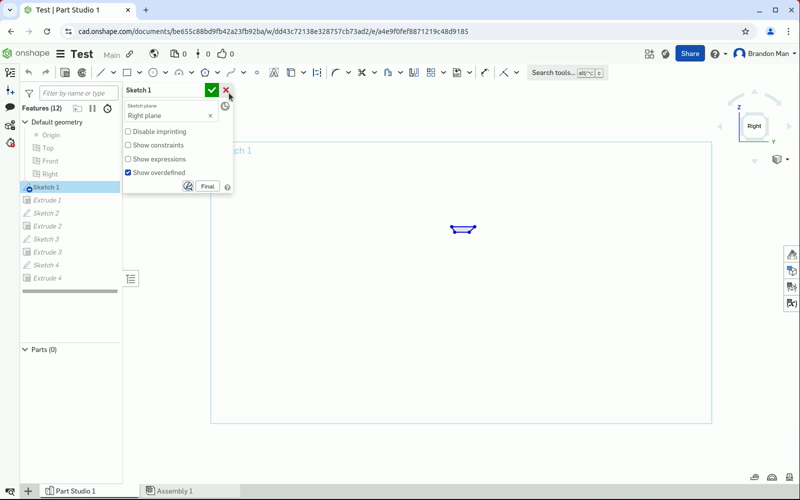
click(229, 92)
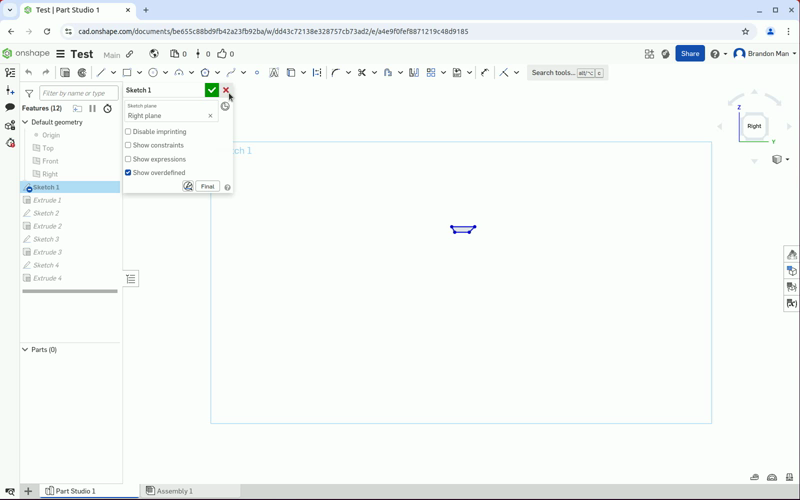
key(shift+s)
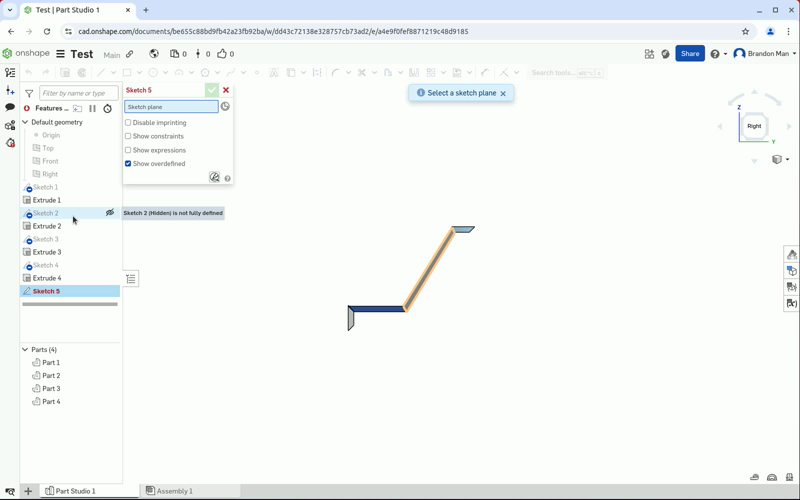
scroll(3)
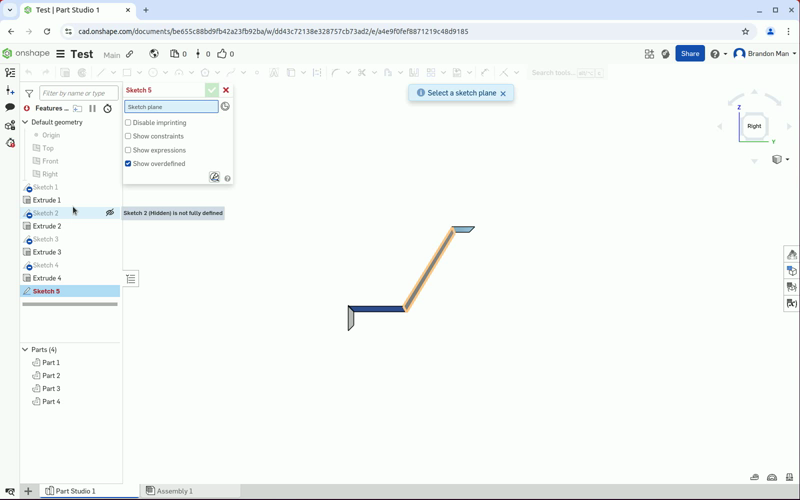
mouse_move(73, 176)
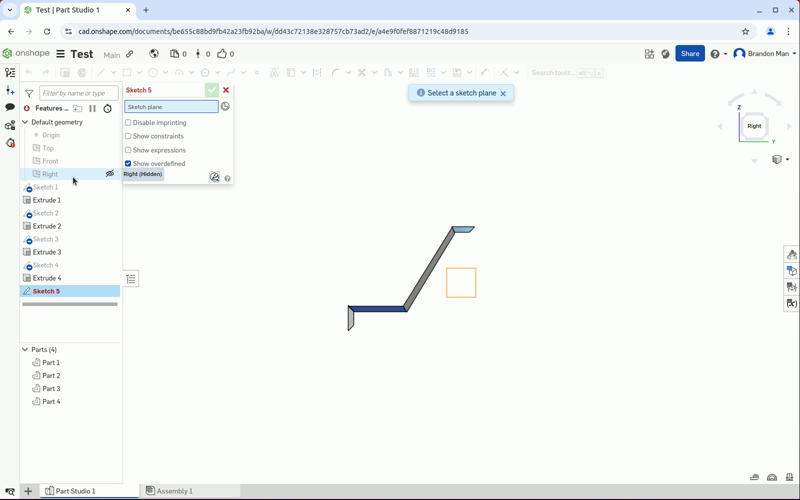
click(73, 176)
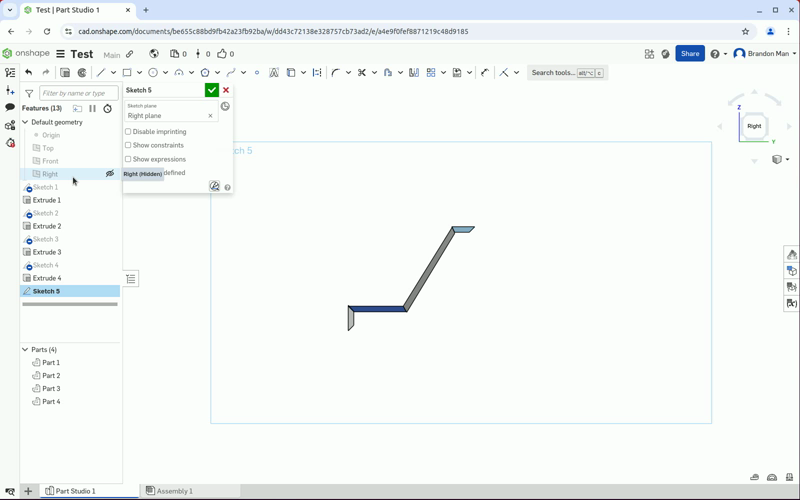
mouse_move(73, 352)
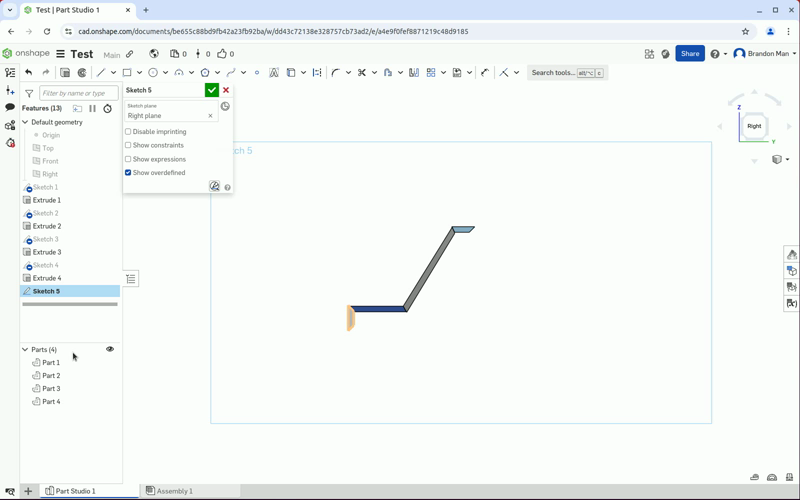
key(y)
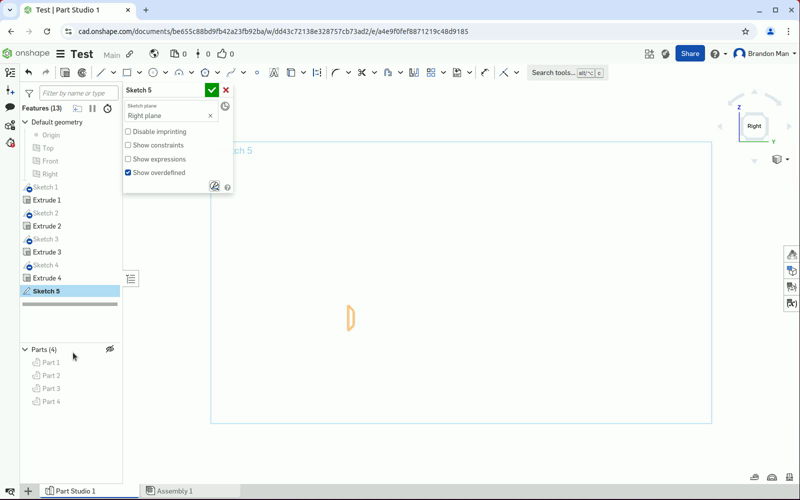
key(l)
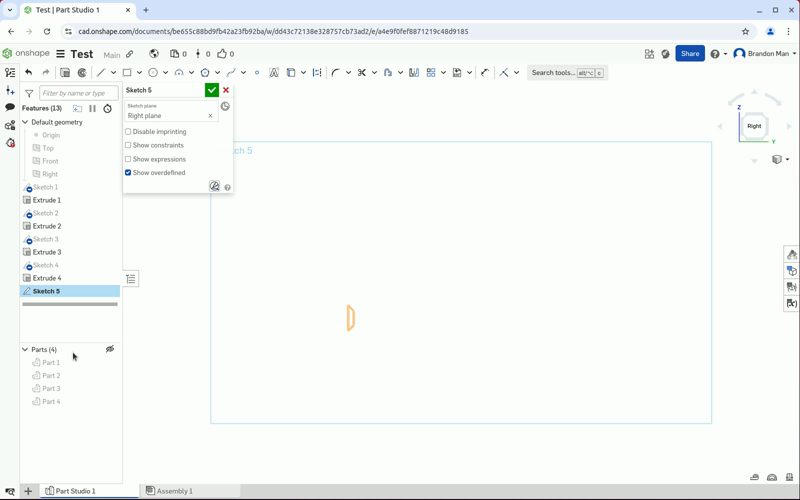
key_down(shift)
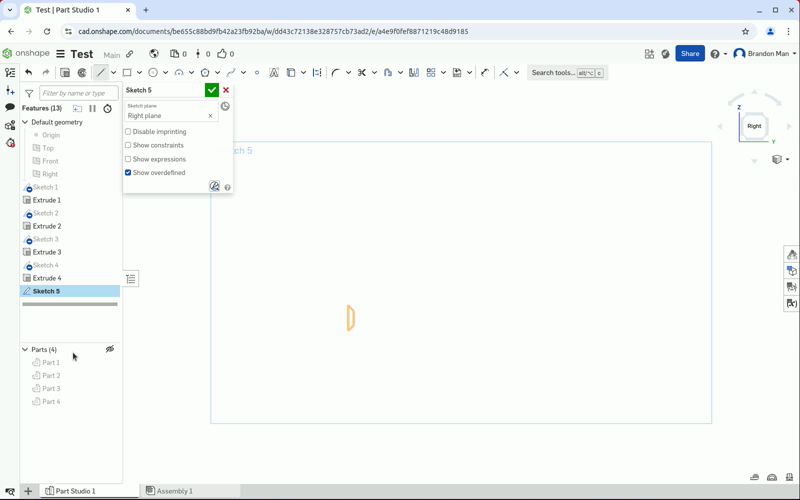
mouse_move(348, 330)
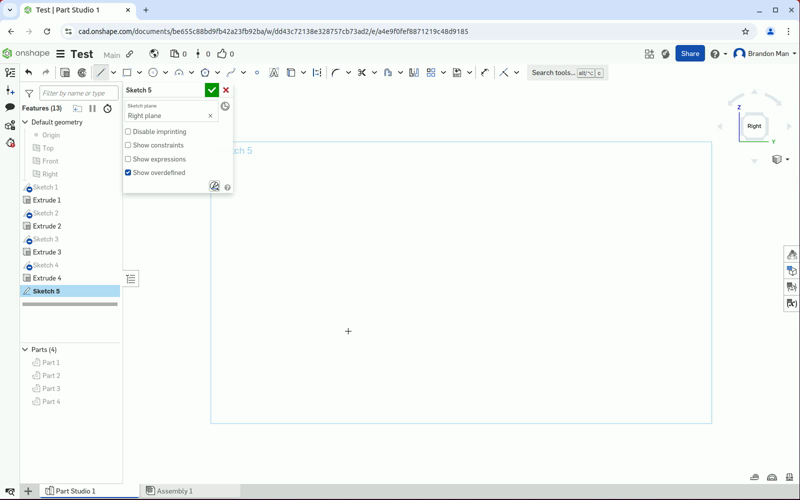
click(348, 330)
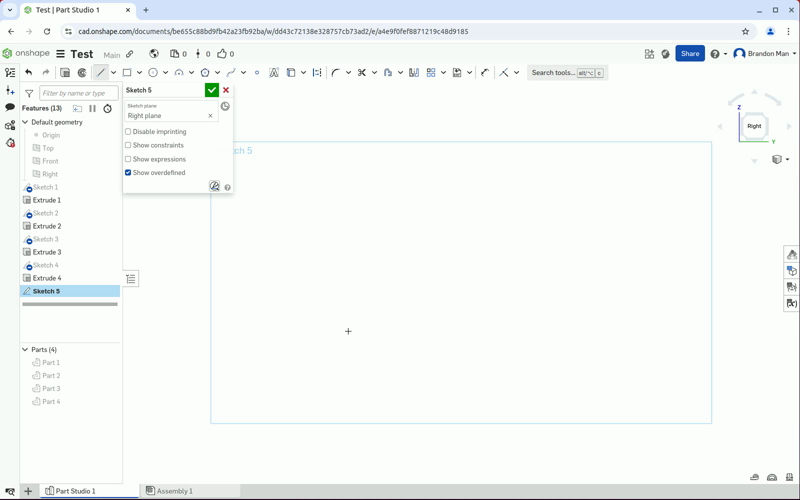
key_up(shift)
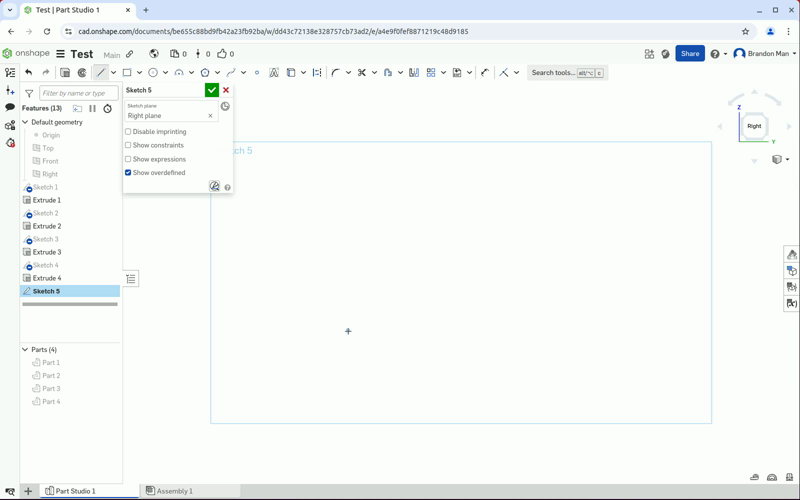
key_down(shift)
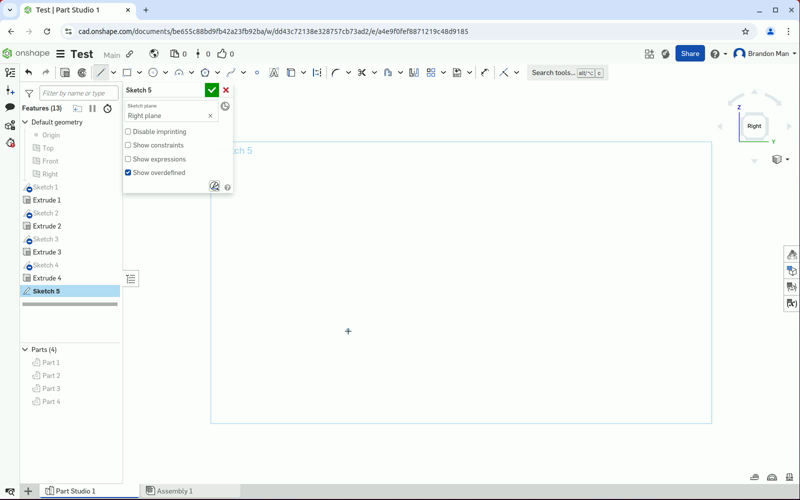
mouse_move(473, 330)
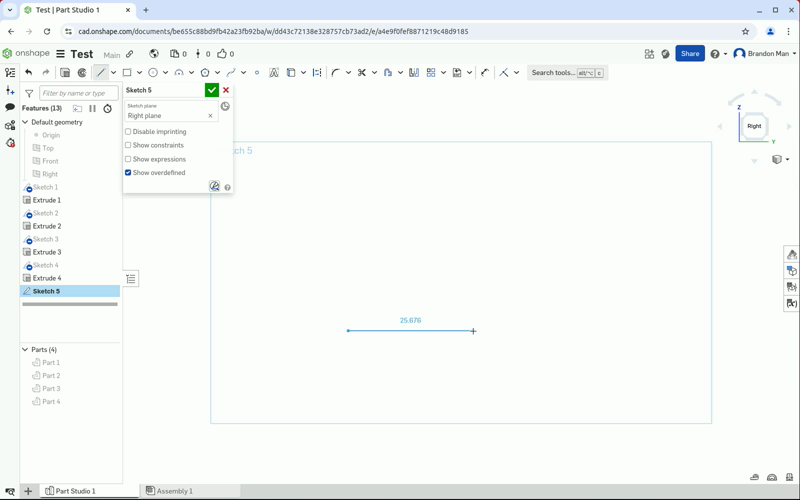
click(473, 330)
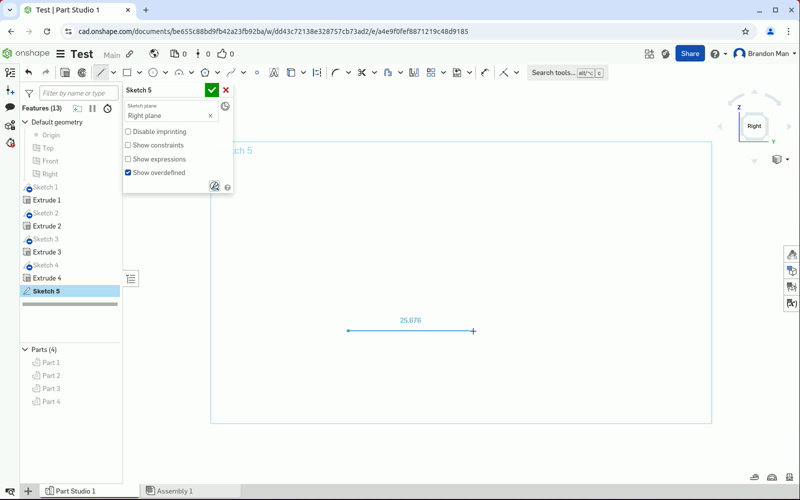
key_up(shift)
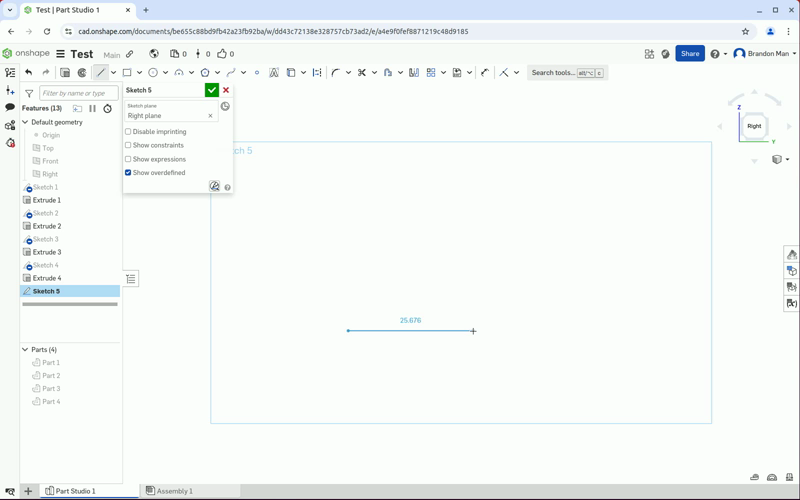
key_down(shift)
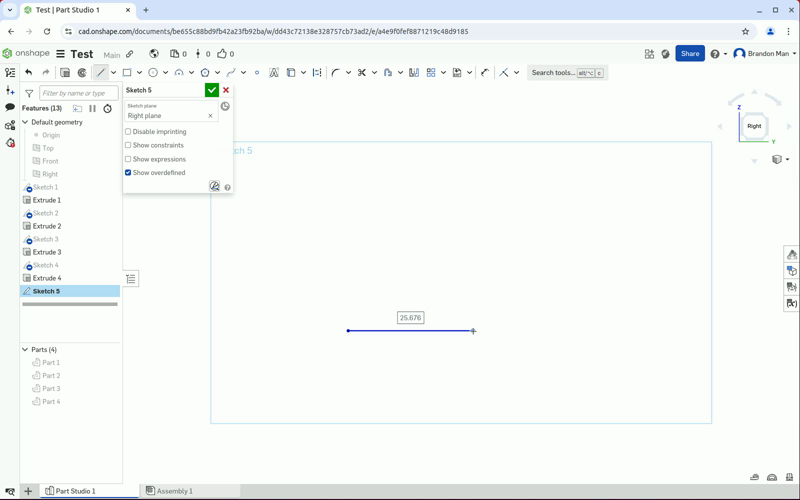
mouse_move(503, 330)
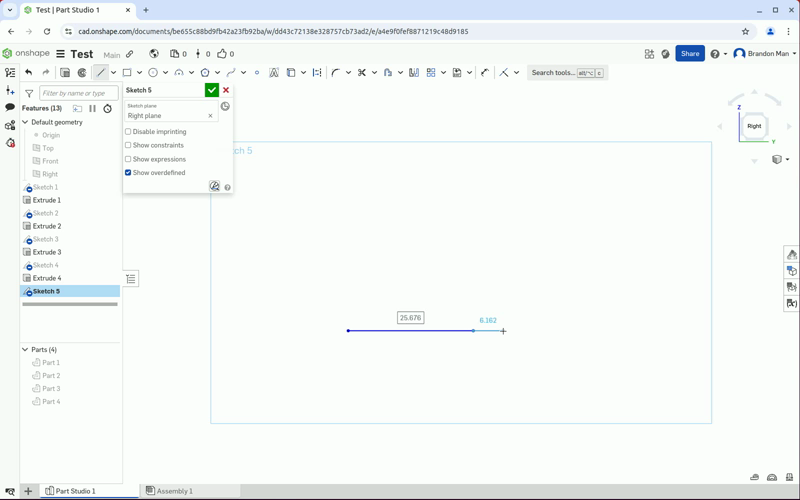
mouse_move(468, 325)
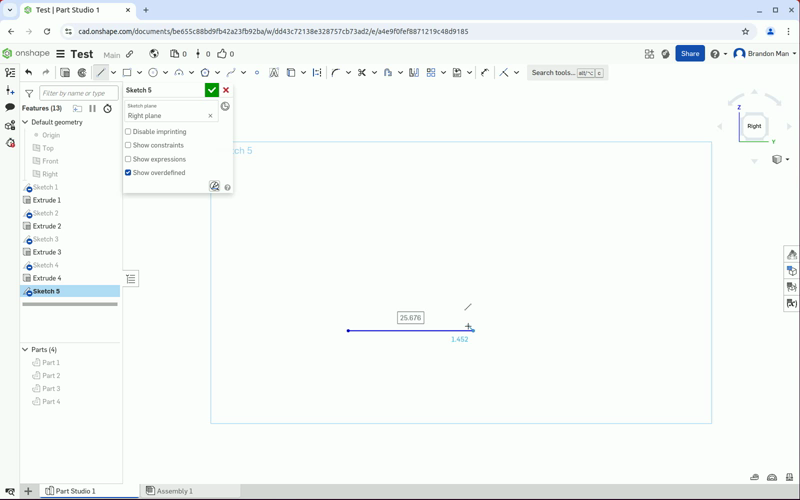
scroll(6)
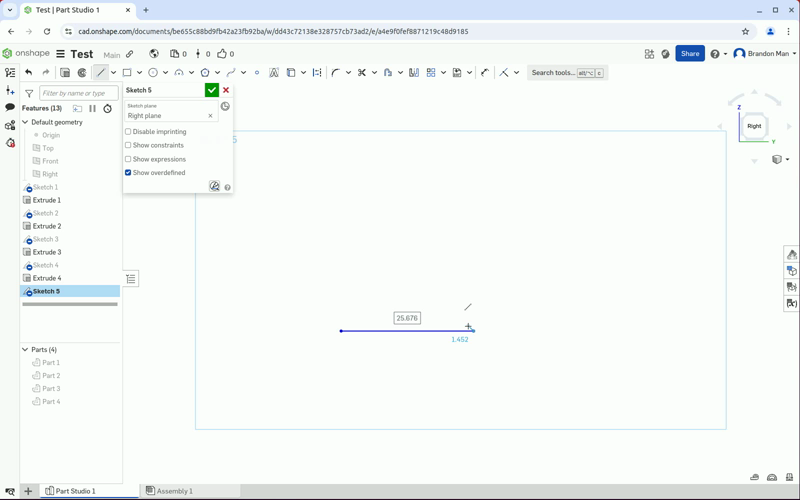
scroll(6)
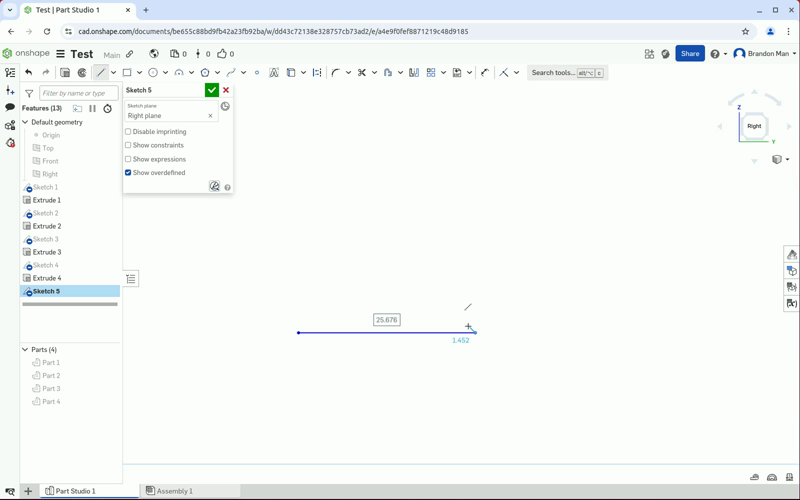
scroll(6)
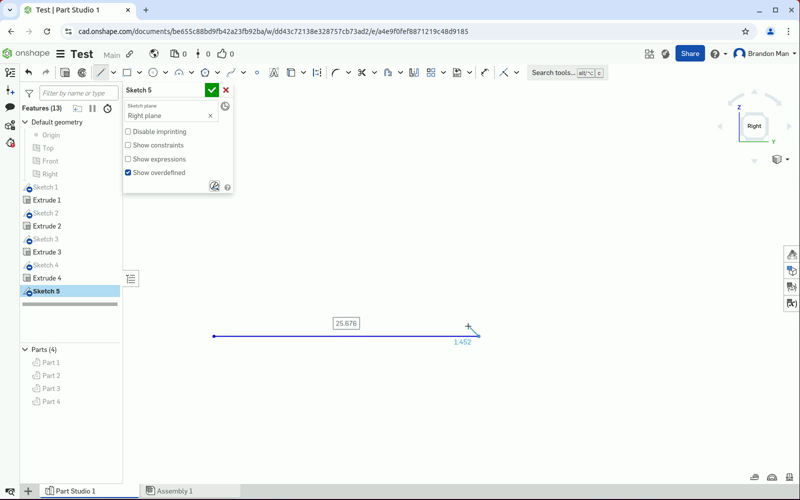
scroll(6)
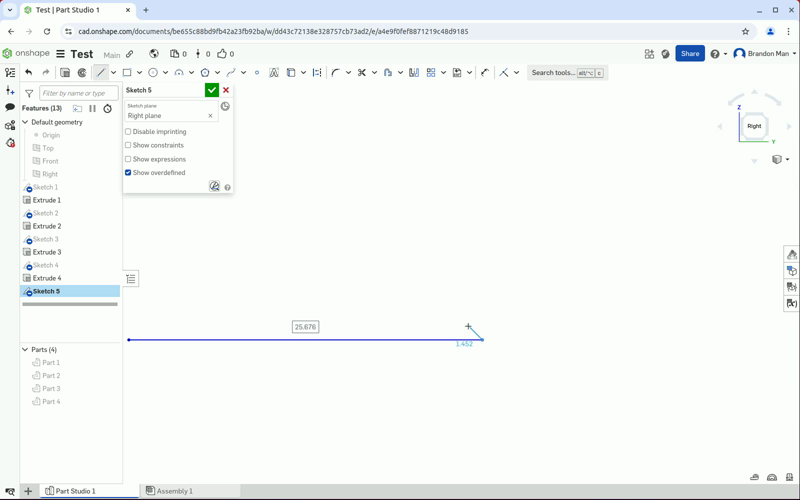
scroll(6)
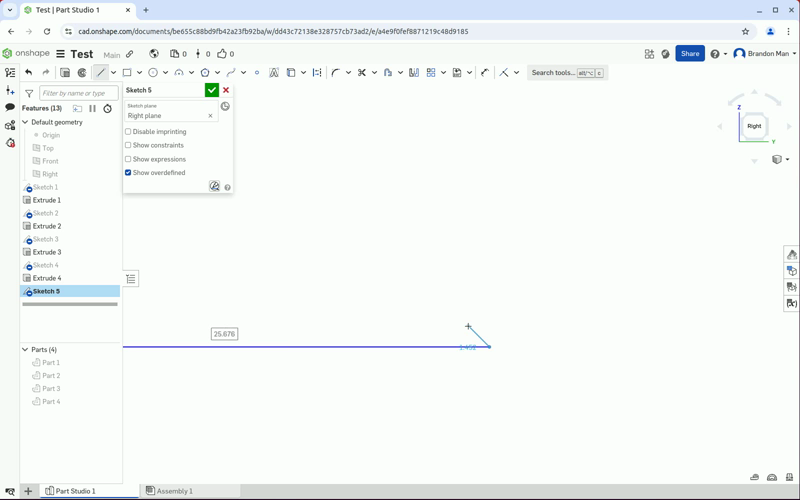
scroll(6)
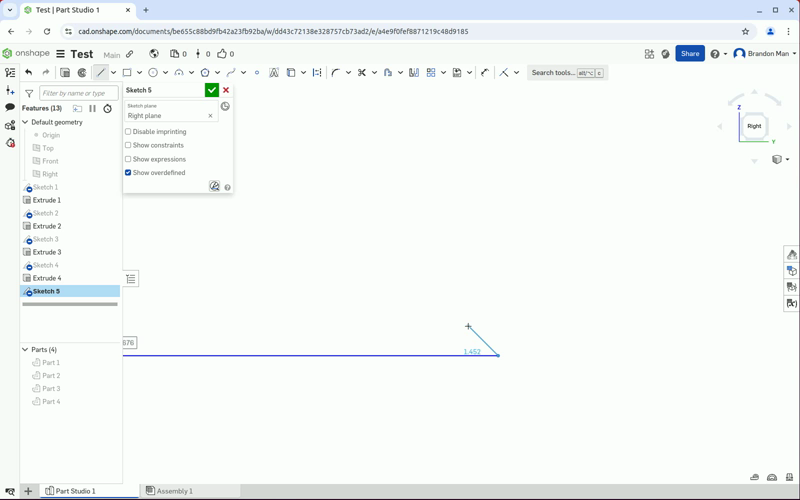
scroll(6)
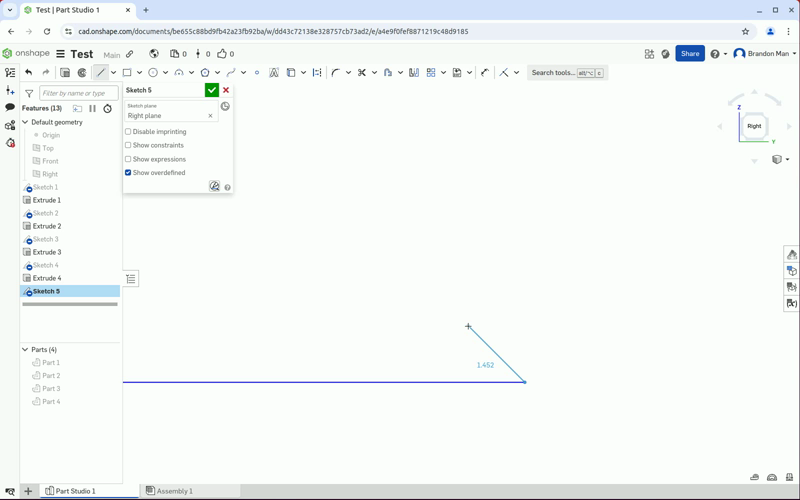
click(468, 325)
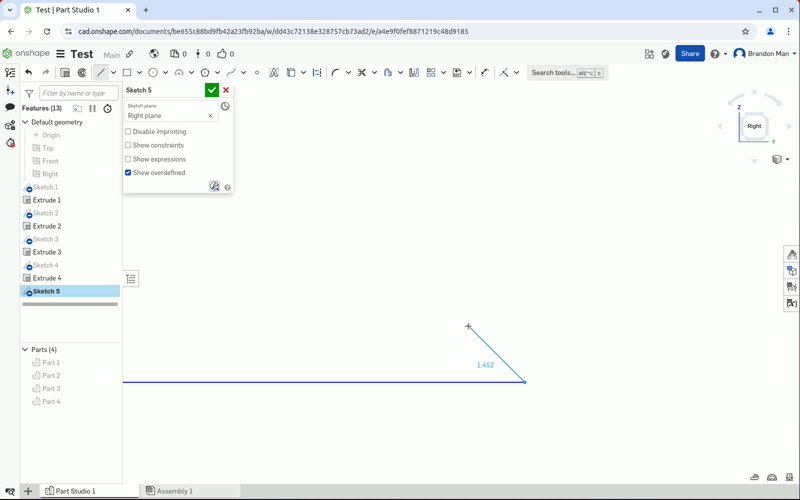
scroll(-6)
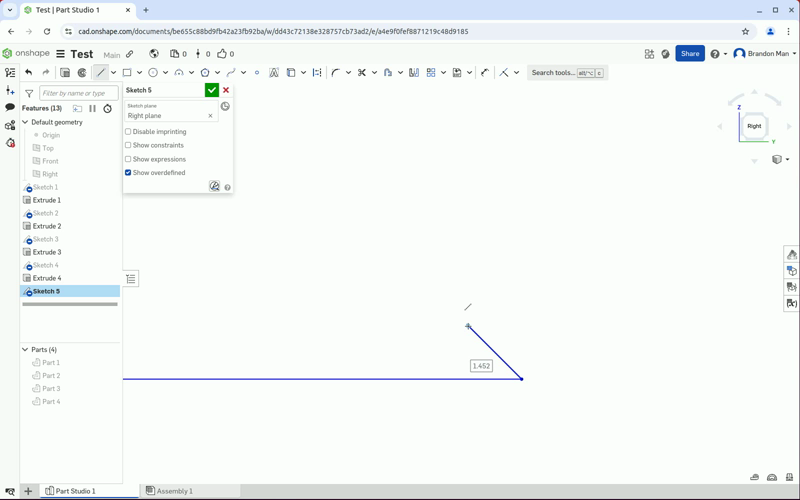
scroll(-6)
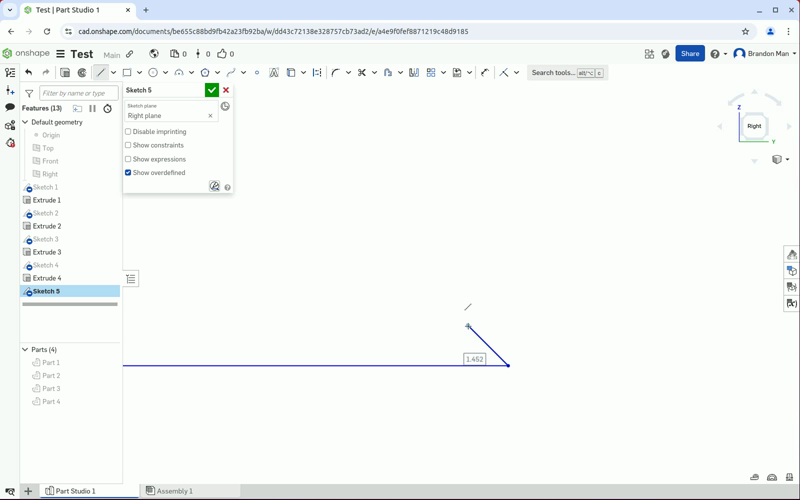
scroll(-6)
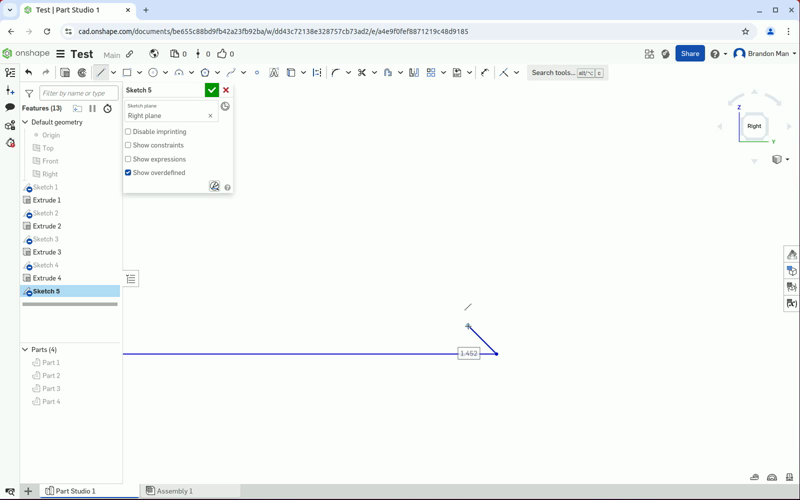
scroll(-6)
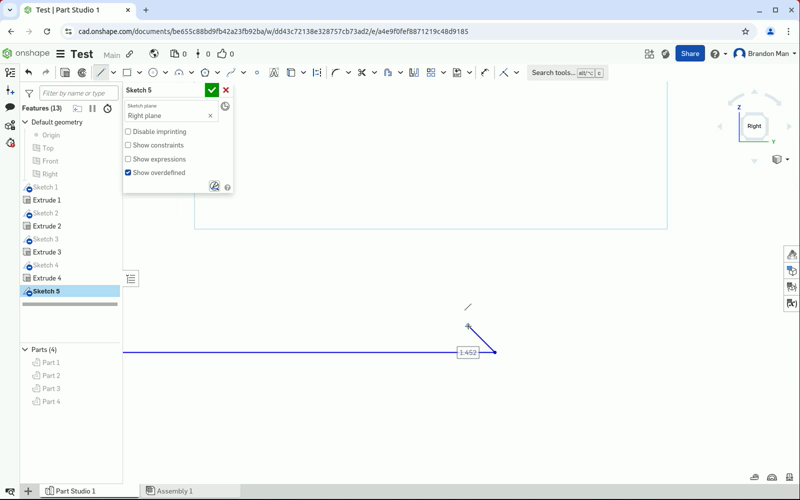
scroll(-6)
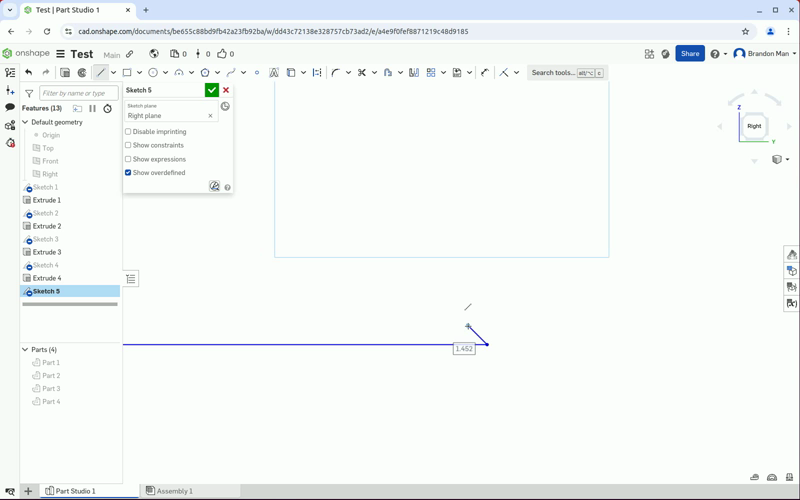
scroll(-6)
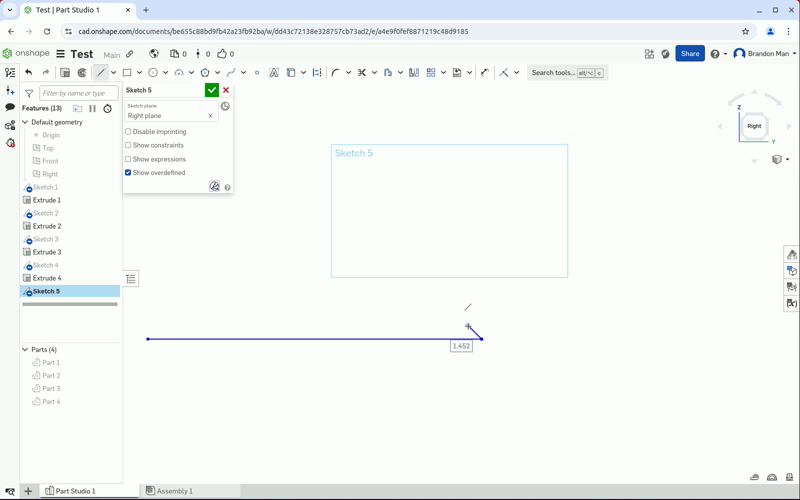
scroll(-6)
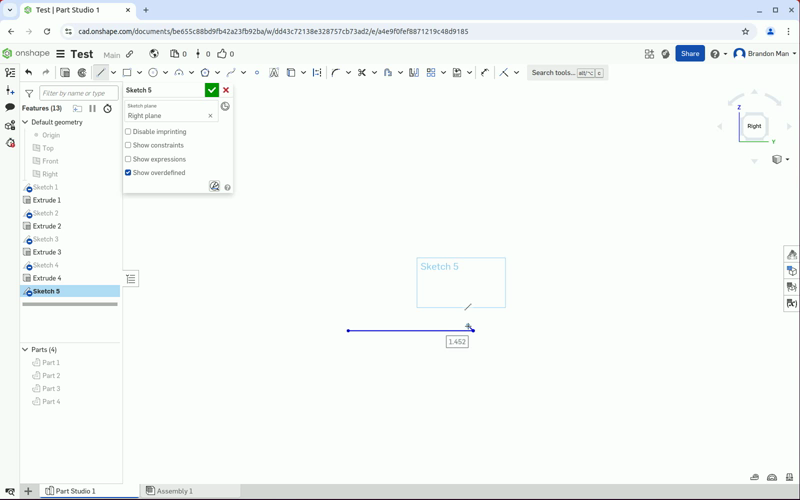
key_up(shift)
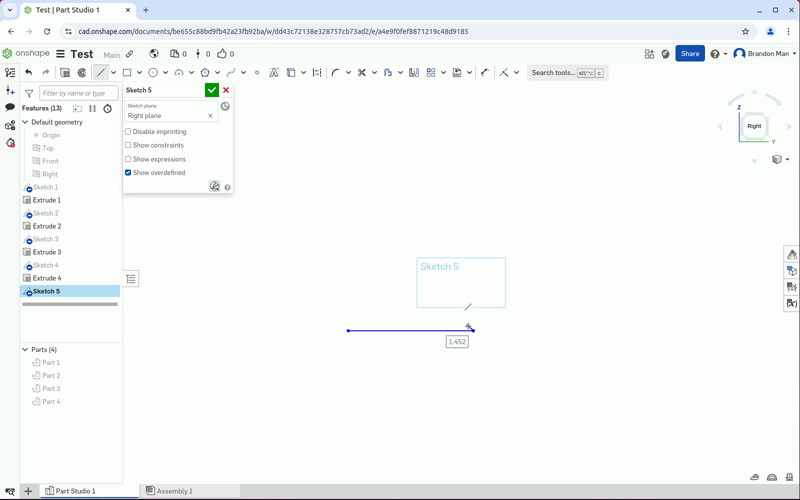
key_down(shift)
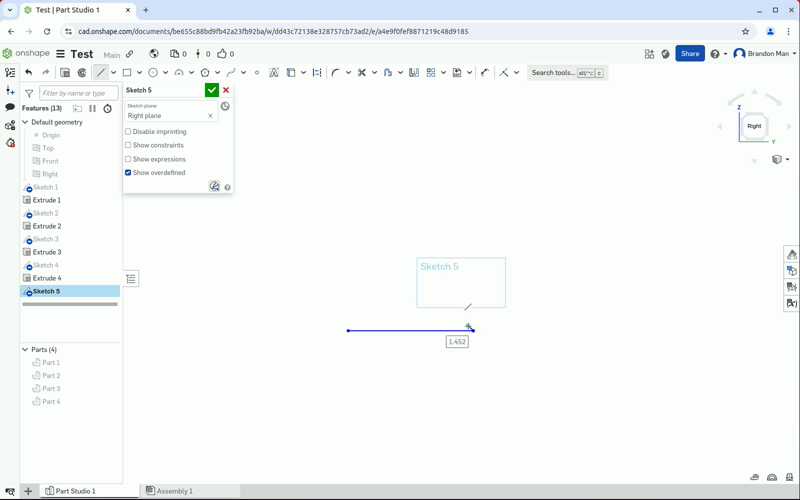
mouse_move(353, 325)
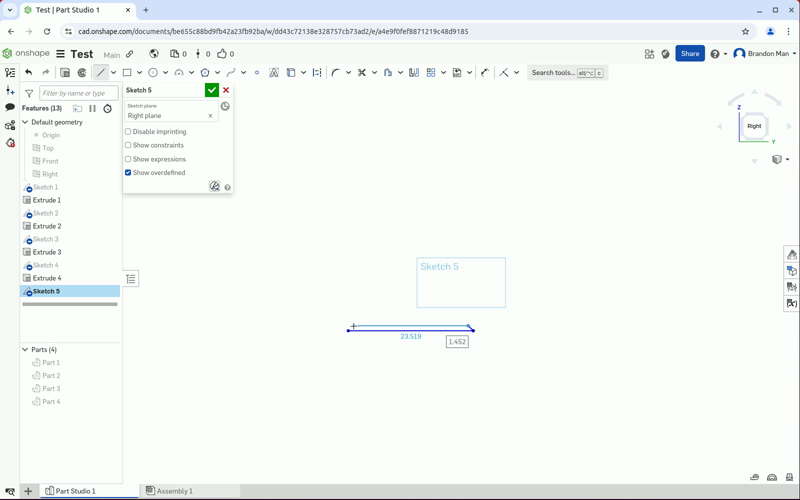
click(353, 325)
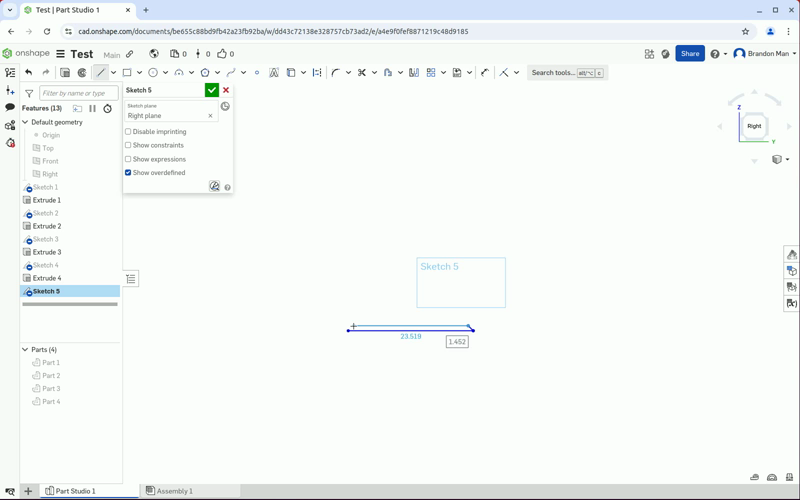
key_up(shift)
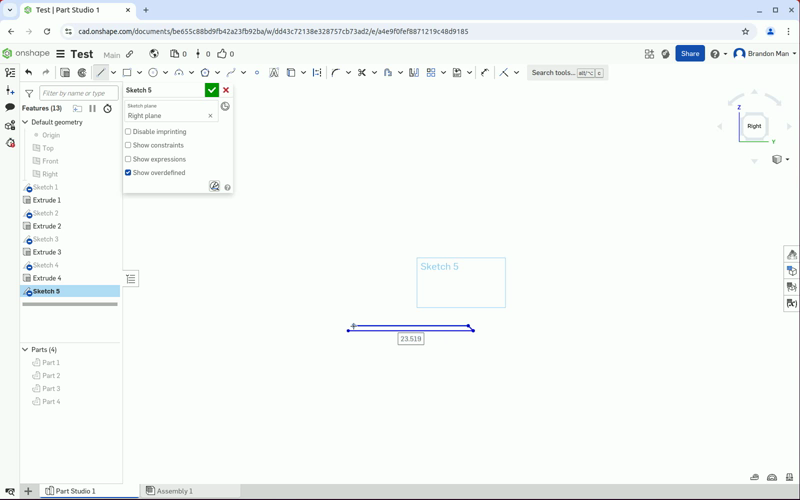
mouse_move(383, 325)
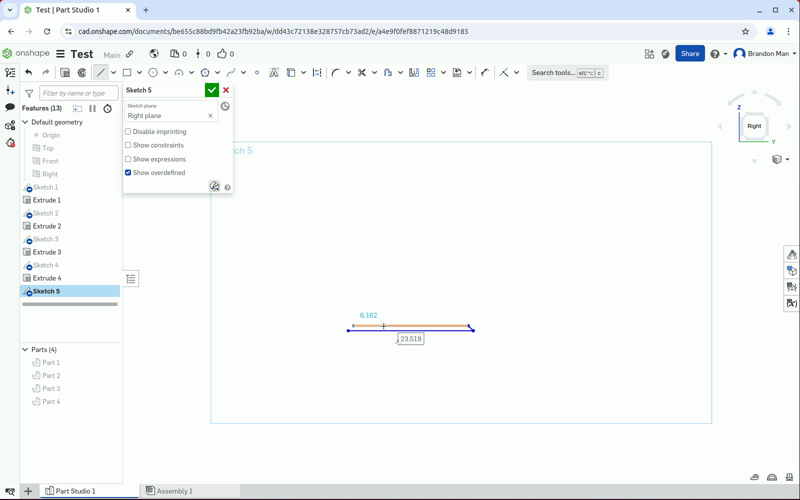
key_down(shift)
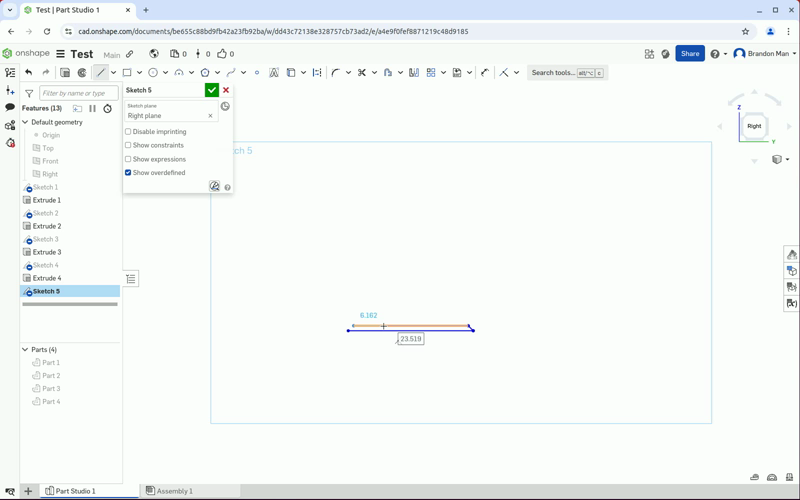
mouse_move(348, 330)
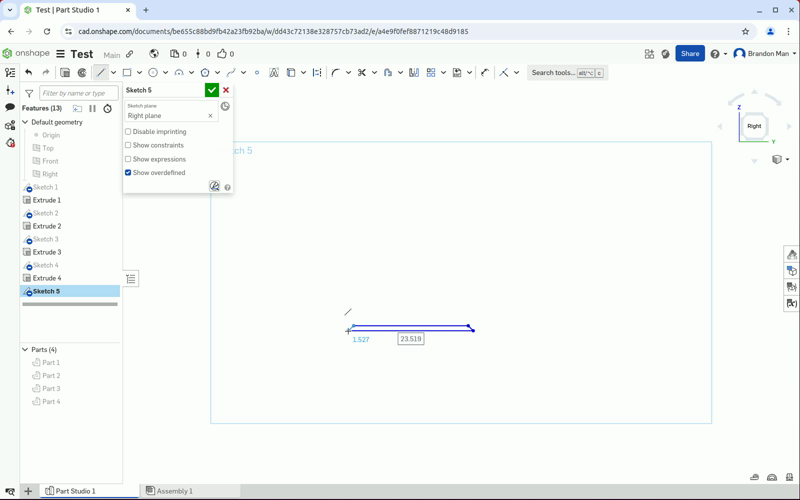
key_up(shift)
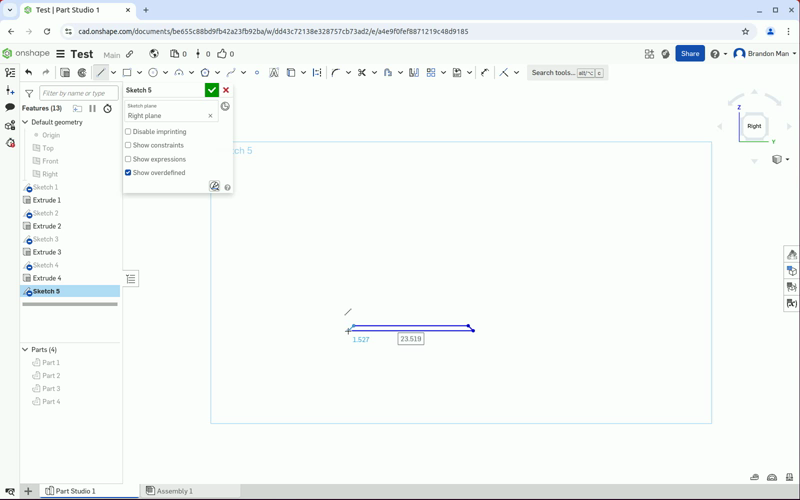
click(348, 330)
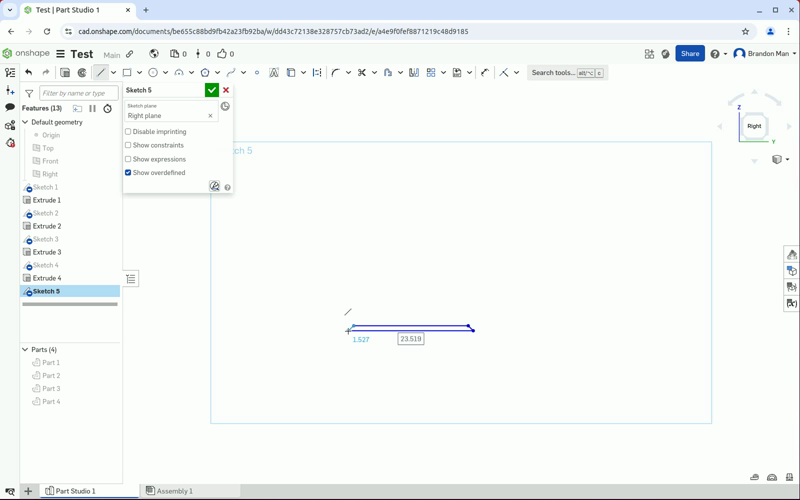
key(esc)
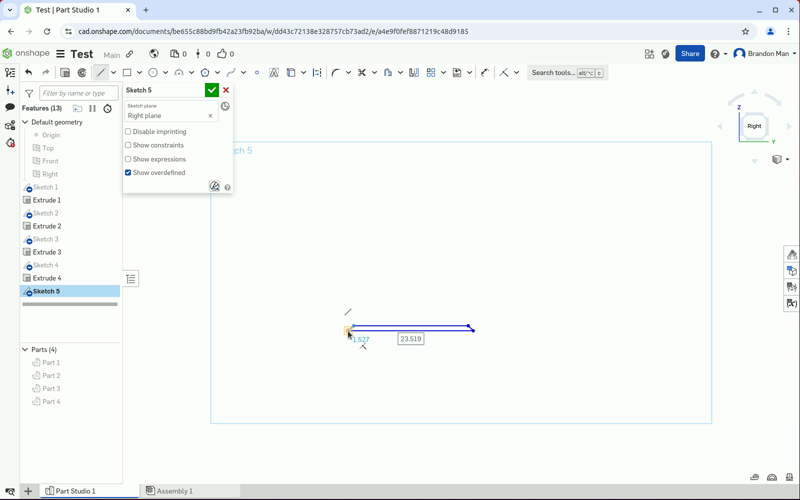
mouse_move(387, 327)
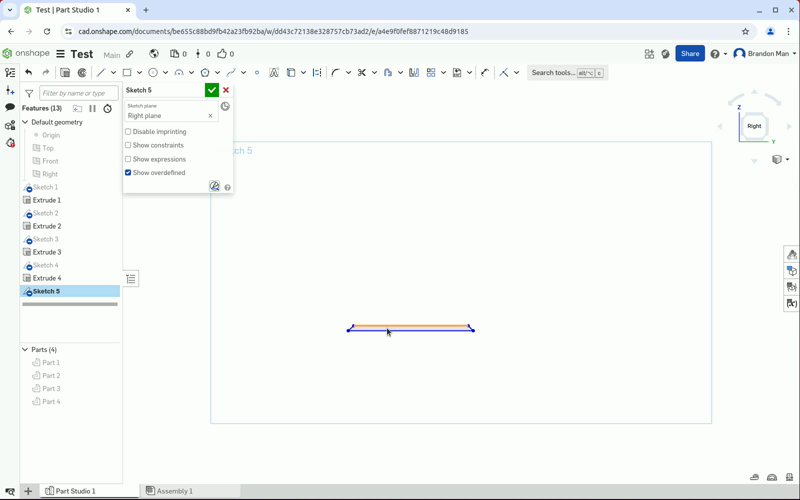
scroll(6)
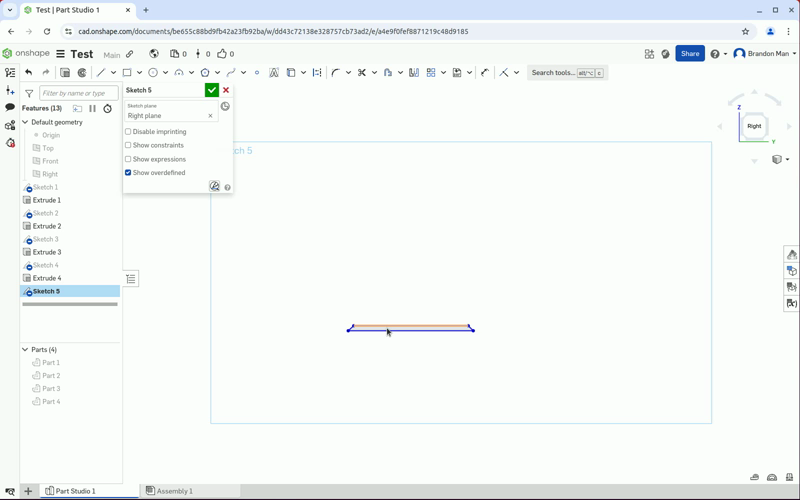
scroll(6)
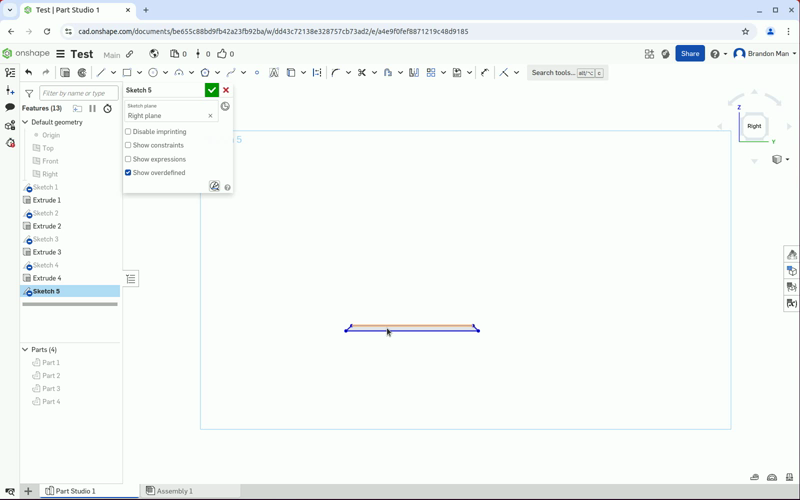
scroll(6)
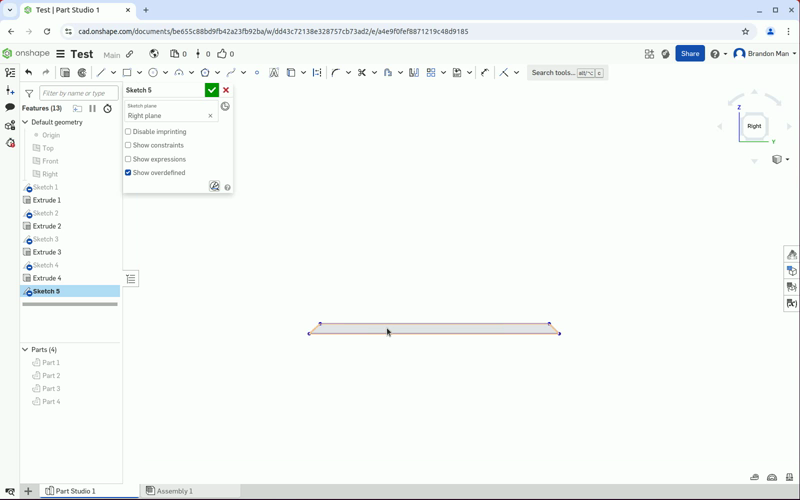
scroll(6)
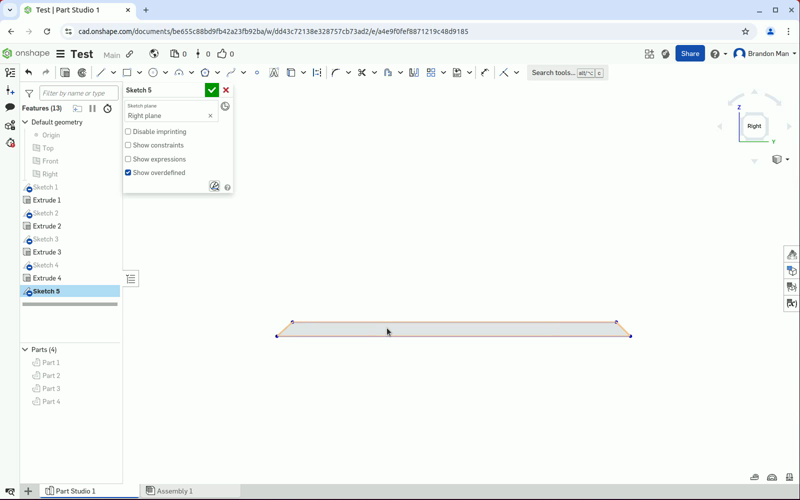
scroll(6)
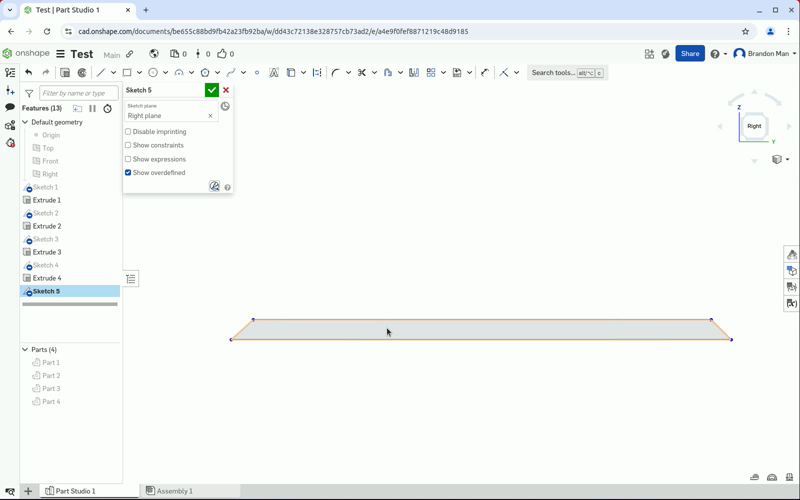
scroll(6)
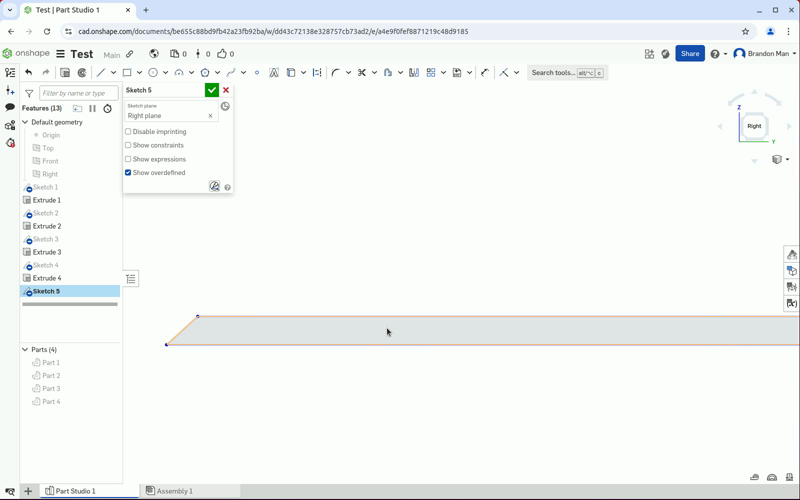
scroll(6)
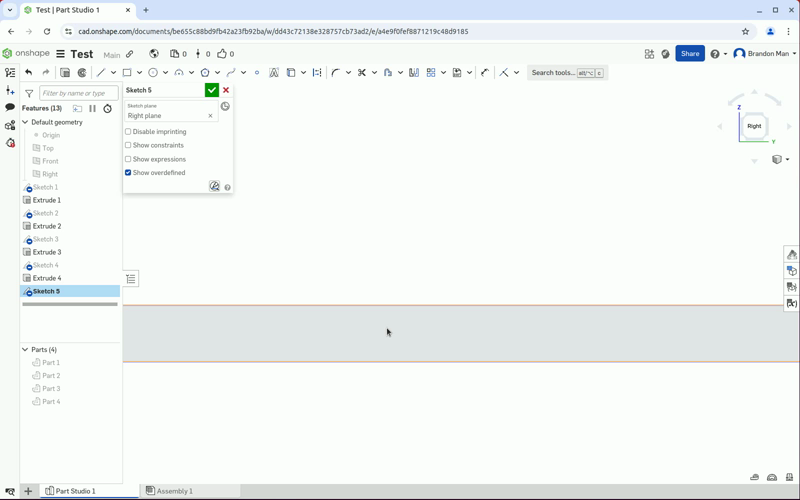
click(387, 327)
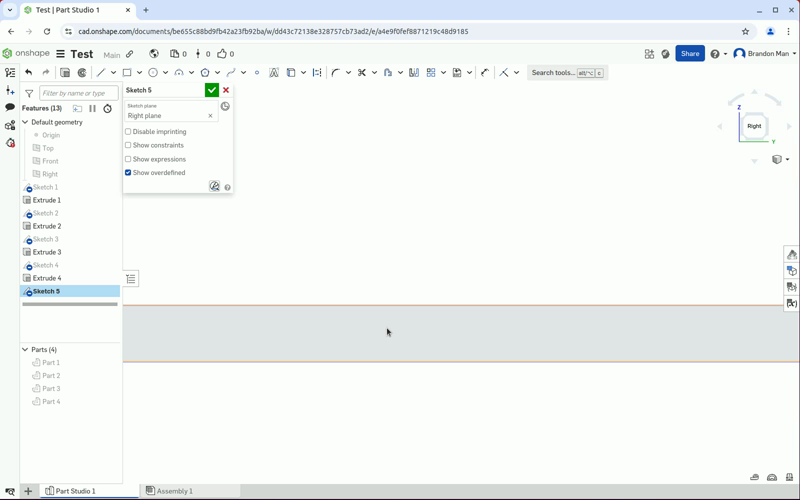
scroll(-6)
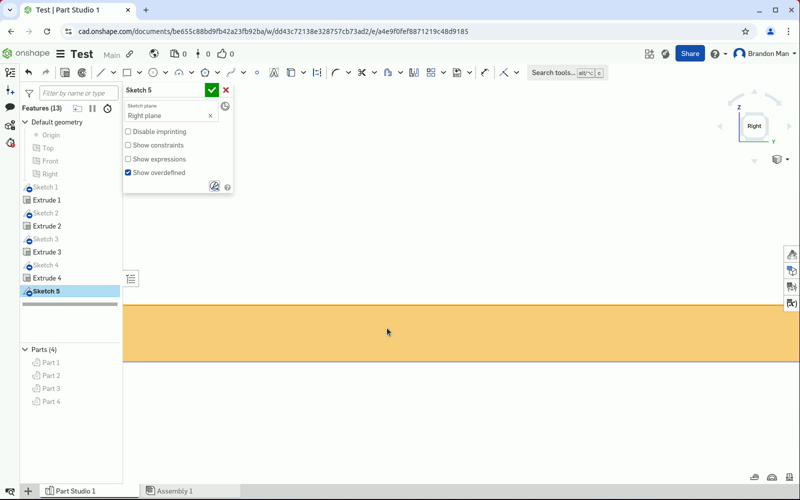
scroll(-6)
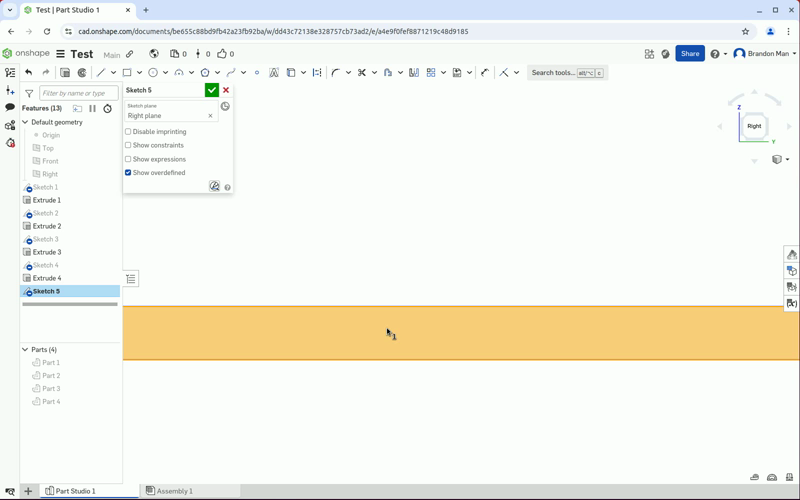
scroll(-6)
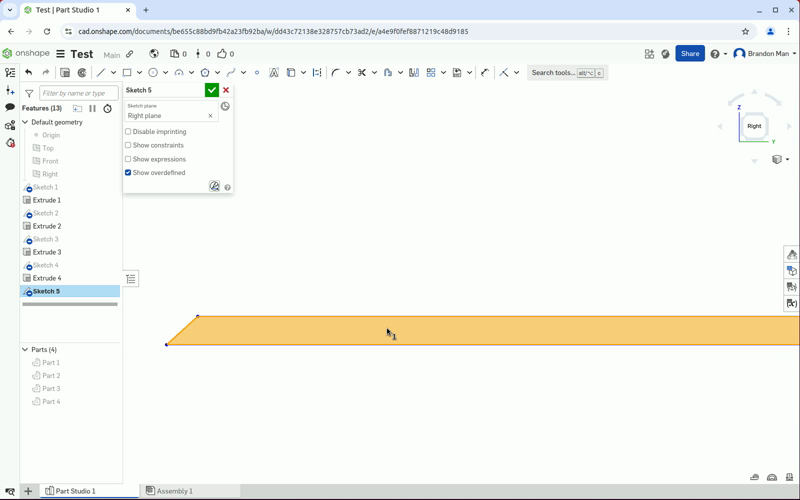
scroll(-6)
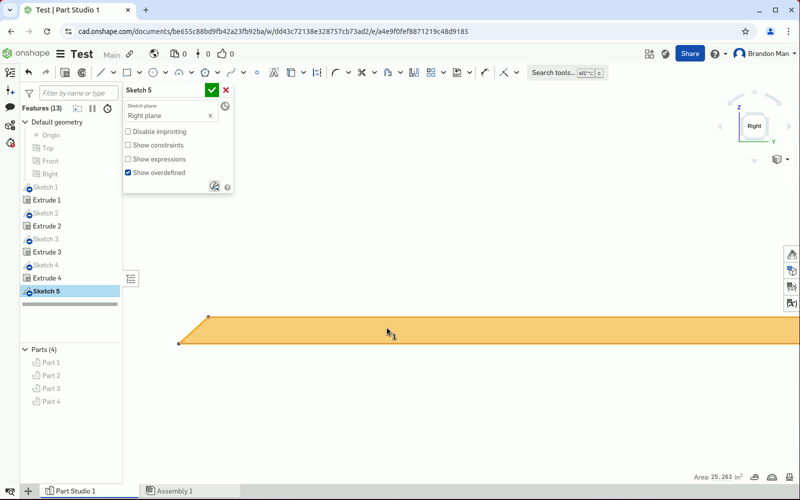
scroll(-6)
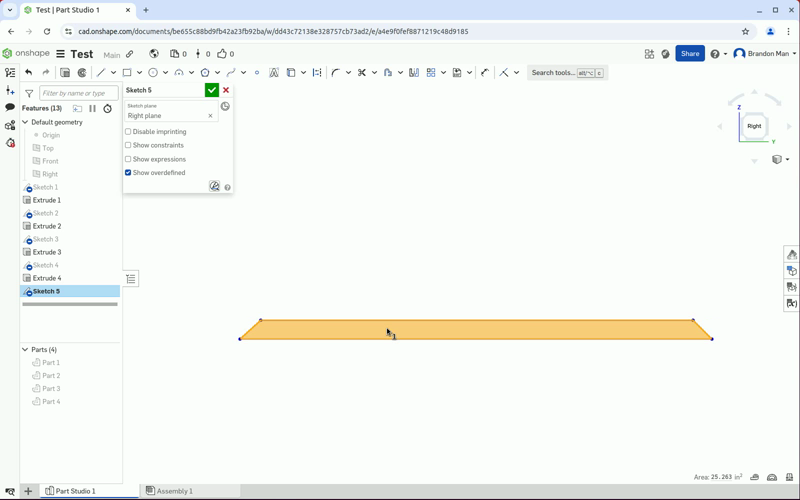
scroll(-6)
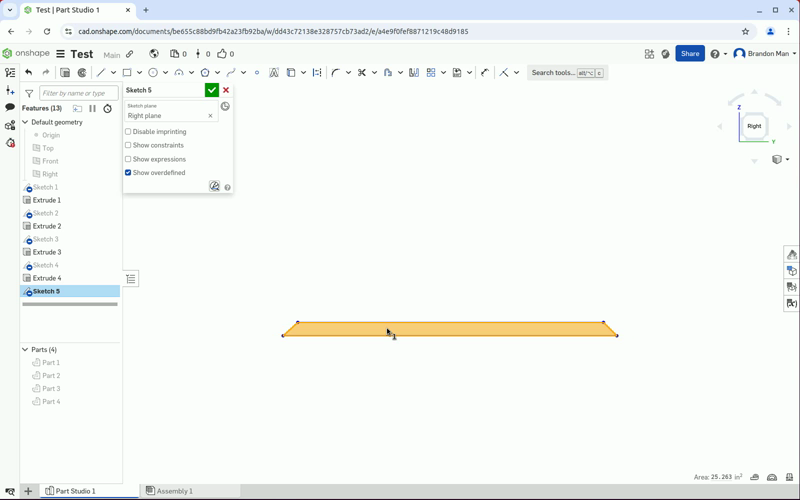
scroll(-6)
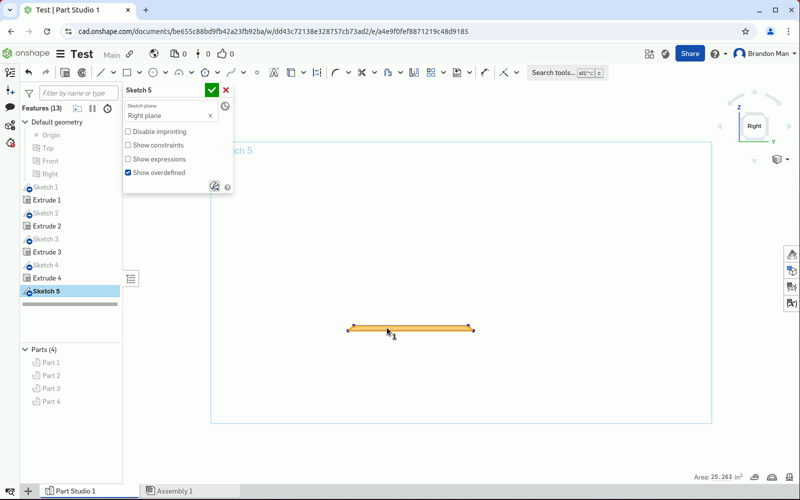
mouse_move(73, 352)
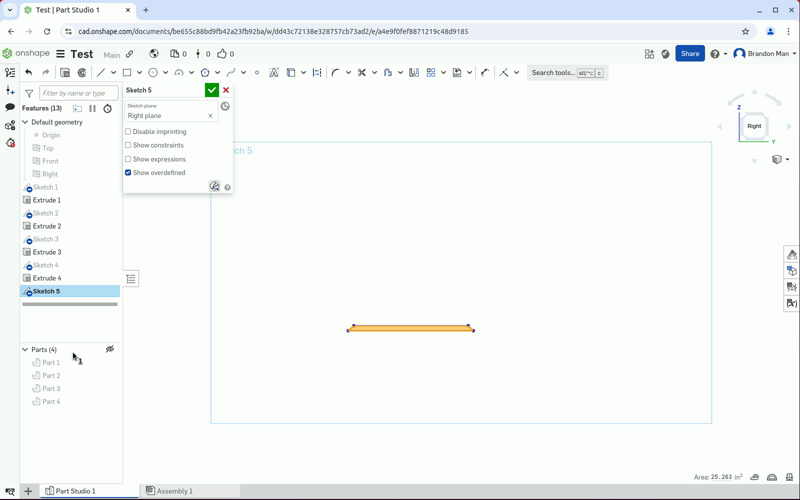
key(shift+y)
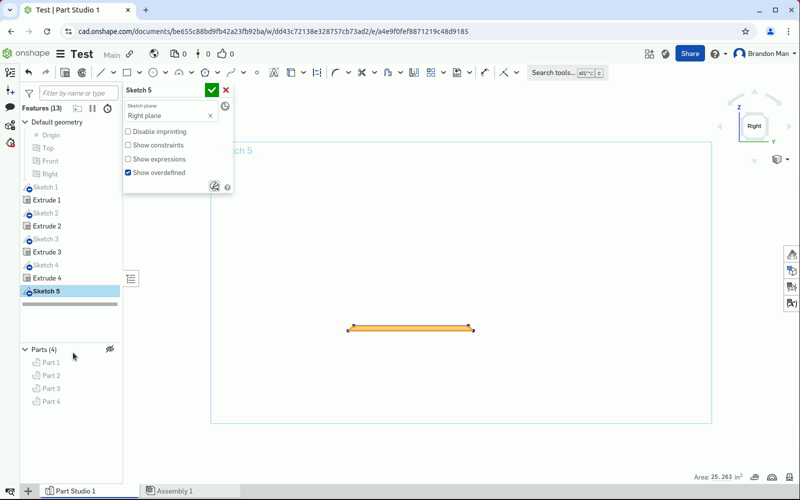
key(shift+e)
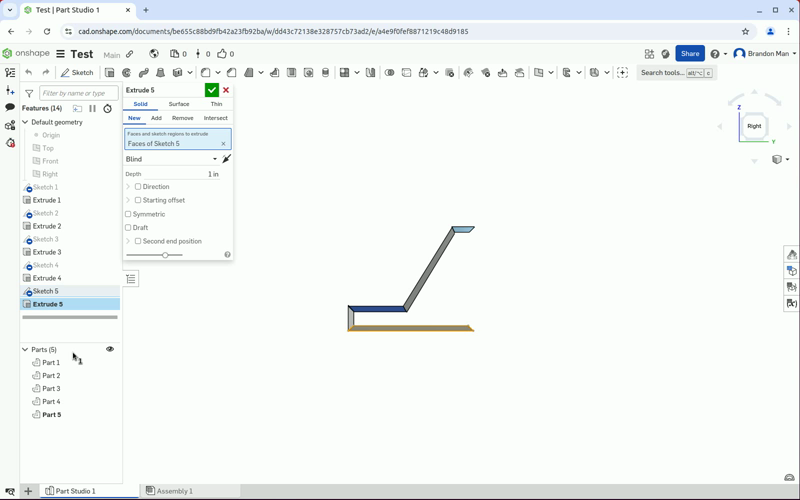
mouse_move(143, 106)
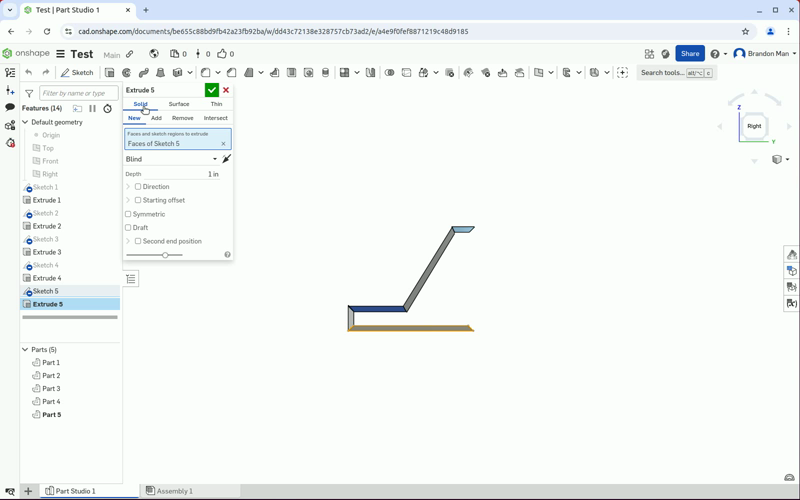
click(143, 106)
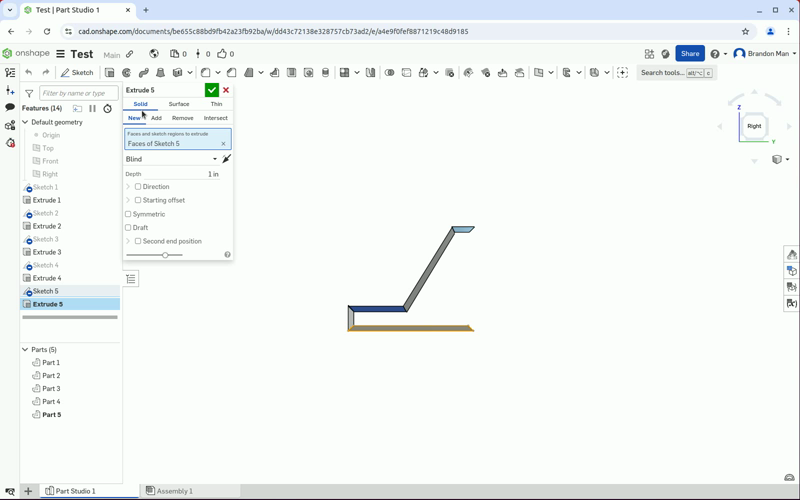
mouse_move(137, 120)
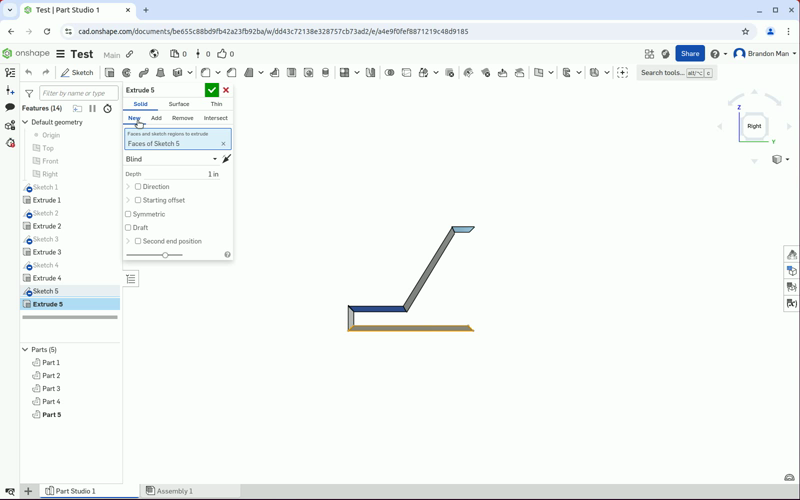
click(137, 120)
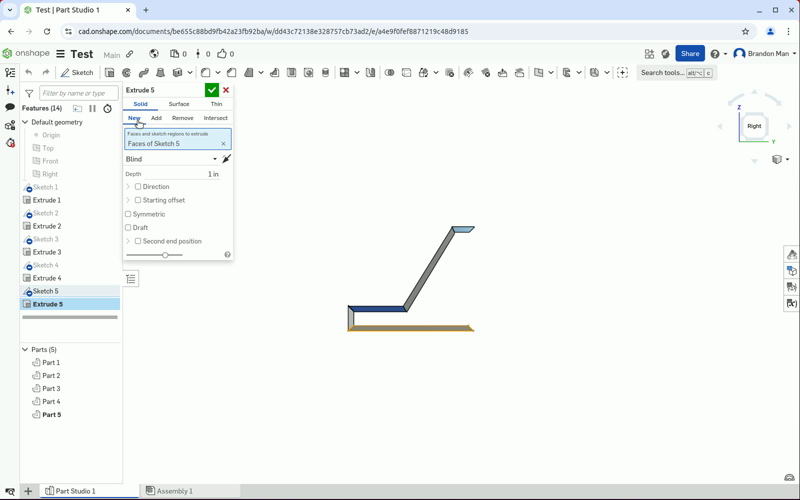
key(tab, 4)
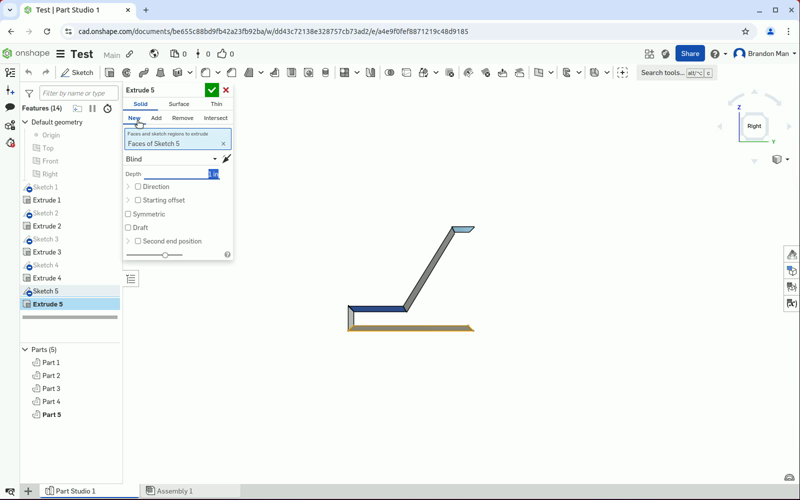
text(1.204)
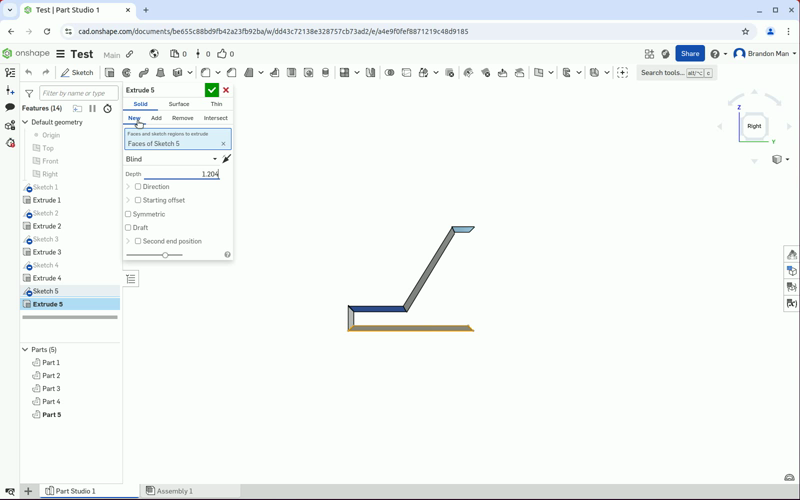
key(enter)
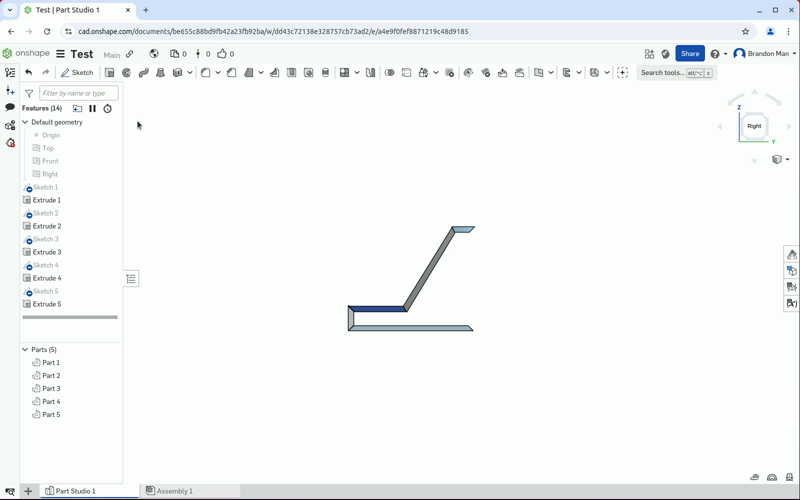
key(shift+h)
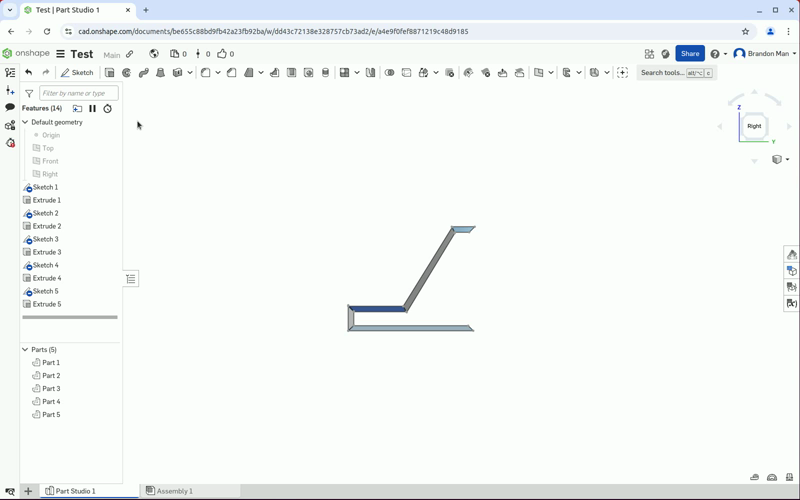
key(shift+h)
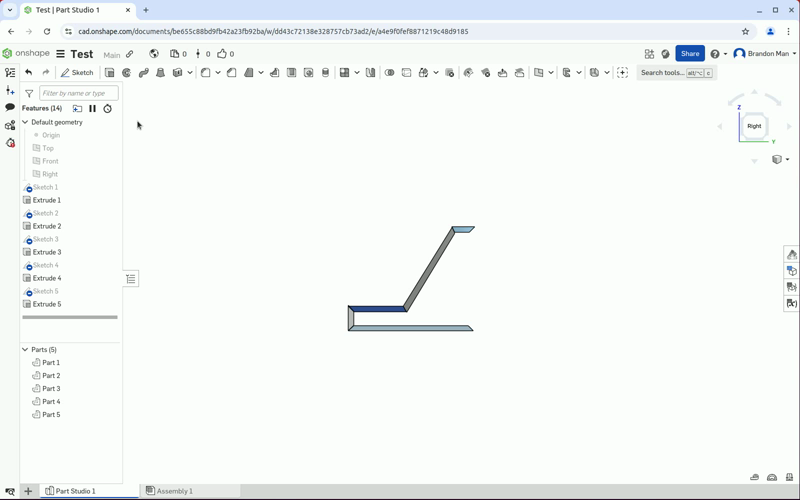
mouse_move(73, 189)
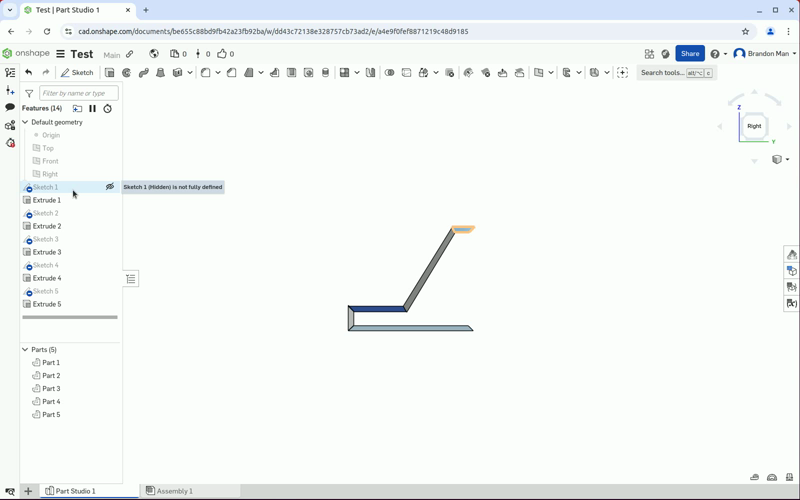
click(73, 189)
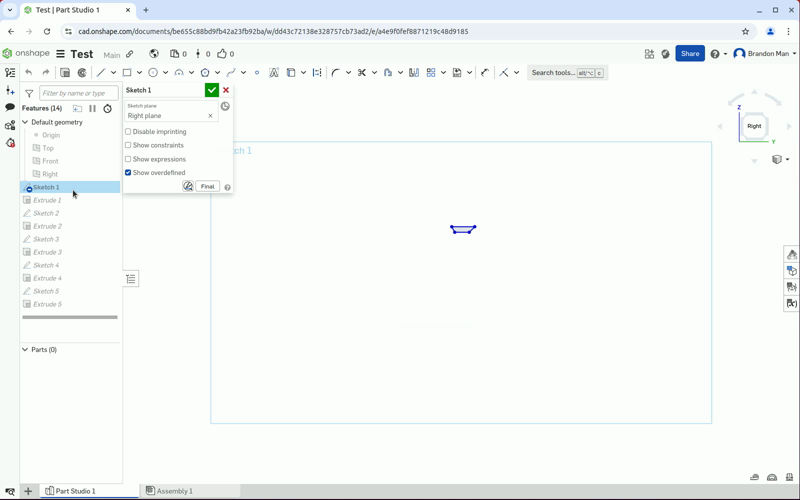
mouse_move(229, 92)
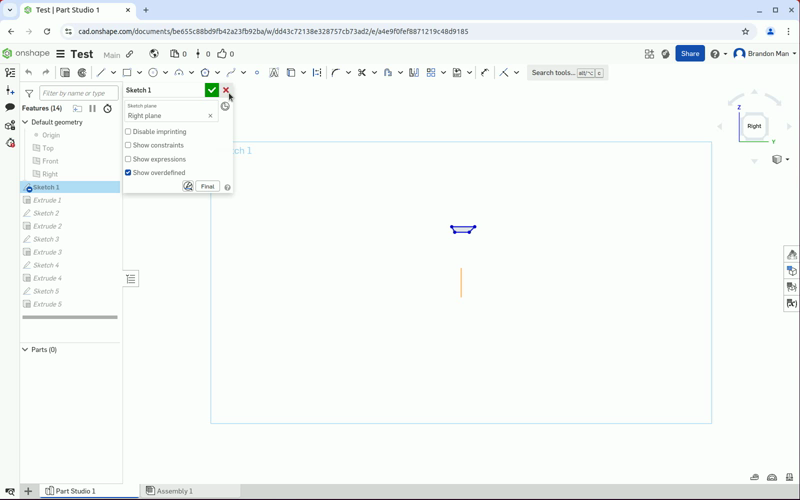
click(229, 92)
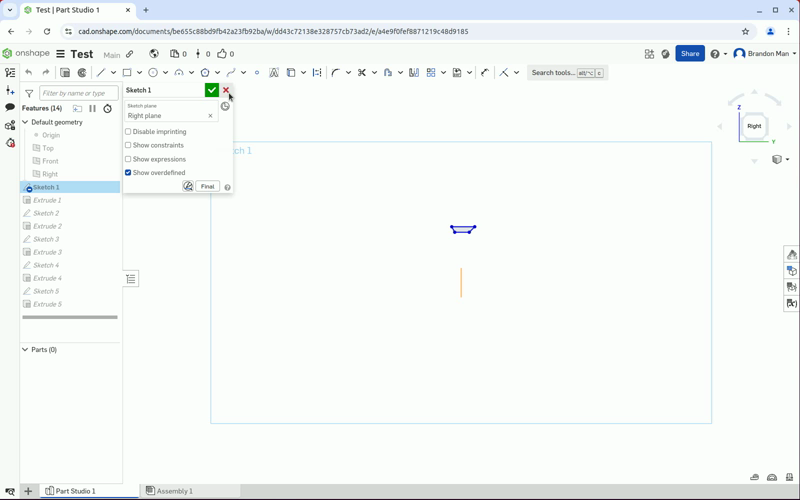
key(shift+s)
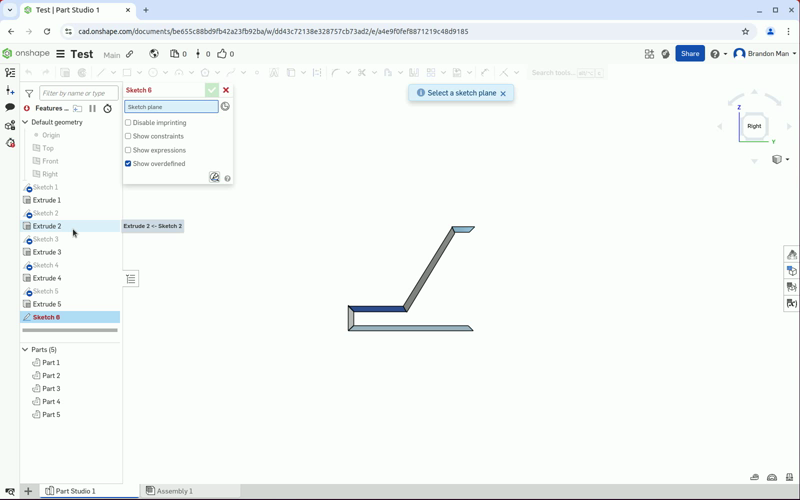
scroll(3)
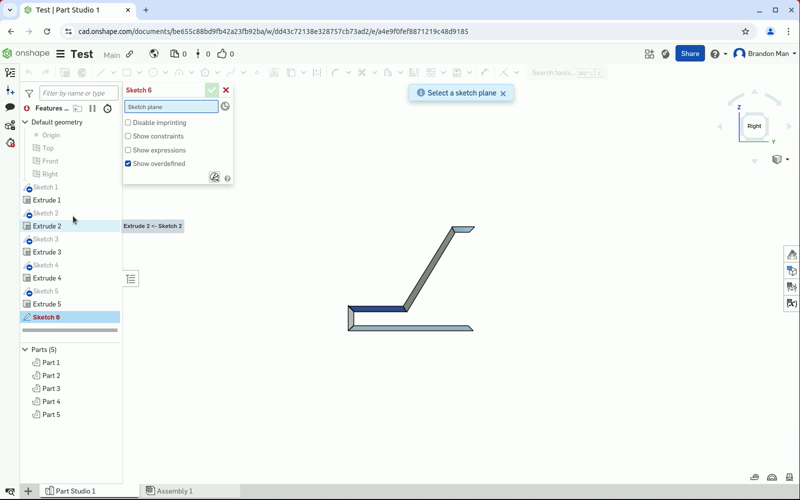
mouse_move(73, 176)
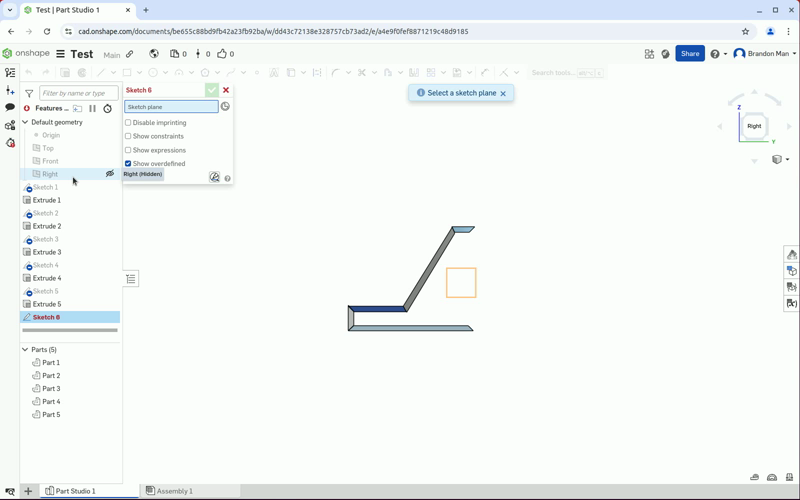
click(73, 176)
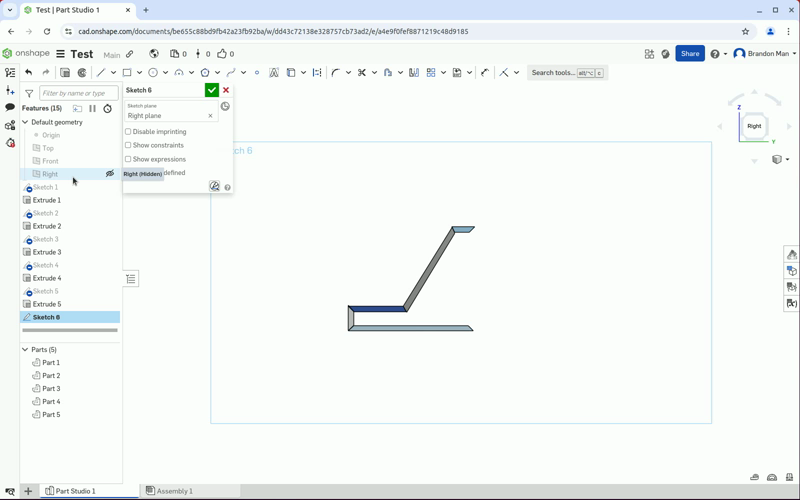
mouse_move(73, 352)
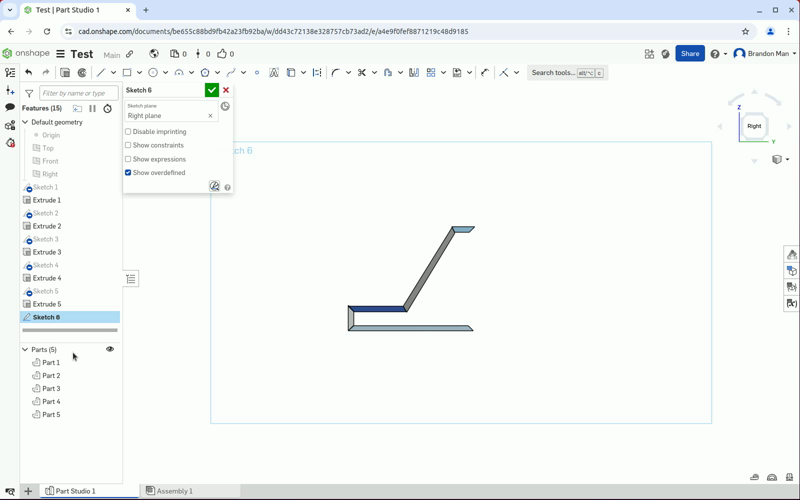
key(y)
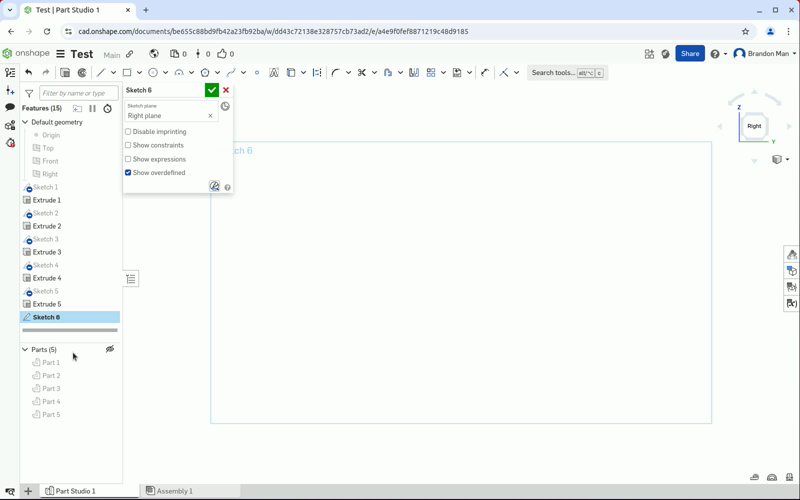
key(l)
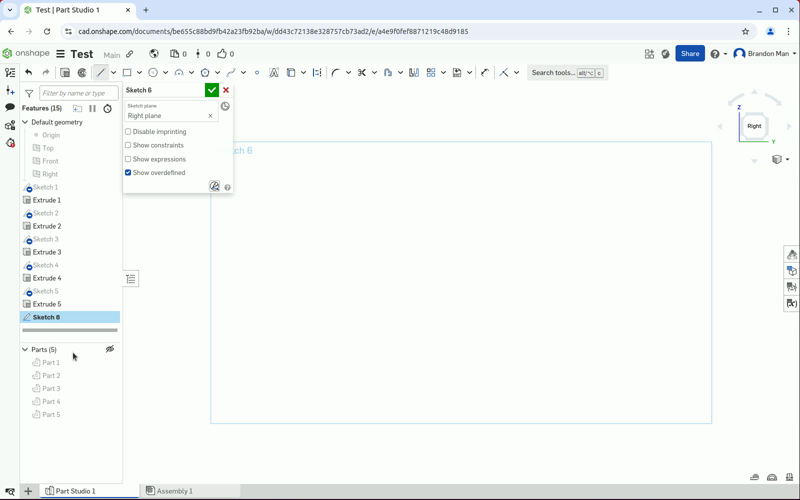
key_down(shift)
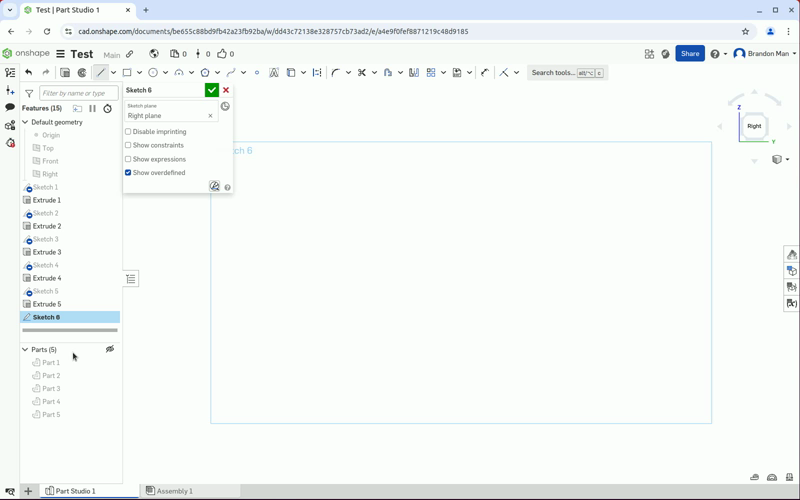
mouse_move(467, 325)
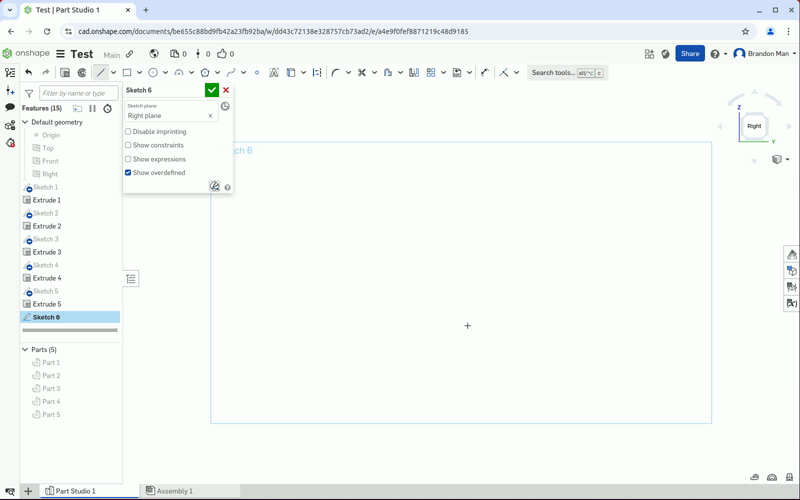
click(467, 325)
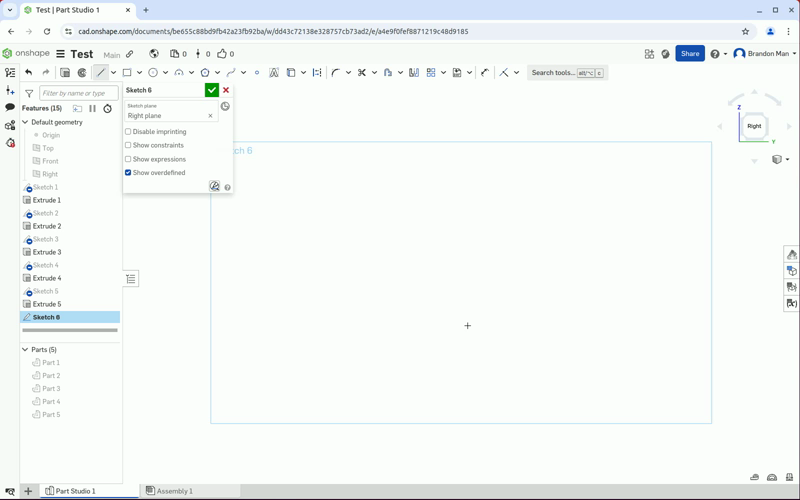
key_up(shift)
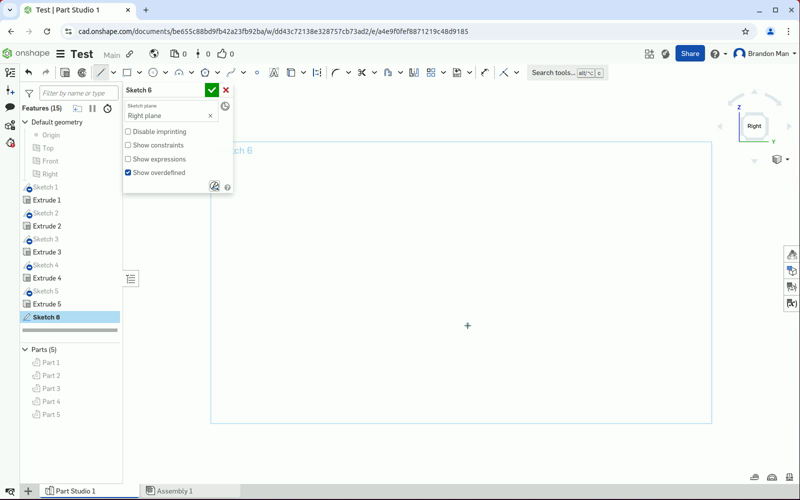
key_down(shift)
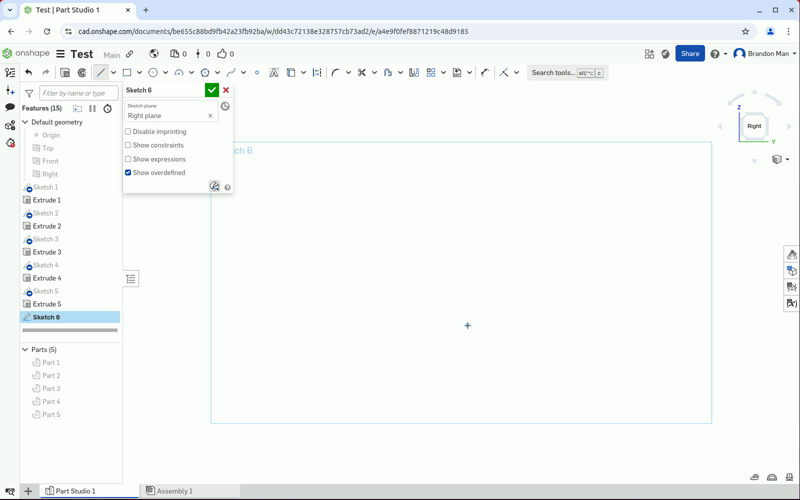
mouse_move(497, 325)
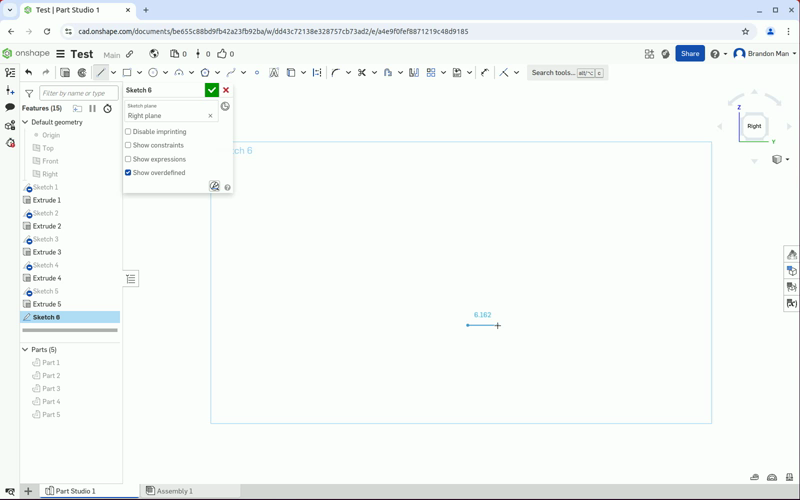
mouse_move(473, 330)
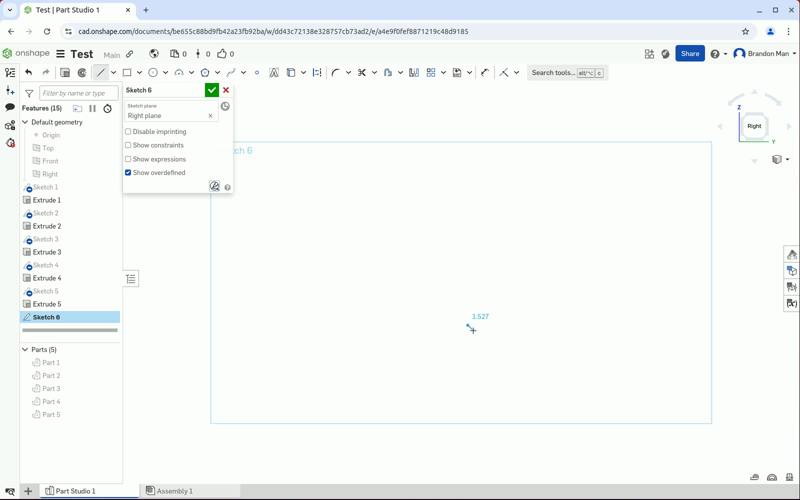
scroll(6)
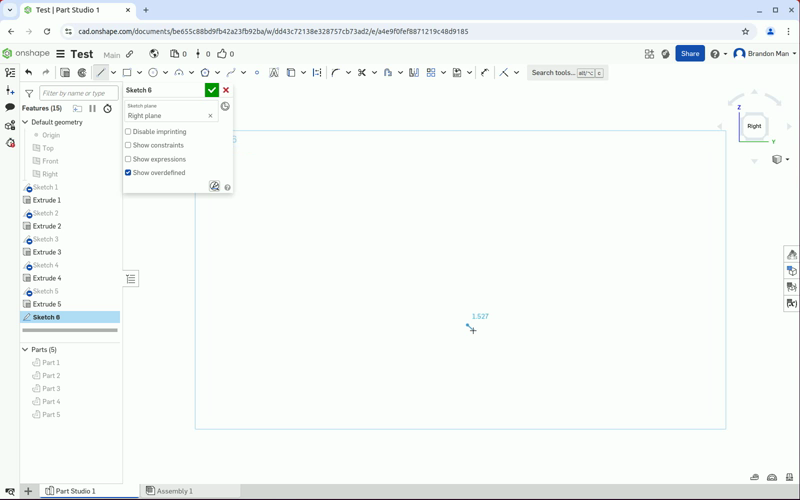
scroll(6)
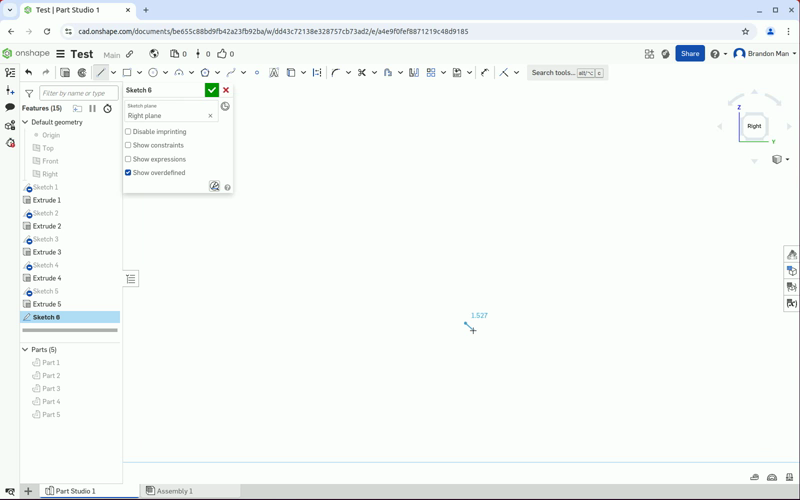
scroll(6)
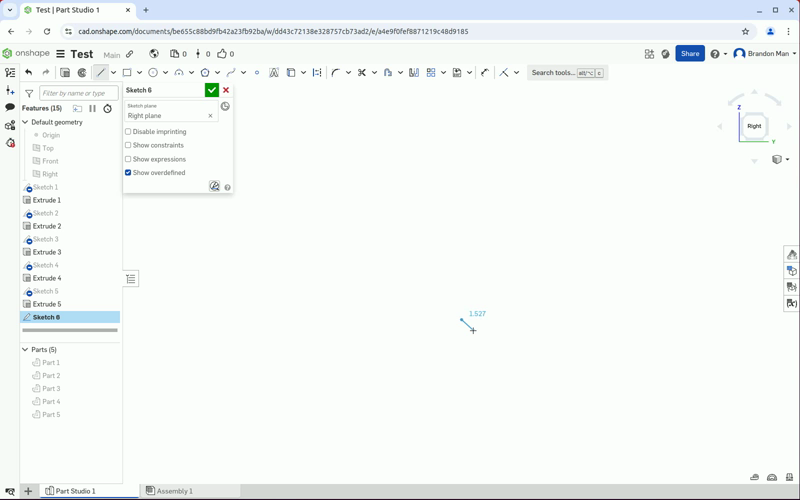
scroll(6)
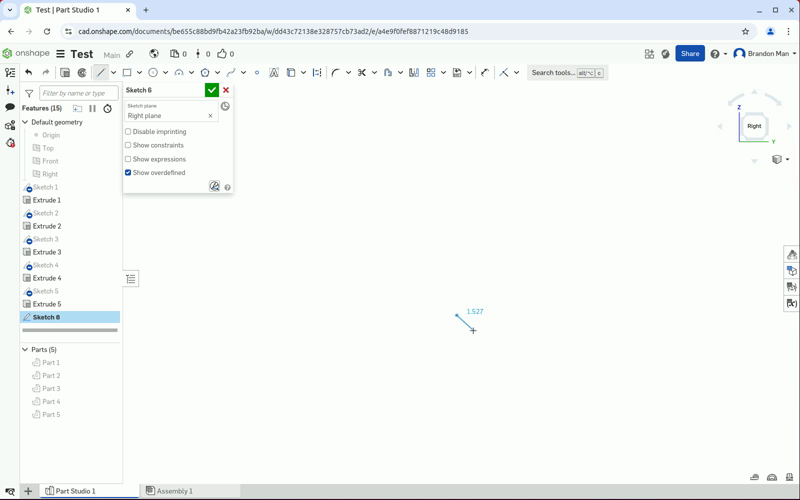
scroll(6)
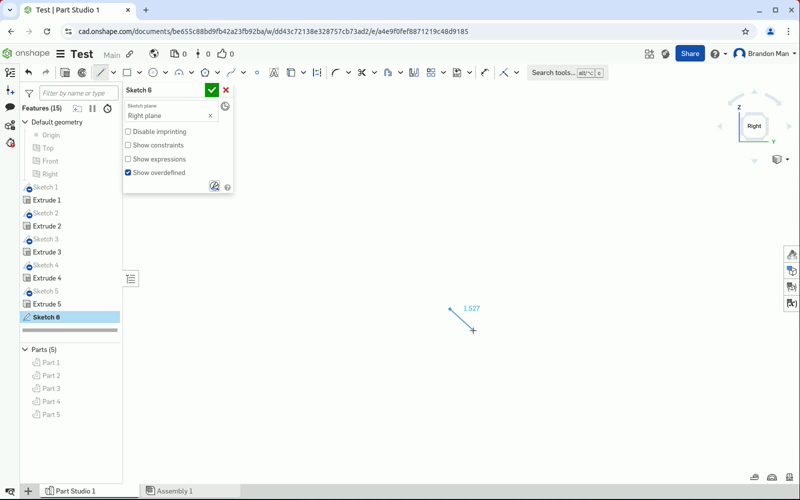
scroll(6)
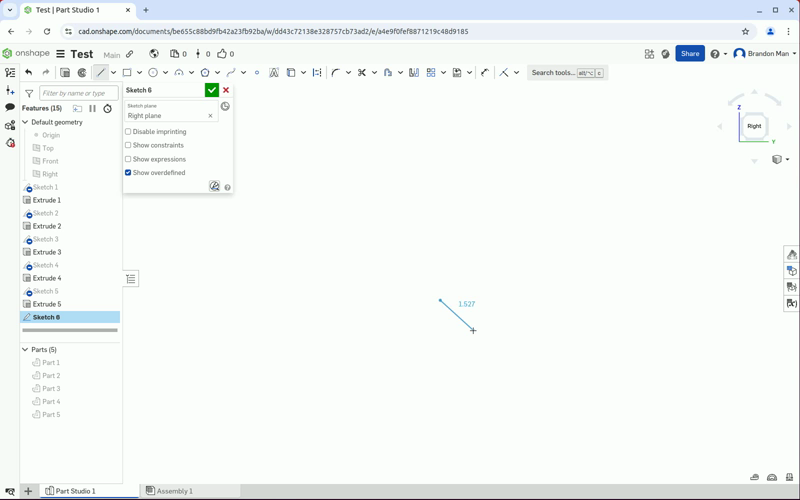
scroll(6)
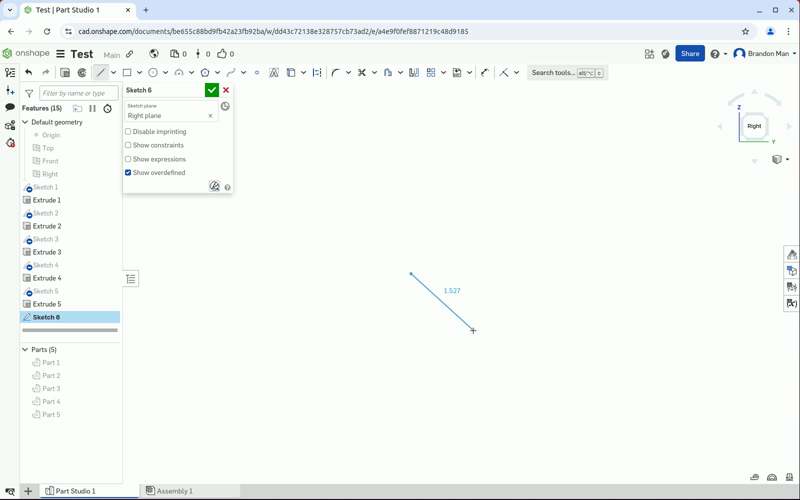
click(473, 330)
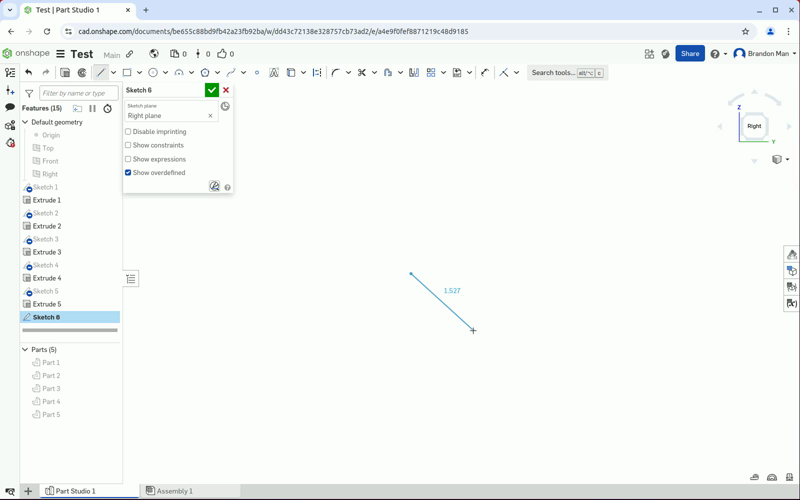
scroll(-6)
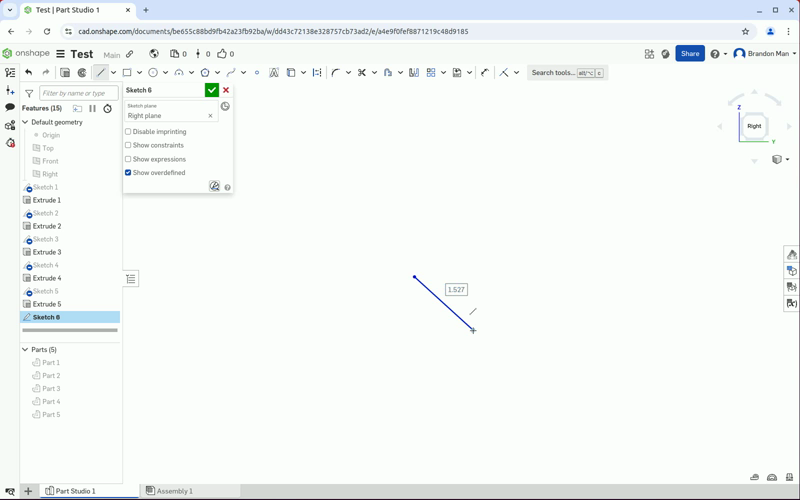
scroll(-6)
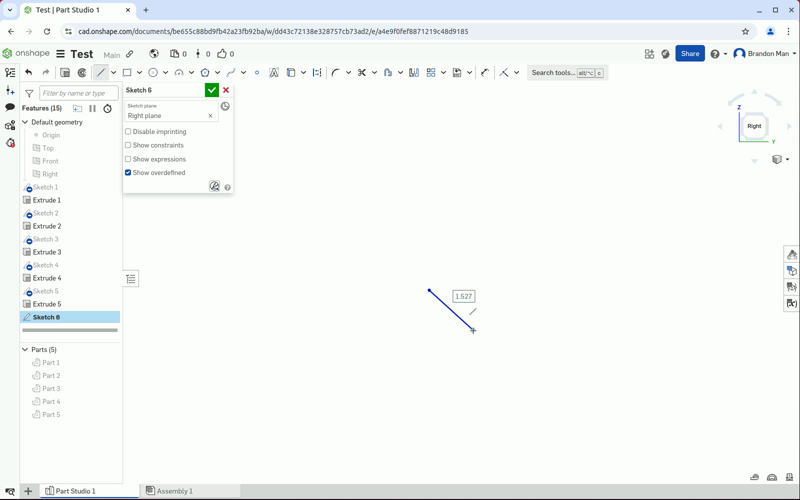
scroll(-6)
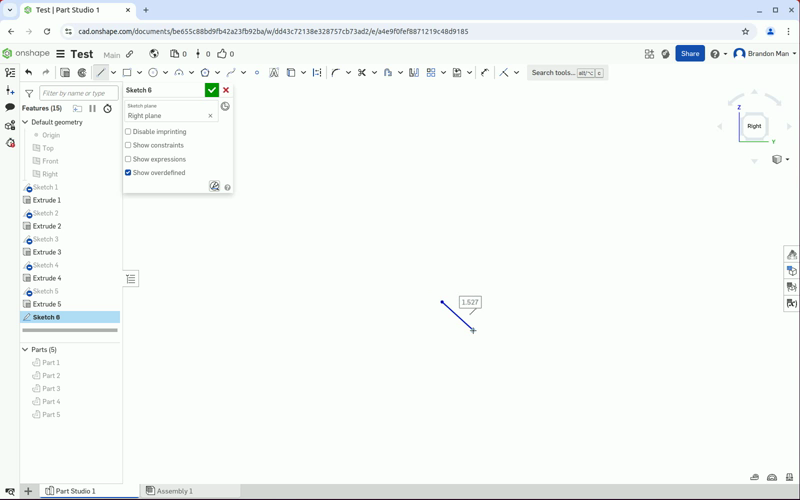
scroll(-6)
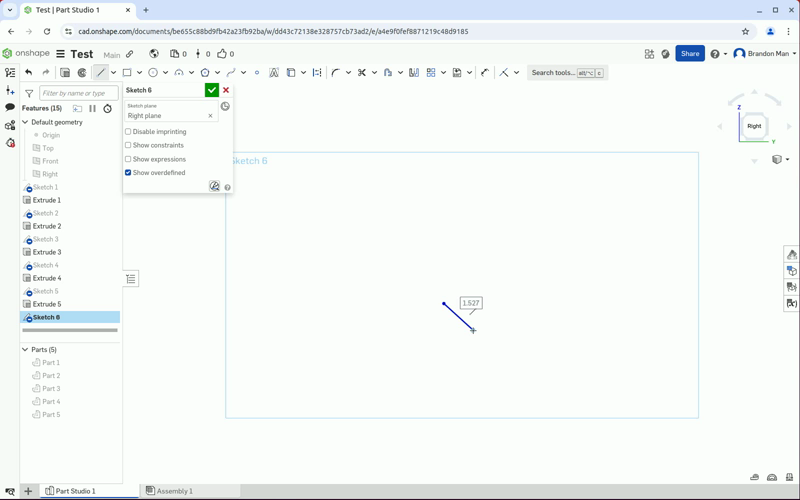
scroll(-6)
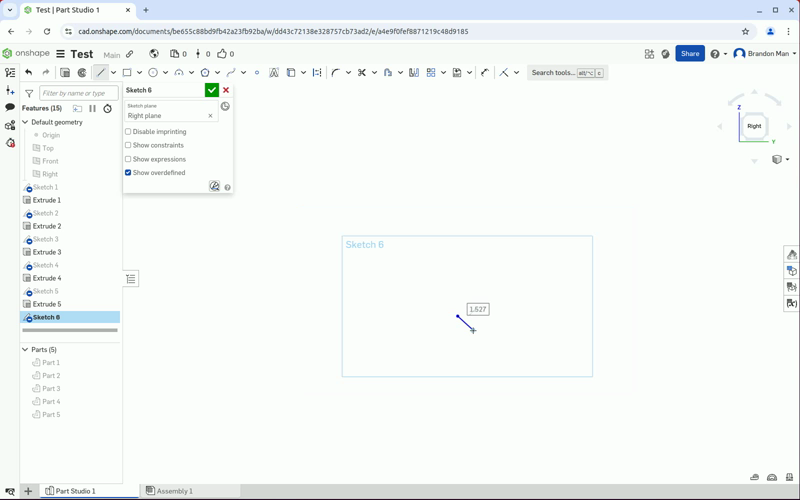
scroll(-6)
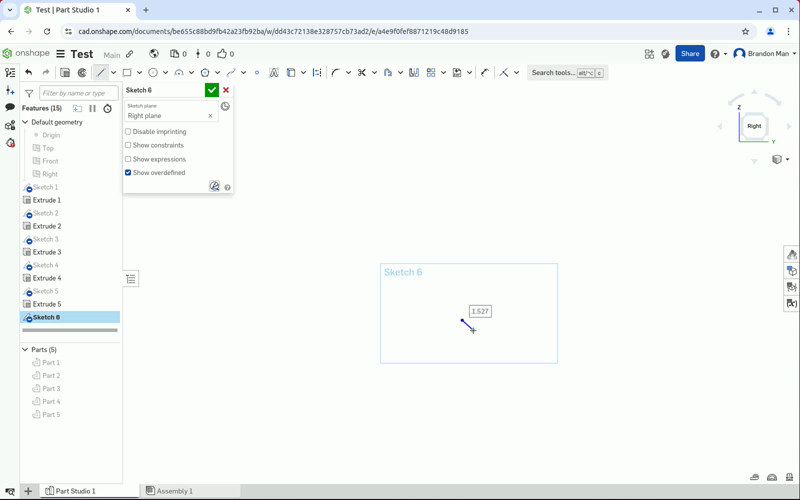
scroll(-6)
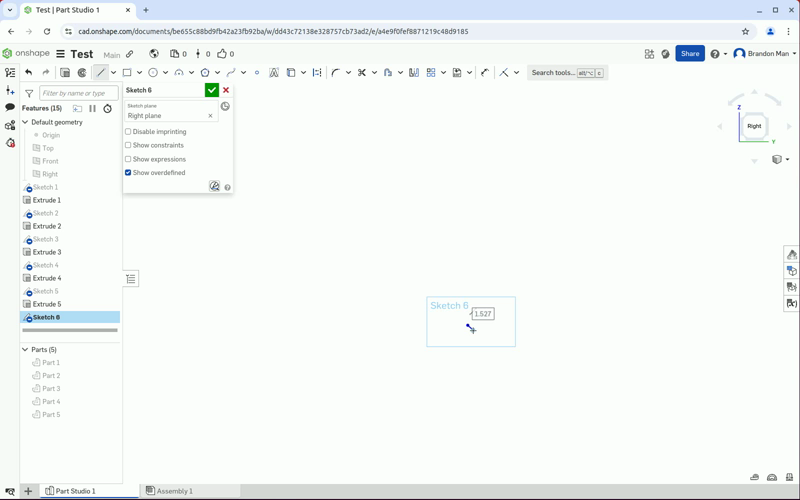
key_up(shift)
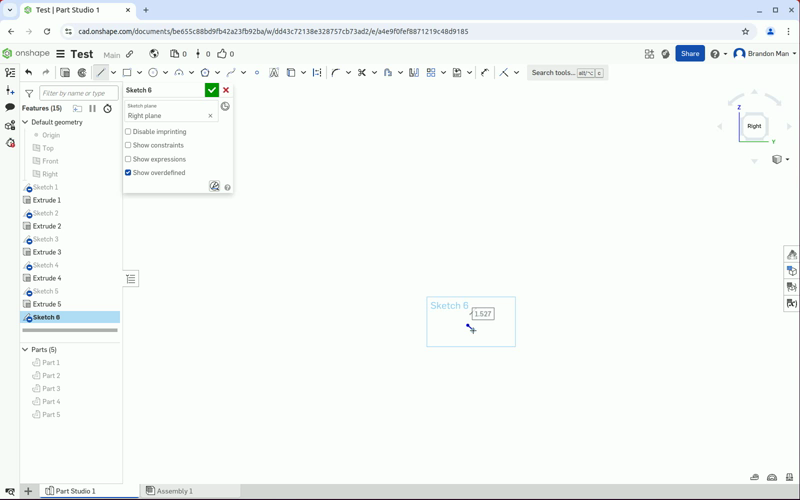
key_down(shift)
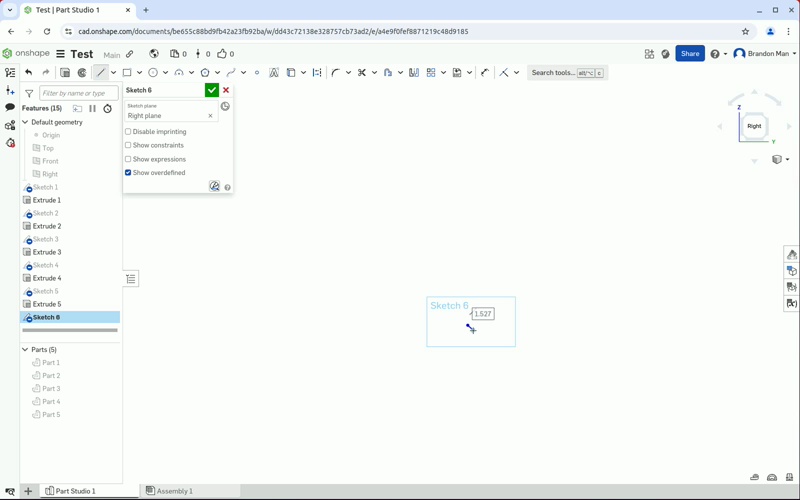
mouse_move(473, 226)
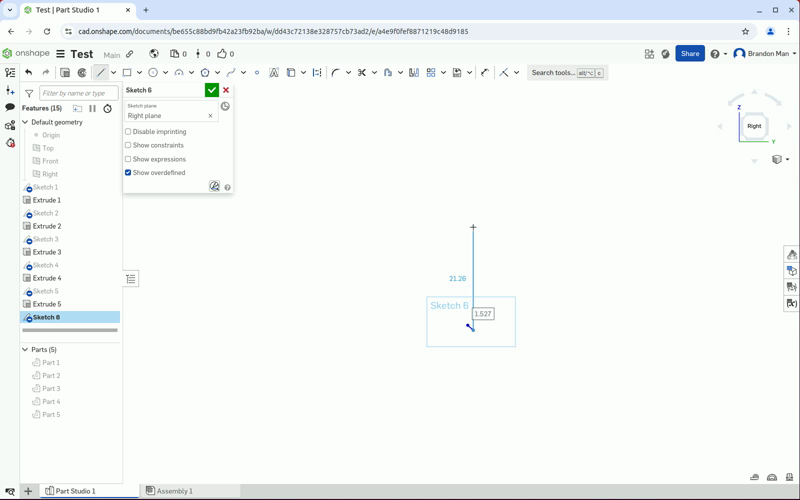
click(473, 226)
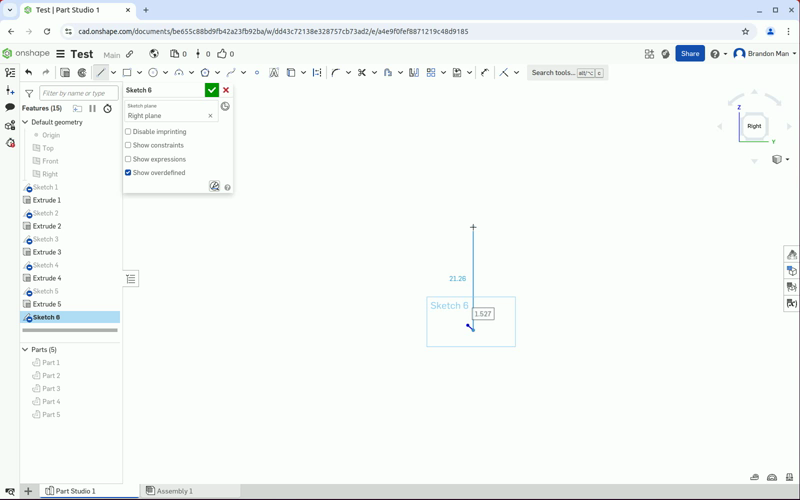
key_up(shift)
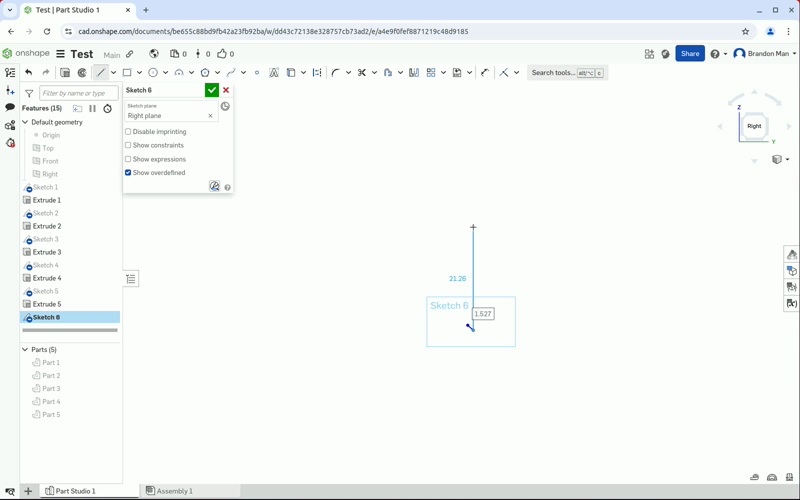
key_down(shift)
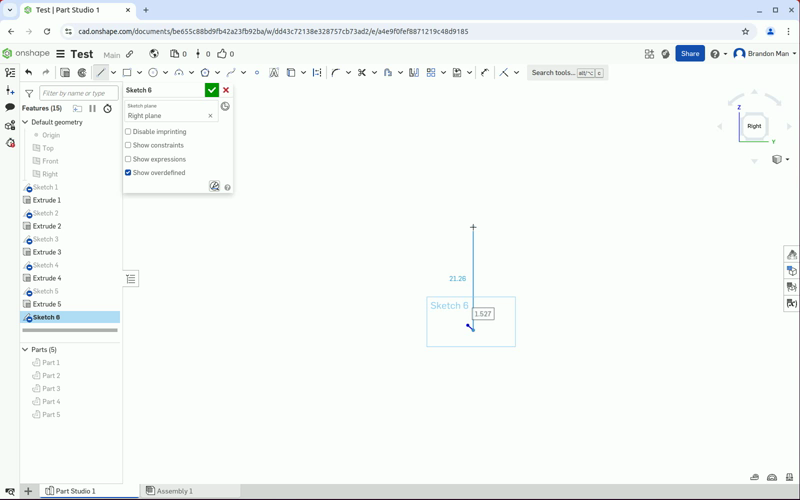
mouse_move(503, 226)
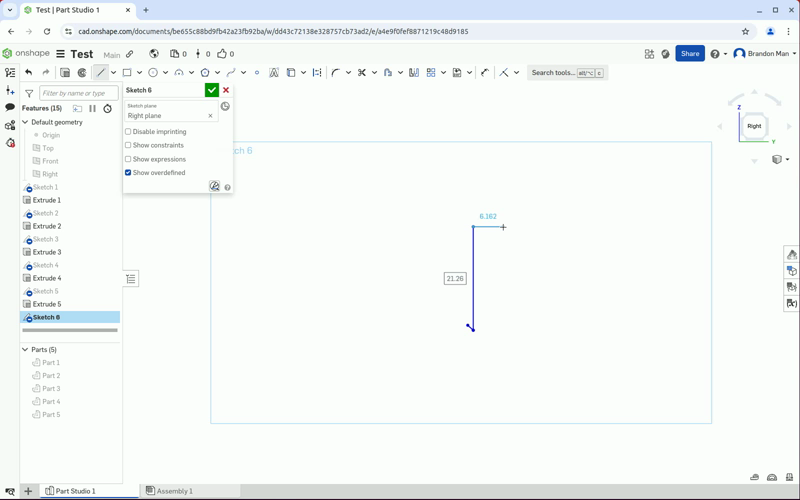
mouse_move(467, 231)
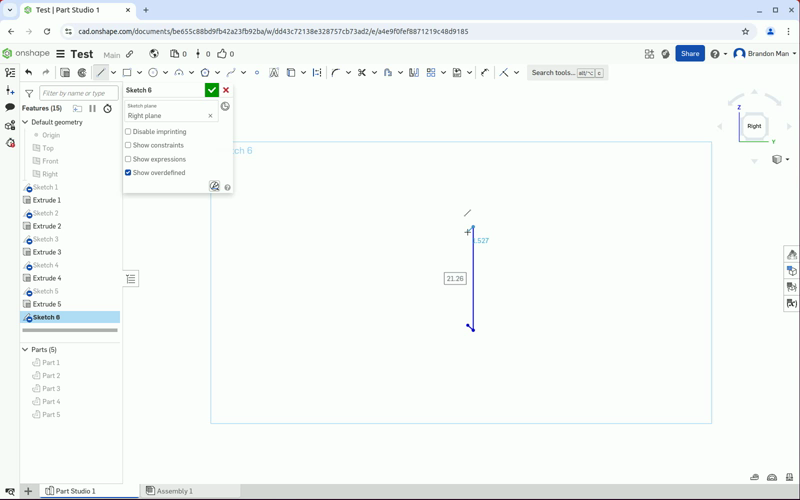
scroll(6)
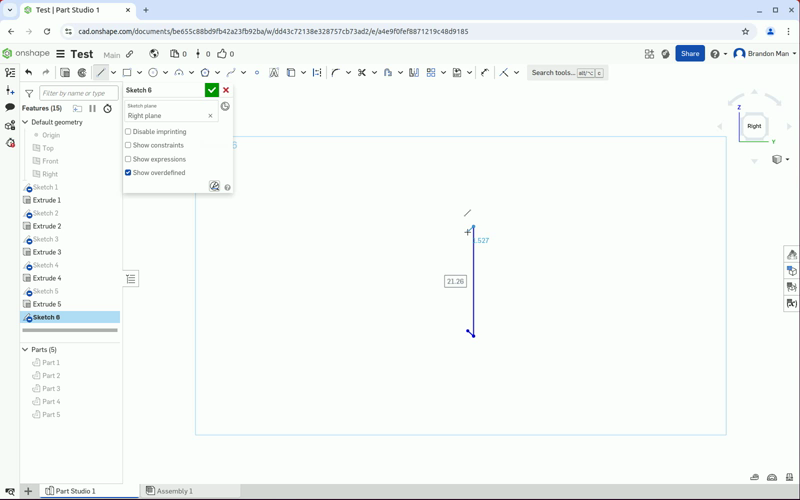
scroll(6)
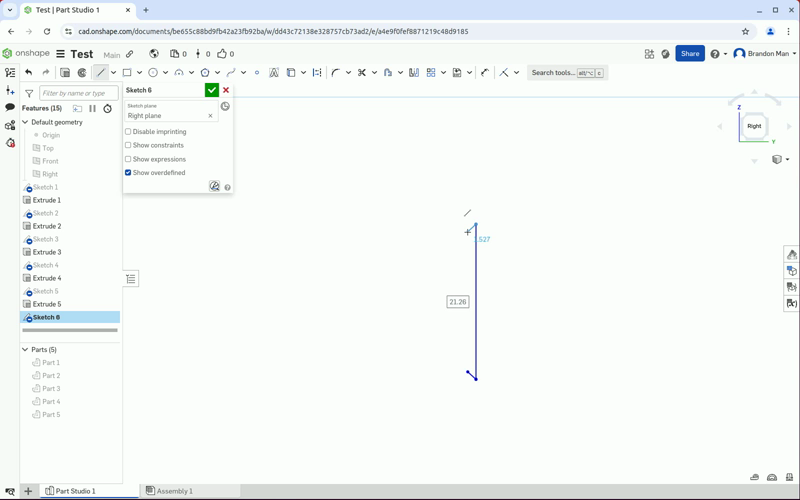
scroll(6)
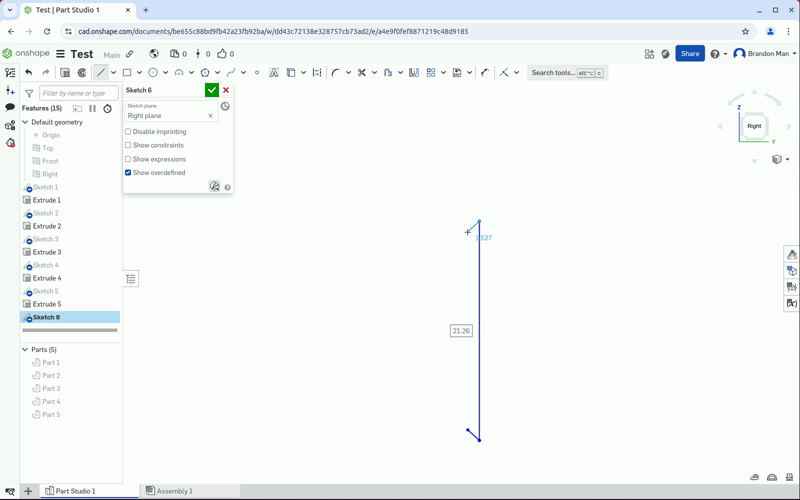
scroll(6)
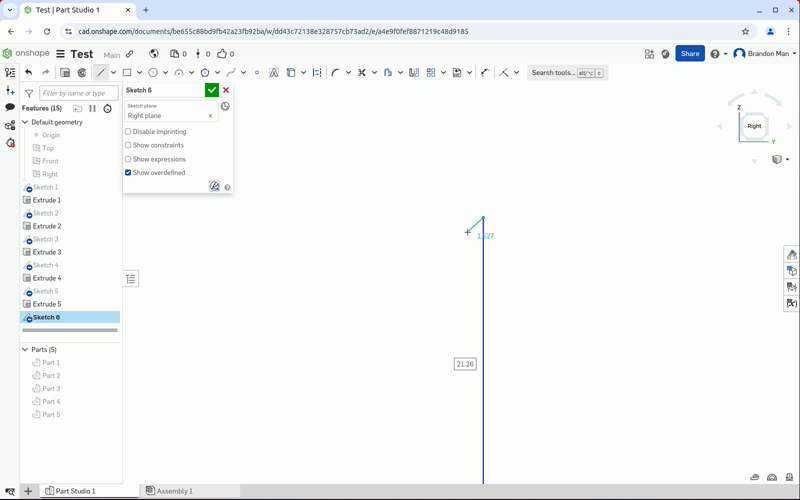
scroll(6)
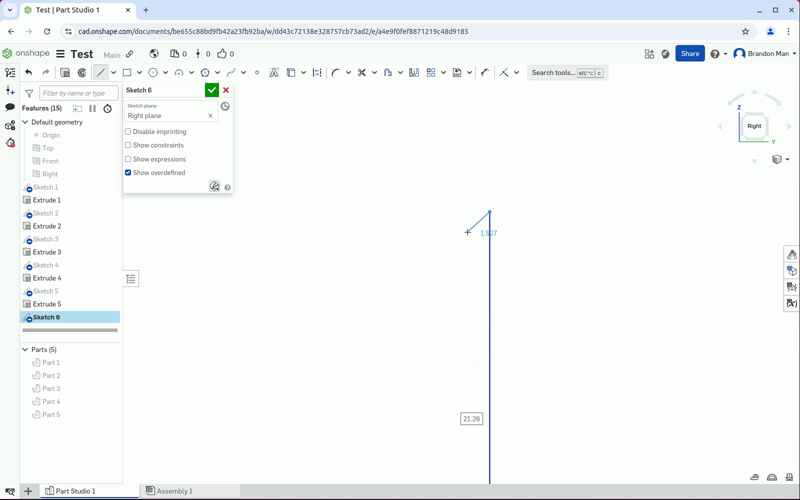
scroll(6)
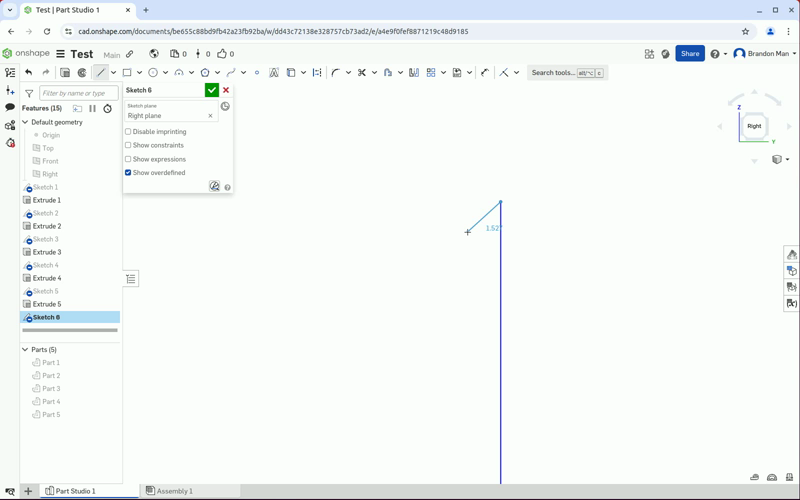
scroll(6)
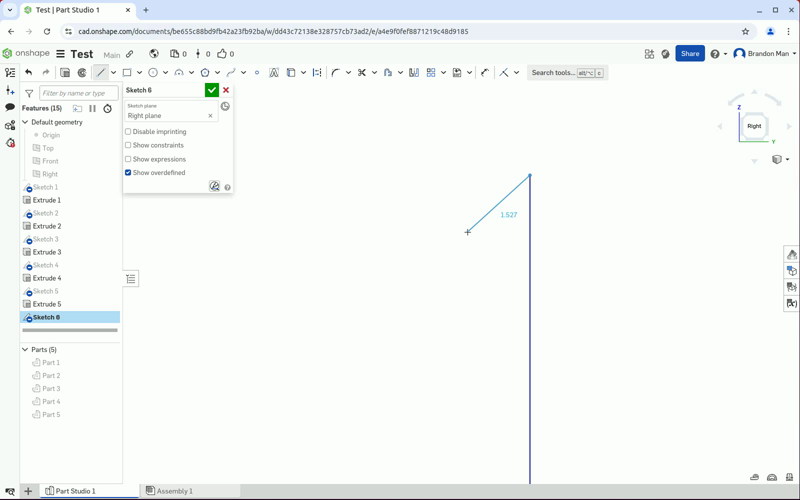
click(467, 231)
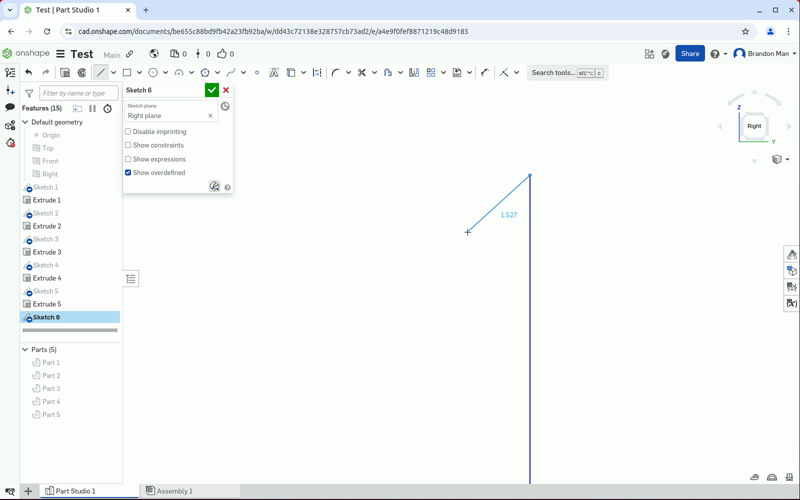
scroll(-6)
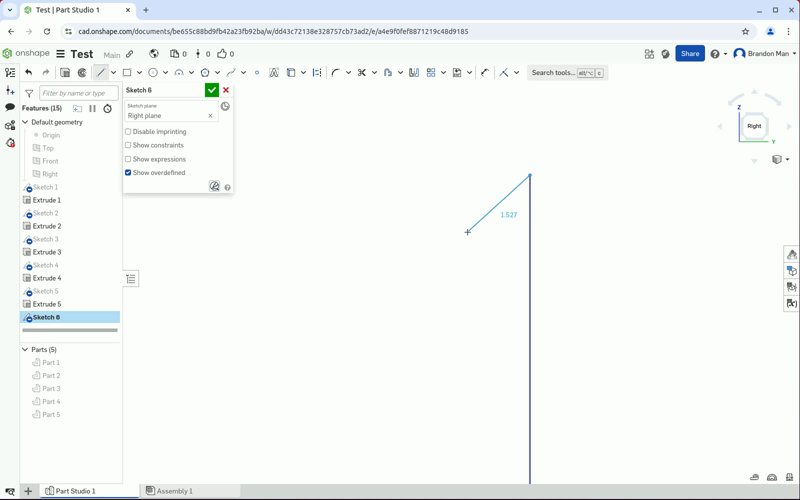
scroll(-6)
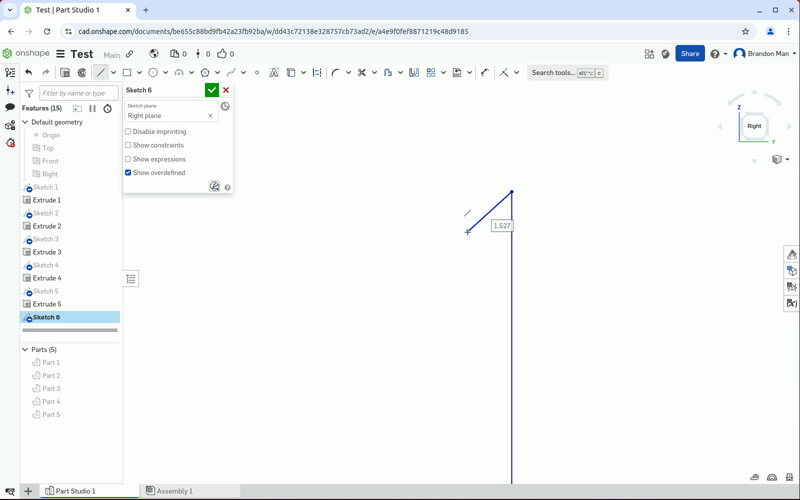
scroll(-6)
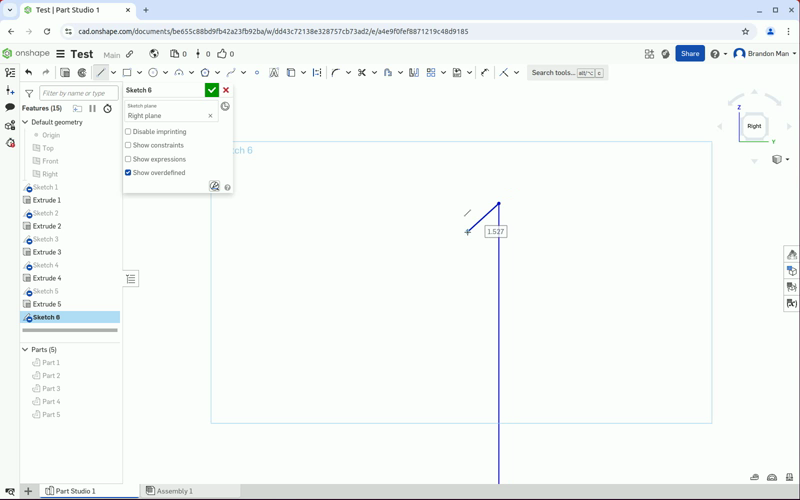
scroll(-6)
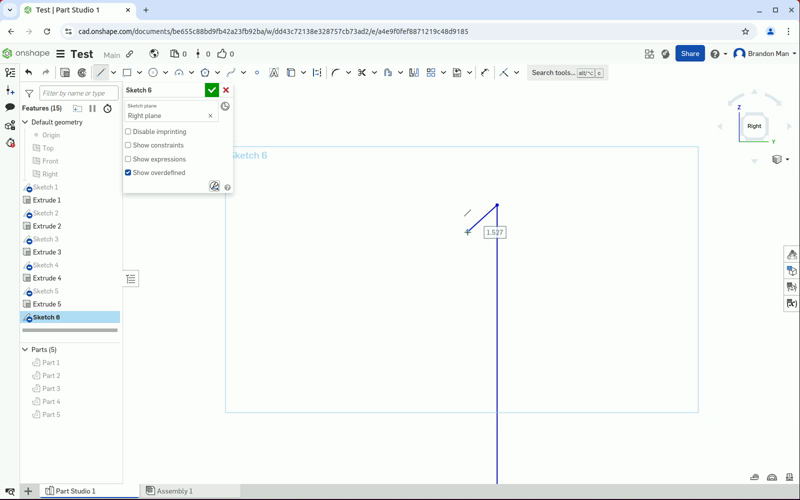
scroll(-6)
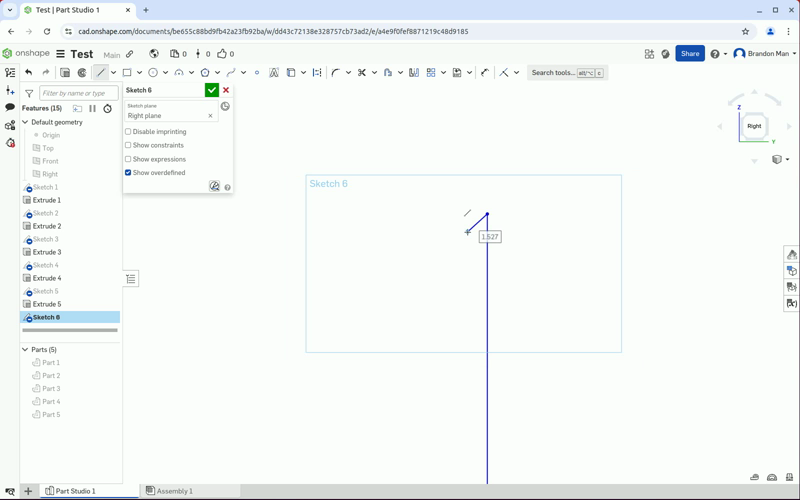
scroll(-6)
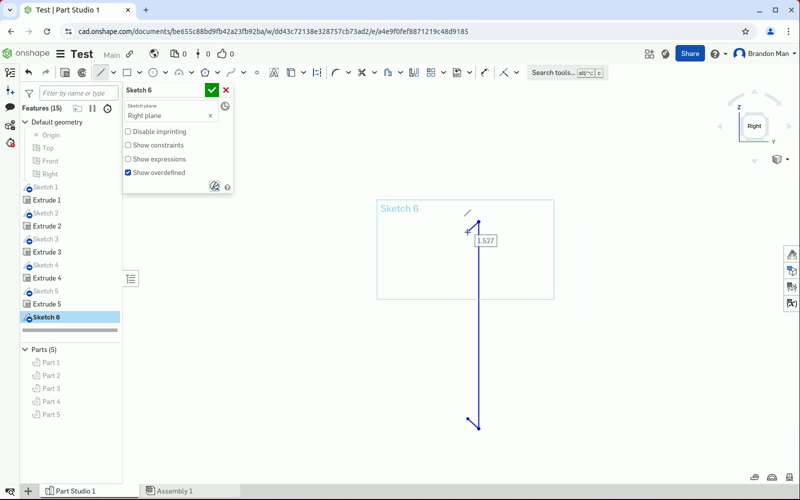
scroll(-6)
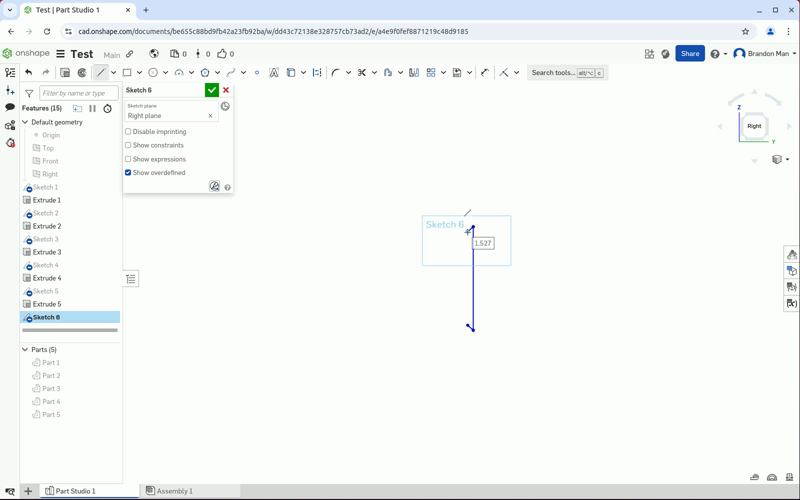
key_up(shift)
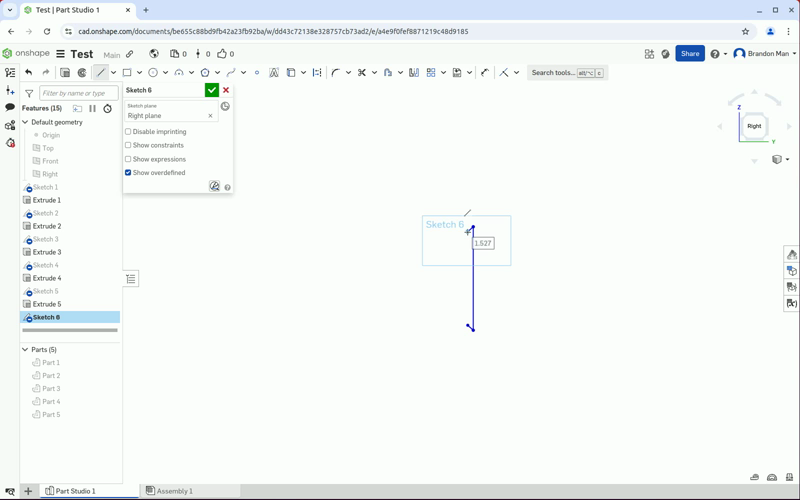
key_down(shift)
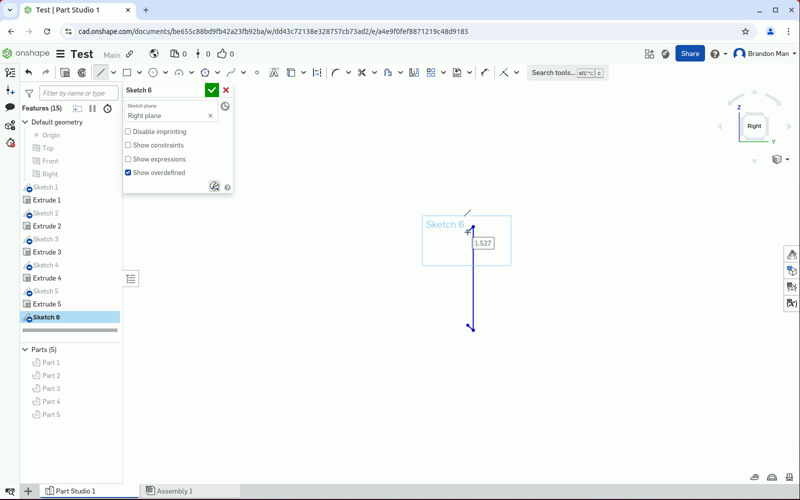
mouse_move(467, 325)
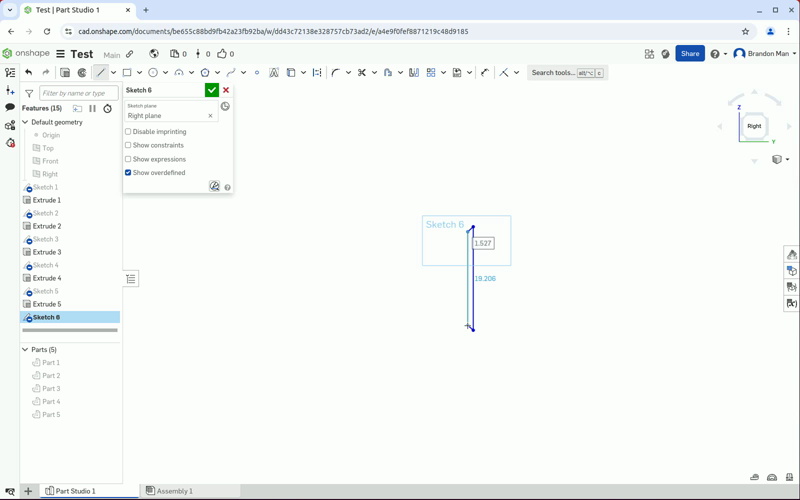
key_up(shift)
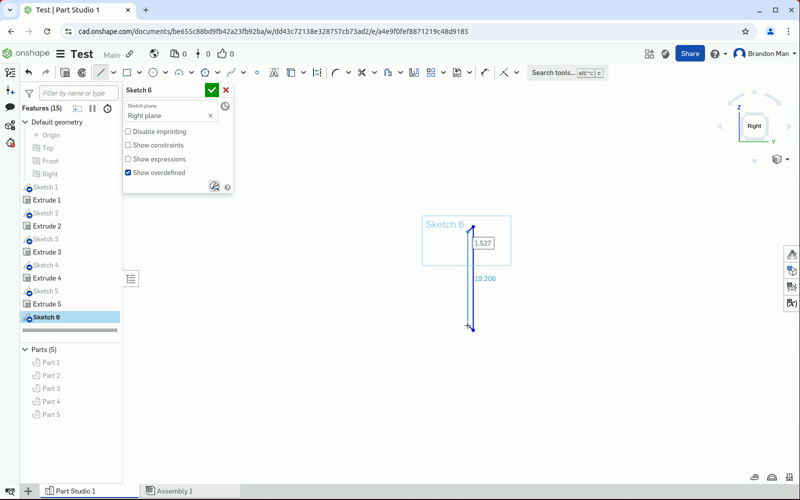
click(467, 325)
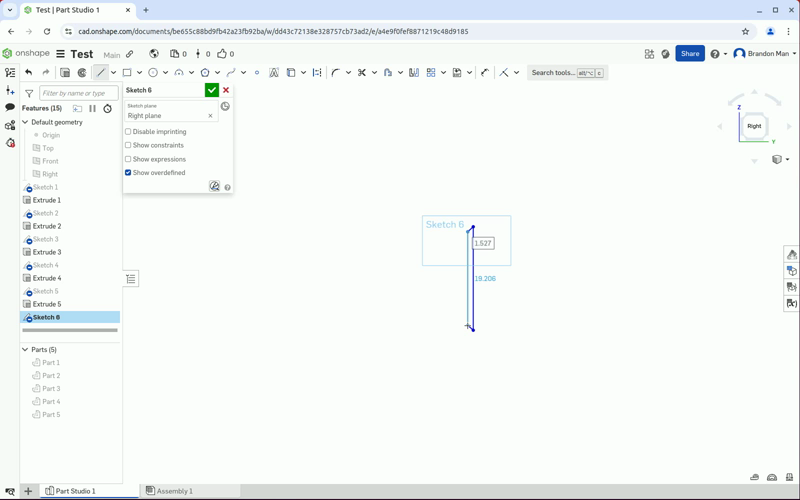
key(esc)
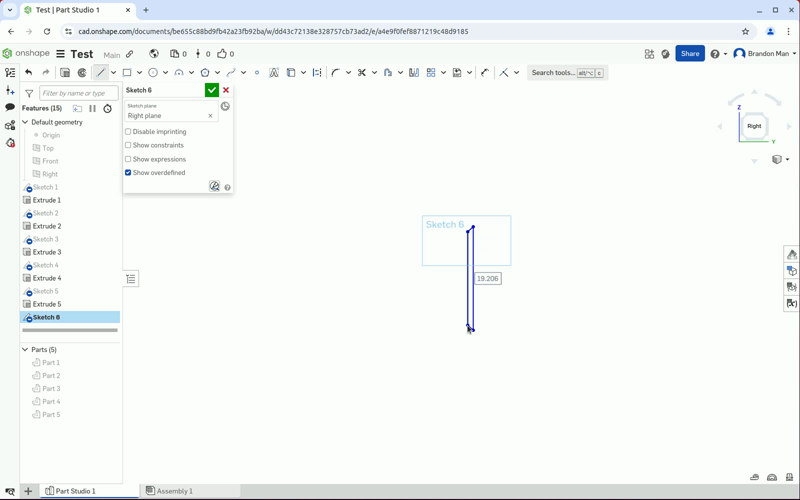
mouse_move(472, 246)
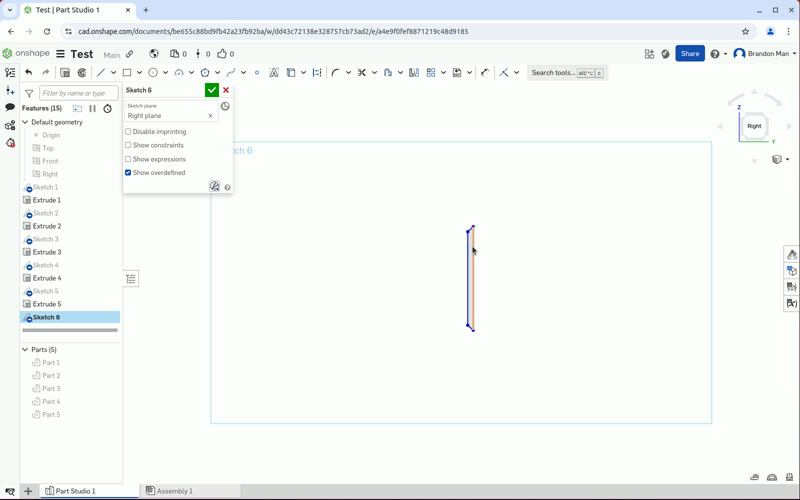
scroll(6)
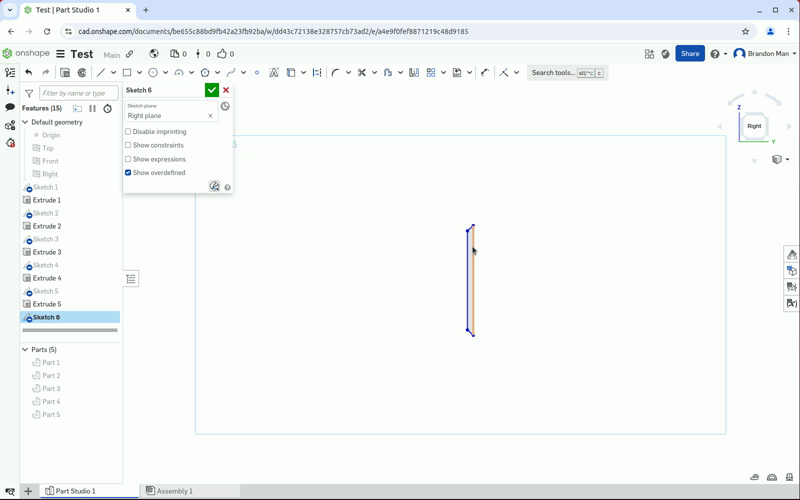
scroll(6)
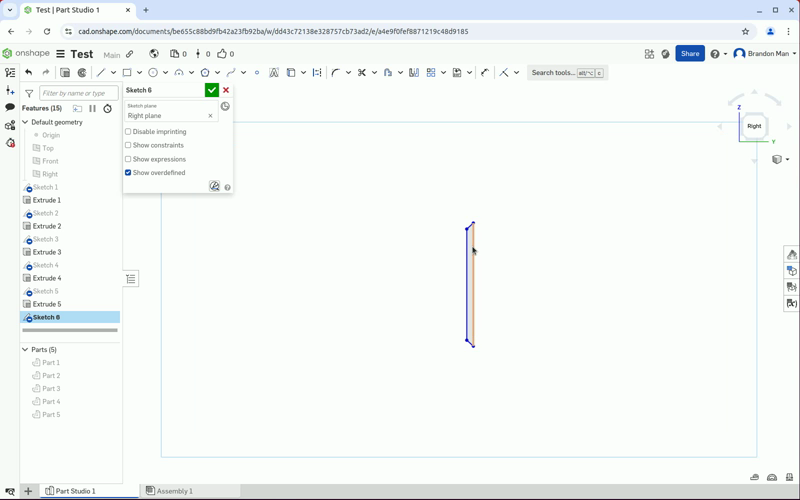
scroll(6)
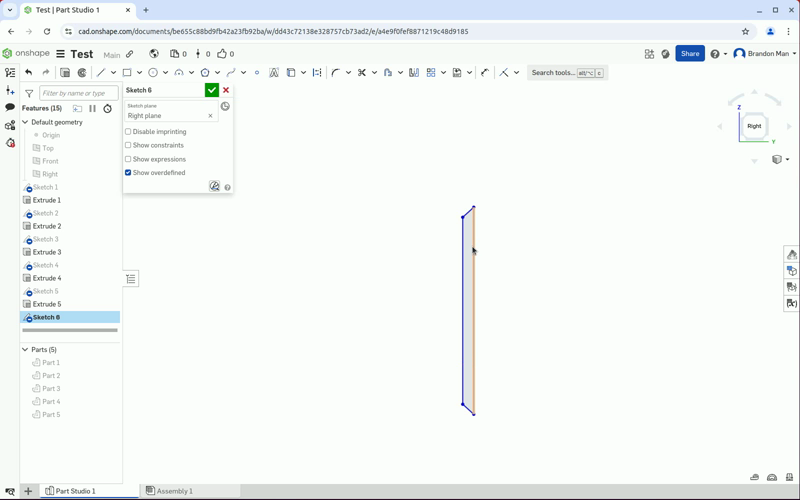
scroll(6)
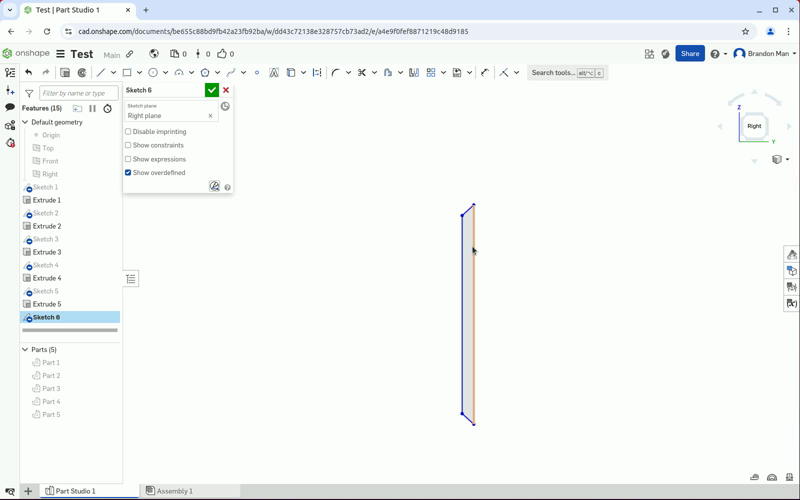
scroll(6)
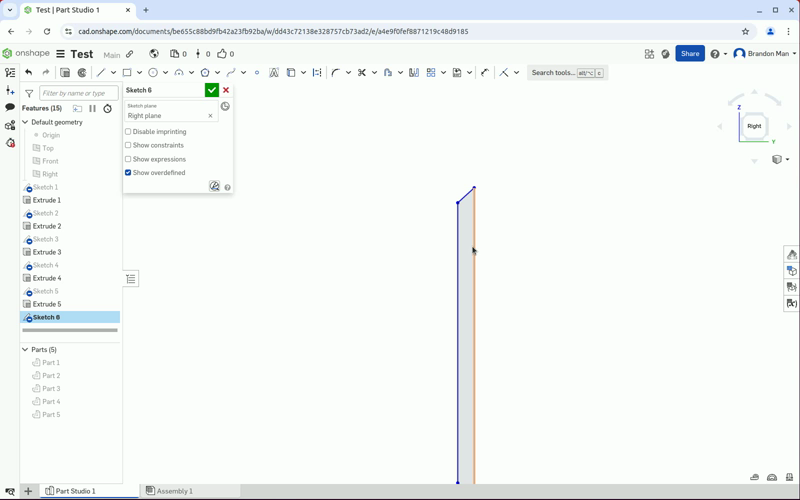
scroll(6)
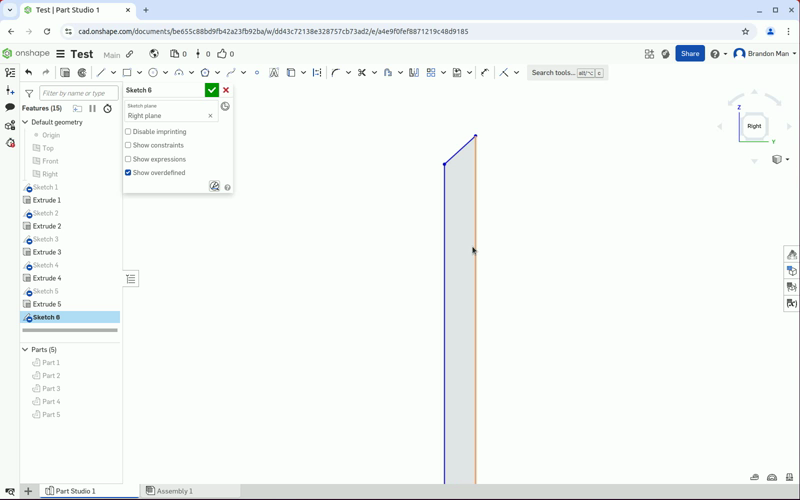
scroll(6)
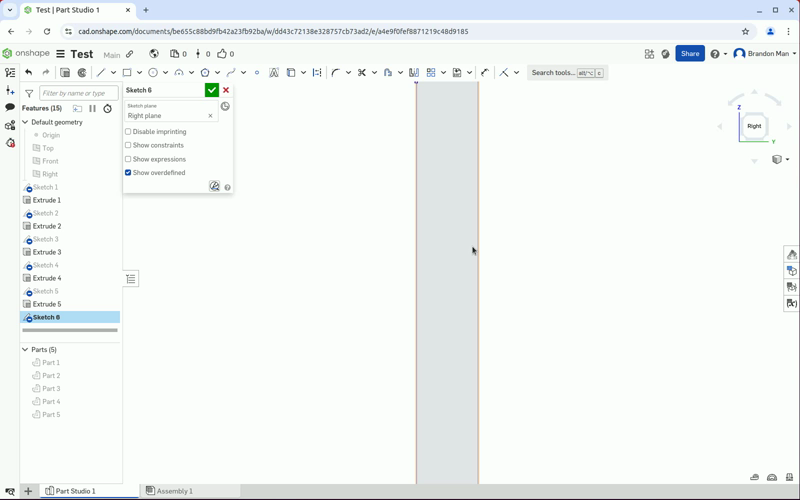
click(472, 246)
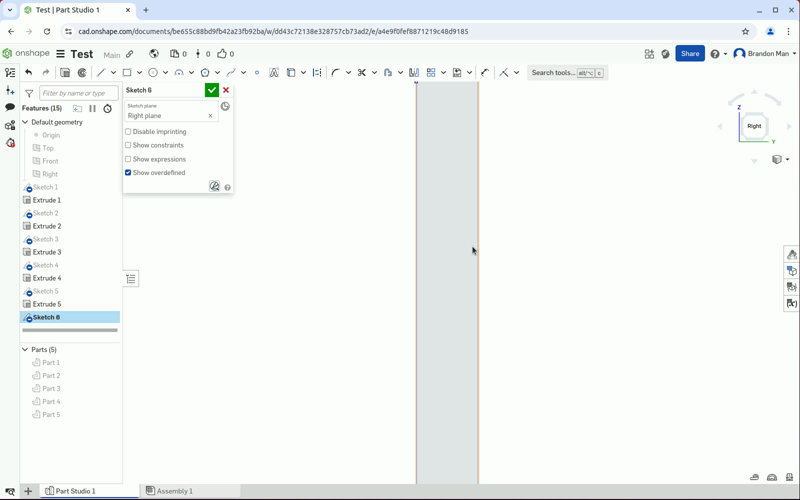
scroll(-6)
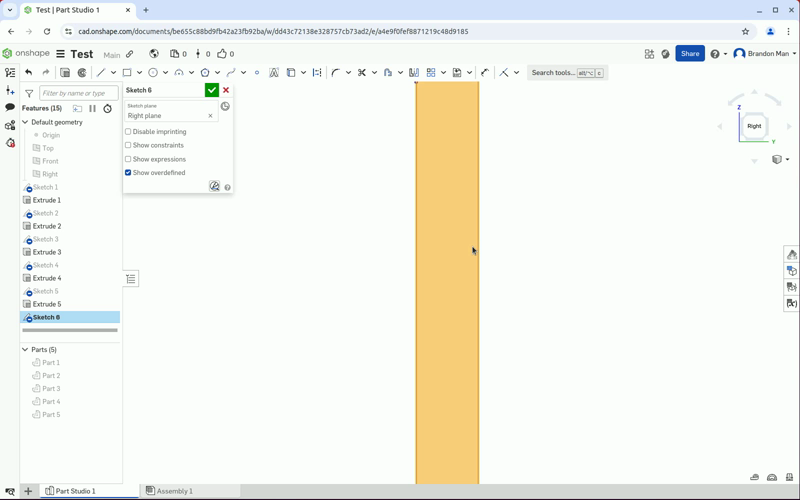
scroll(-6)
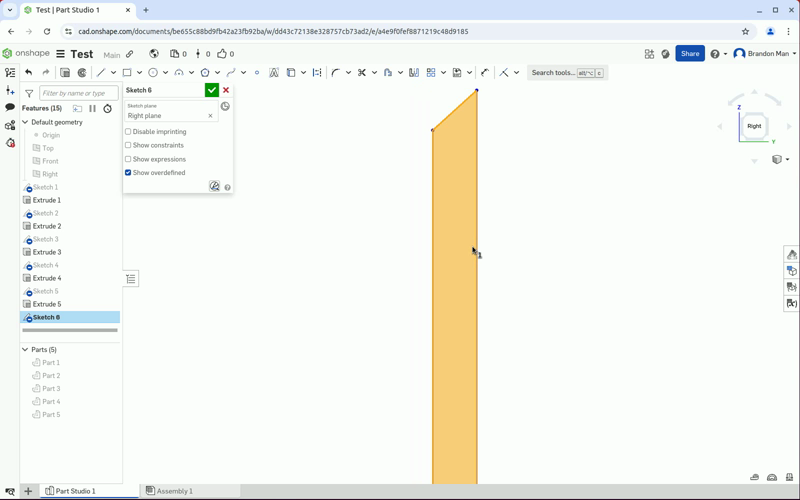
scroll(-6)
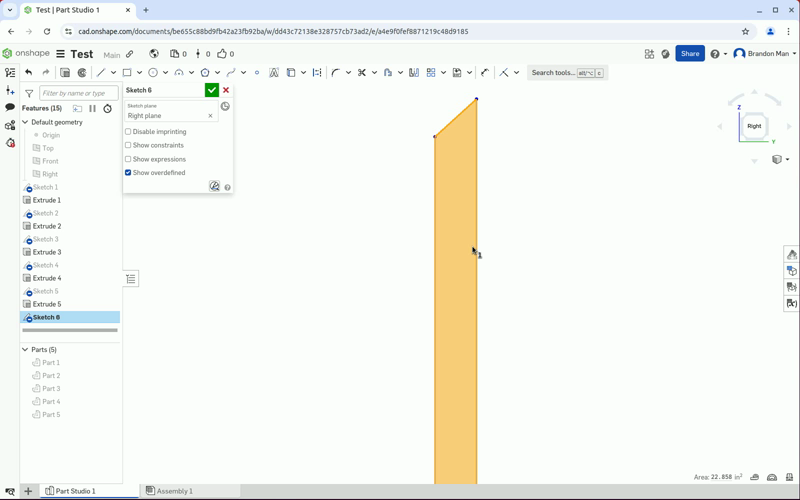
scroll(-6)
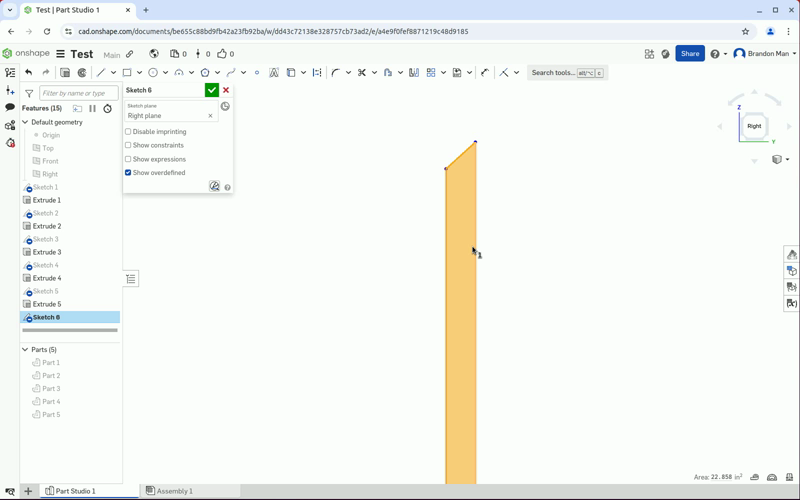
scroll(-6)
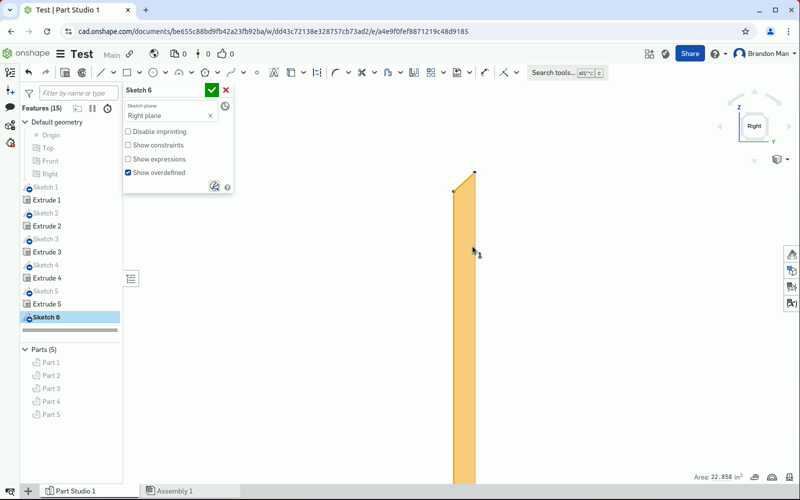
scroll(-6)
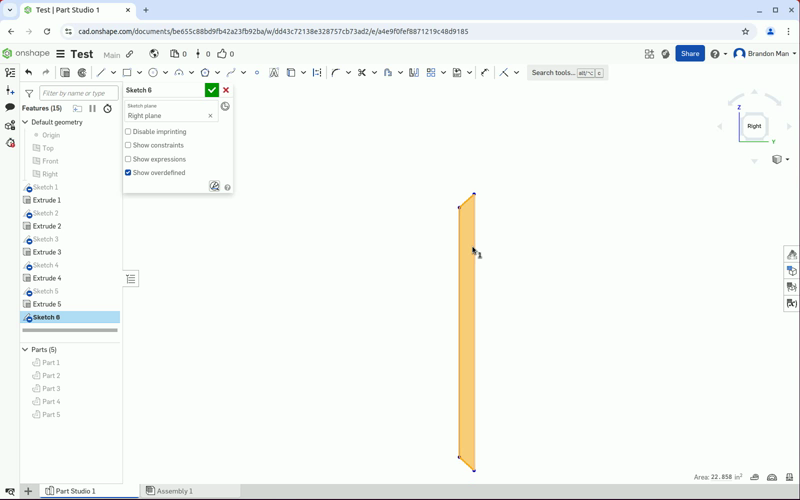
scroll(-6)
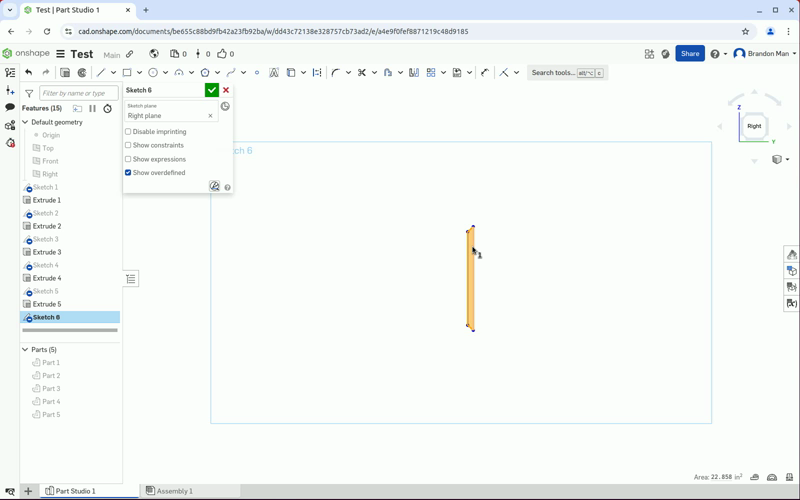
mouse_move(73, 352)
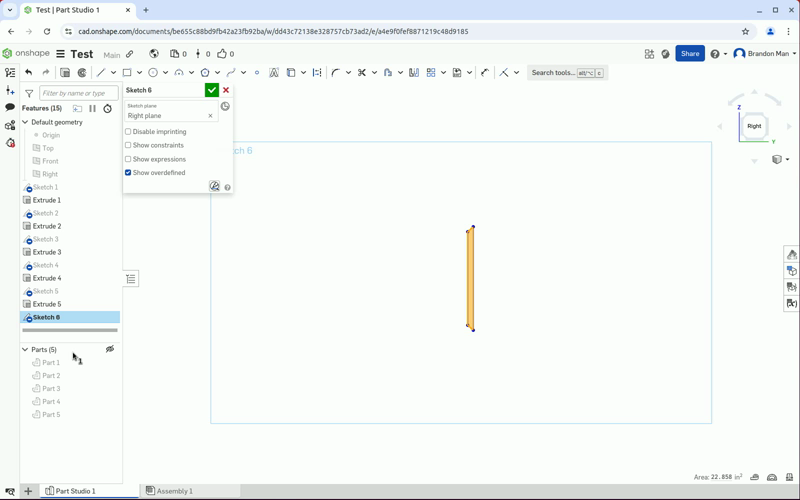
key(shift+y)
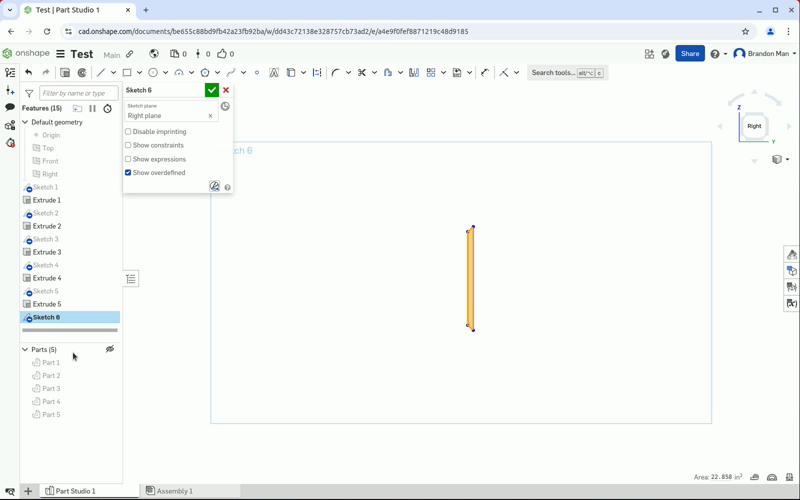
key(shift+e)
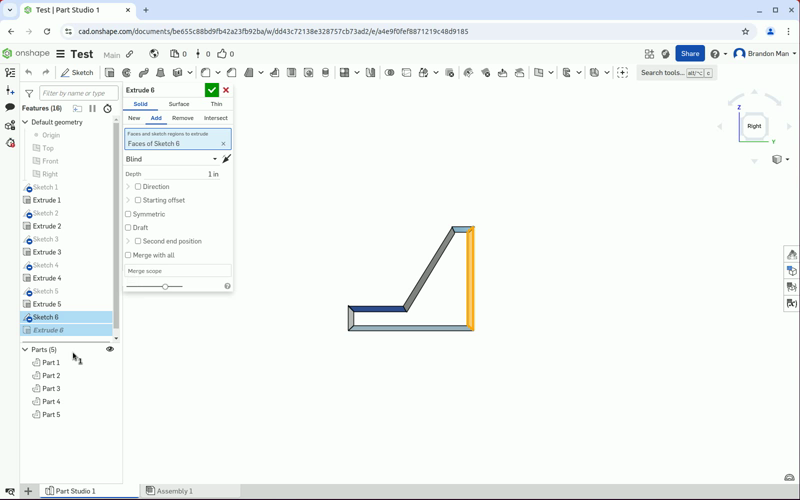
mouse_move(143, 106)
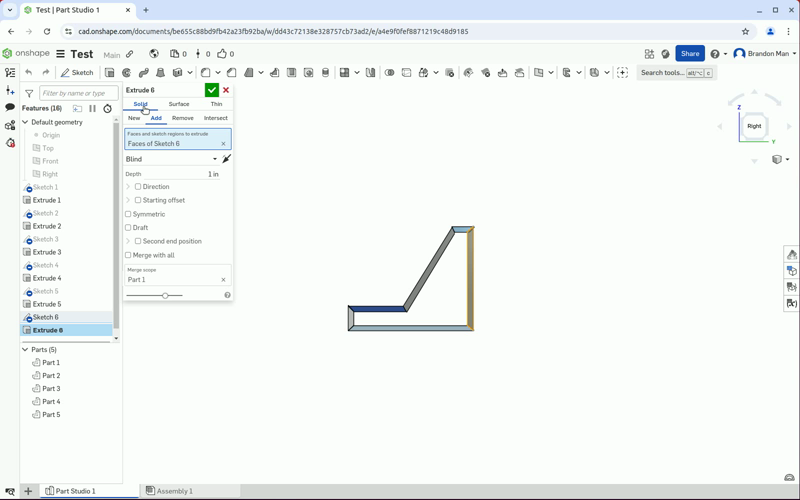
click(143, 106)
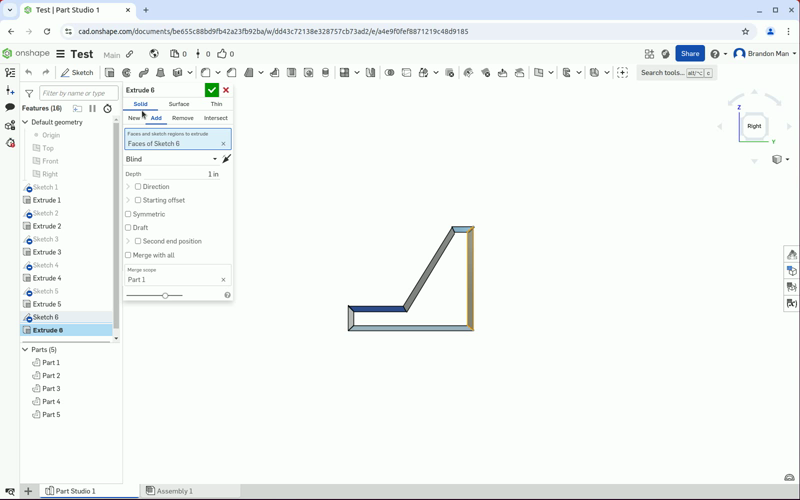
mouse_move(137, 120)
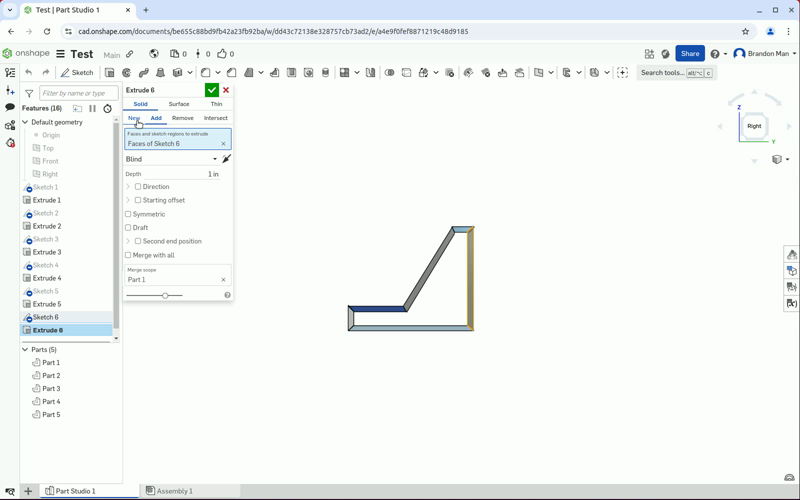
click(137, 120)
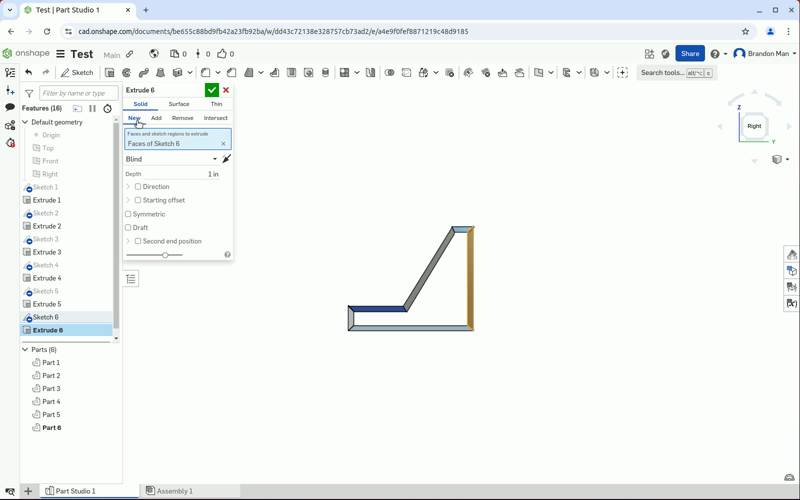
key(tab, 4)
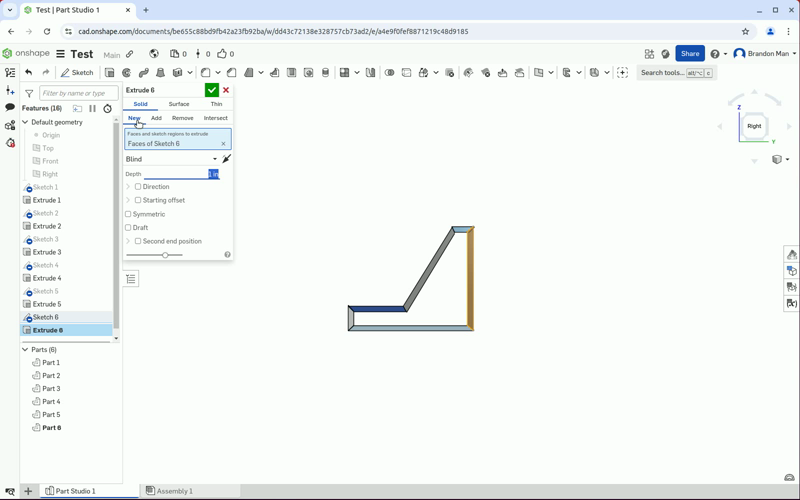
text(1.204)
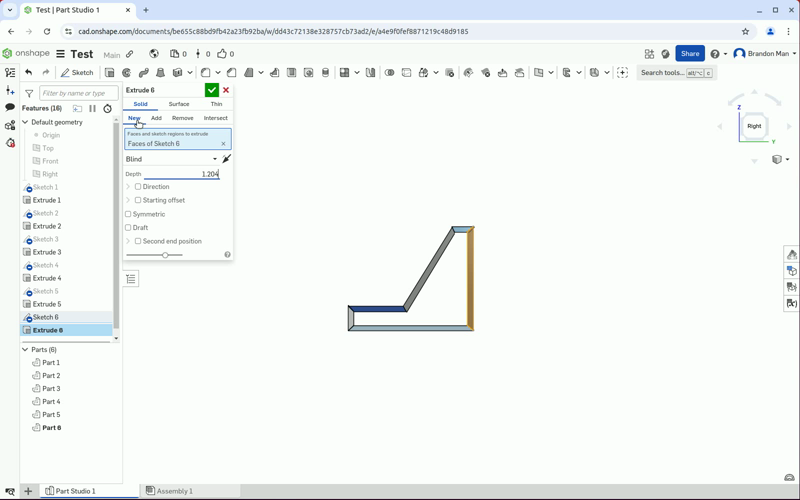
key(enter)
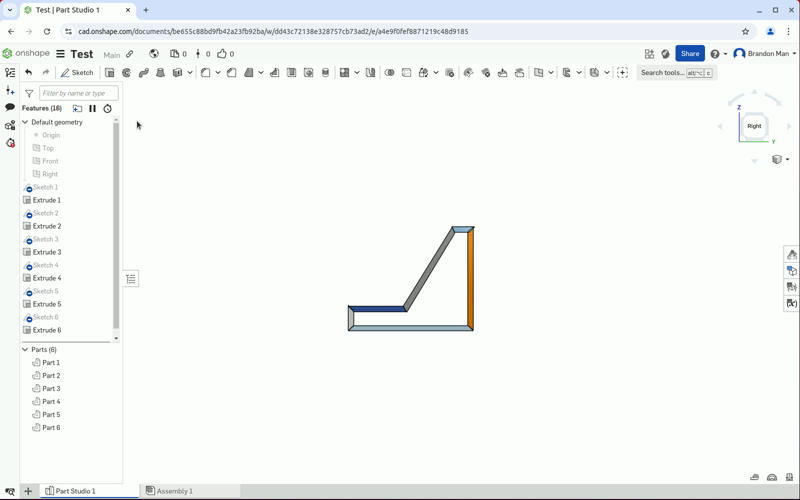
key(shift+h)
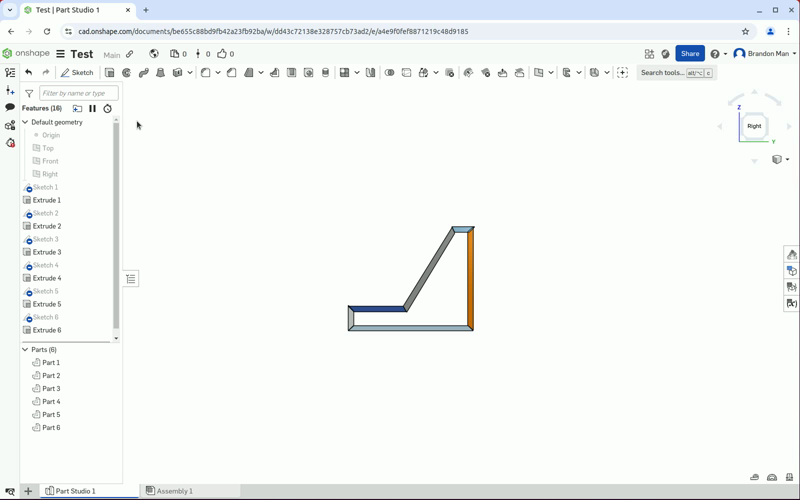
key(shift+h)
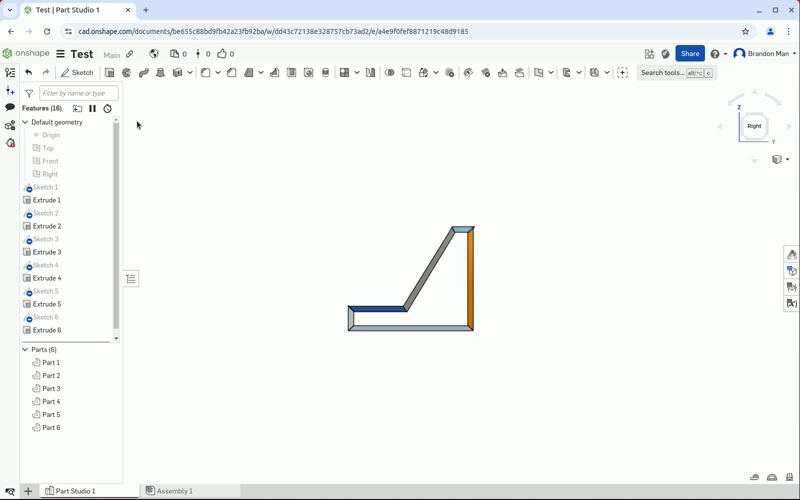
mouse_move(69, 189)
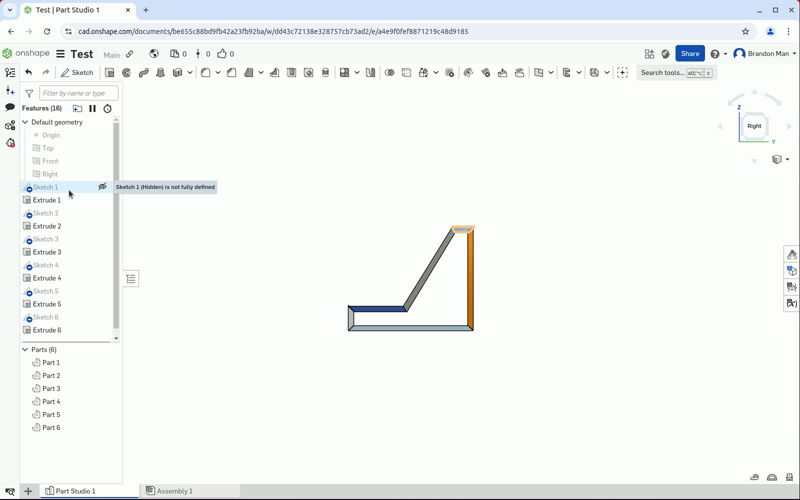
click(69, 189)
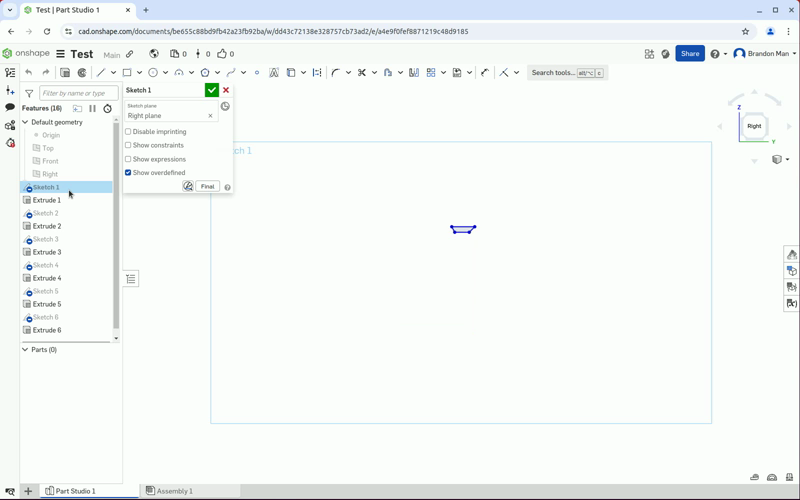
mouse_move(229, 92)
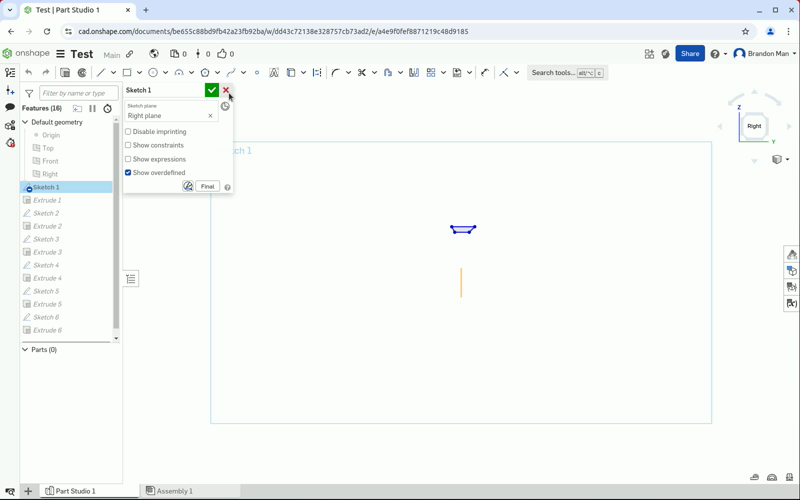
click(229, 92)
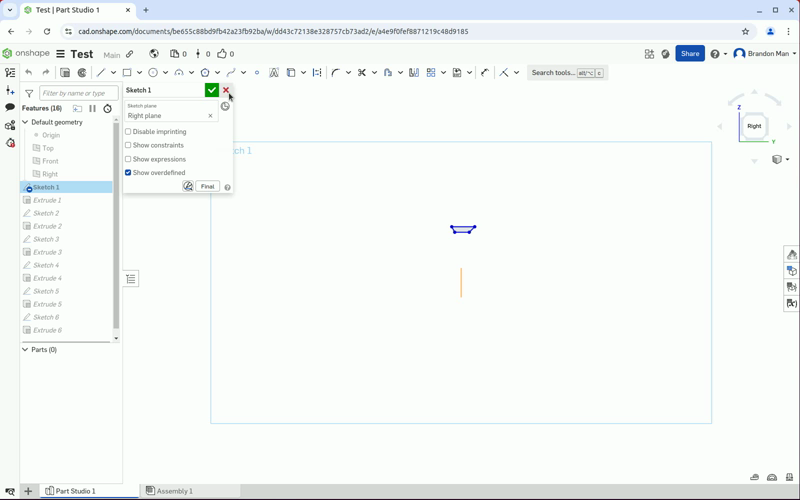
key(shift+s)
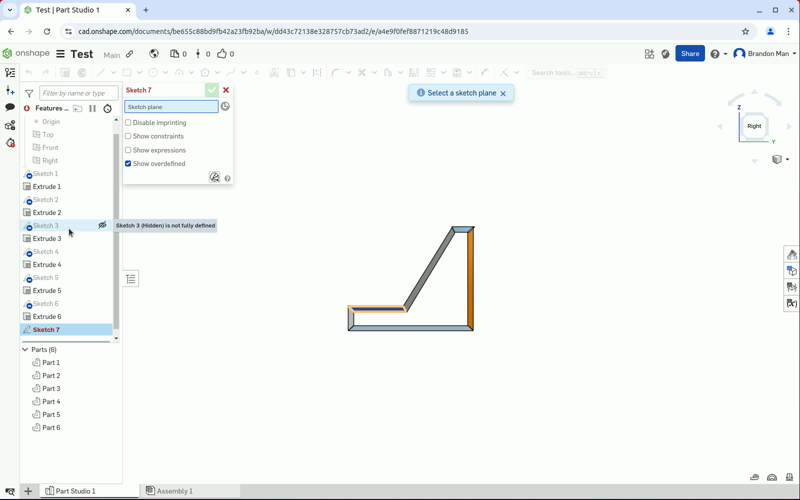
scroll(3)
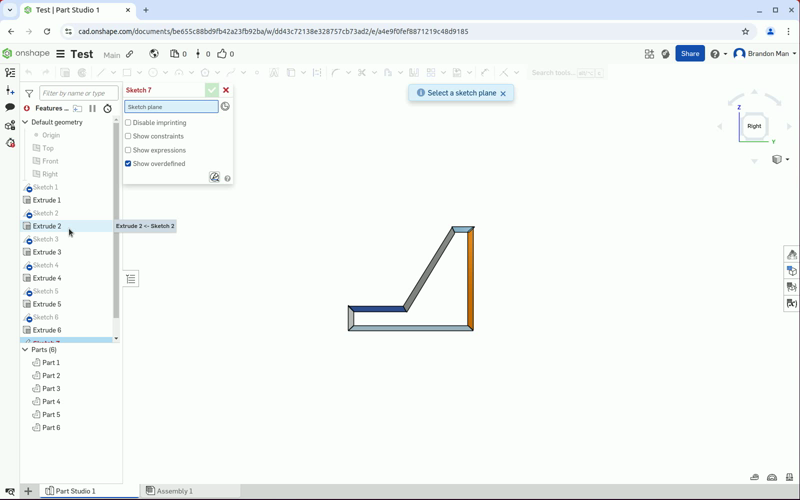
mouse_move(69, 176)
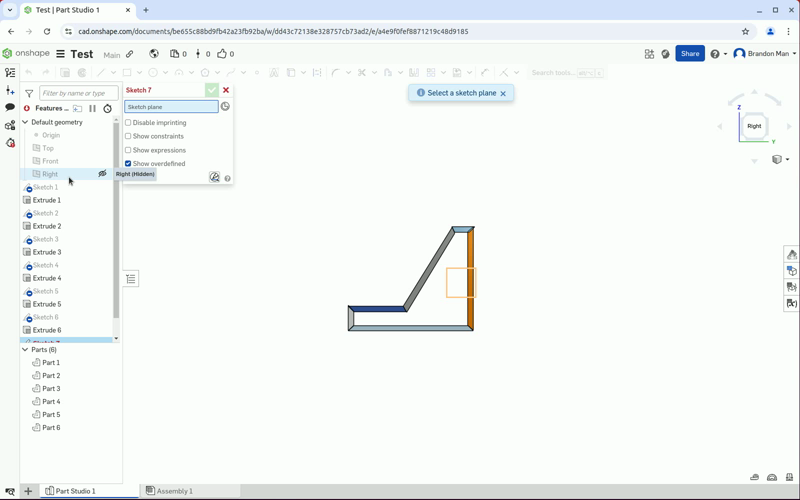
click(69, 176)
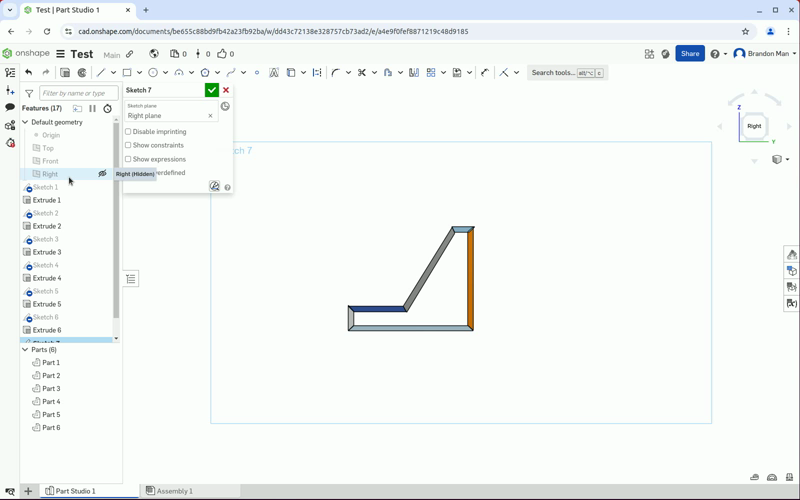
mouse_move(73, 352)
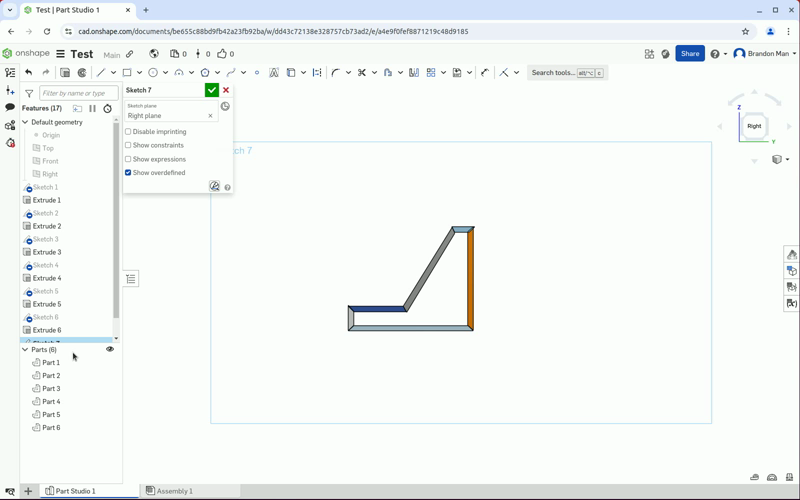
key(y)
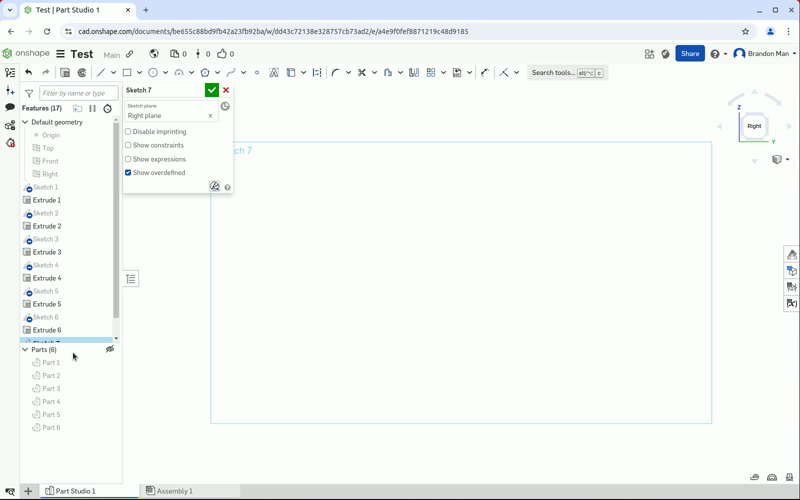
key(l)
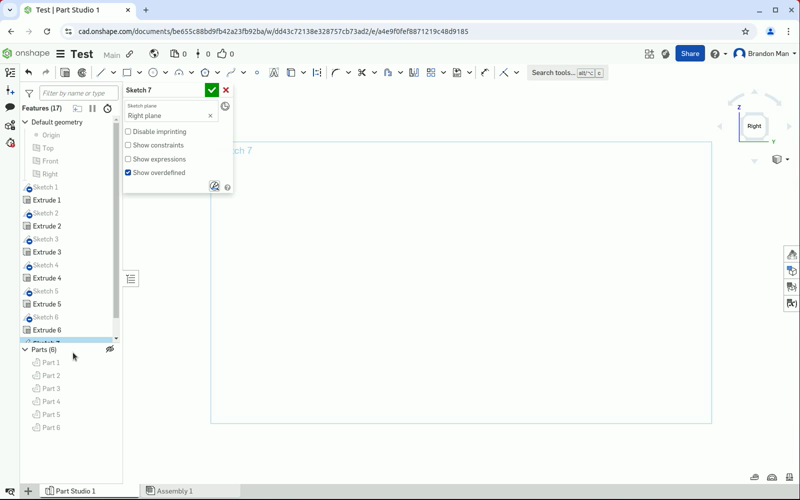
key_down(shift)
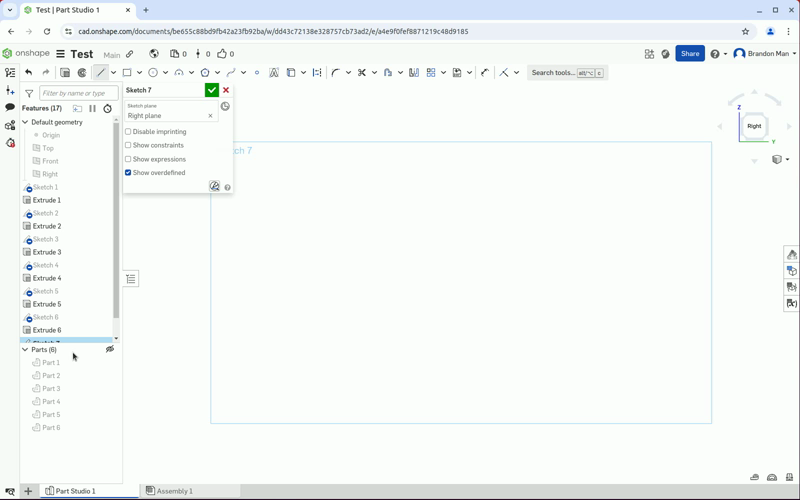
mouse_move(447, 280)
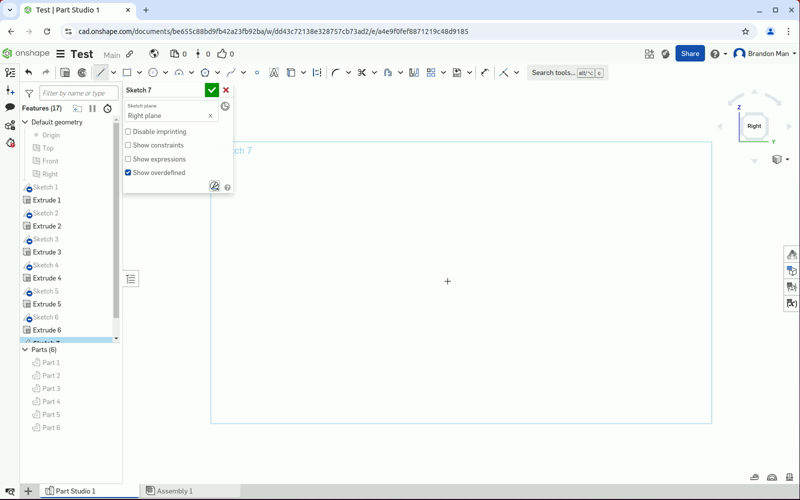
click(447, 280)
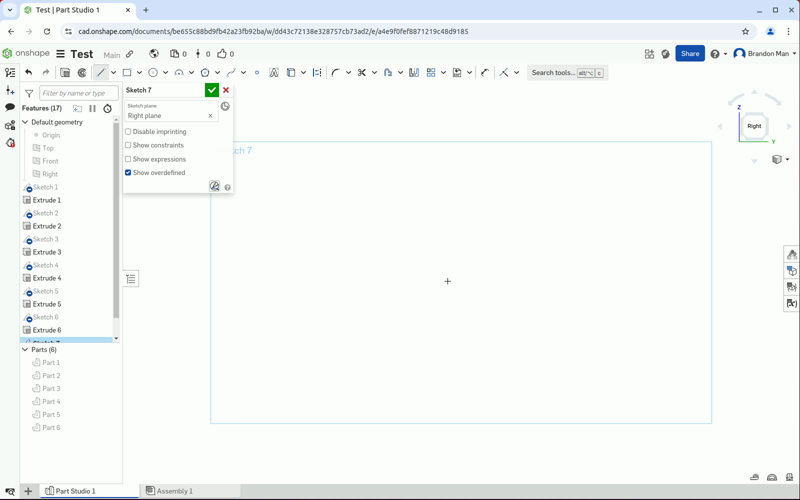
key_up(shift)
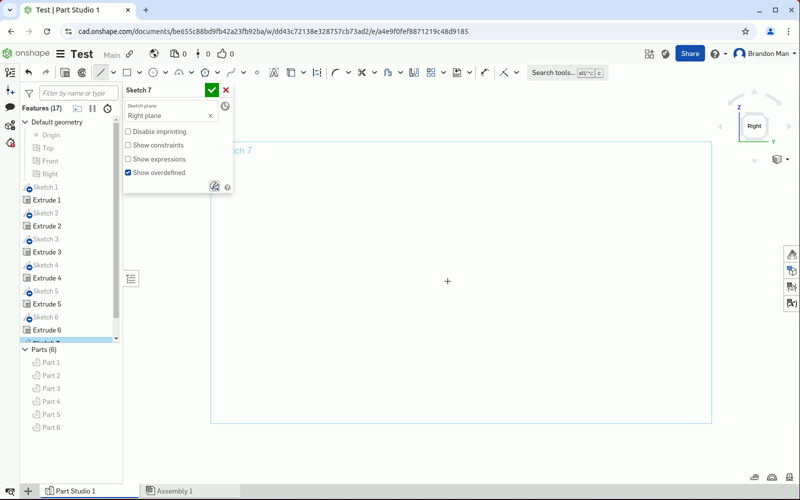
key_down(shift)
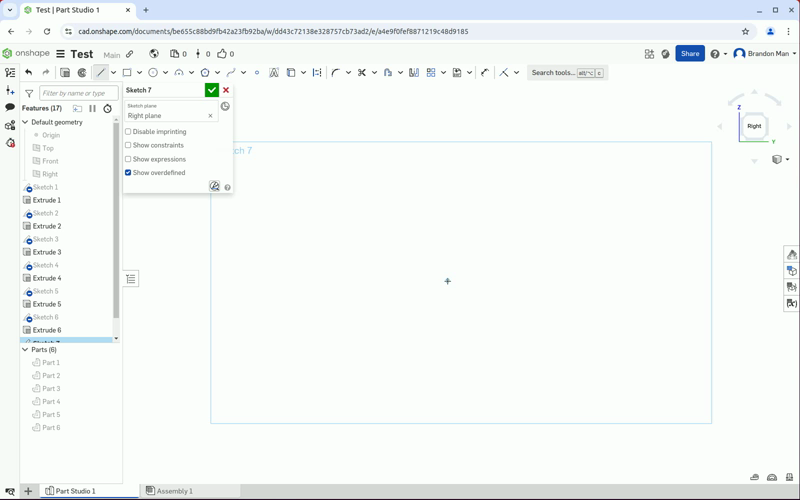
mouse_move(477, 280)
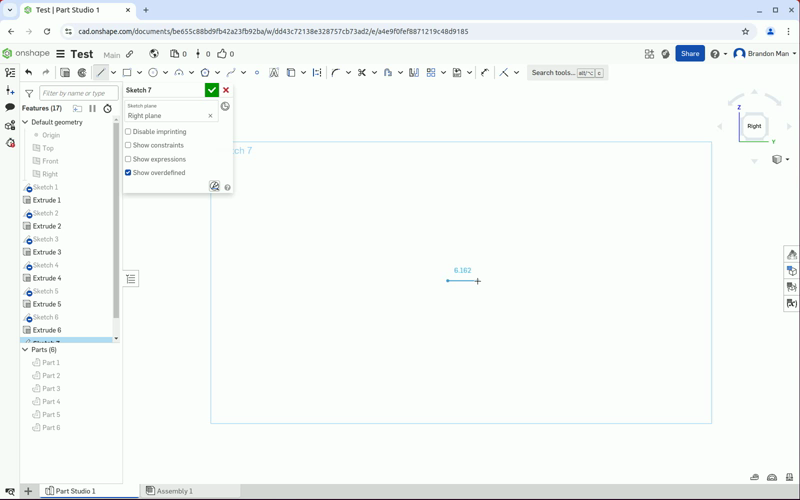
mouse_move(454, 280)
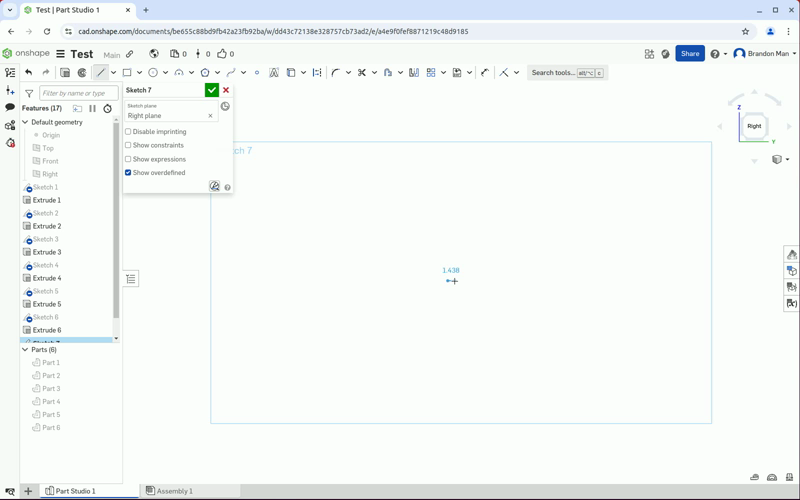
scroll(6)
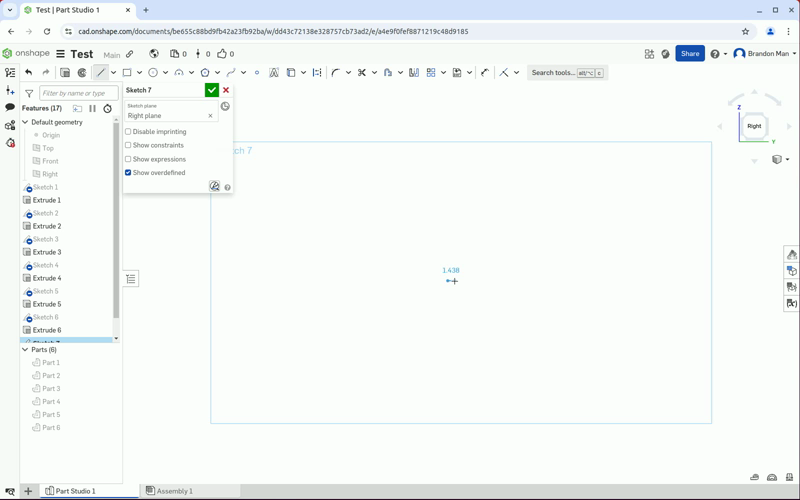
scroll(6)
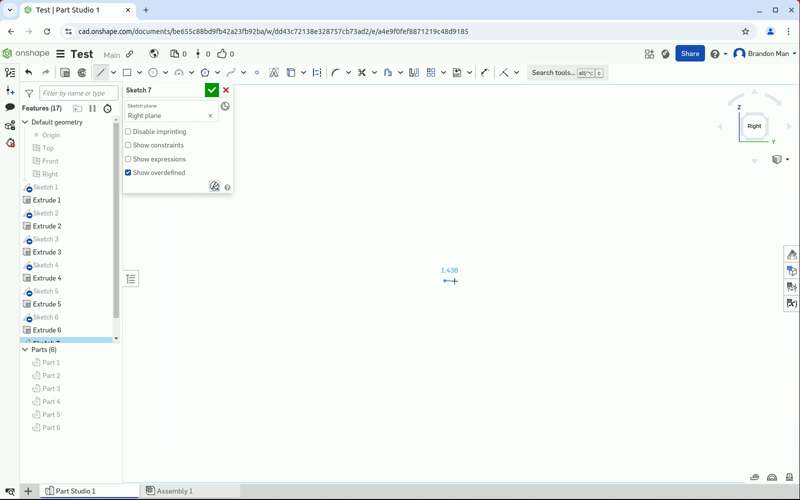
scroll(6)
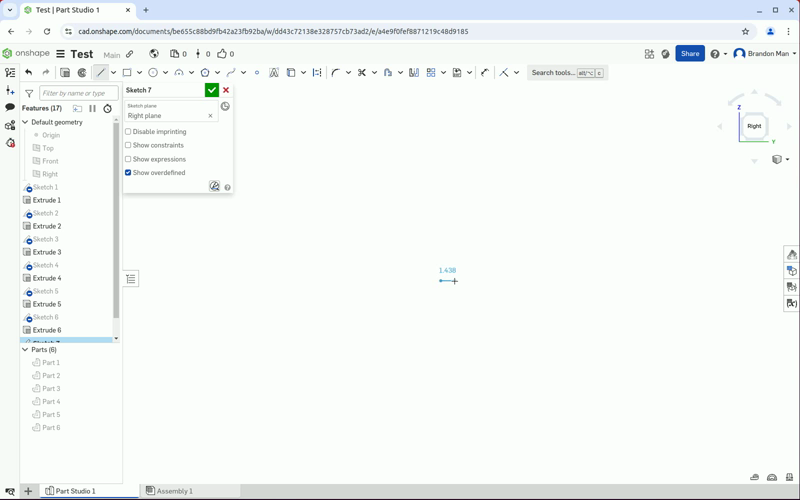
scroll(6)
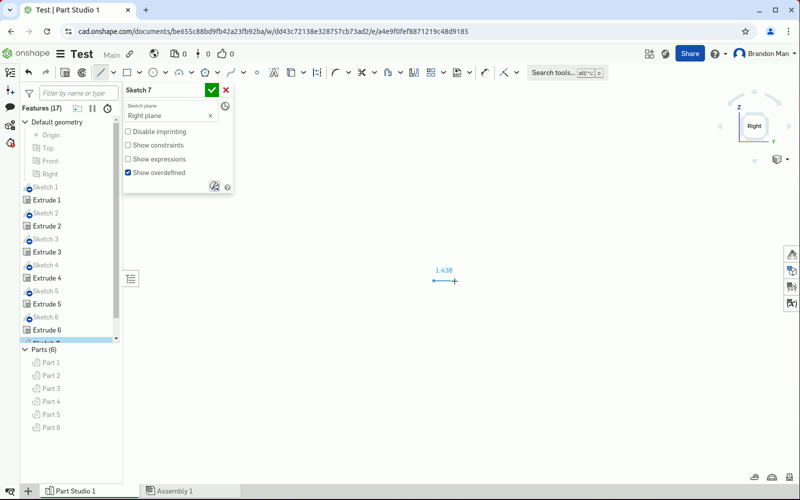
scroll(6)
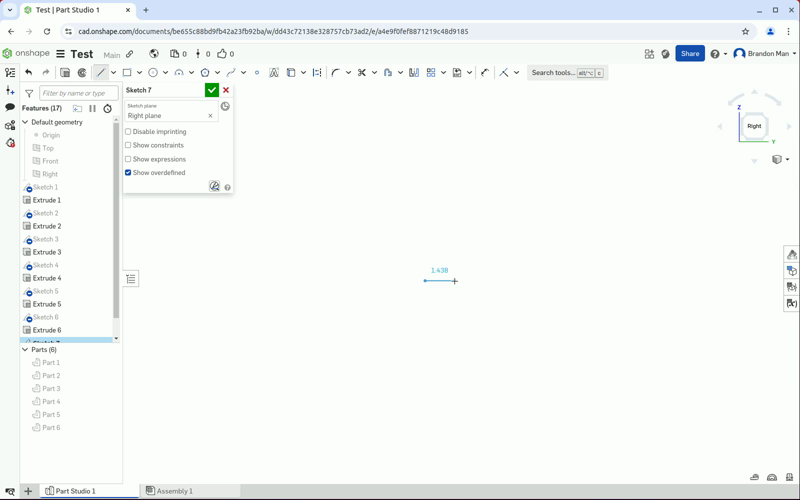
scroll(6)
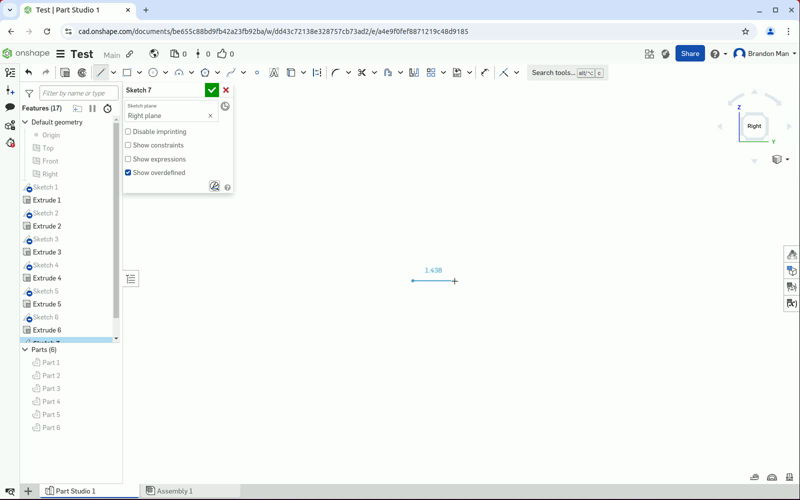
scroll(6)
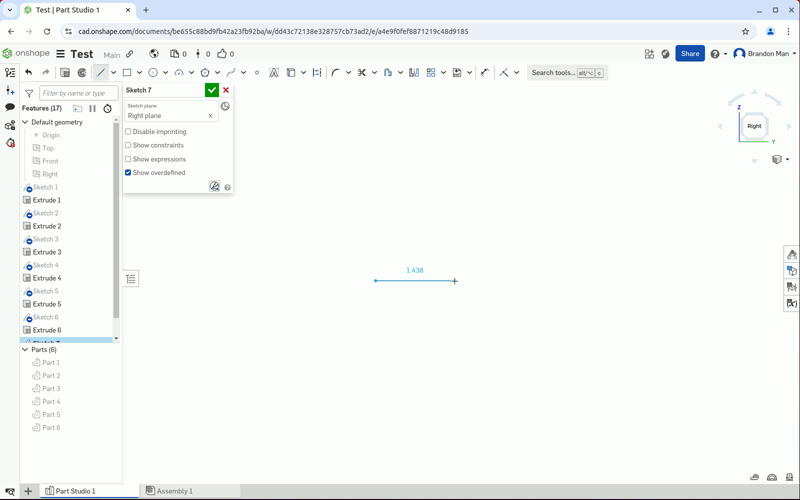
click(454, 280)
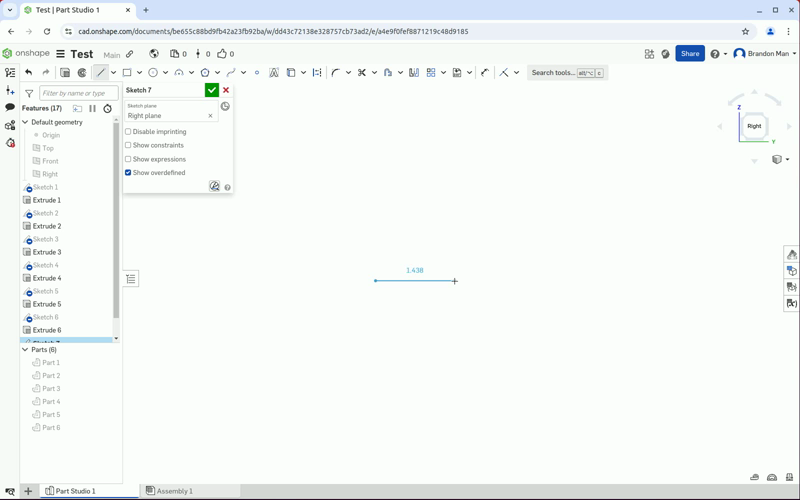
scroll(-6)
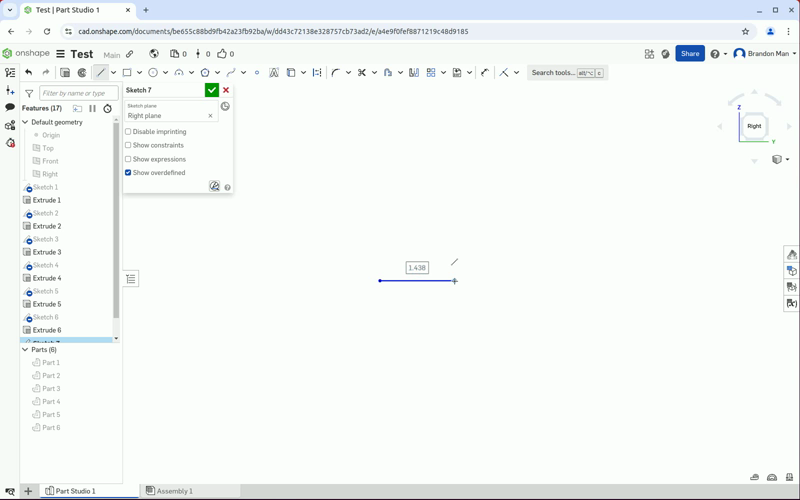
scroll(-6)
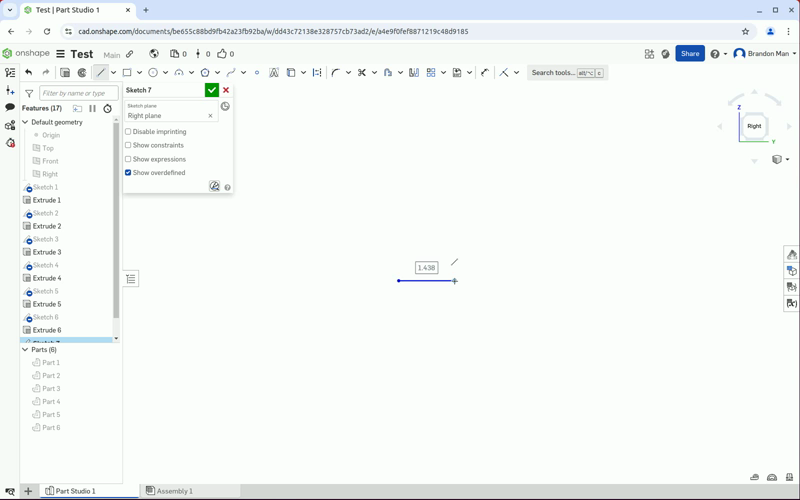
scroll(-6)
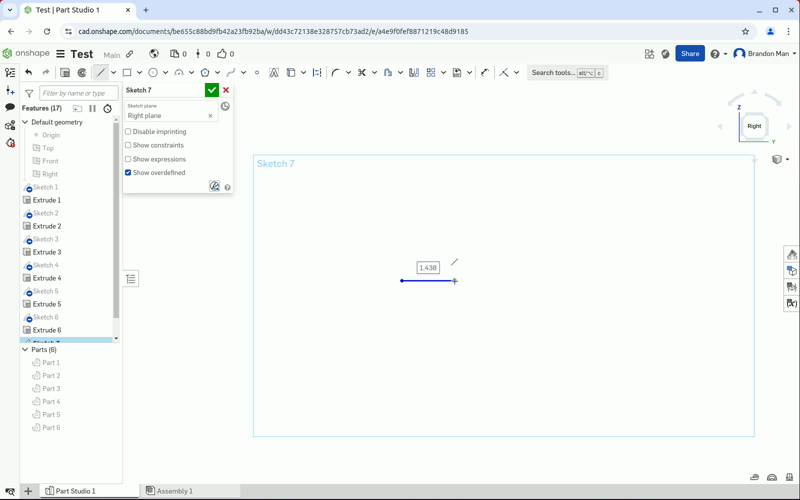
scroll(-6)
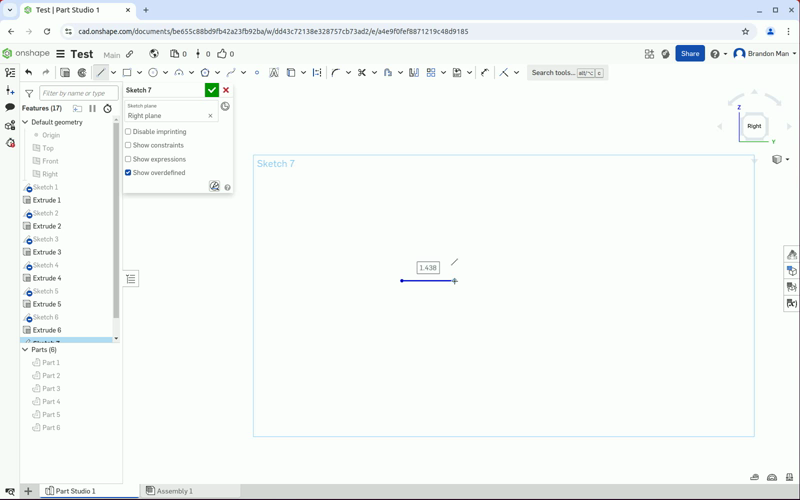
scroll(-6)
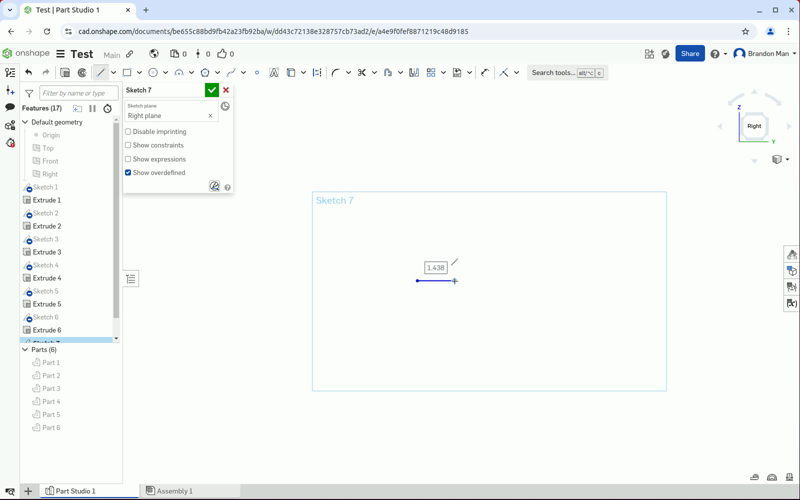
scroll(-6)
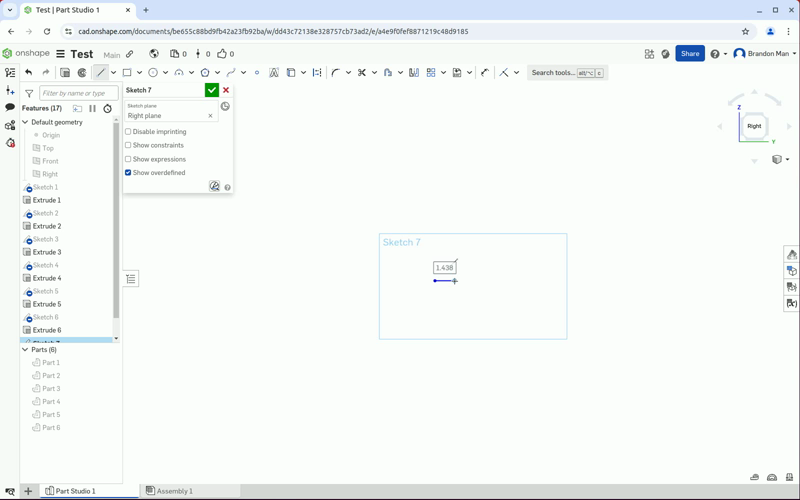
scroll(-6)
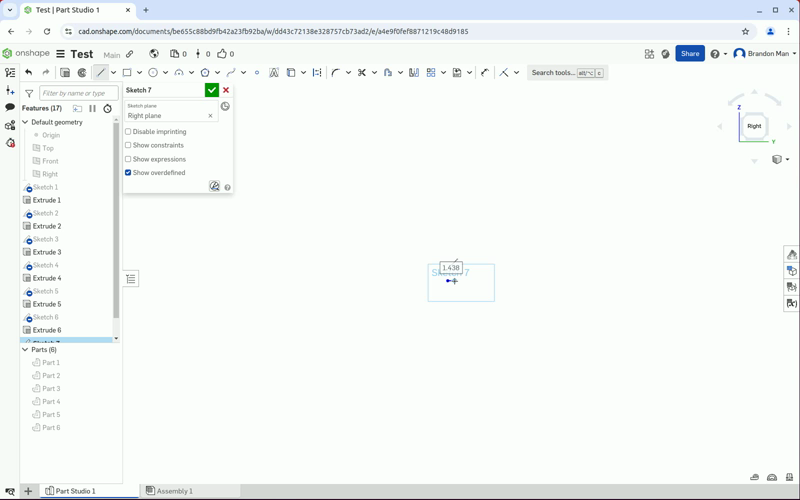
key_up(shift)
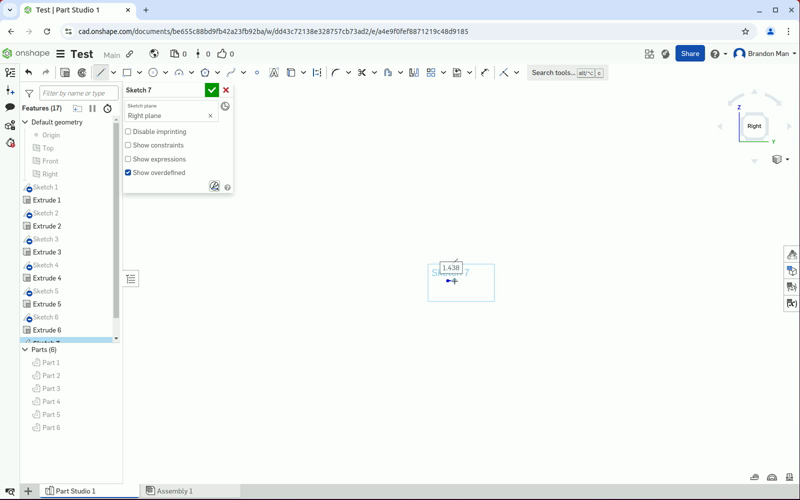
key_down(shift)
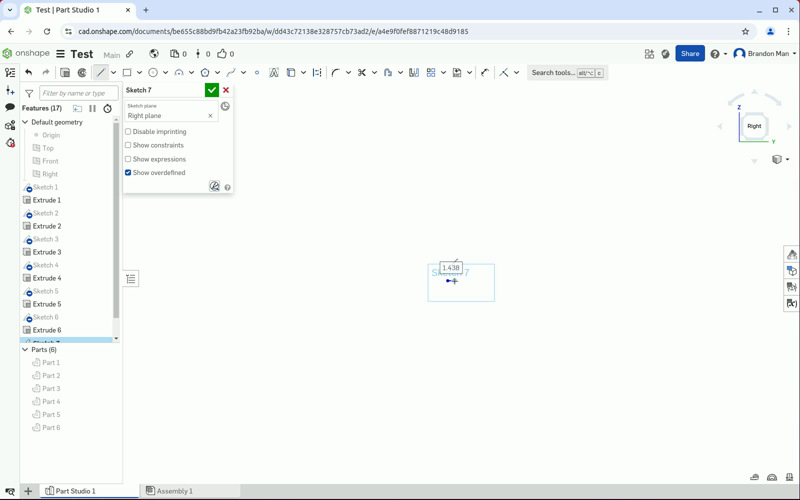
mouse_move(484, 280)
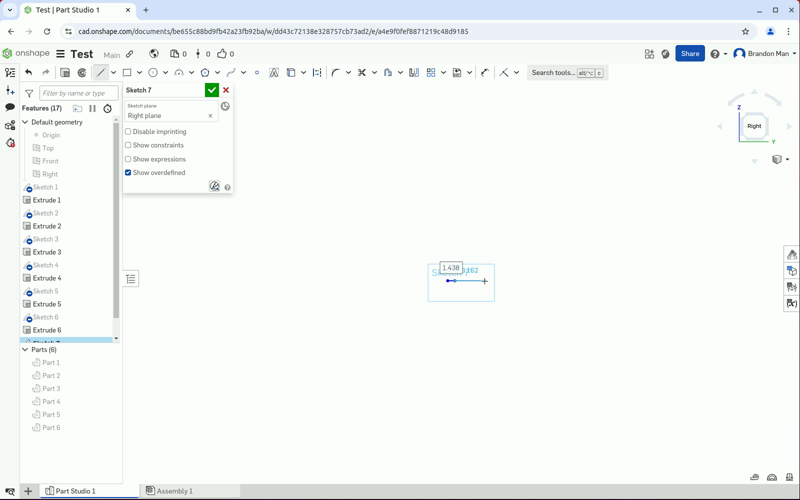
mouse_move(454, 273)
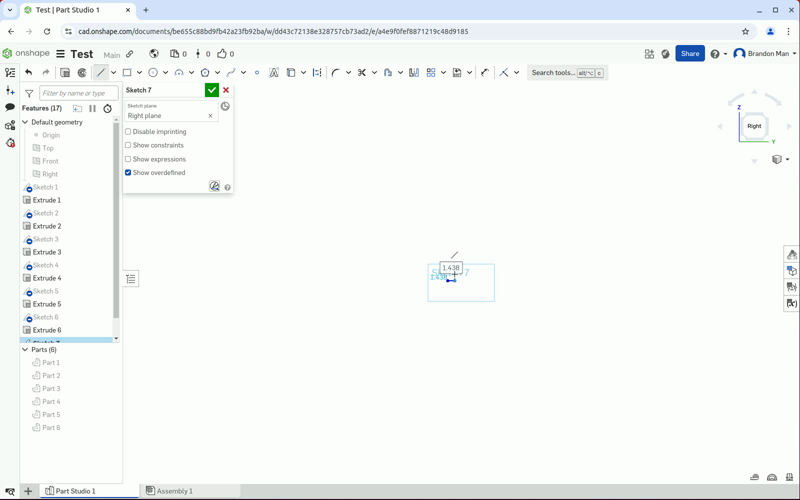
scroll(6)
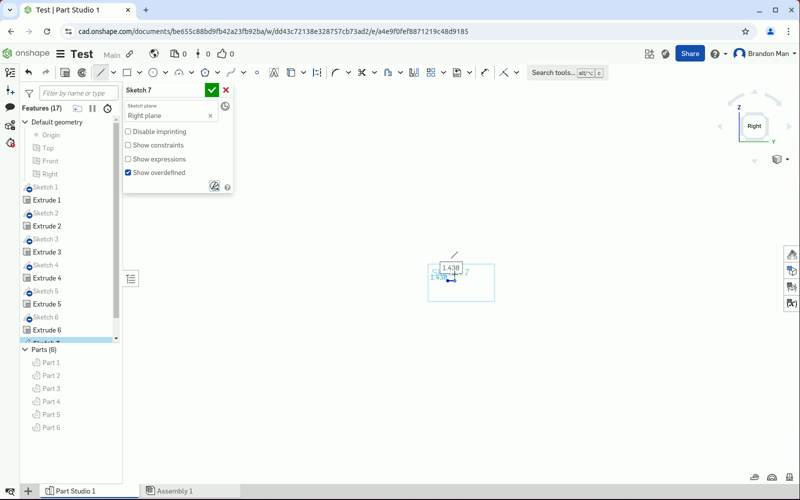
scroll(6)
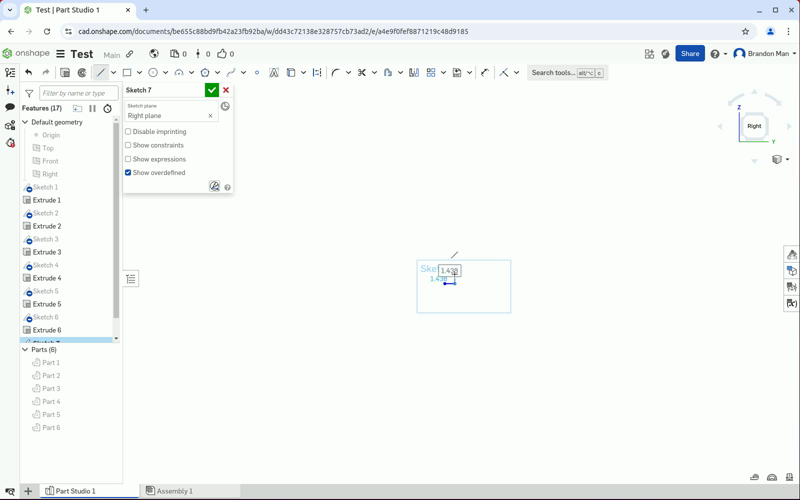
scroll(6)
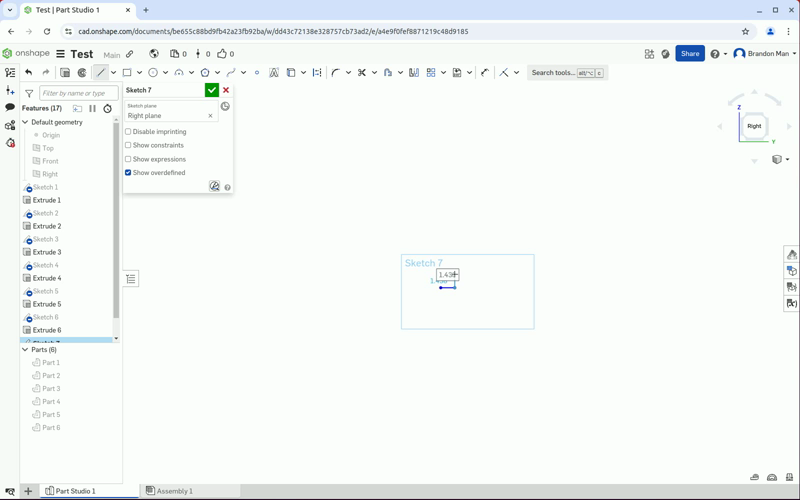
scroll(6)
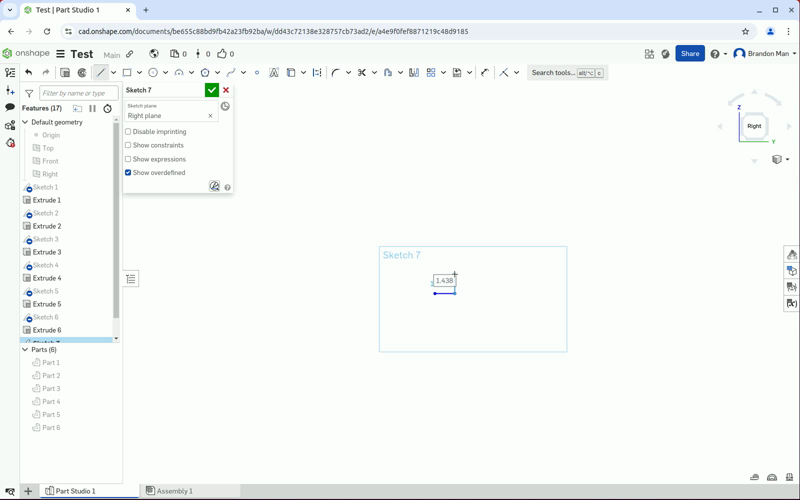
scroll(6)
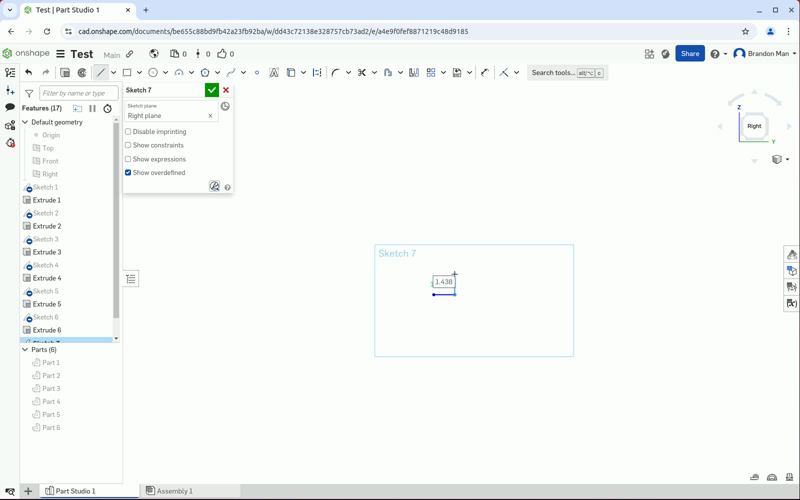
scroll(6)
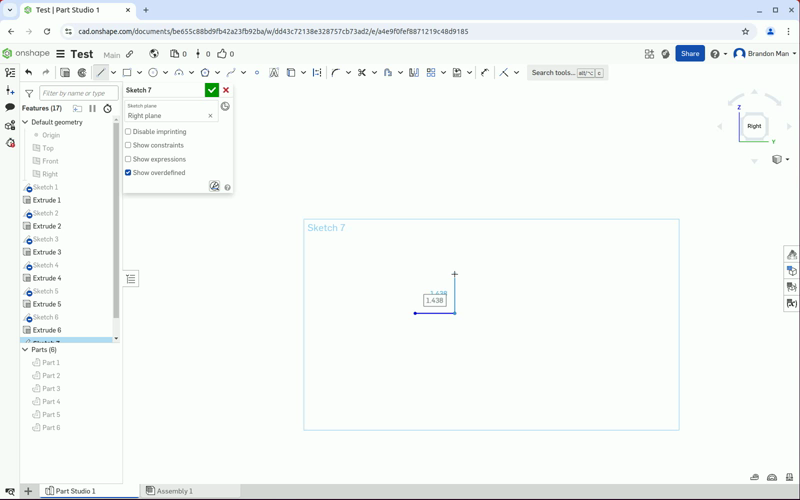
scroll(6)
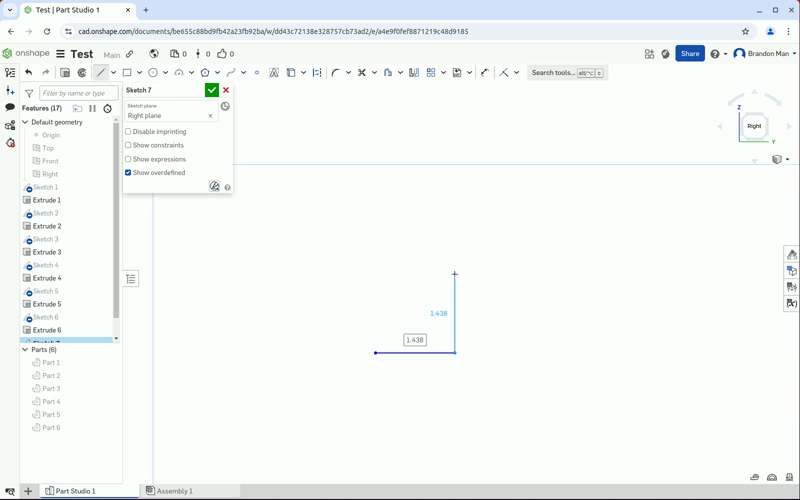
click(454, 273)
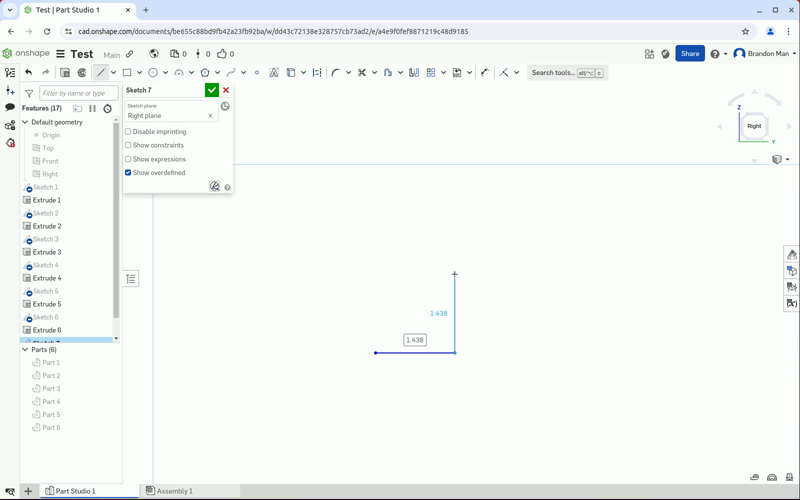
scroll(-6)
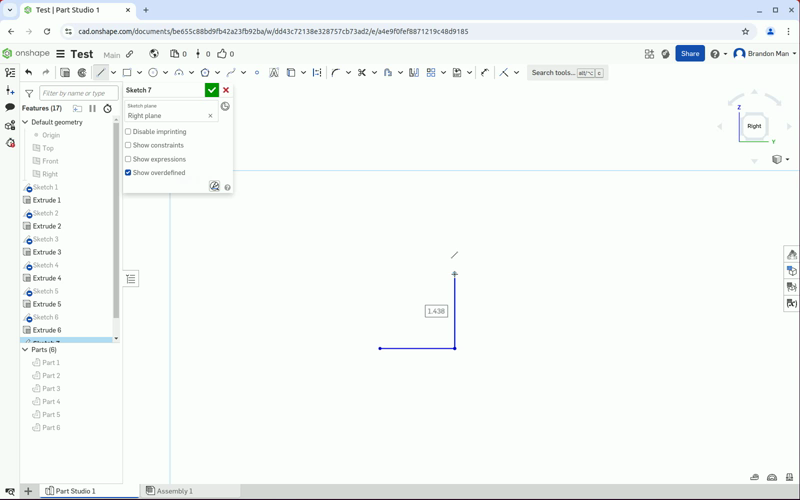
scroll(-6)
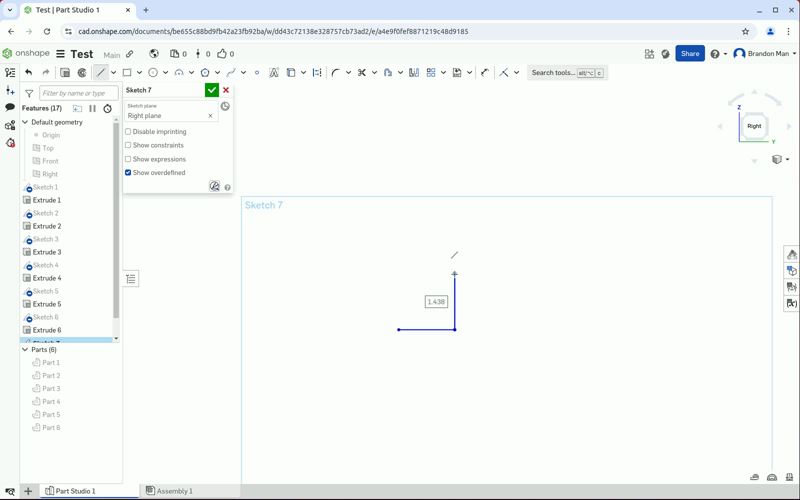
scroll(-6)
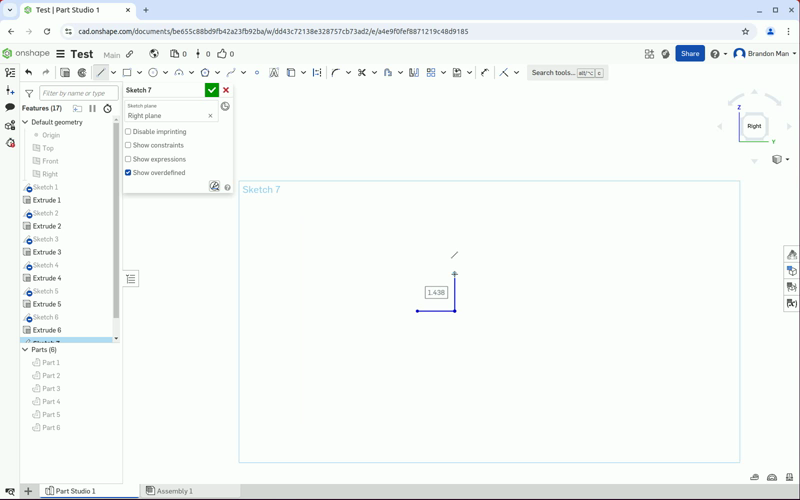
scroll(-6)
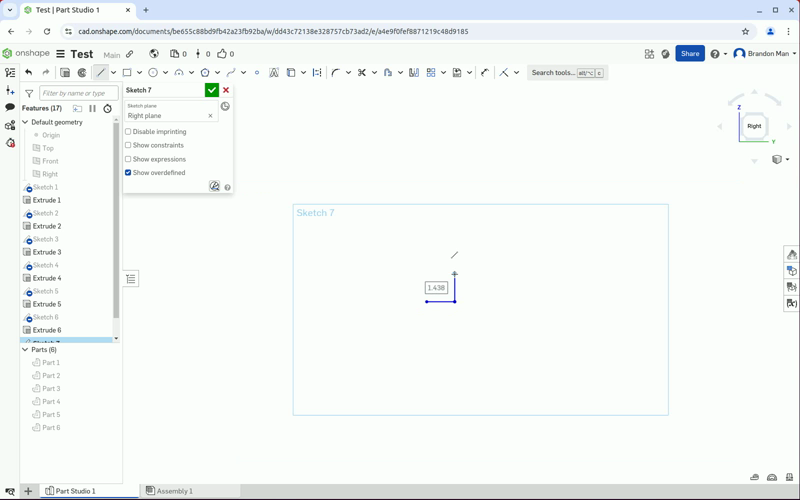
scroll(-6)
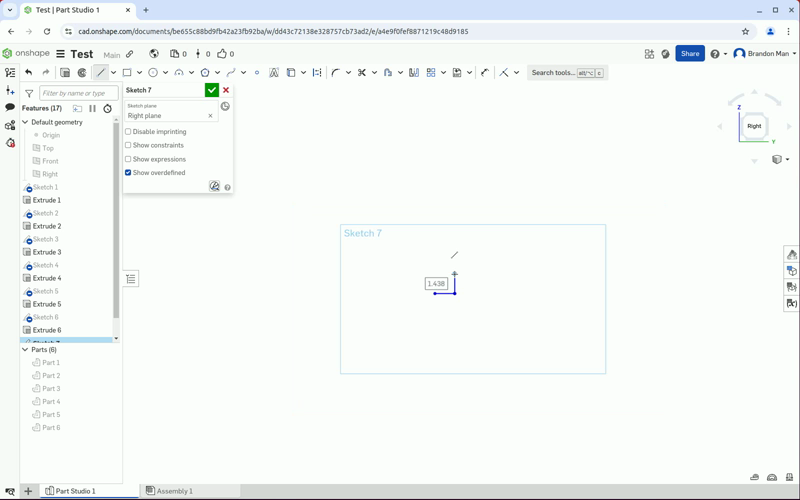
scroll(-6)
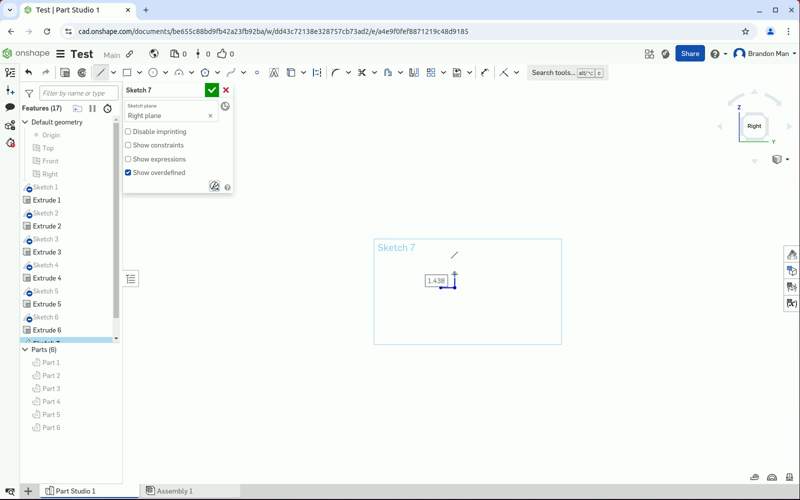
scroll(-6)
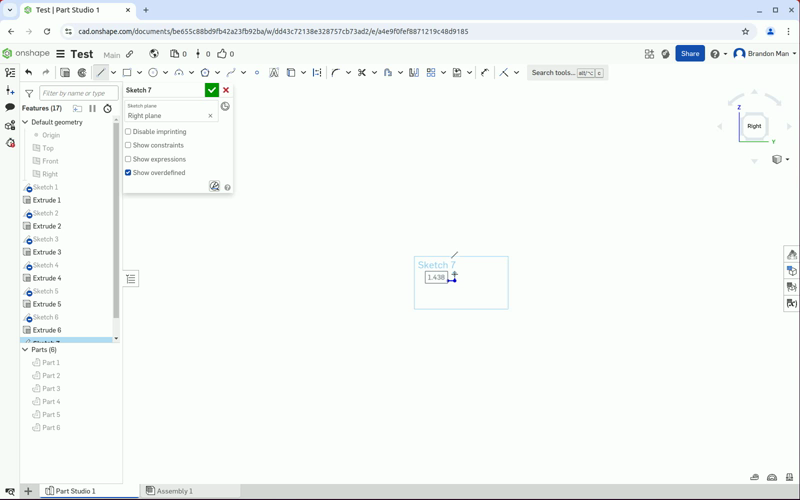
key_up(shift)
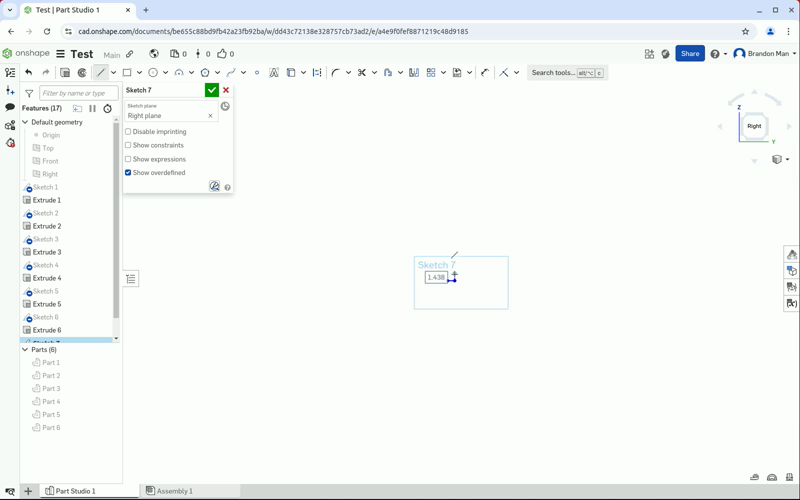
key_down(shift)
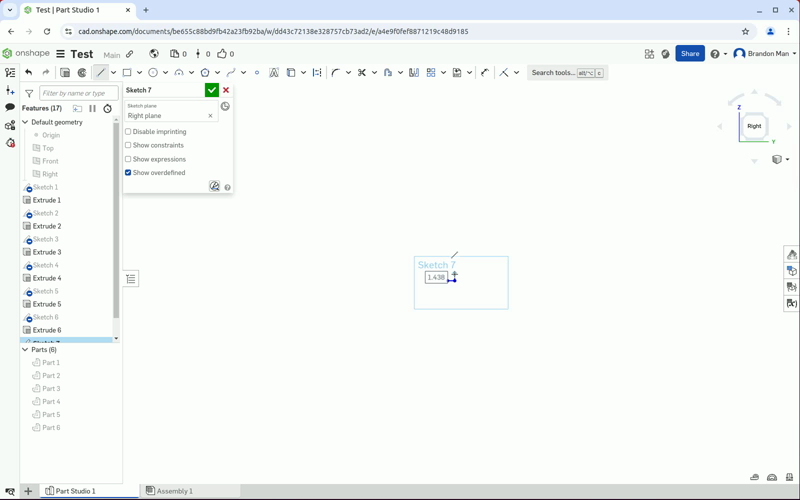
mouse_move(484, 273)
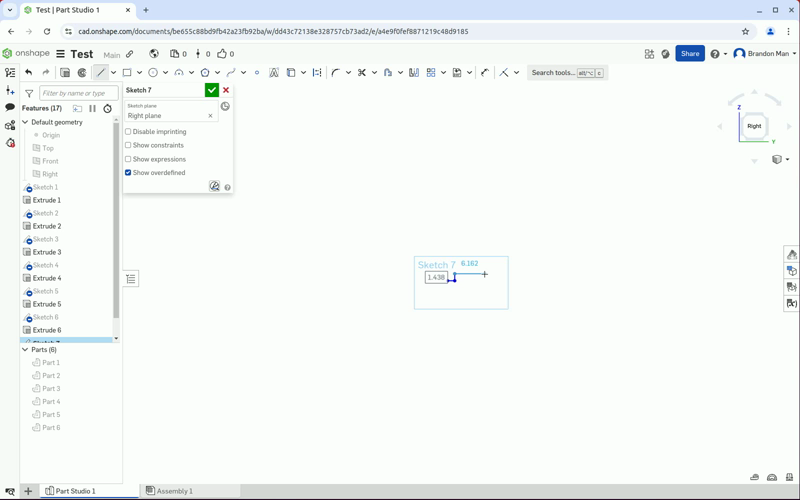
mouse_move(447, 273)
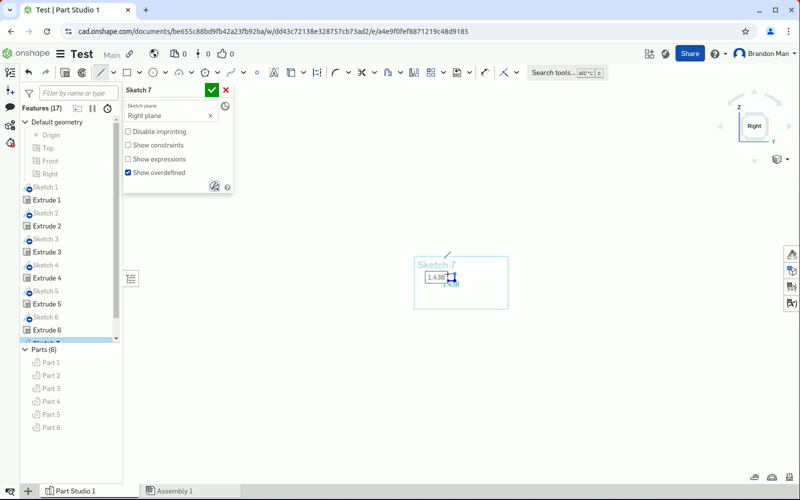
scroll(6)
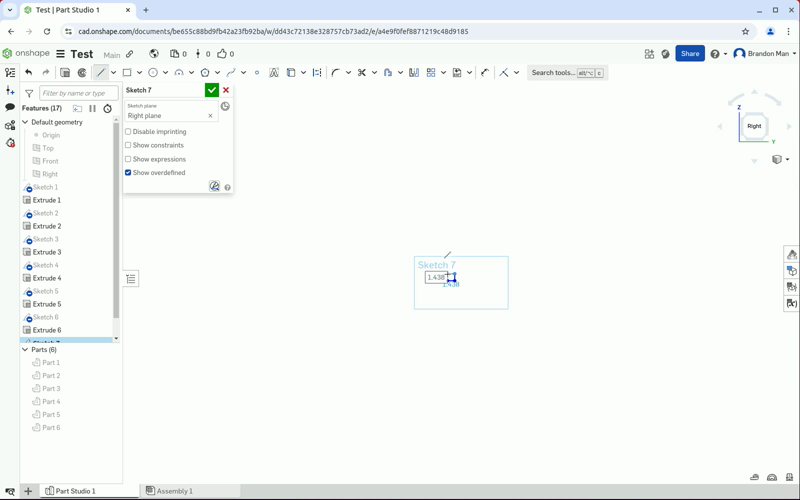
scroll(6)
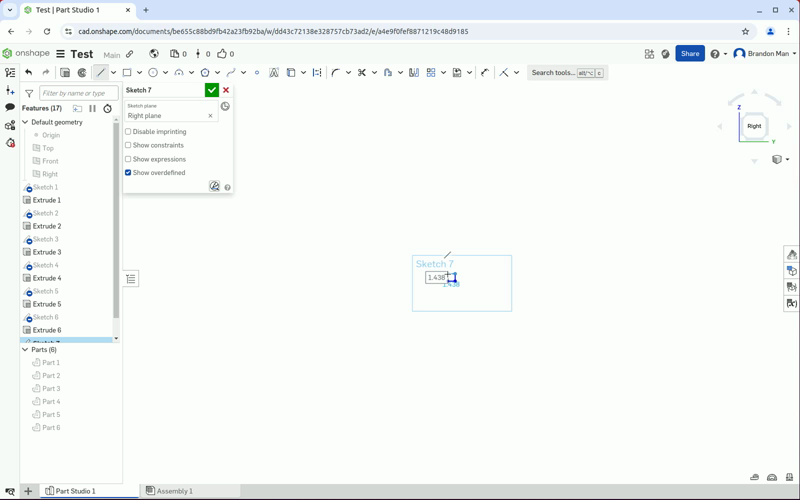
scroll(6)
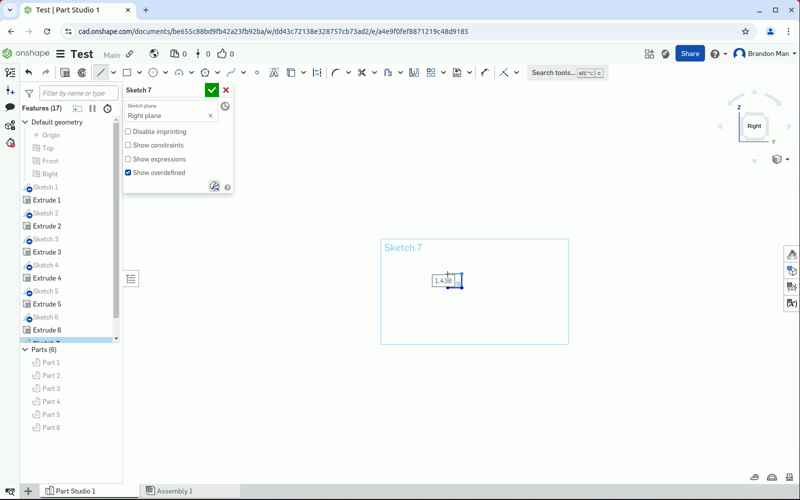
scroll(6)
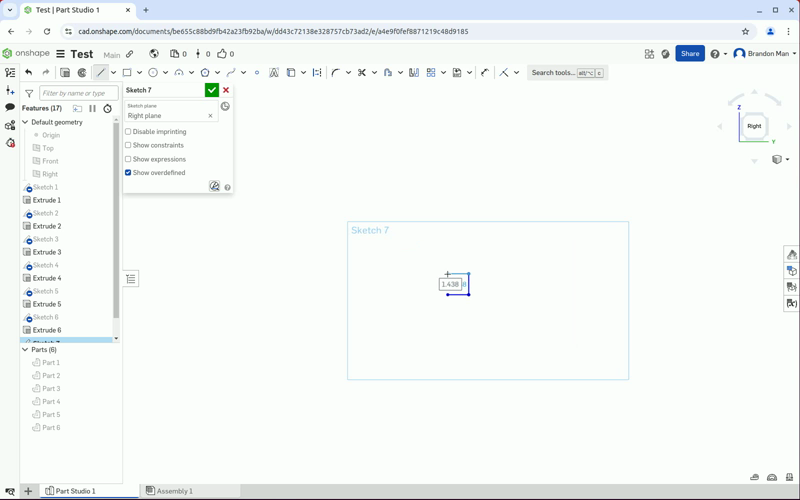
scroll(6)
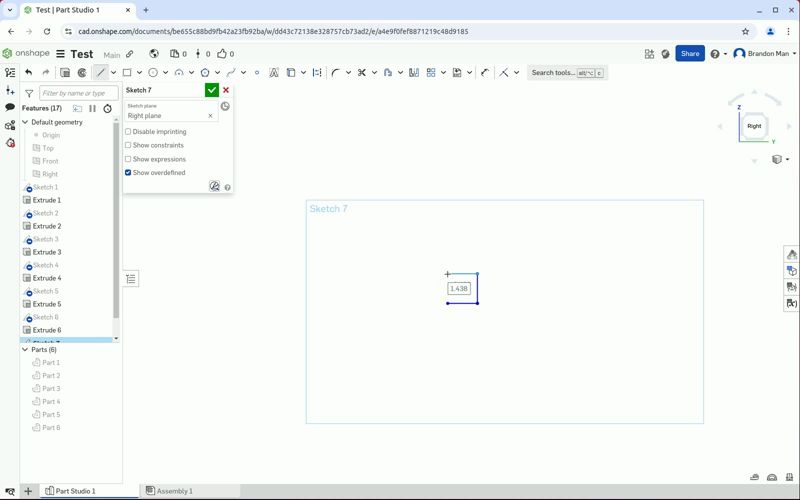
scroll(6)
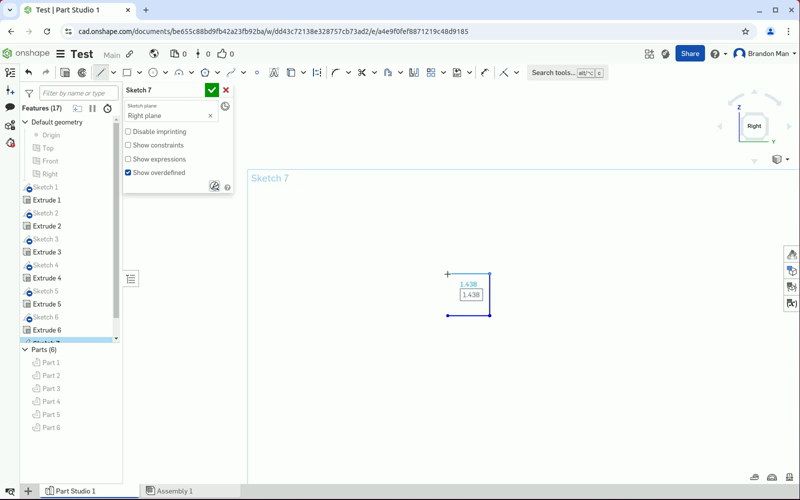
scroll(6)
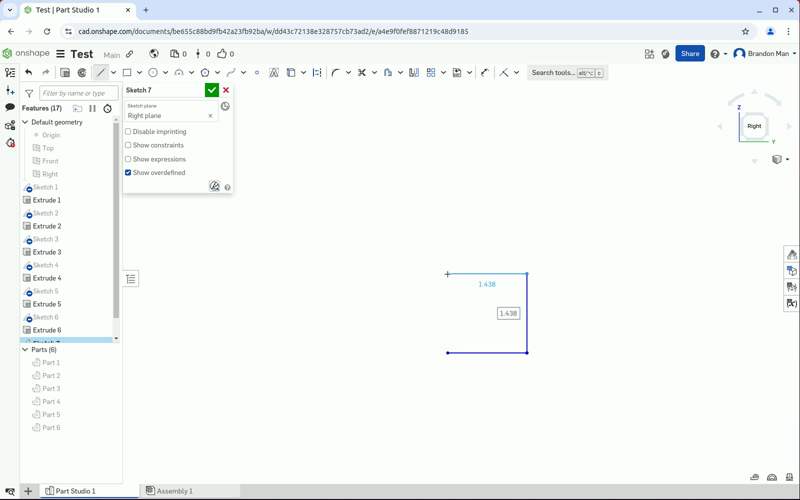
click(447, 273)
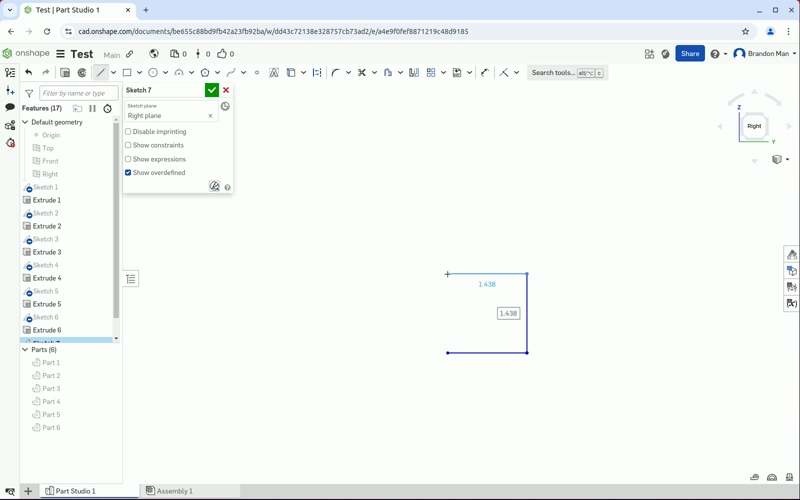
scroll(-6)
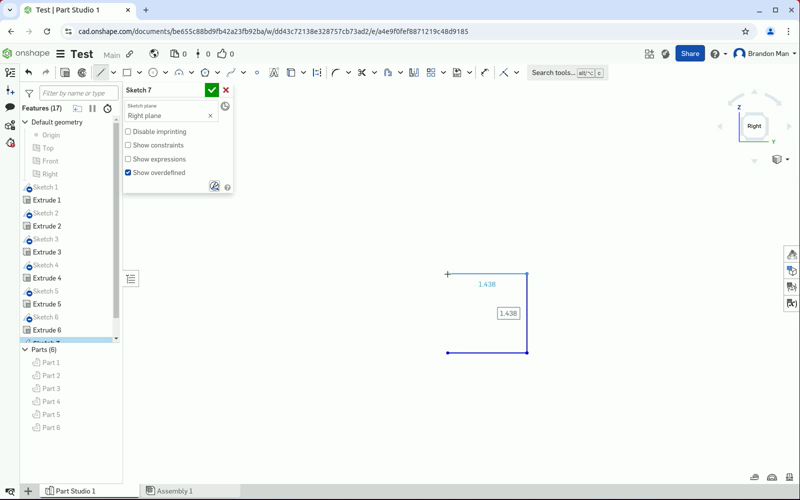
scroll(-6)
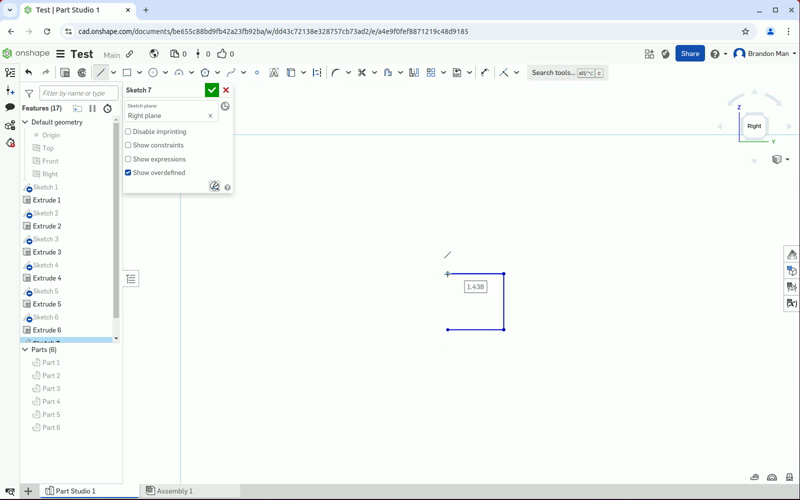
scroll(-6)
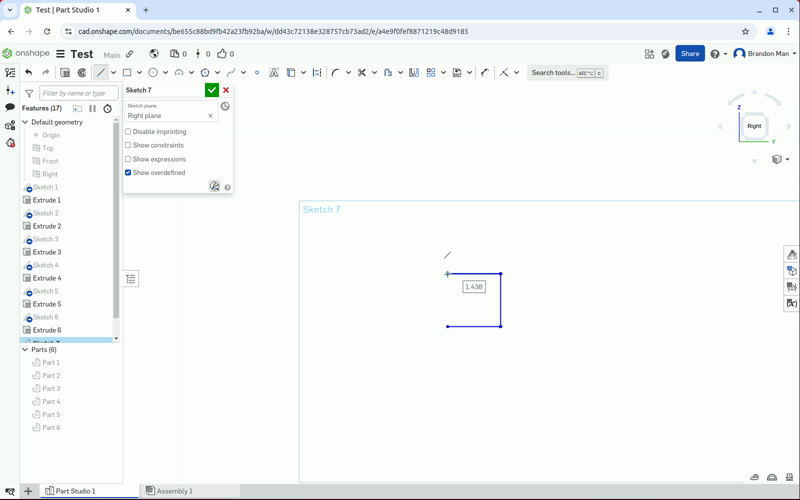
scroll(-6)
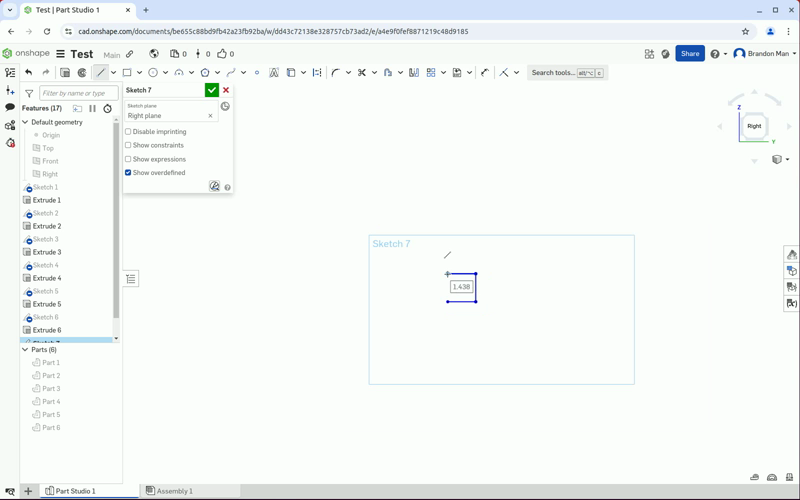
scroll(-6)
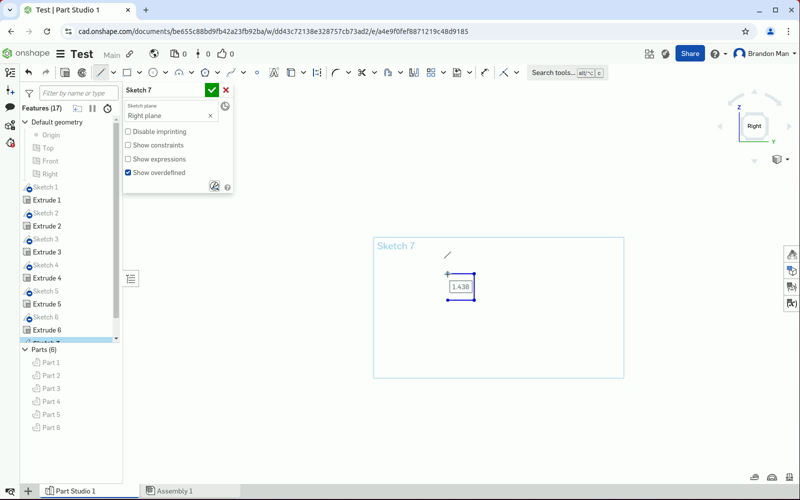
scroll(-6)
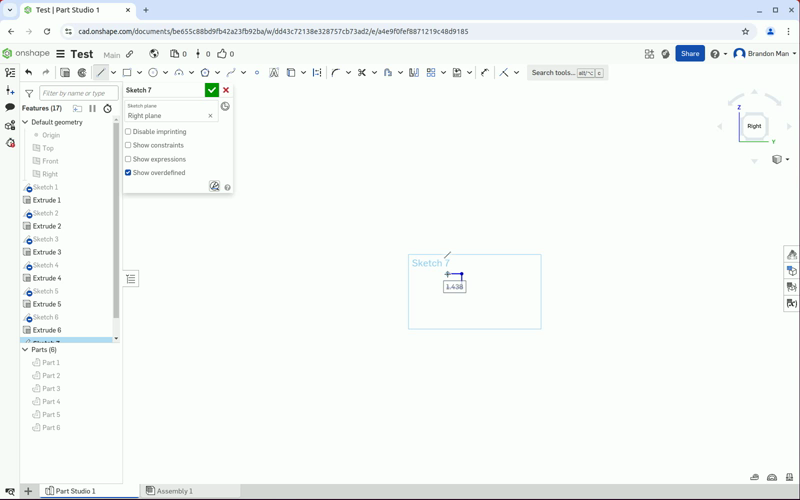
scroll(-6)
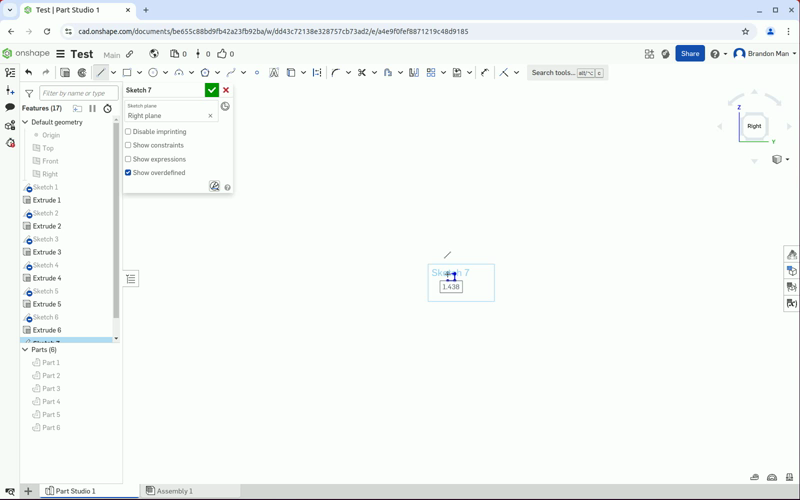
key_up(shift)
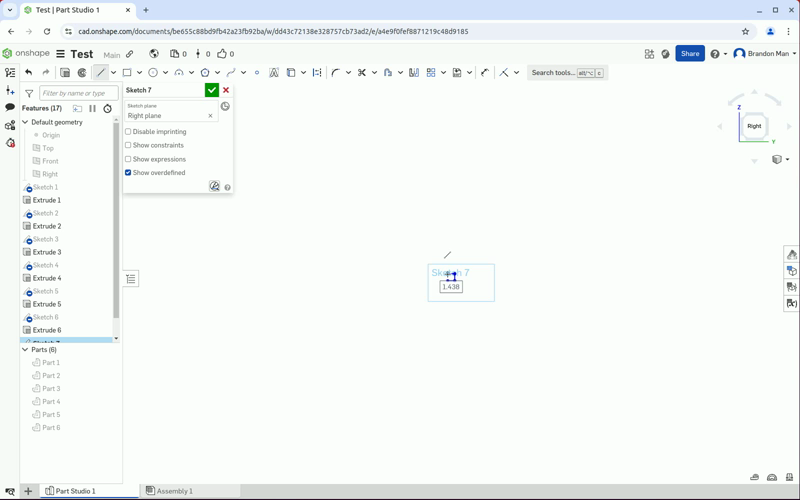
mouse_move(477, 273)
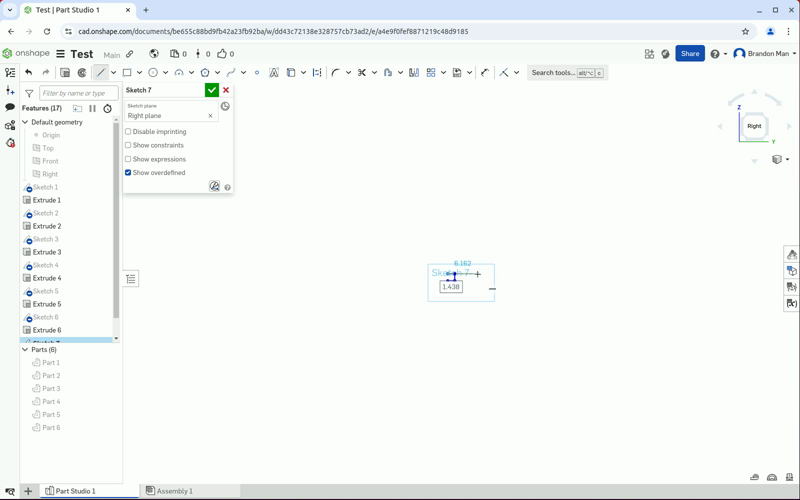
key_down(shift)
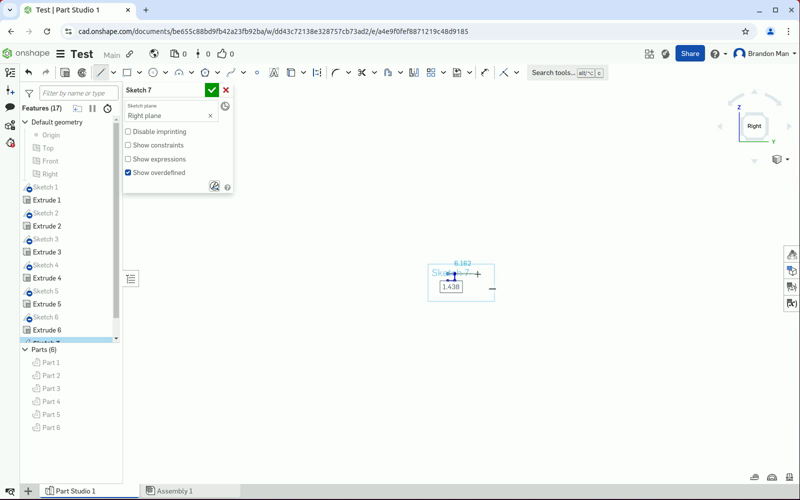
mouse_move(447, 280)
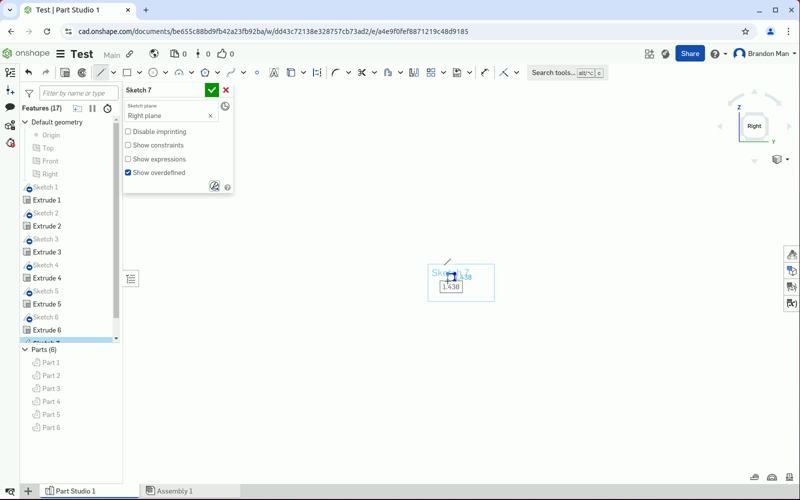
scroll(6)
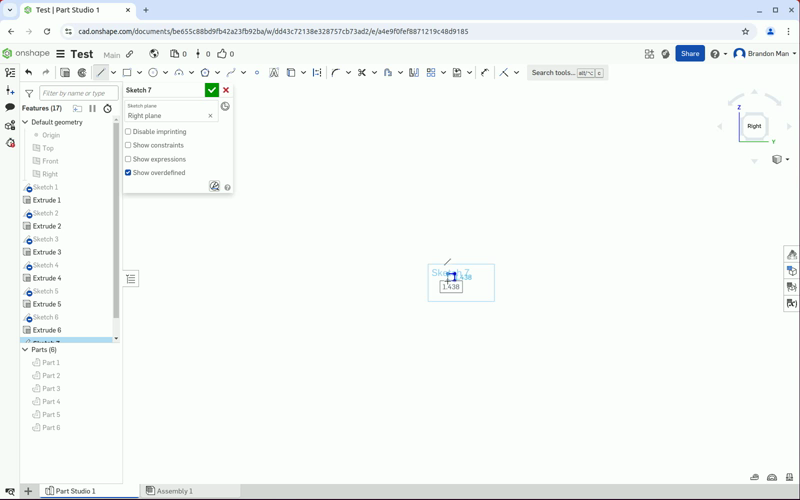
scroll(6)
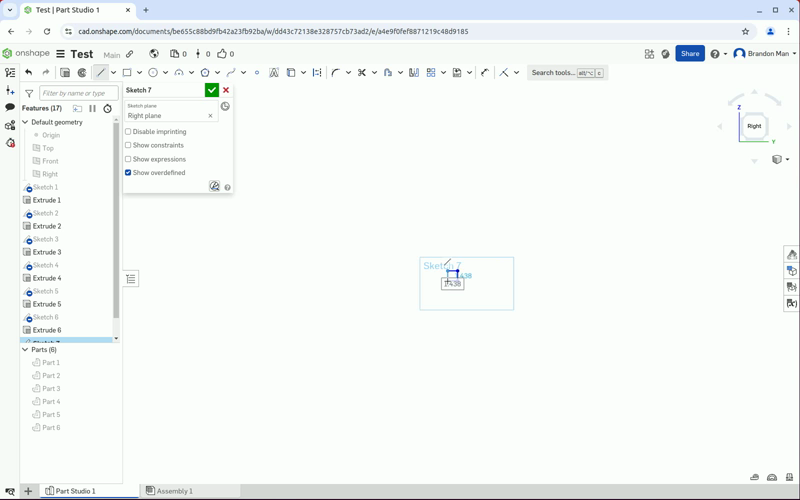
scroll(6)
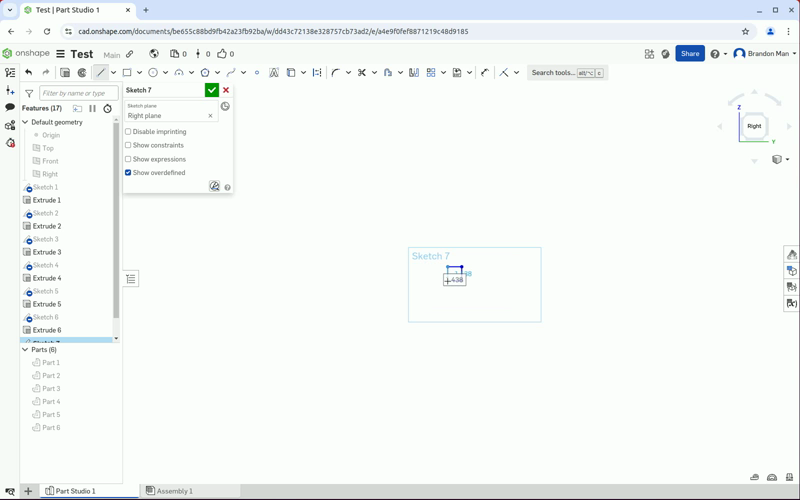
scroll(6)
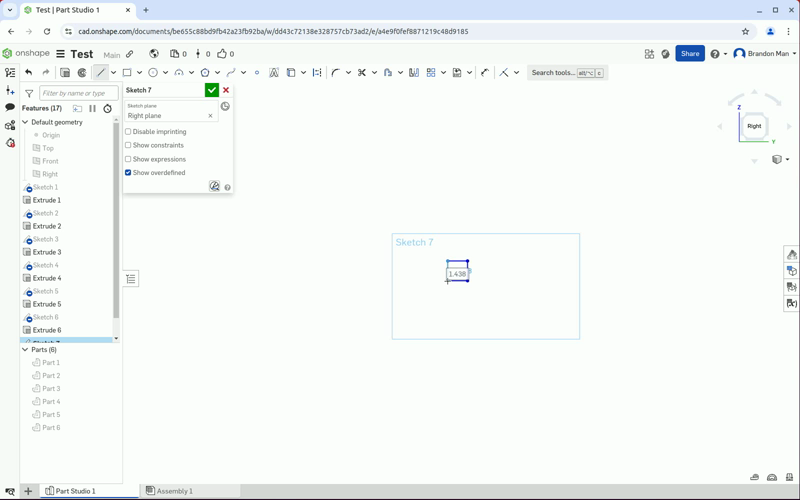
scroll(6)
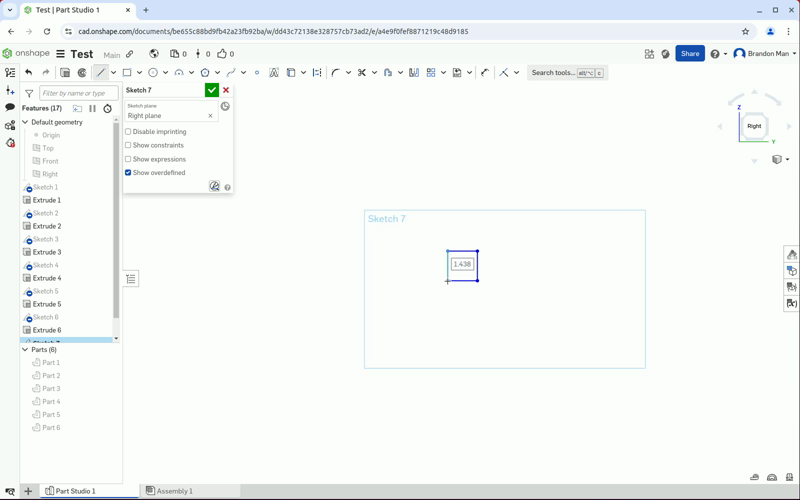
scroll(6)
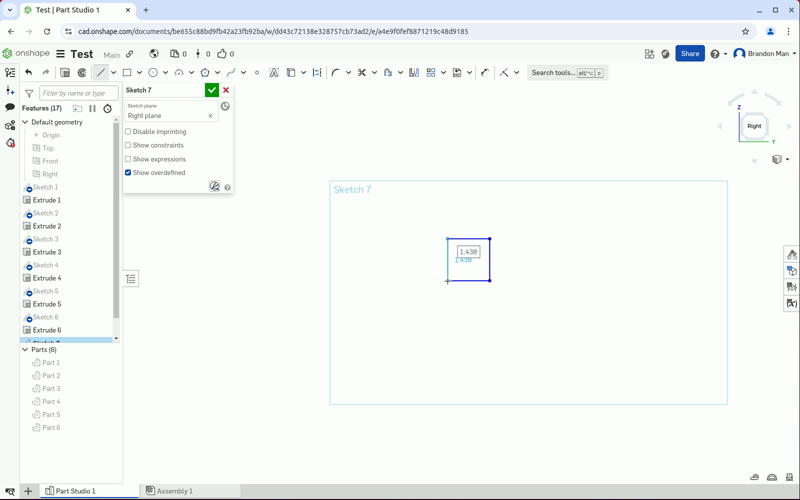
scroll(6)
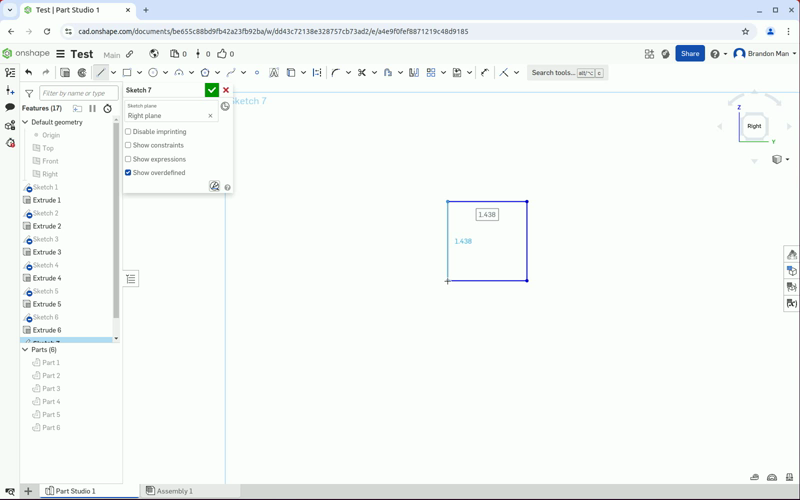
key_up(shift)
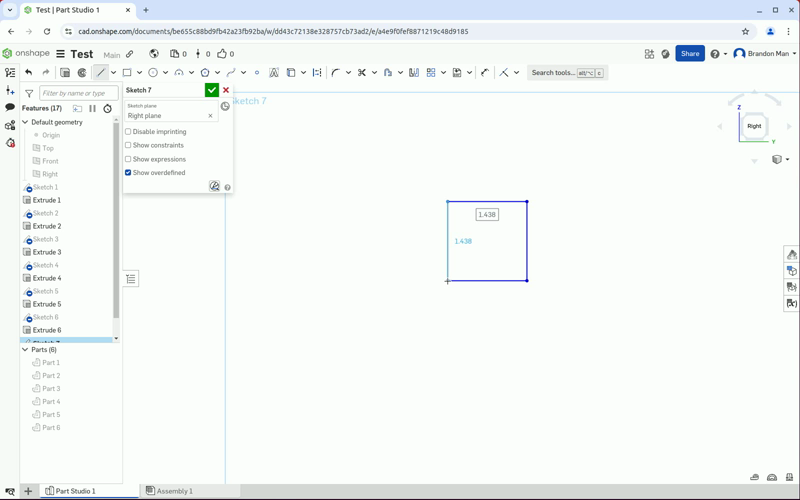
click(447, 280)
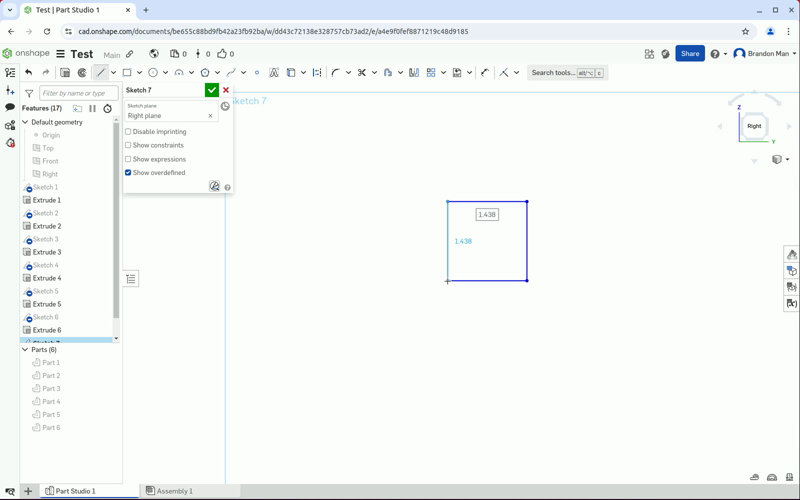
scroll(-6)
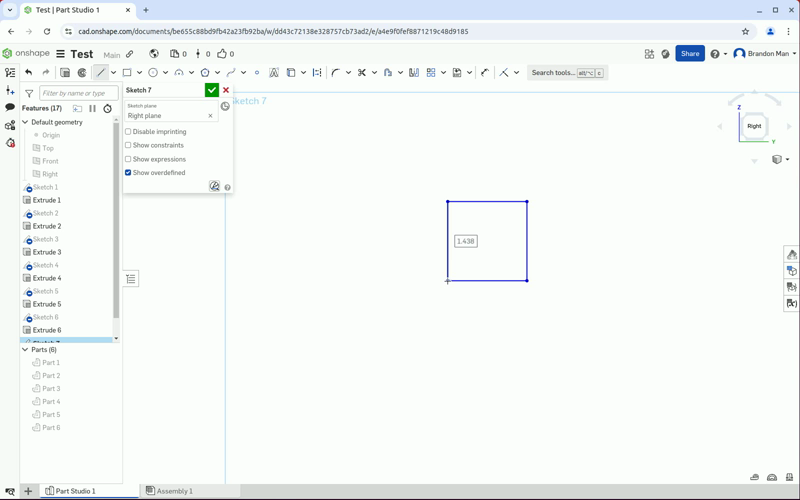
scroll(-6)
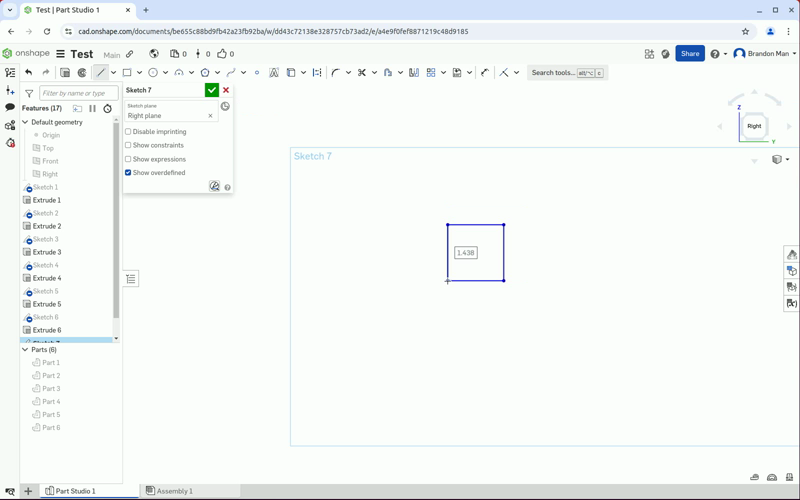
scroll(-6)
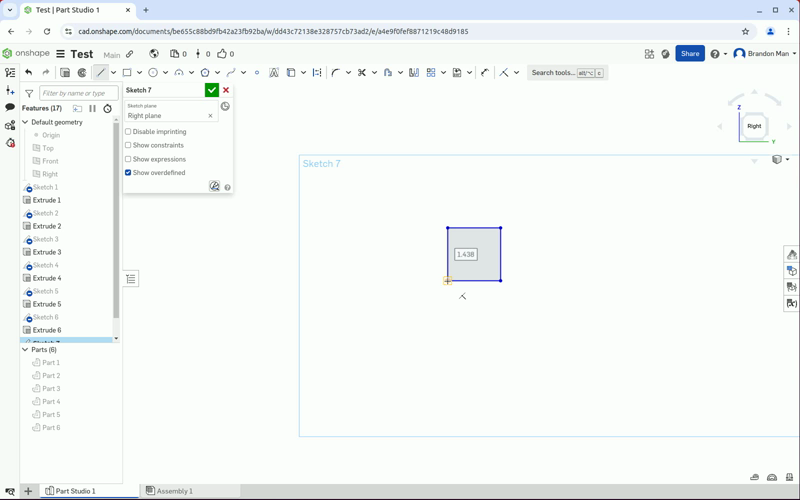
scroll(-6)
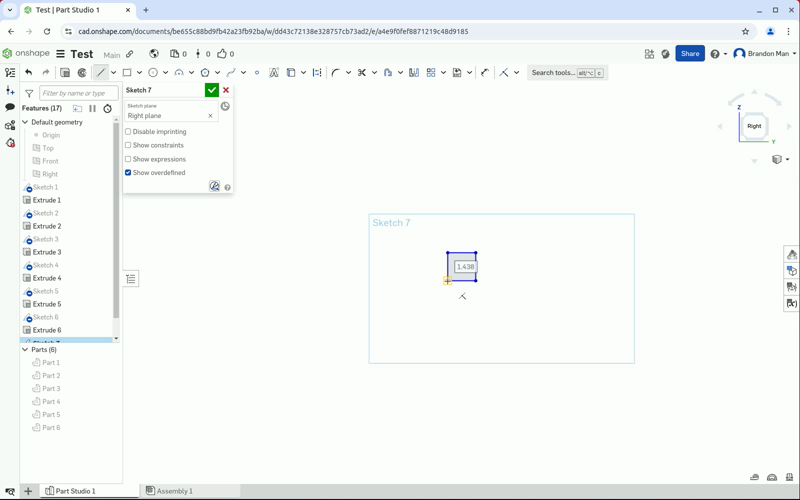
scroll(-6)
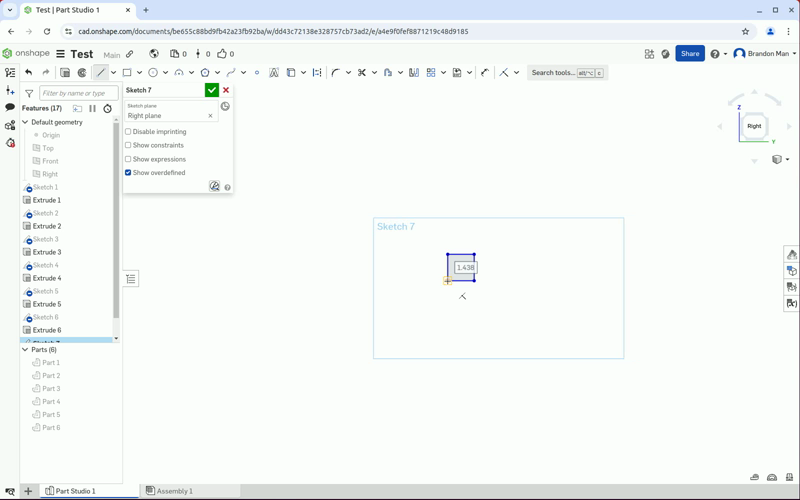
scroll(-6)
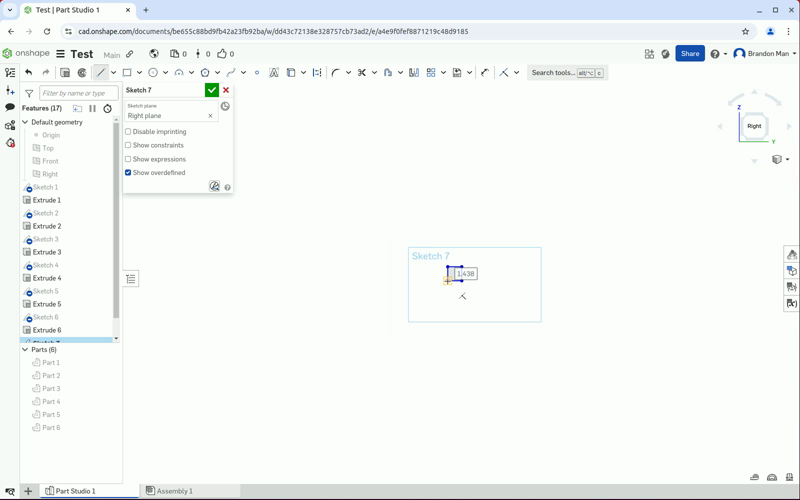
scroll(-6)
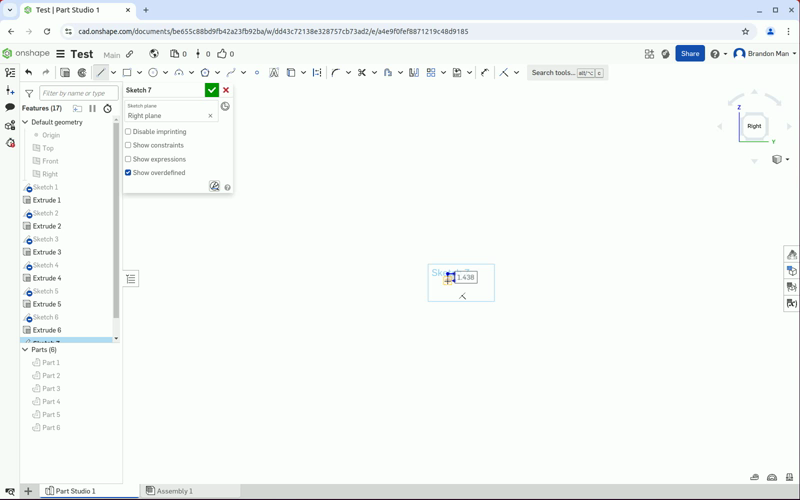
key(esc)
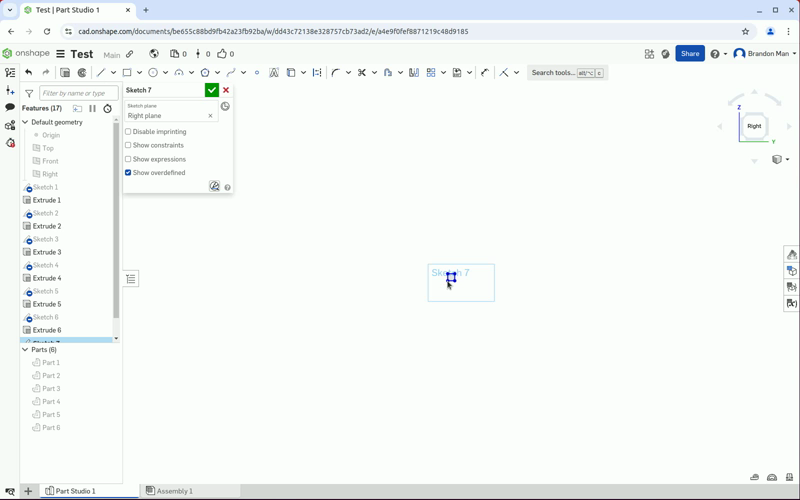
mouse_move(449, 280)
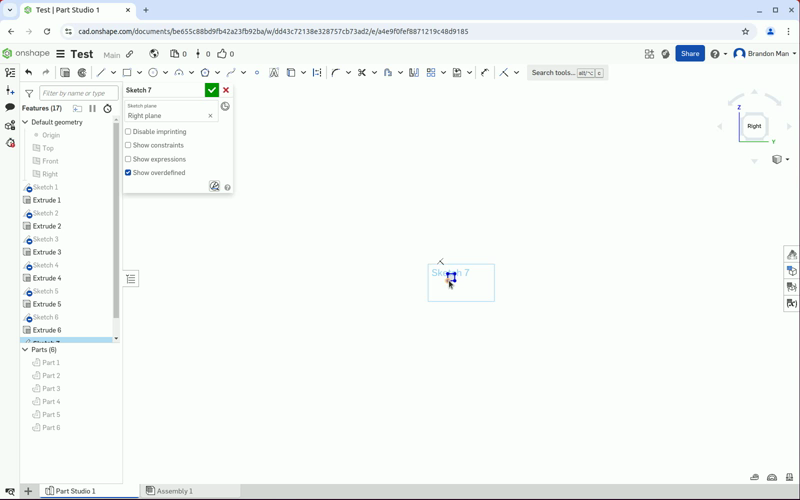
scroll(6)
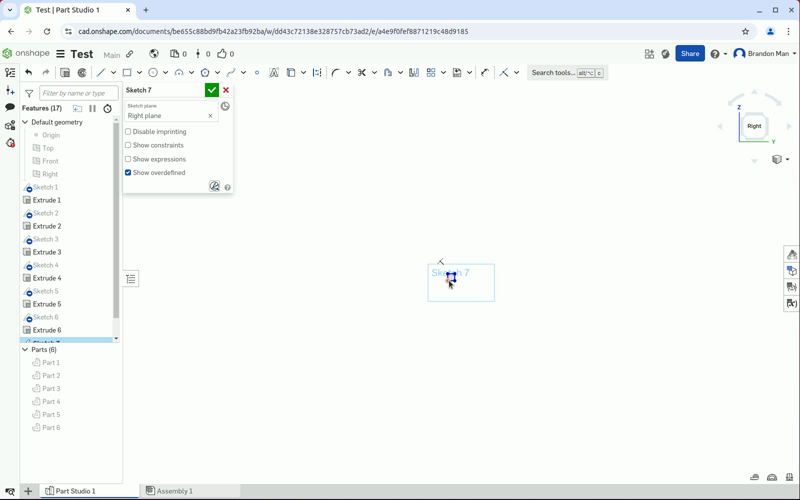
scroll(6)
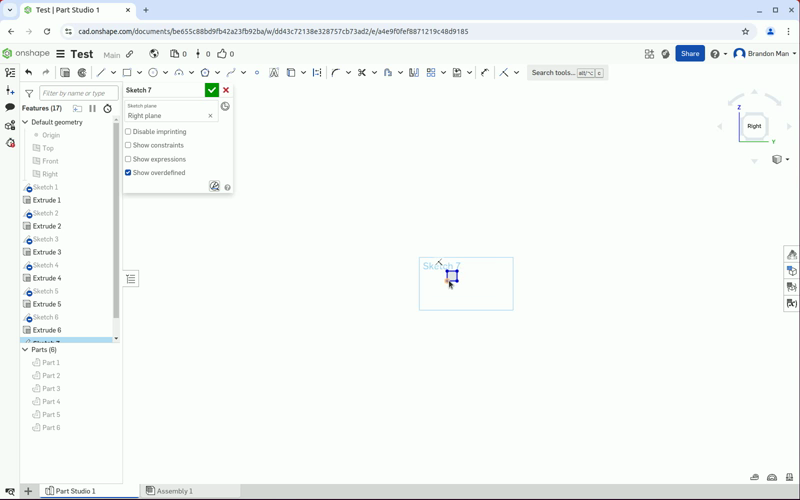
scroll(6)
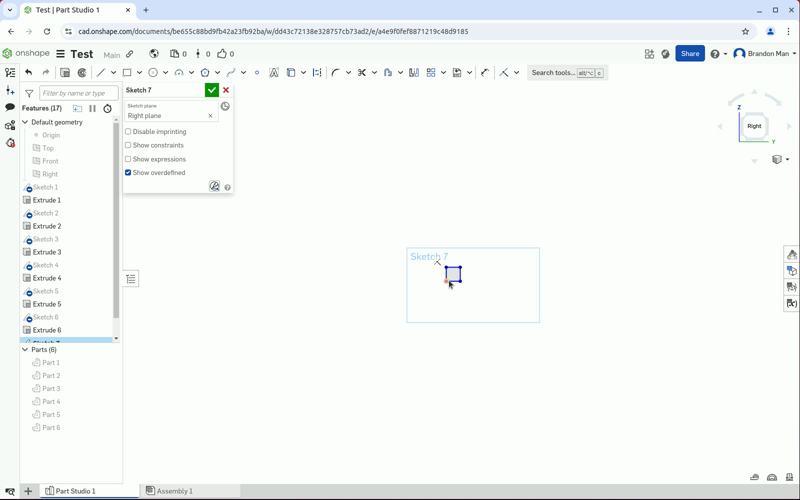
scroll(6)
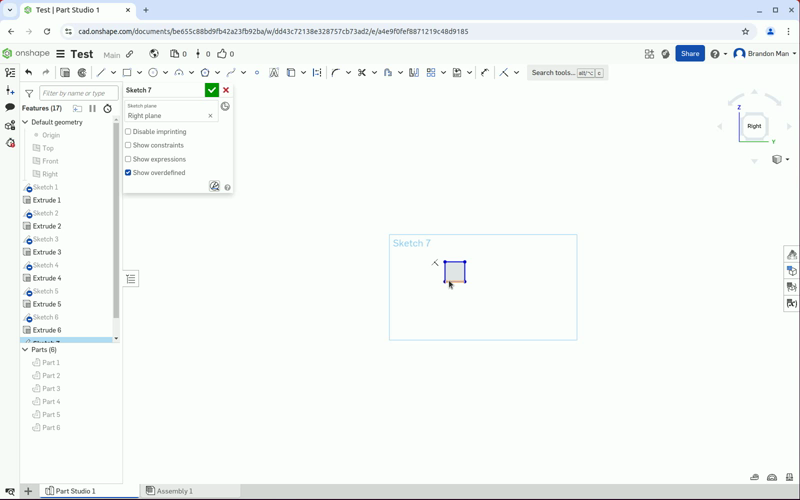
scroll(6)
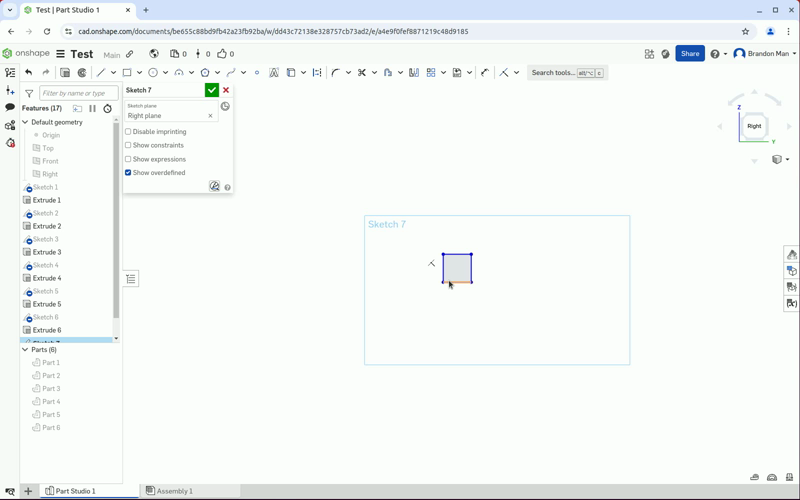
scroll(6)
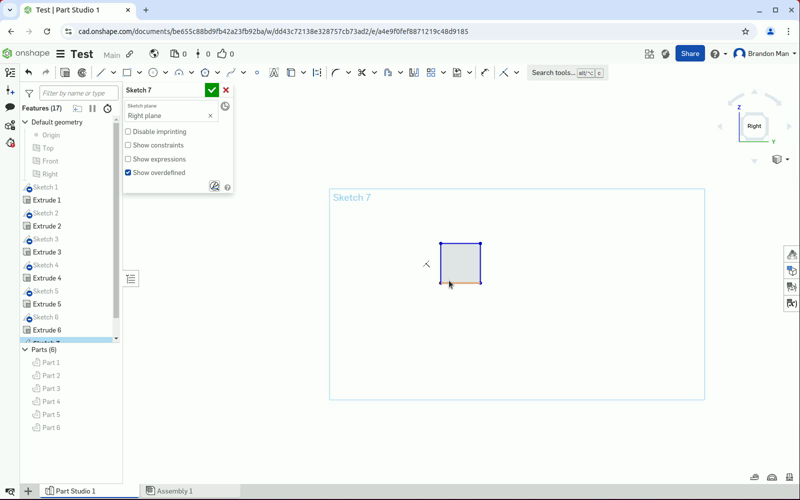
scroll(6)
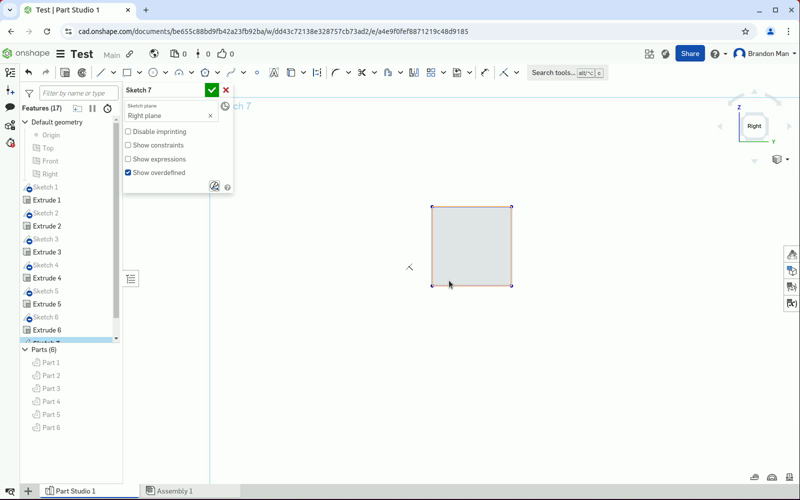
click(449, 280)
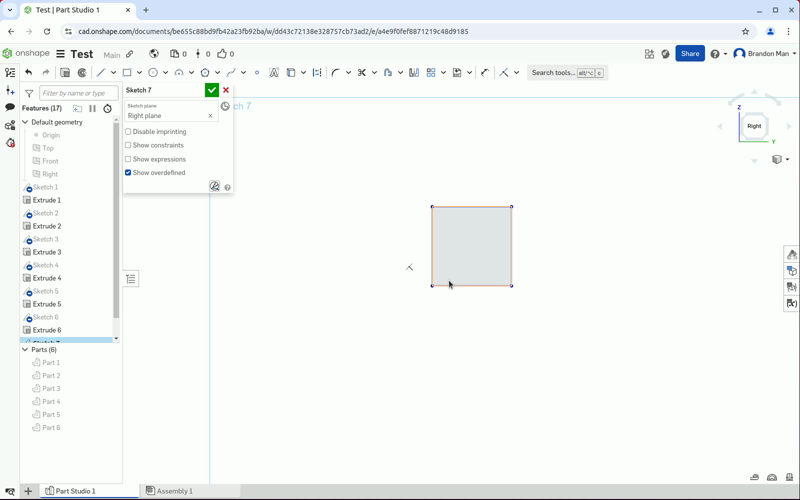
scroll(-6)
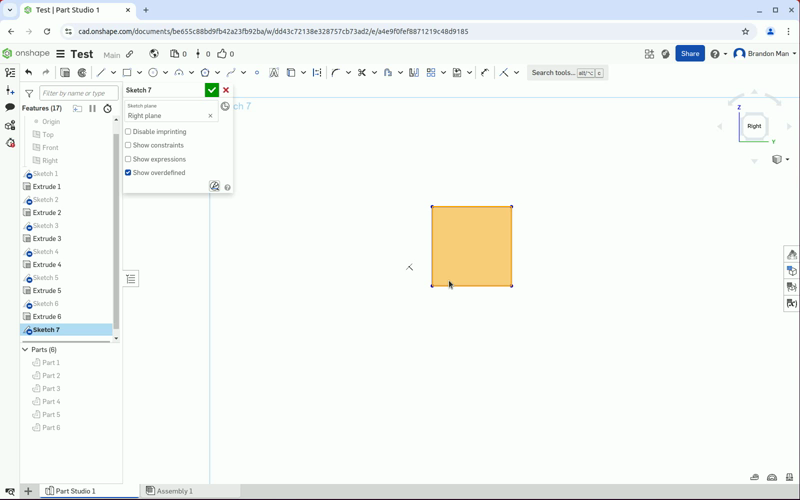
scroll(-6)
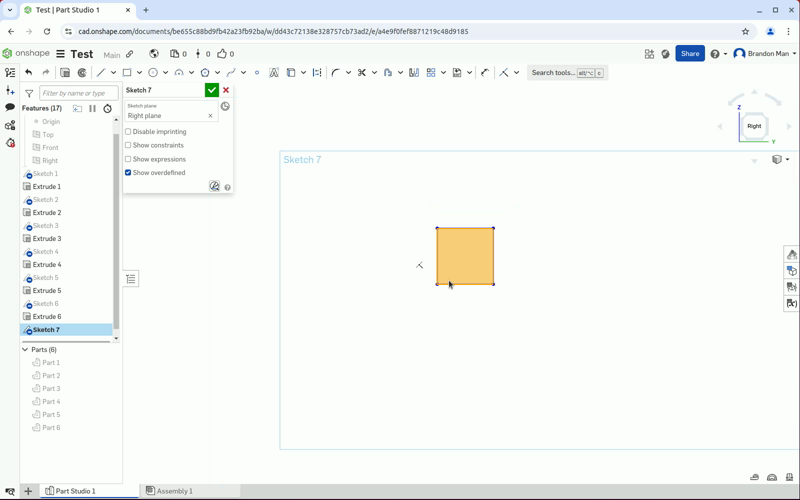
scroll(-6)
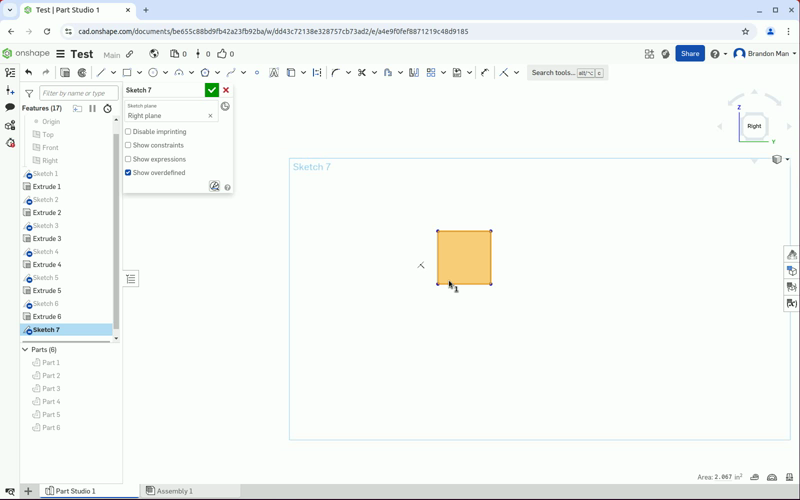
scroll(-6)
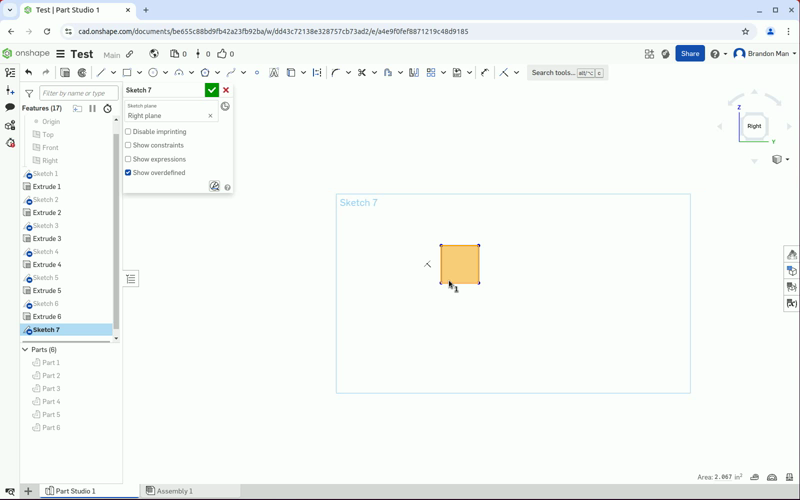
scroll(-6)
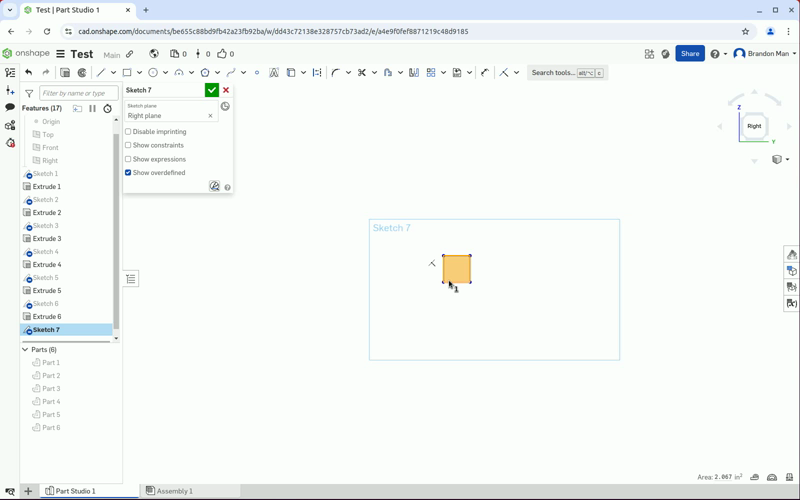
scroll(-6)
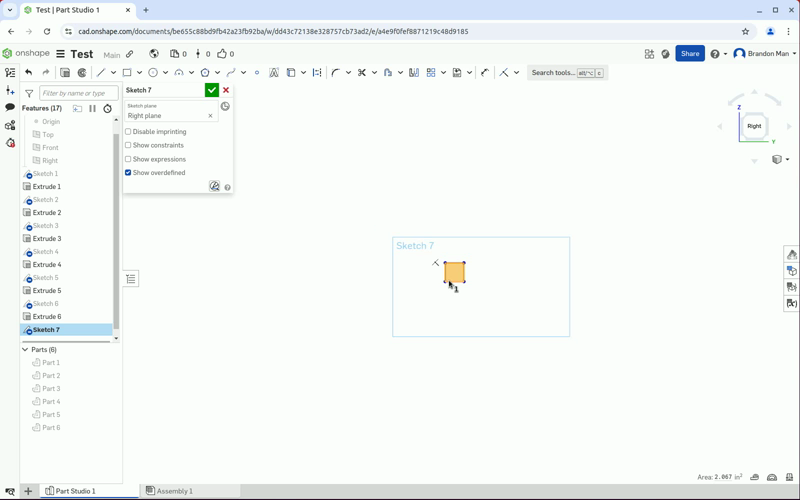
scroll(-6)
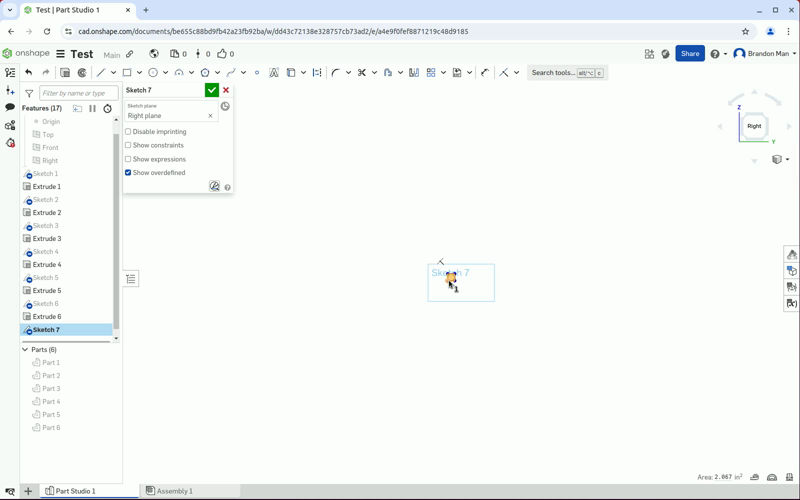
mouse_move(73, 352)
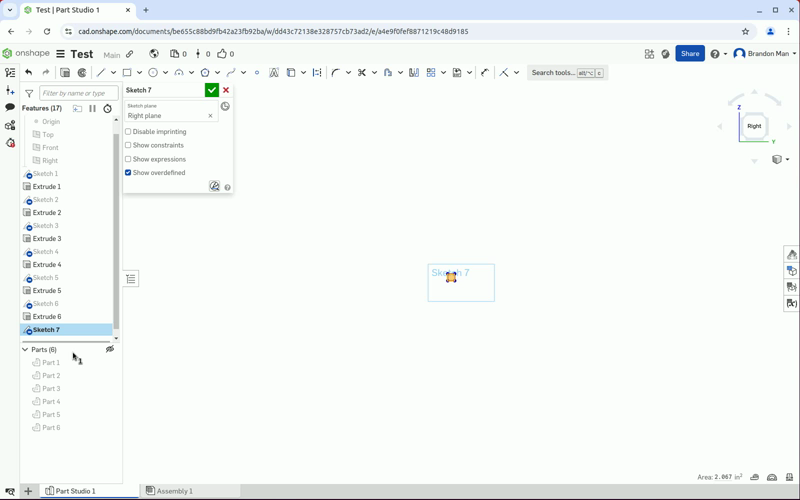
key(shift+y)
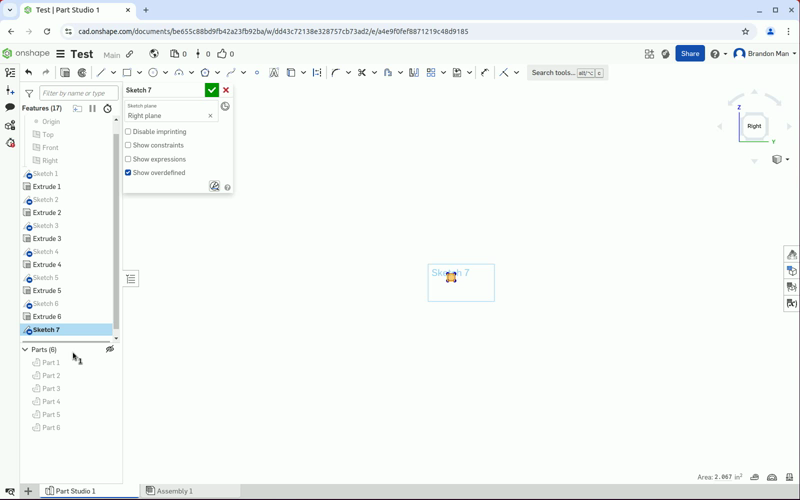
key(shift+e)
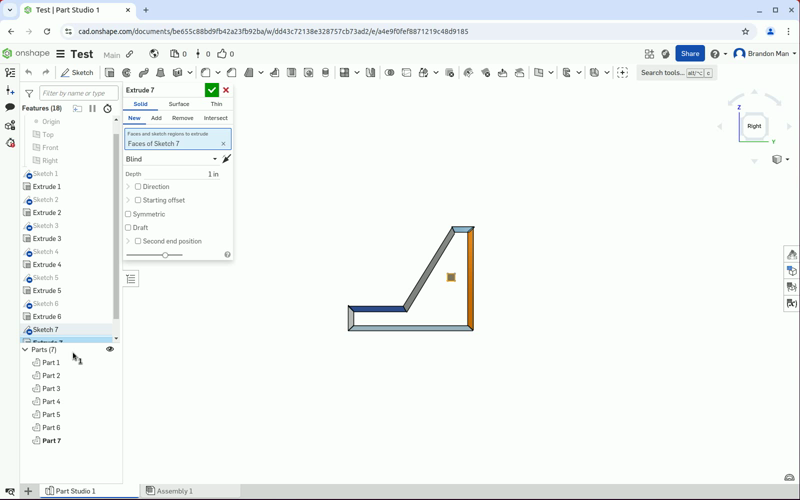
mouse_move(143, 106)
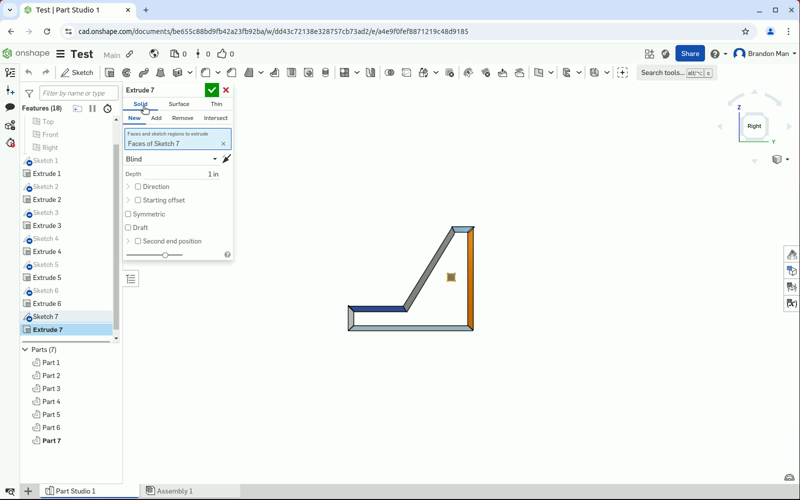
click(143, 106)
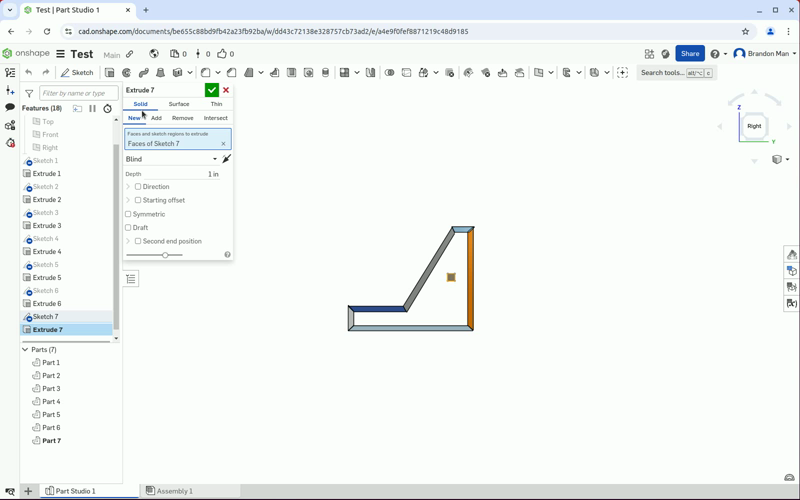
mouse_move(137, 120)
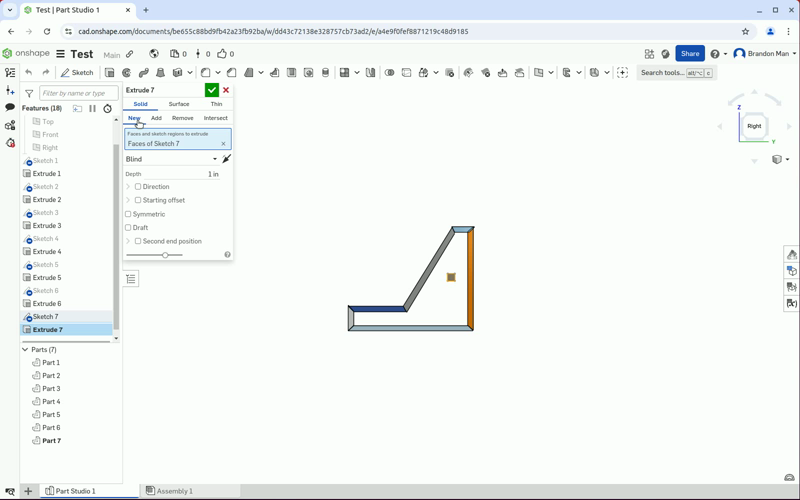
click(137, 120)
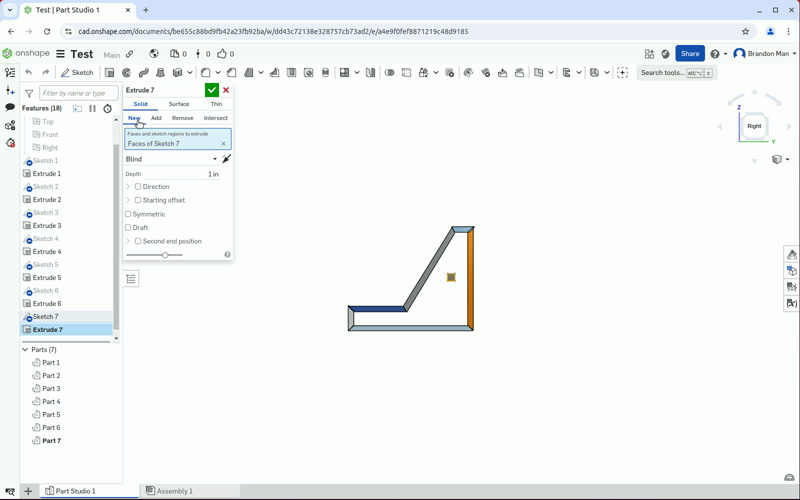
key(tab, 4)
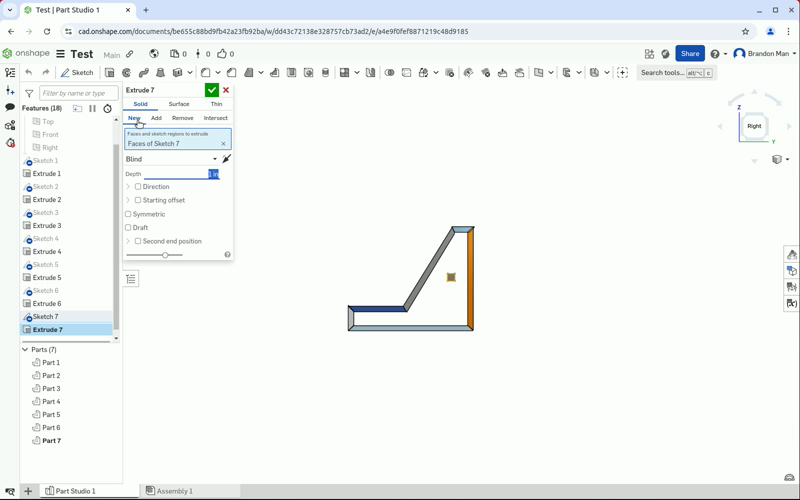
text(22.386)
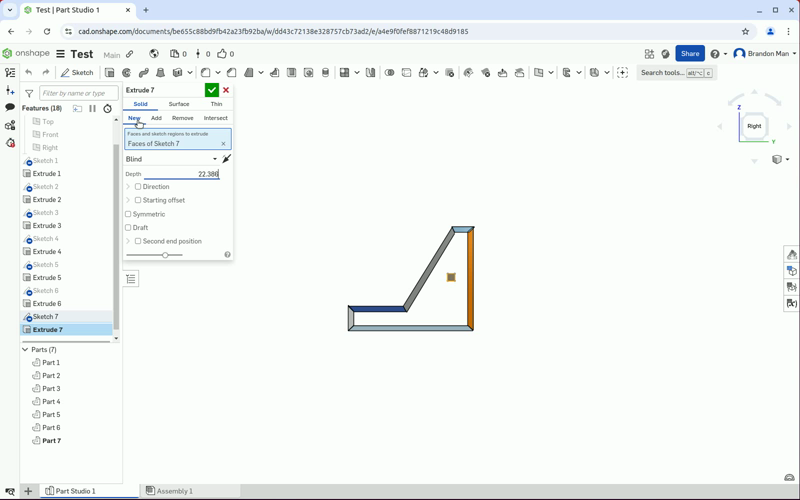
key(enter)
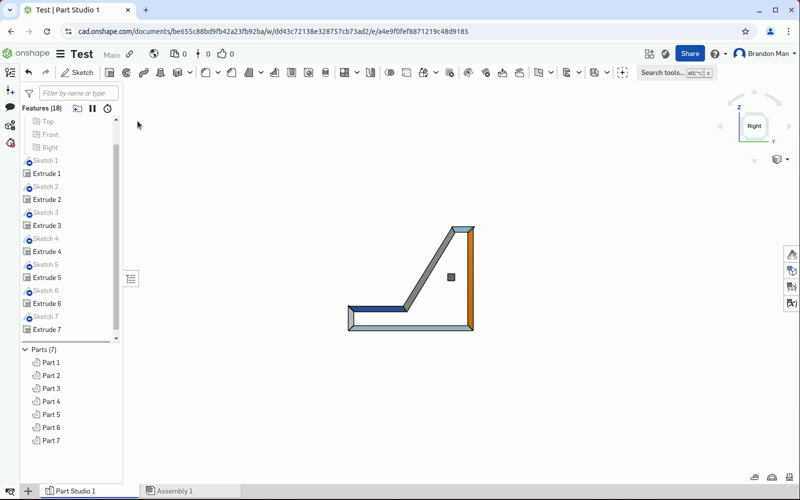
key(shift+h)
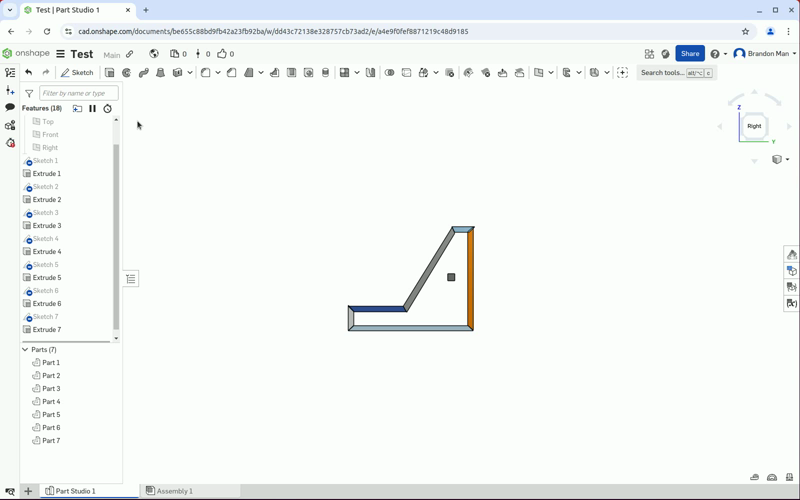
key(shift+h)
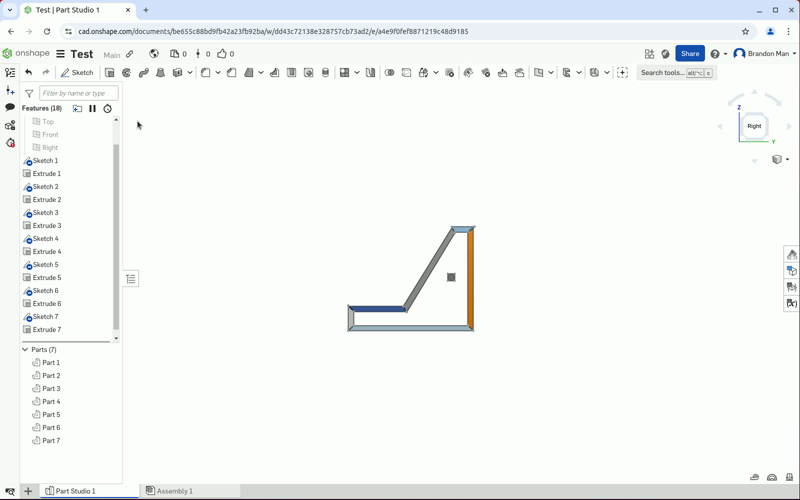
key(shift+7)
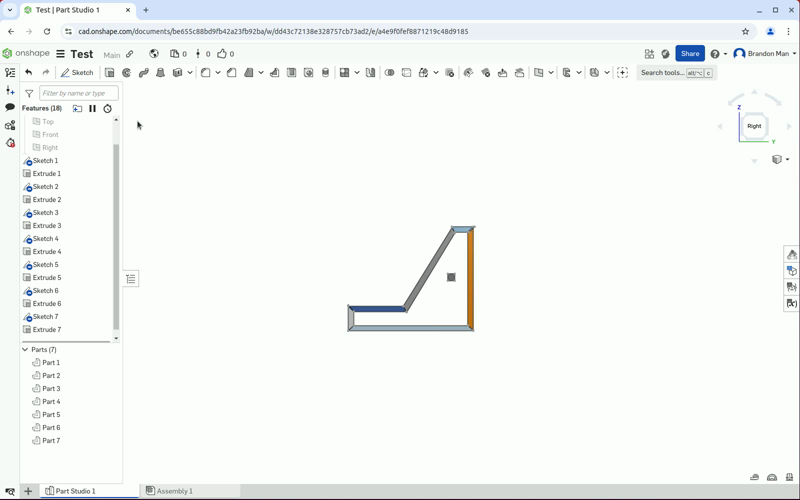
key(right, 2)
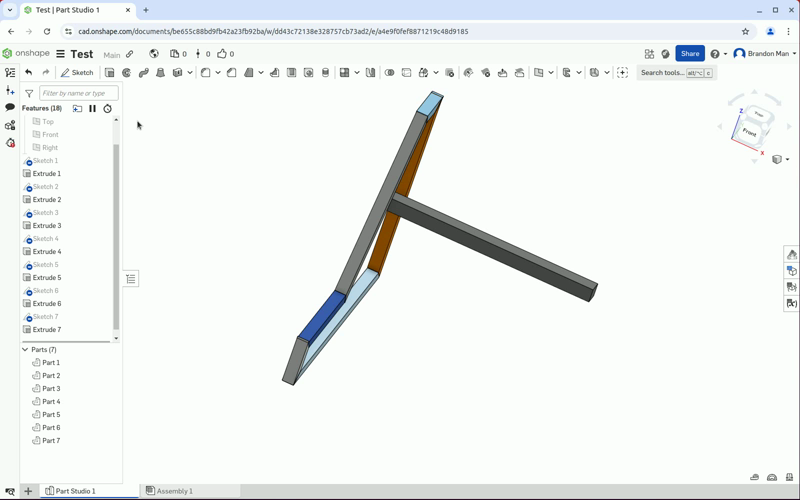
key(down, 2)
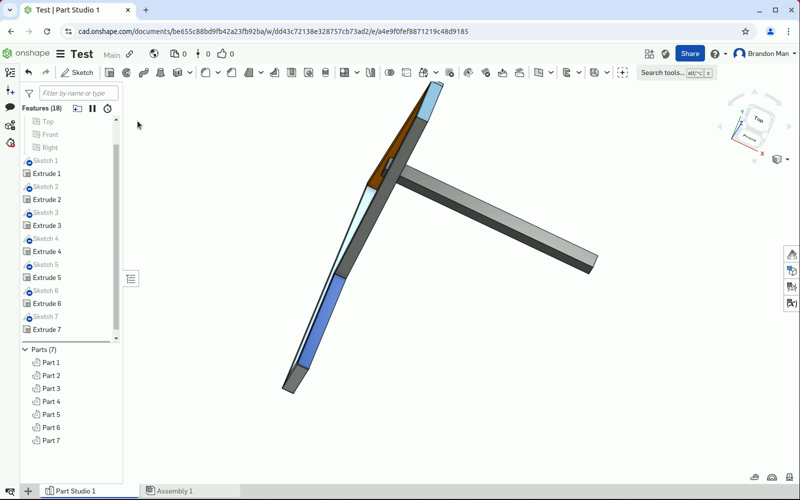
key(up, 2)
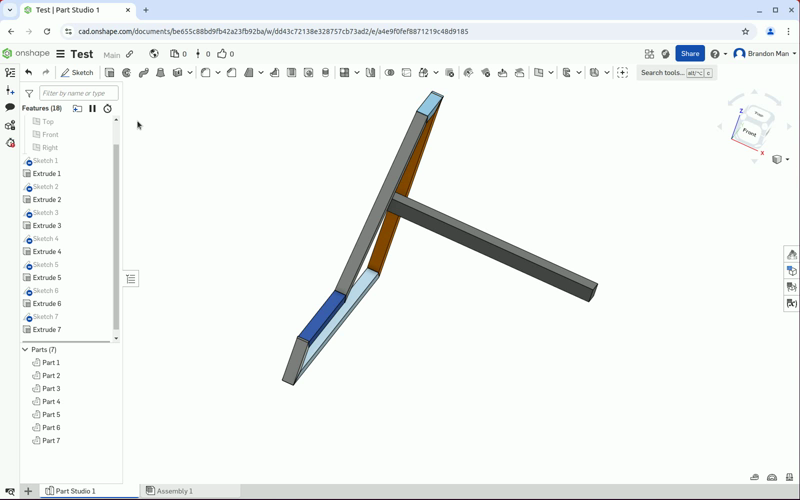
key(left, 2)
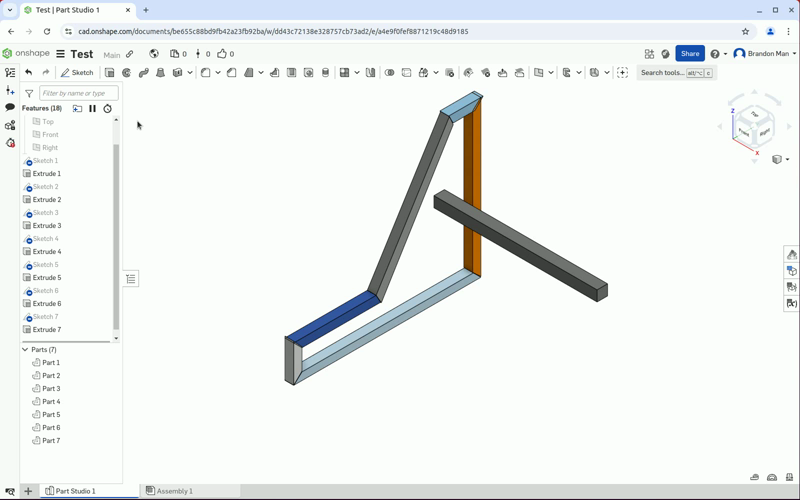
mouse_move(69, 163)
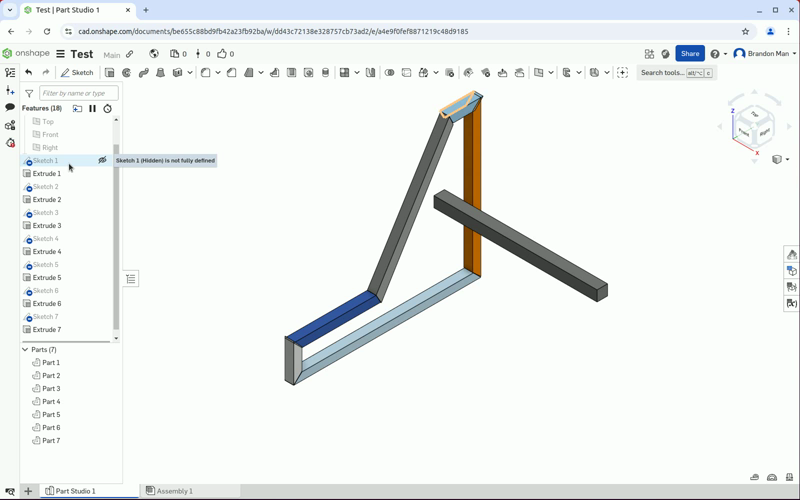
click(69, 163)